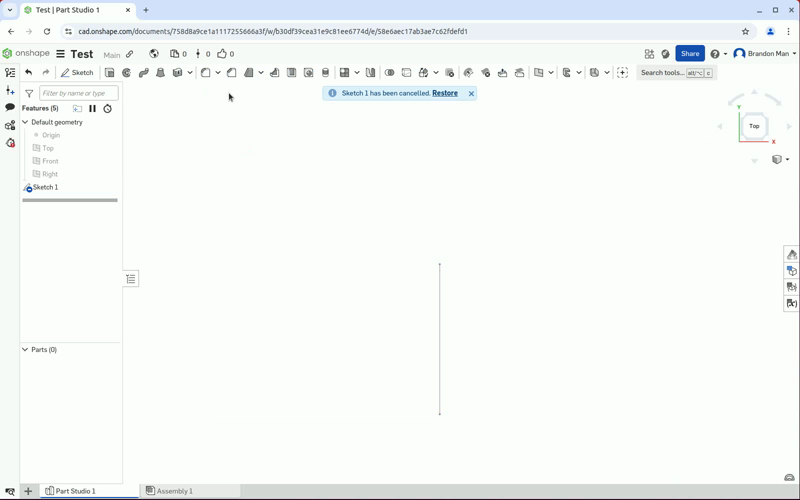
key(shift+h)
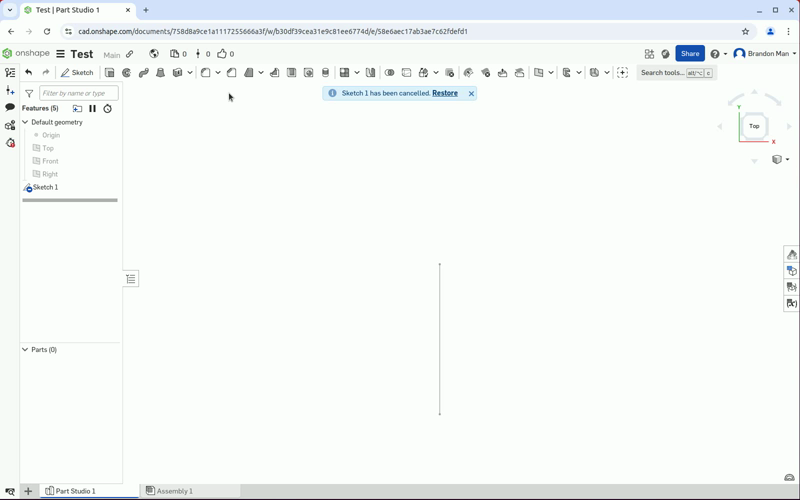
key(shift+s)
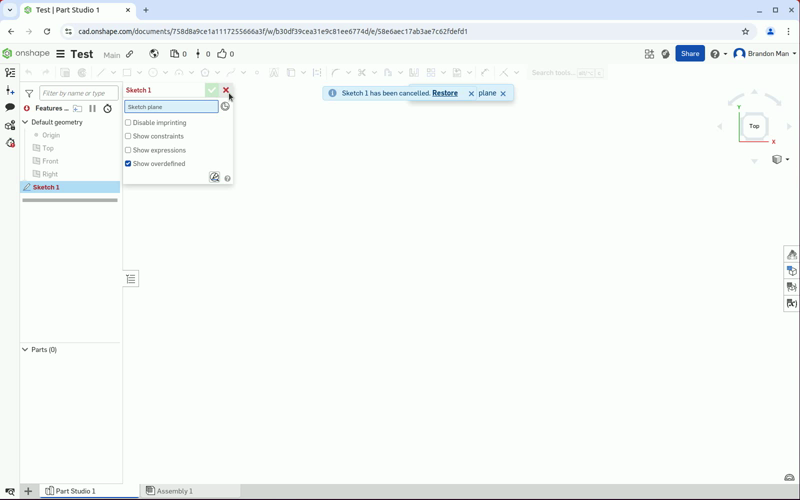
mouse_move(73, 150)
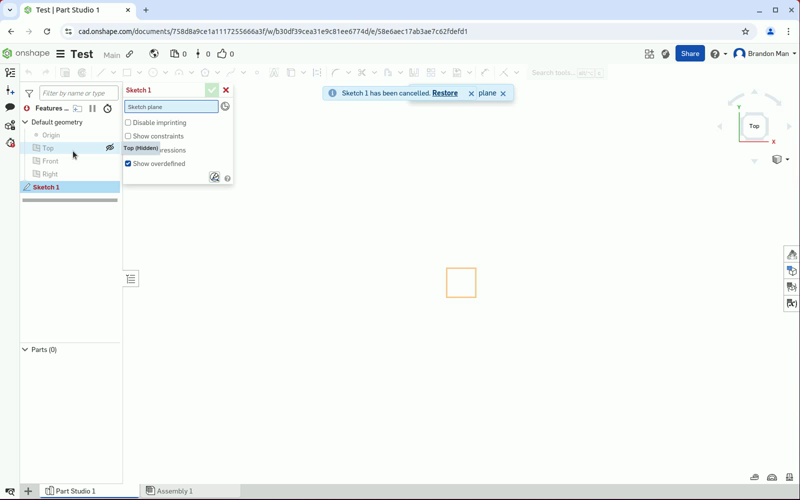
click(73, 150)
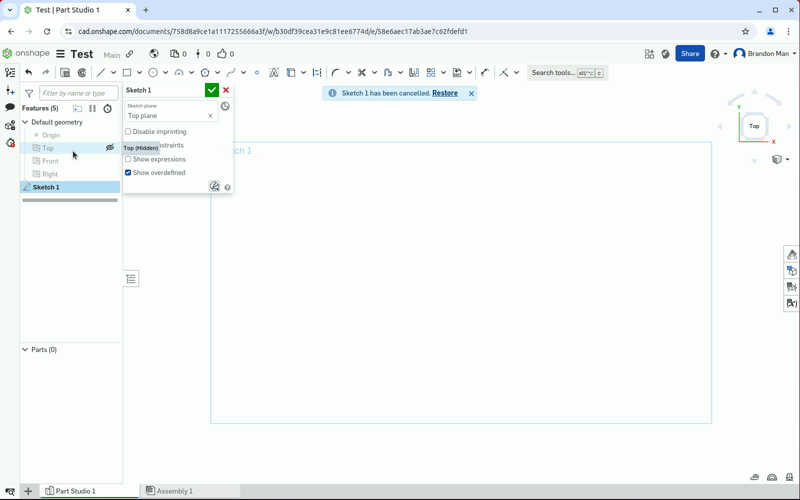
mouse_move(73, 352)
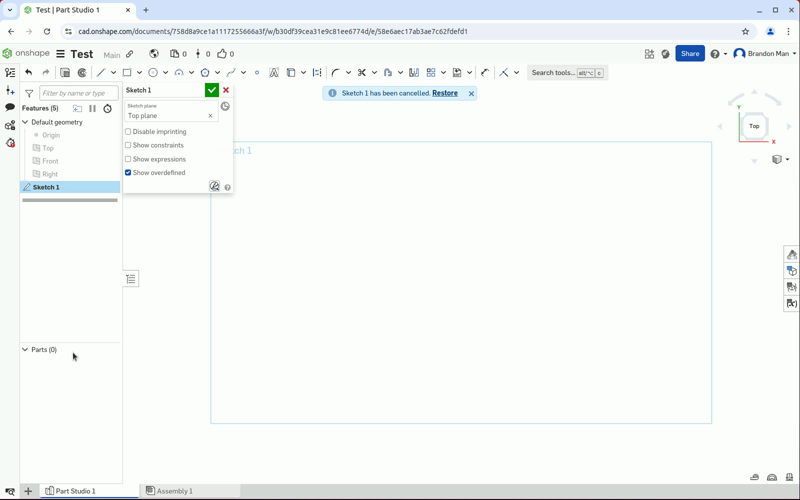
key(y)
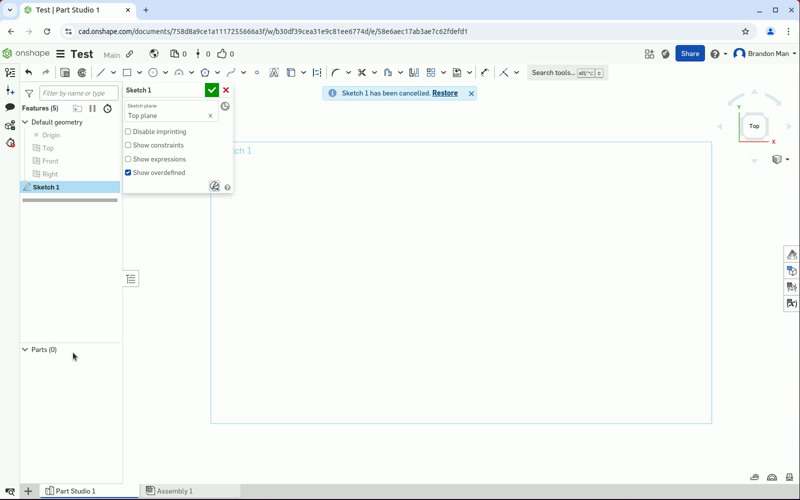
key(l)
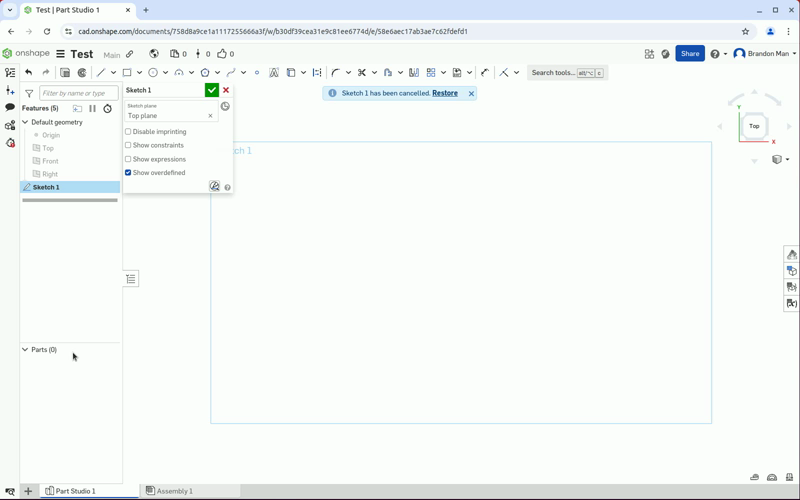
key_down(shift)
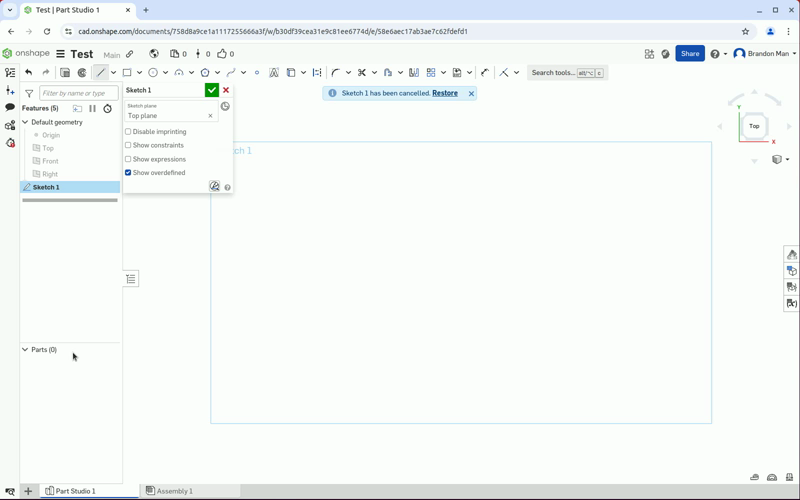
mouse_move(460, 285)
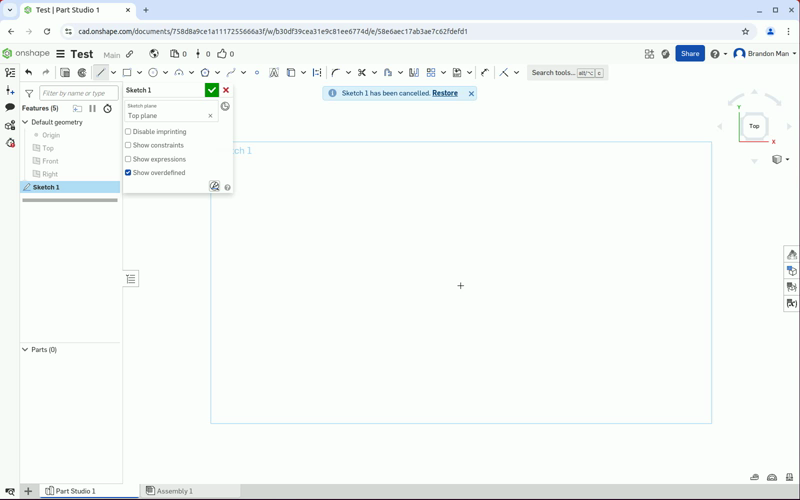
click(460, 285)
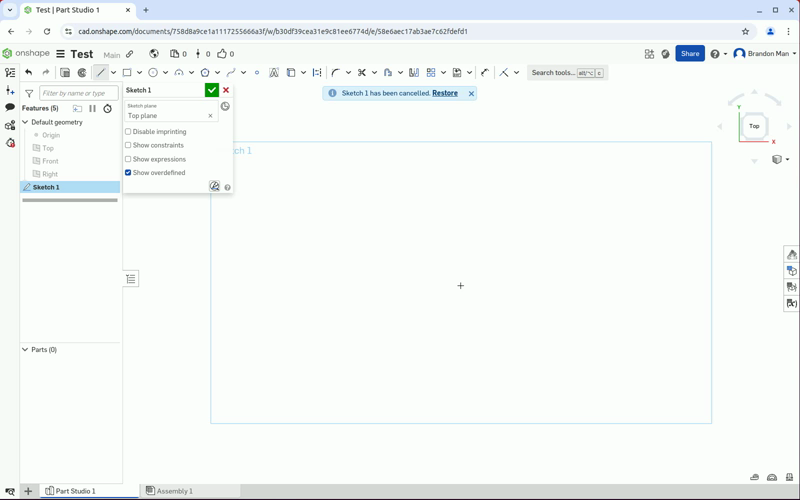
key_up(shift)
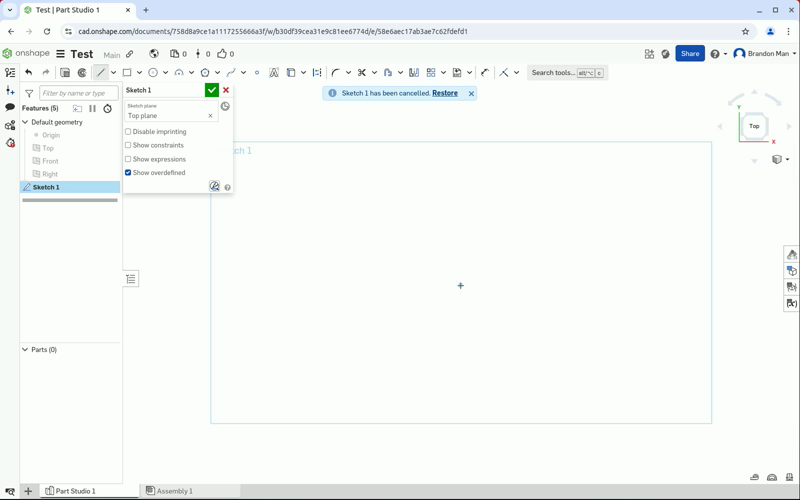
key_down(shift)
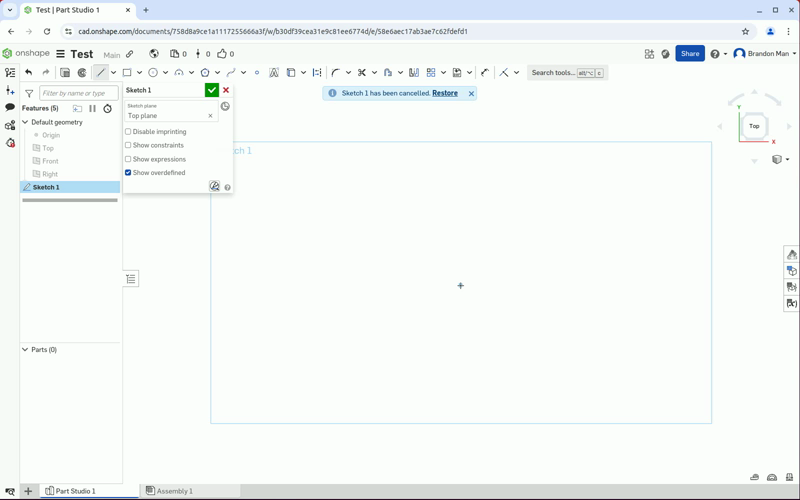
mouse_move(490, 285)
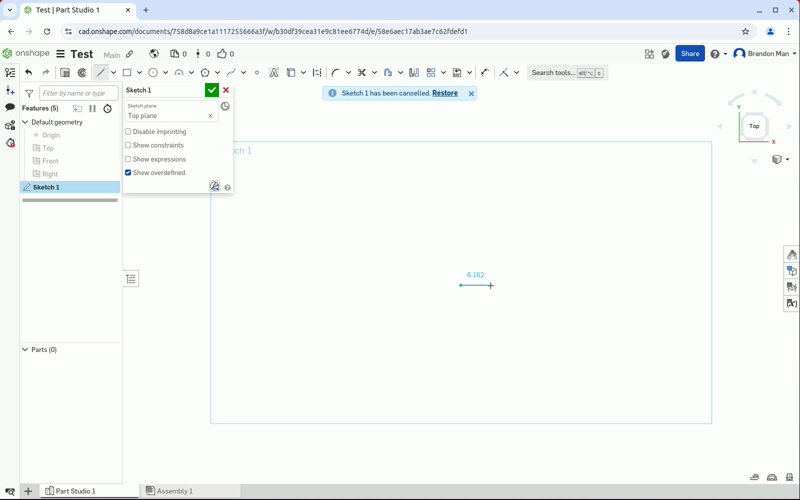
mouse_move(466, 285)
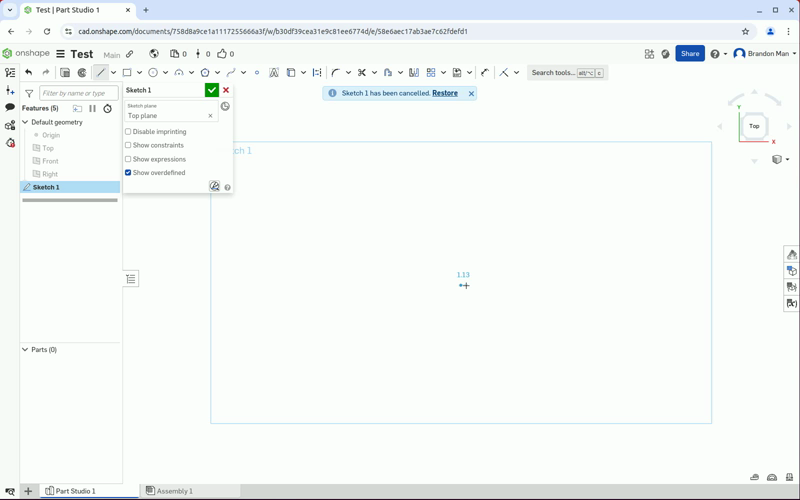
scroll(6)
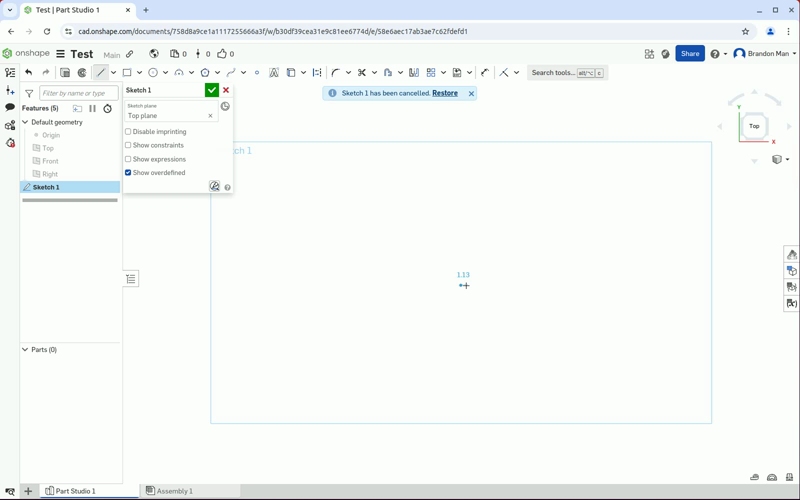
scroll(6)
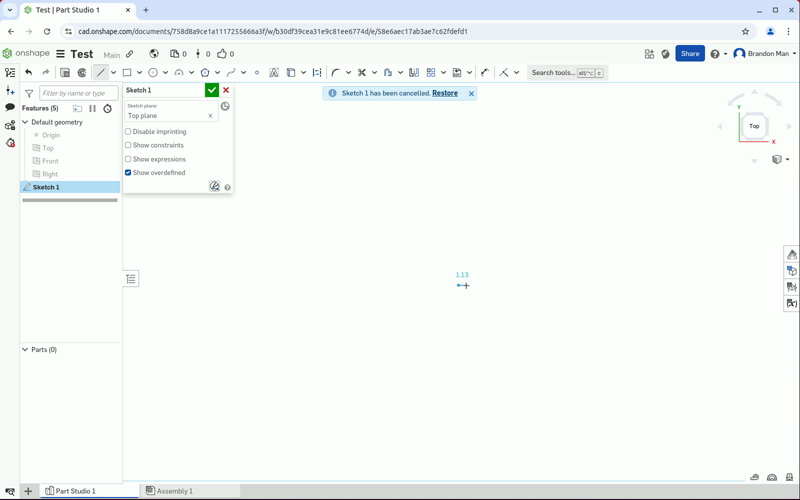
scroll(6)
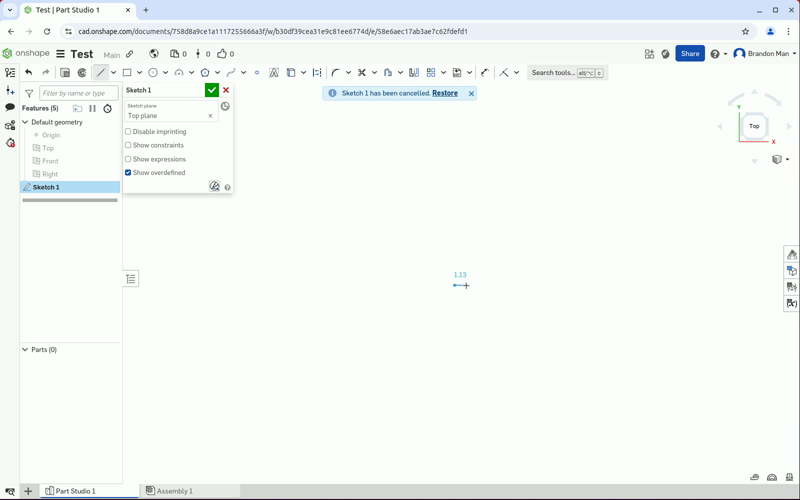
scroll(6)
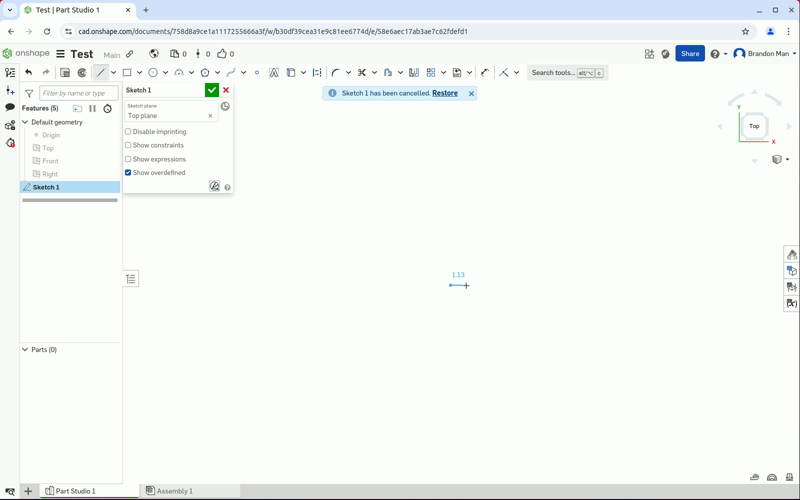
scroll(6)
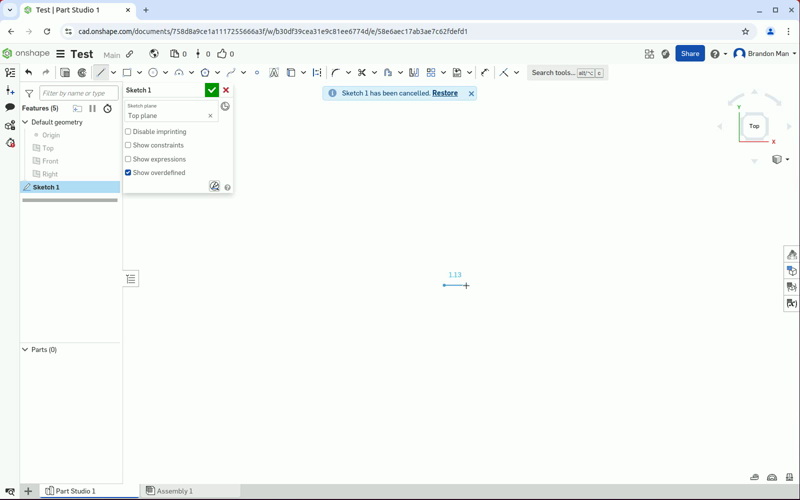
scroll(6)
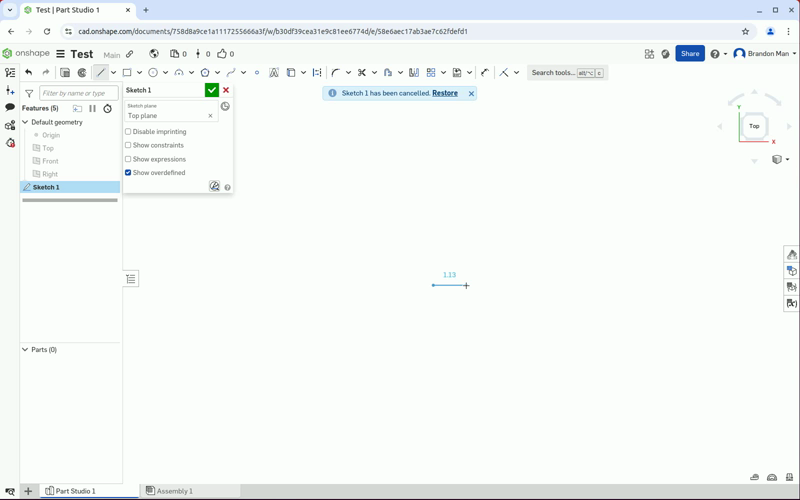
scroll(6)
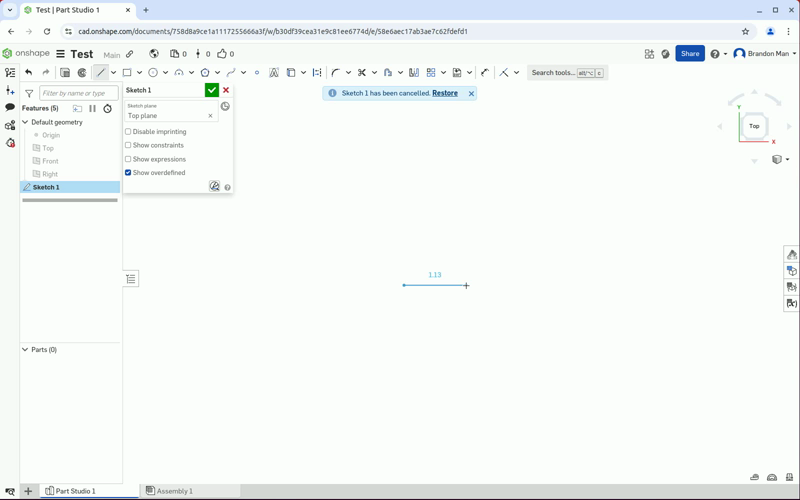
click(466, 285)
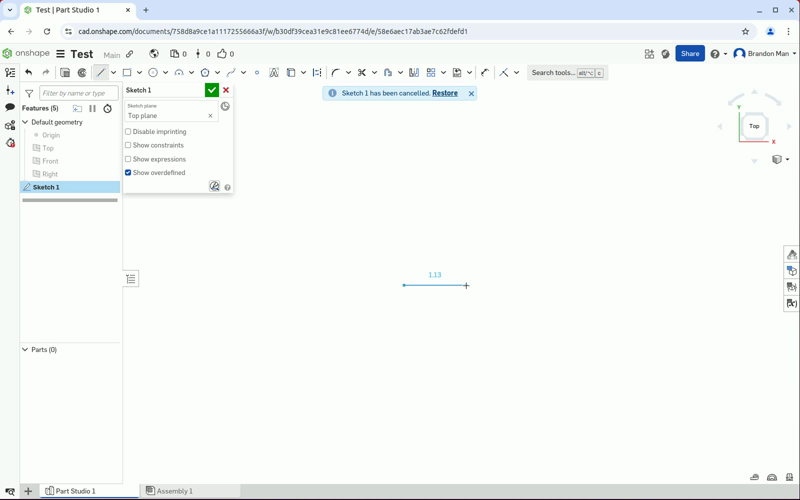
scroll(-6)
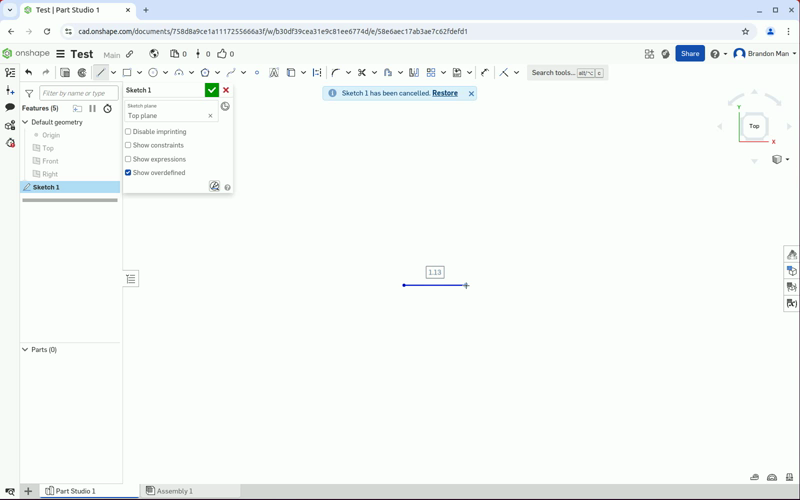
scroll(-6)
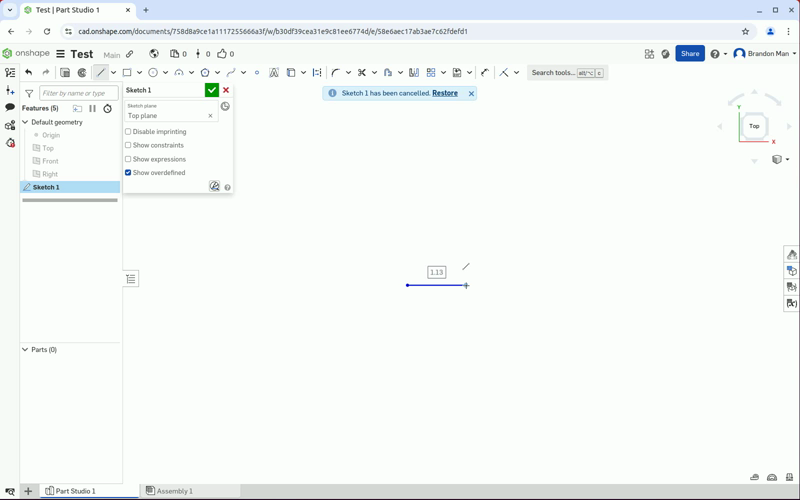
scroll(-6)
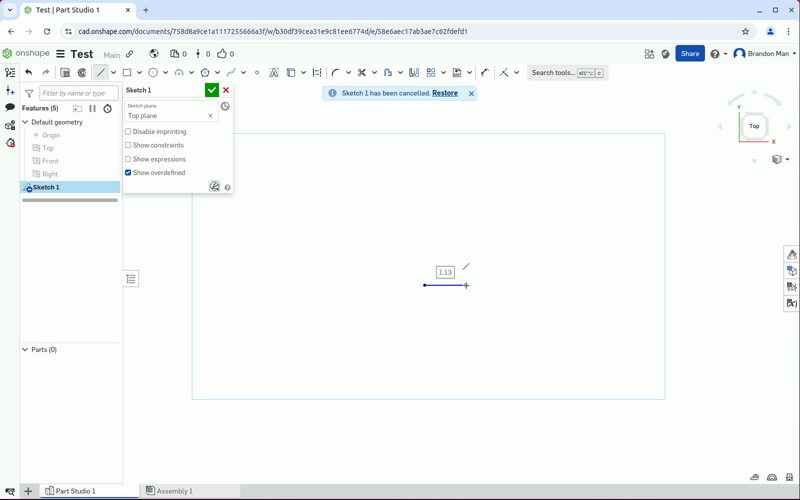
scroll(-6)
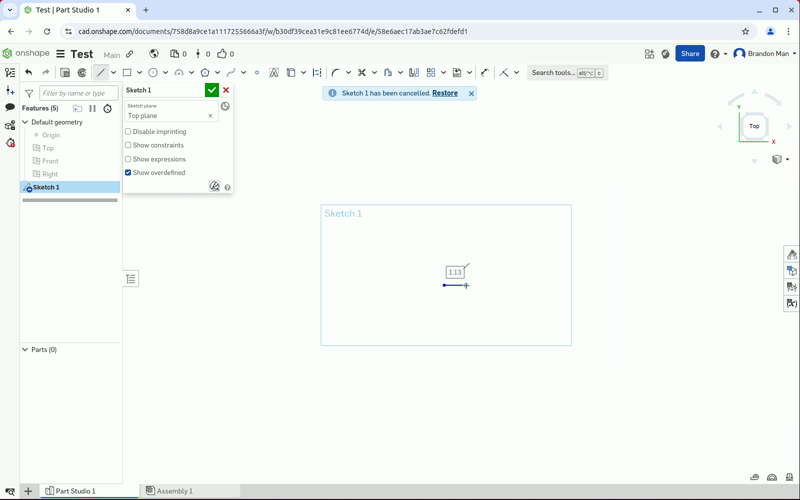
scroll(-6)
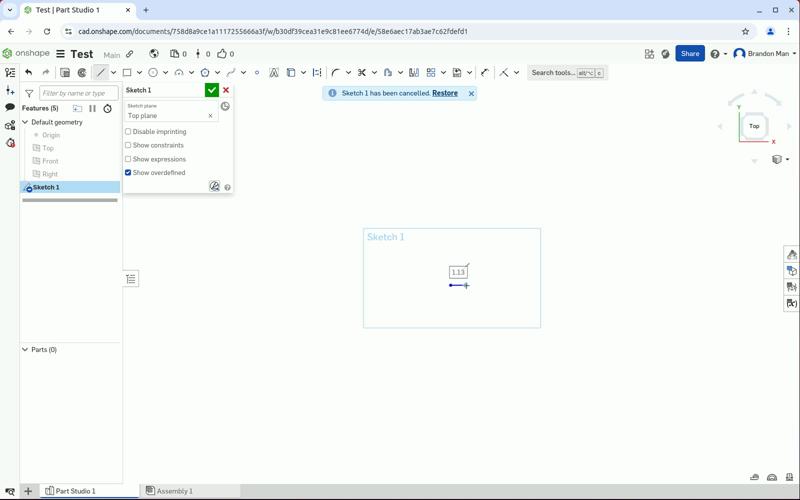
scroll(-6)
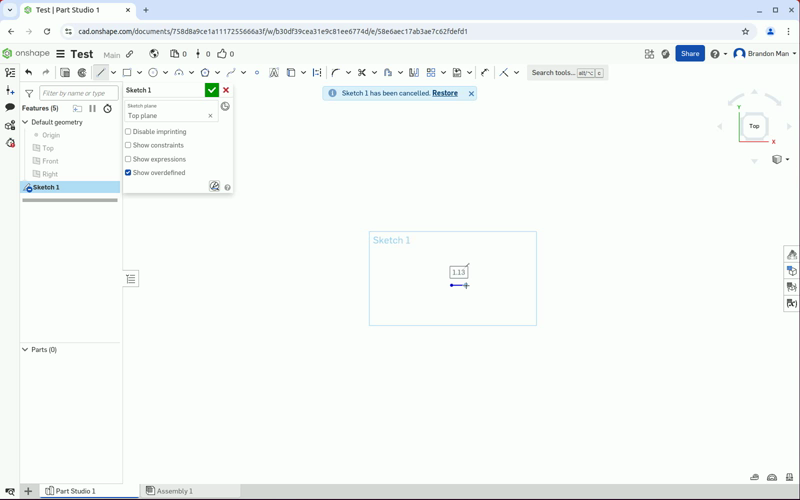
scroll(-6)
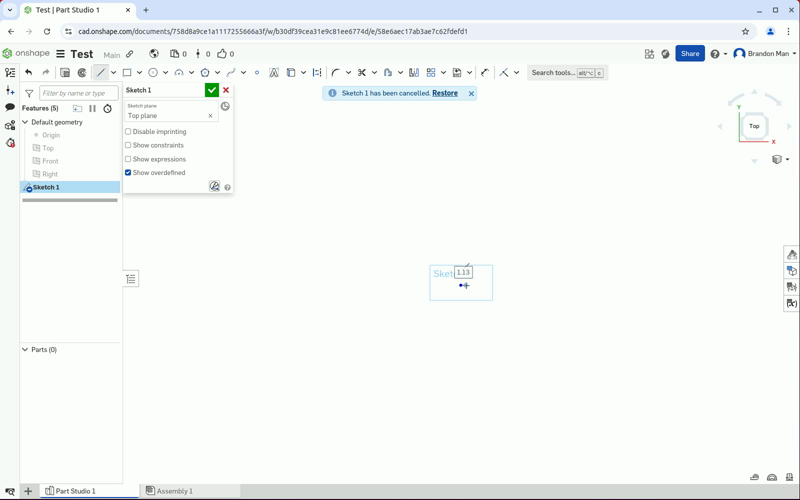
key_up(shift)
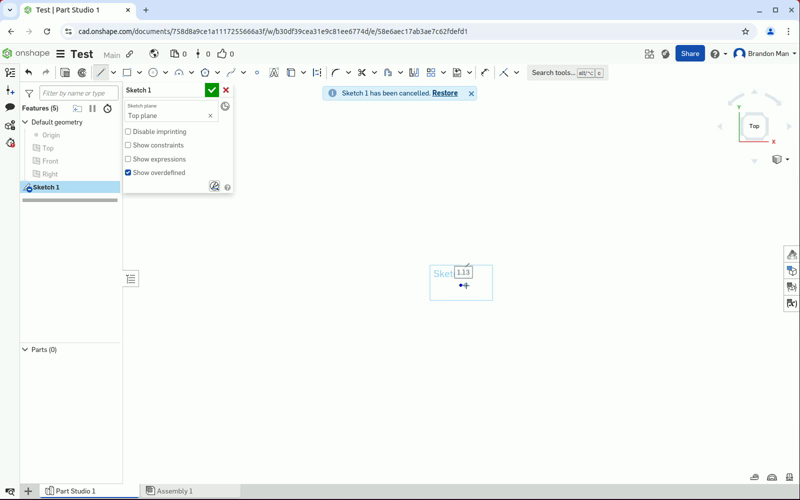
key_down(shift)
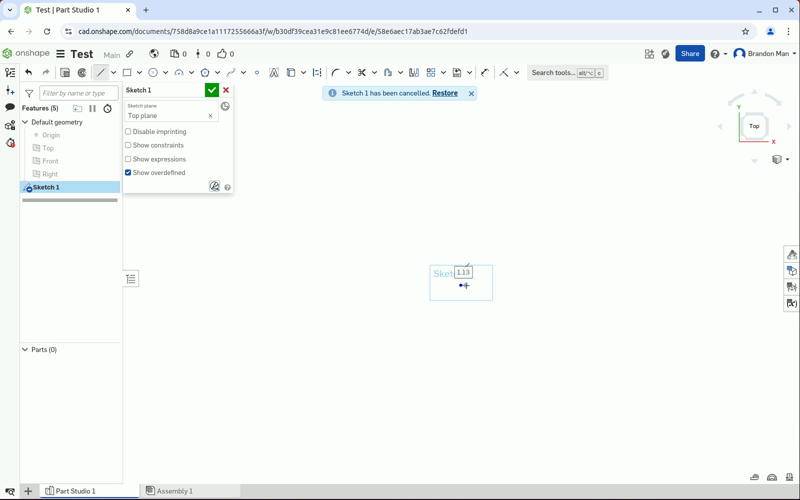
mouse_move(496, 285)
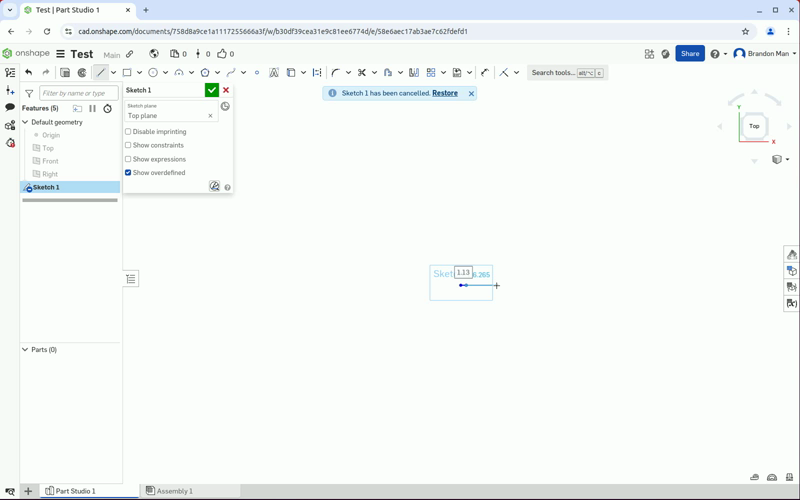
mouse_move(466, 282)
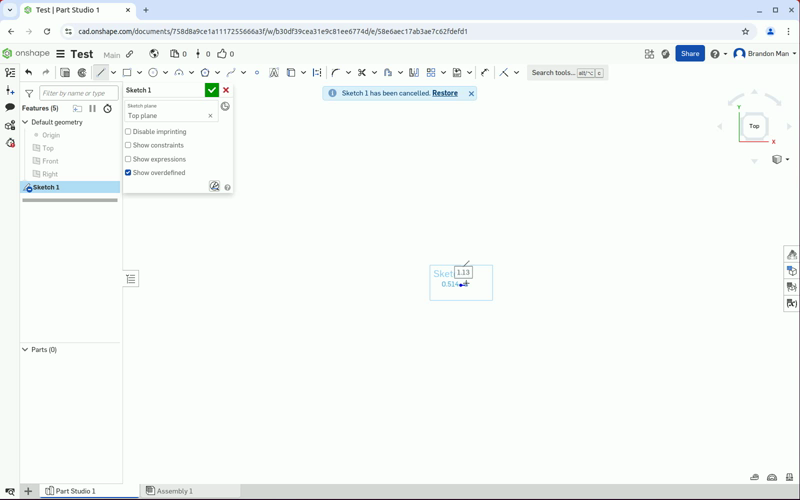
scroll(6)
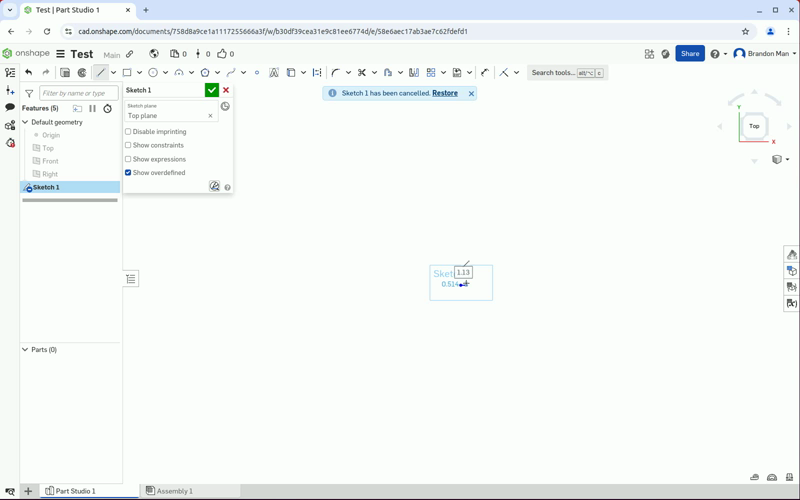
scroll(6)
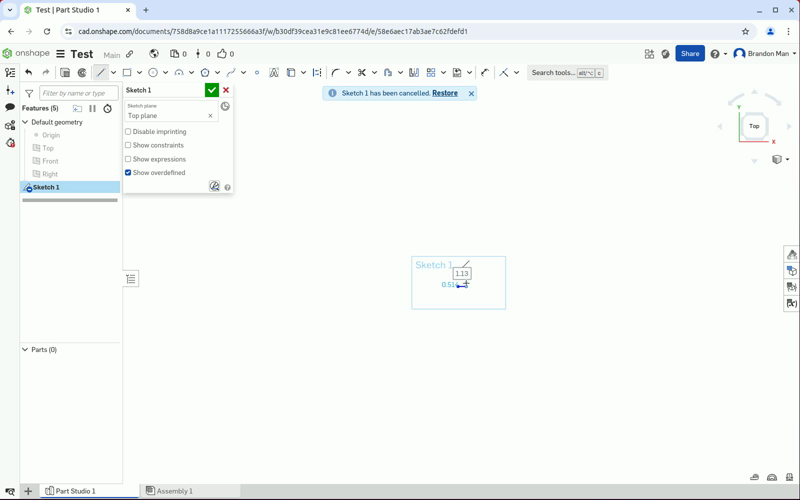
scroll(6)
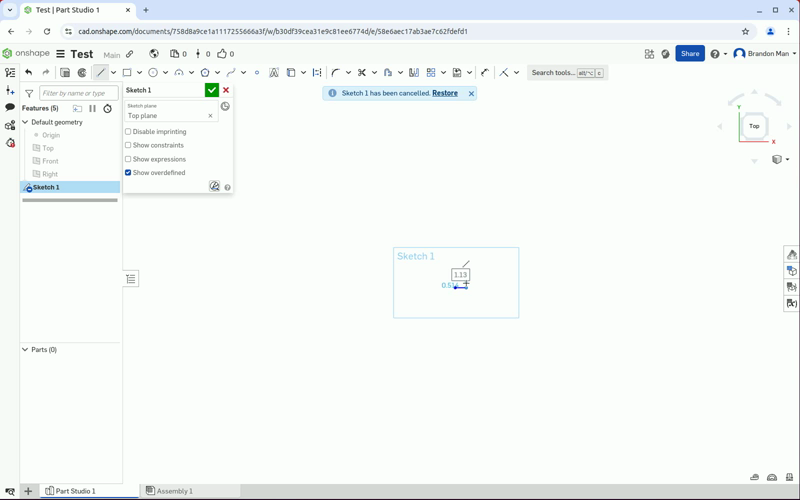
scroll(6)
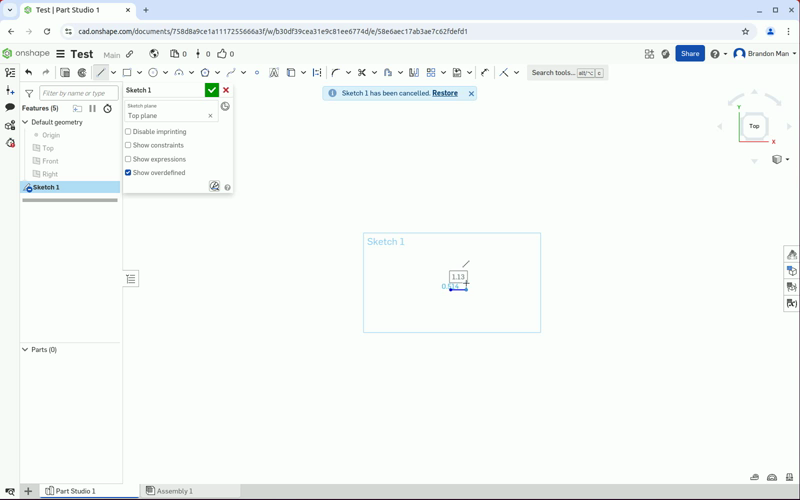
scroll(6)
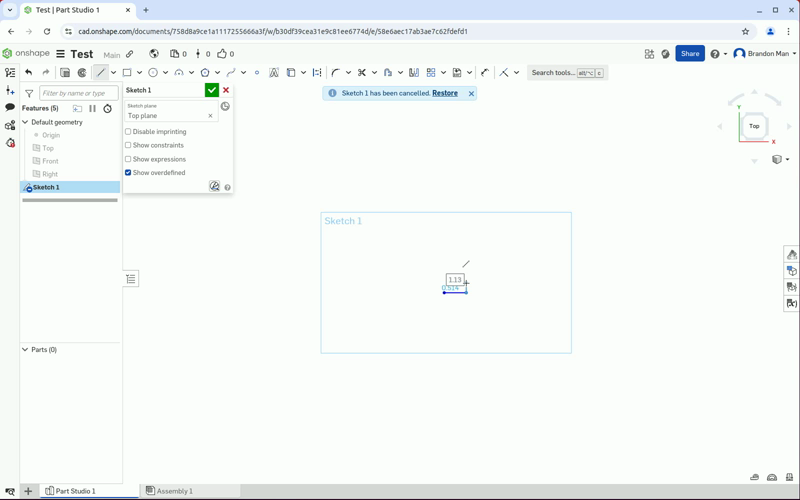
scroll(6)
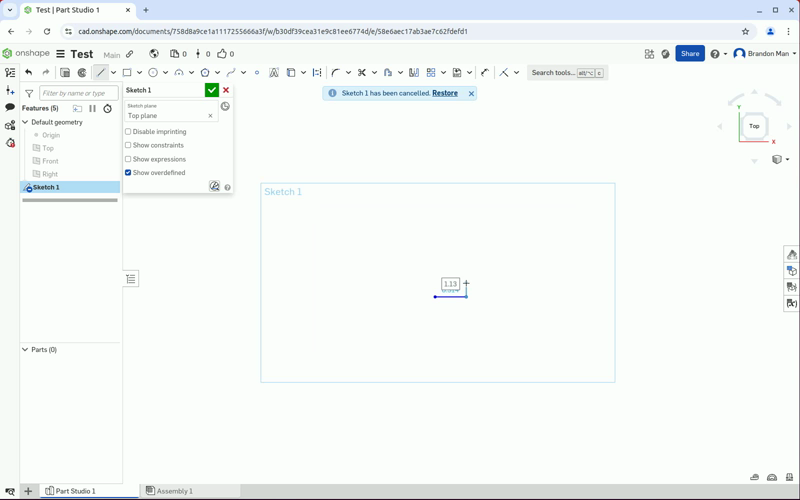
scroll(6)
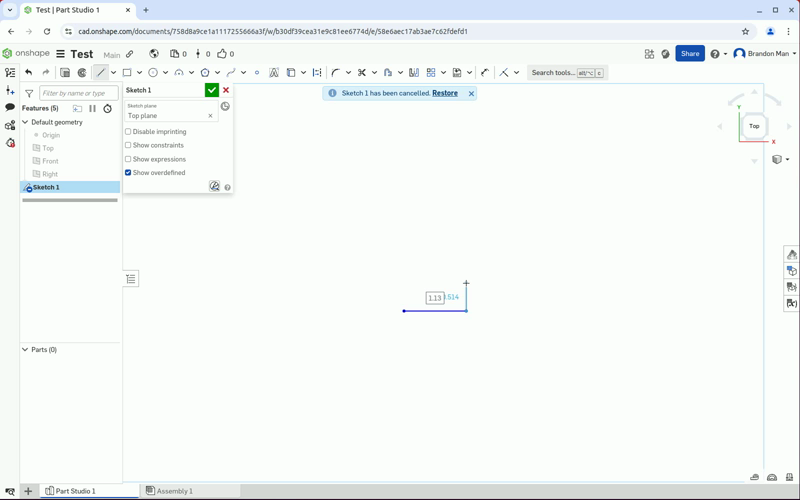
click(466, 282)
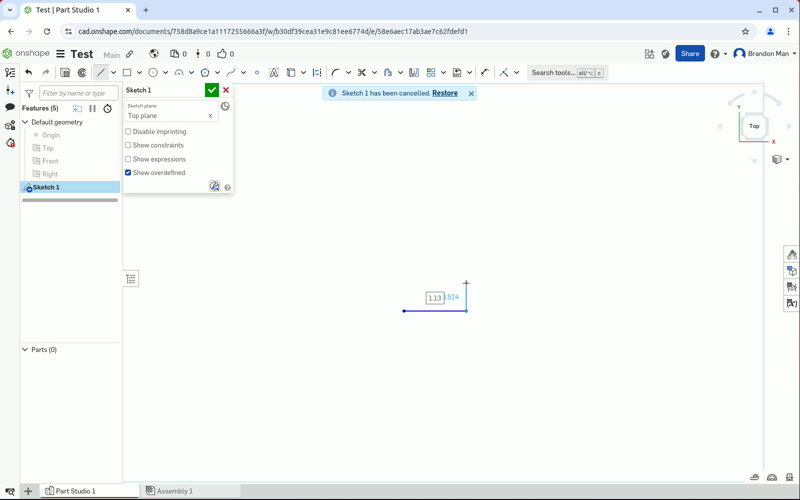
scroll(-6)
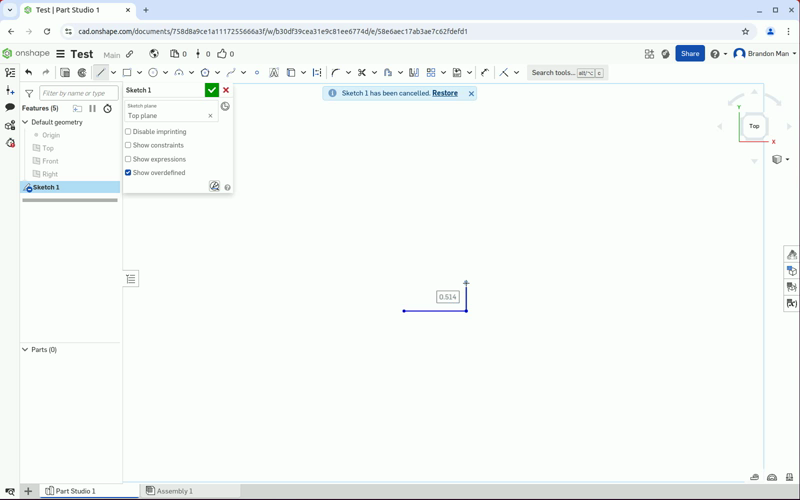
scroll(-6)
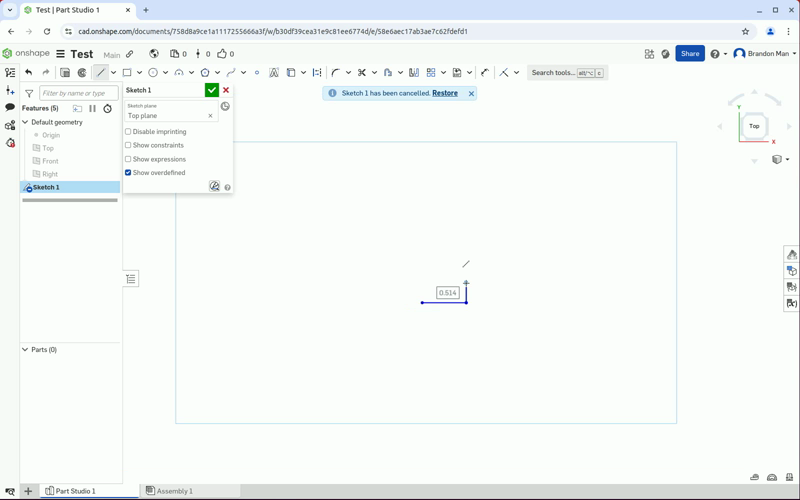
scroll(-6)
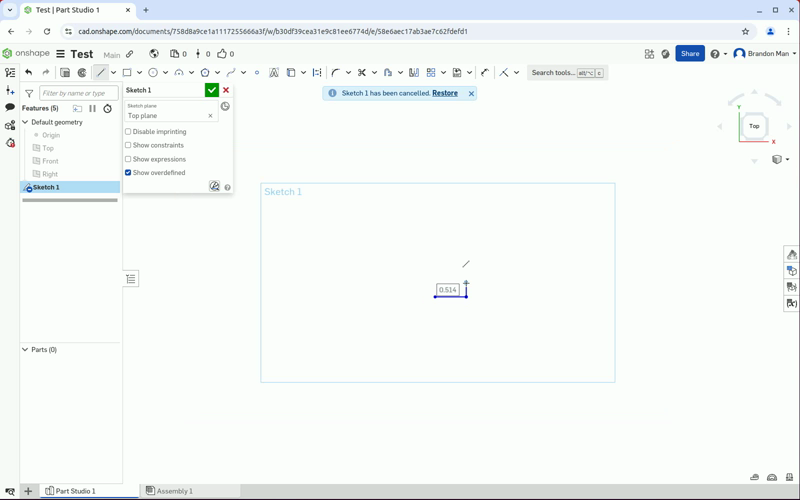
scroll(-6)
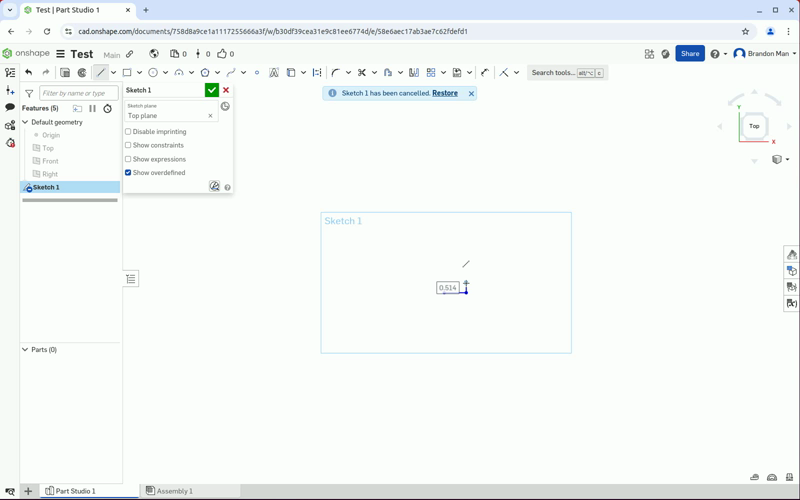
scroll(-6)
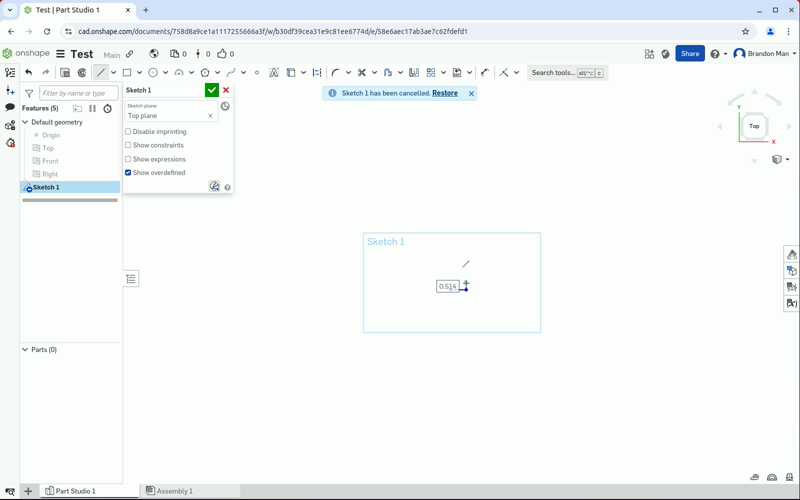
scroll(-6)
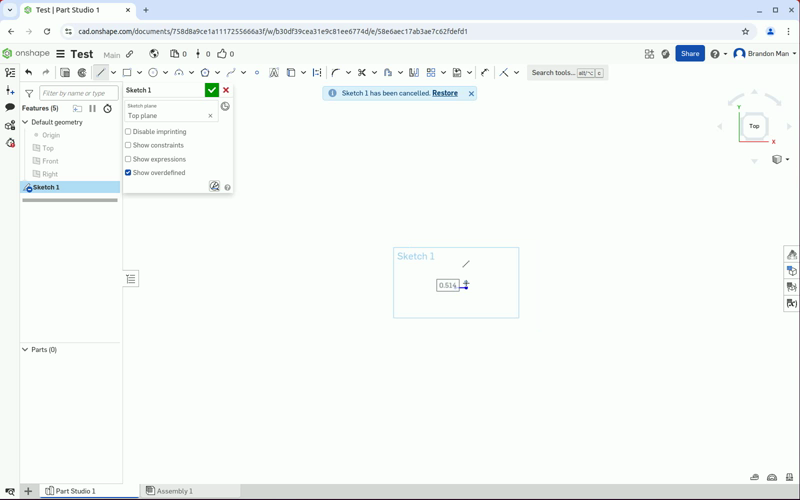
scroll(-6)
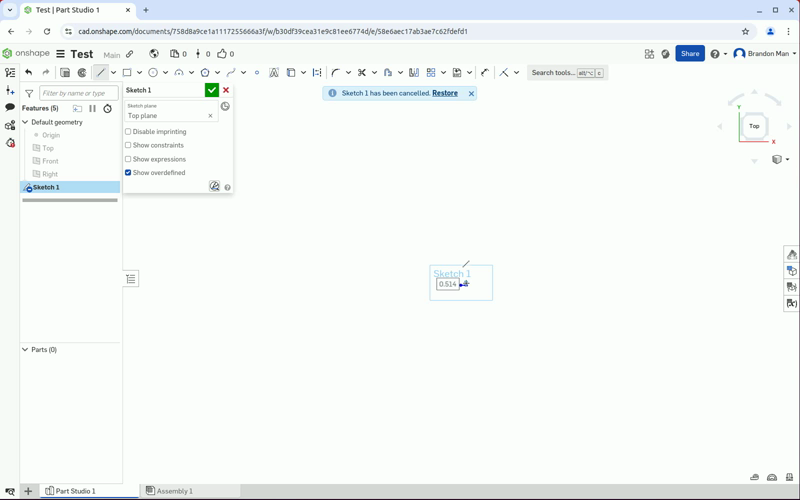
key_up(shift)
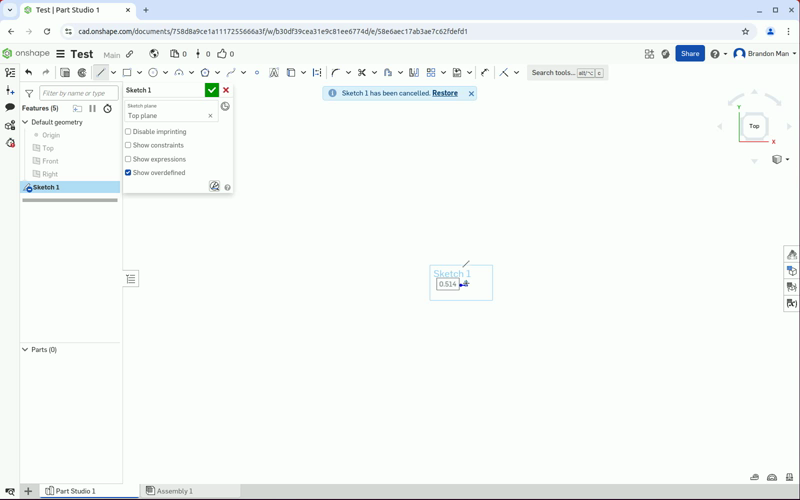
key_down(shift)
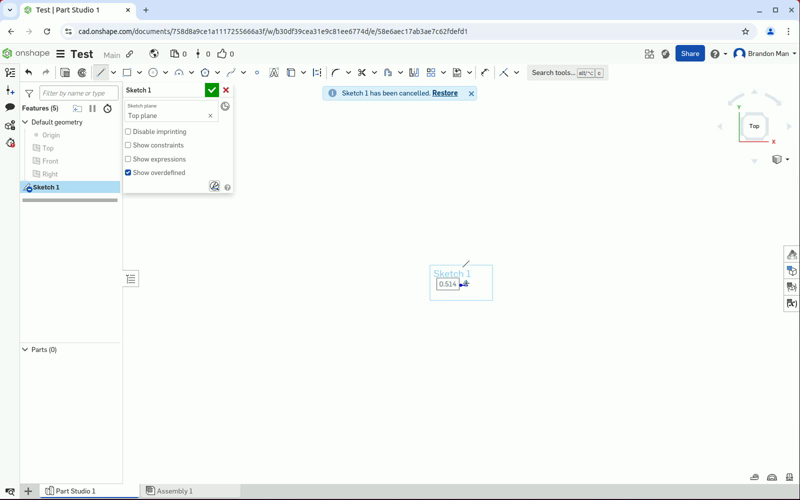
mouse_move(496, 282)
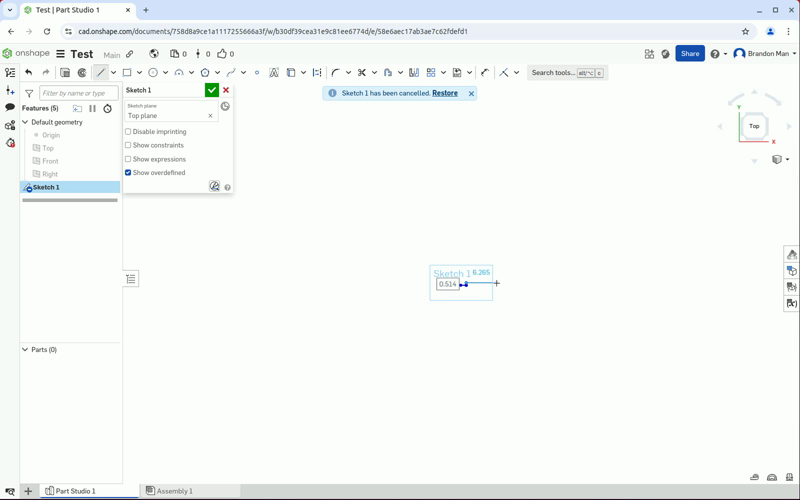
mouse_move(460, 282)
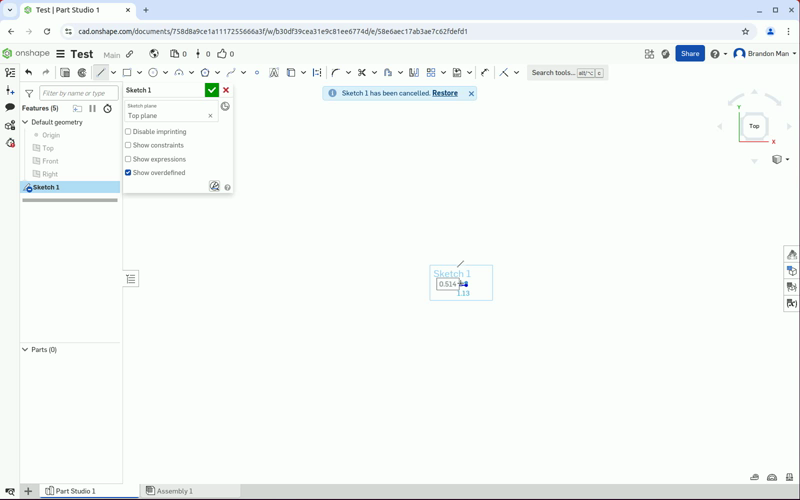
scroll(6)
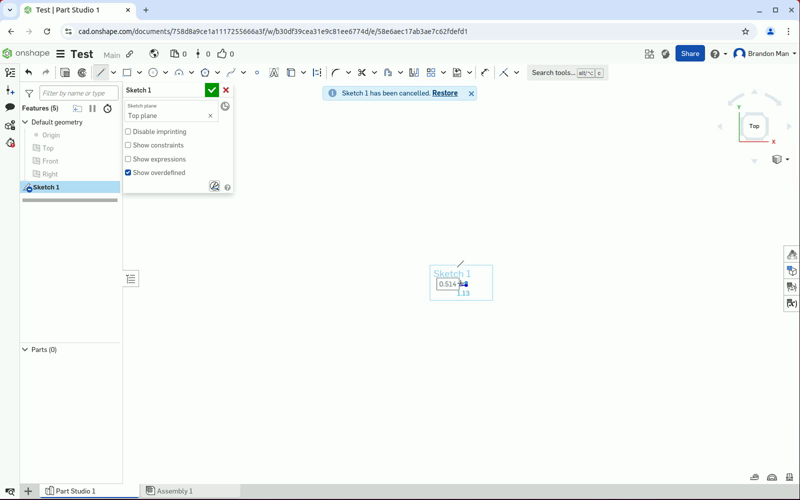
scroll(6)
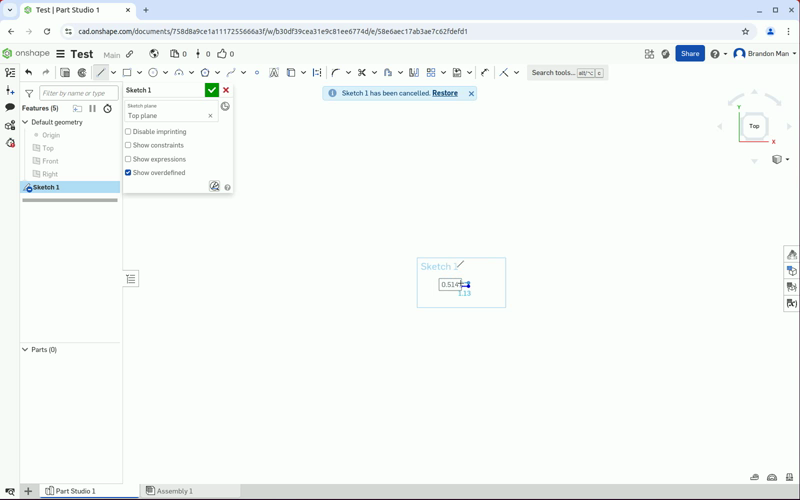
scroll(6)
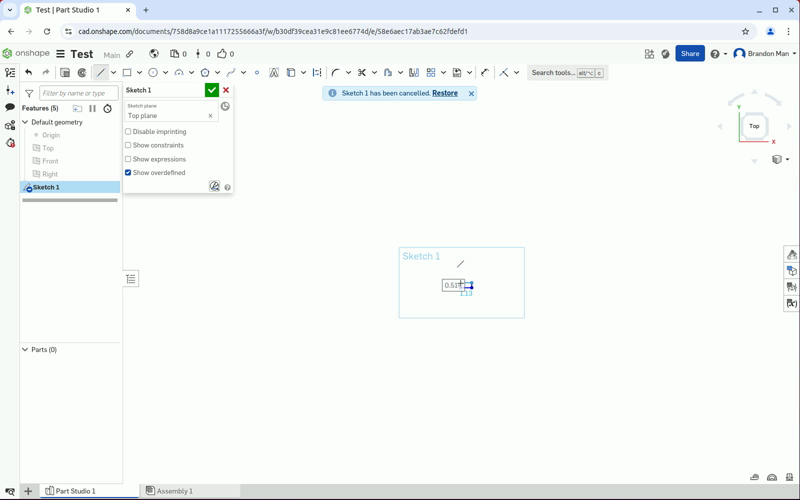
scroll(6)
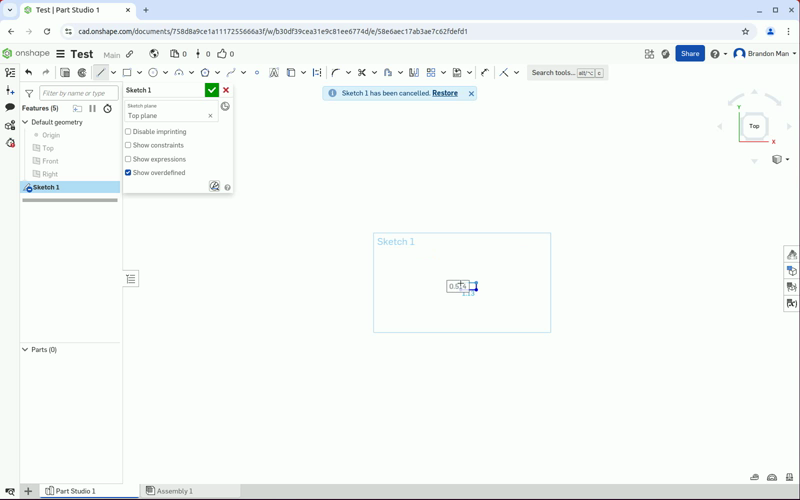
scroll(6)
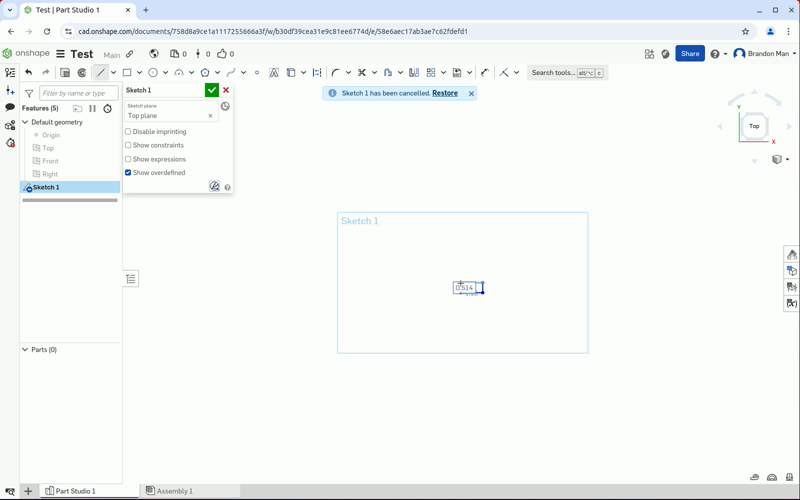
scroll(6)
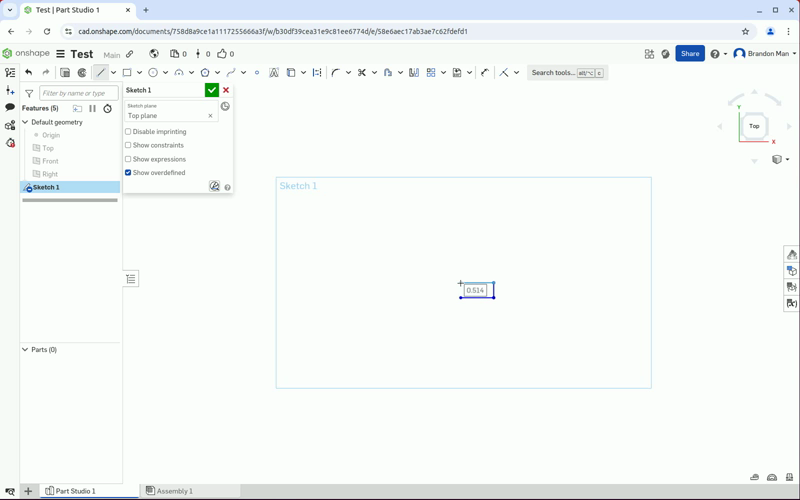
scroll(6)
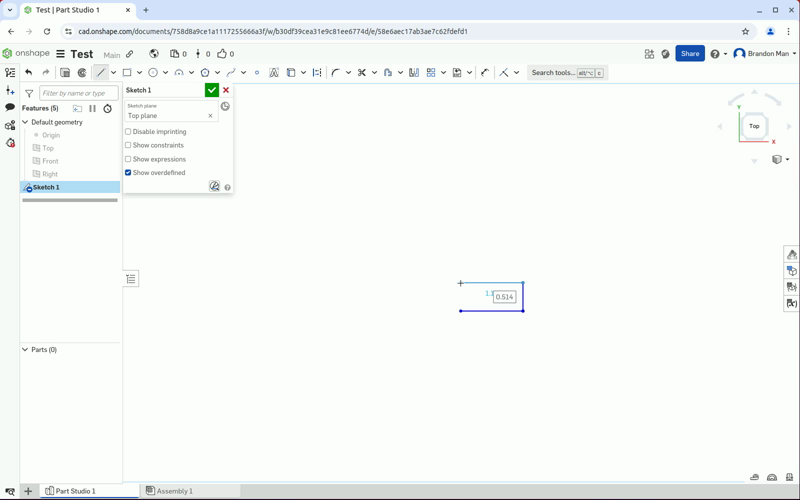
click(460, 282)
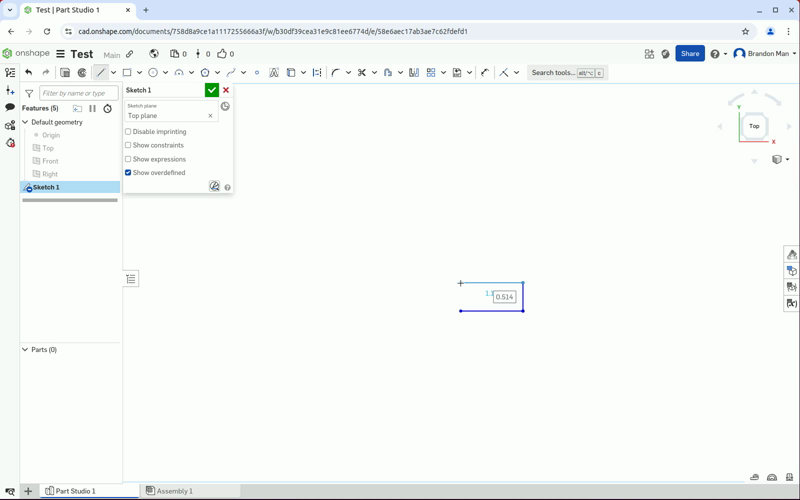
scroll(-6)
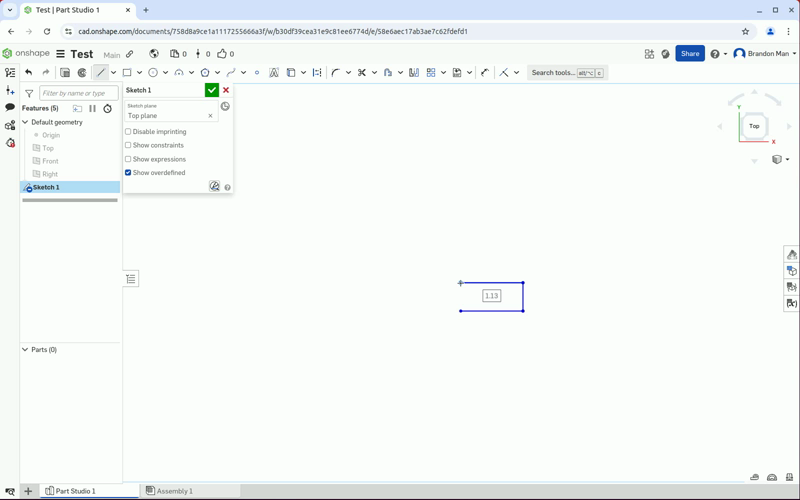
scroll(-6)
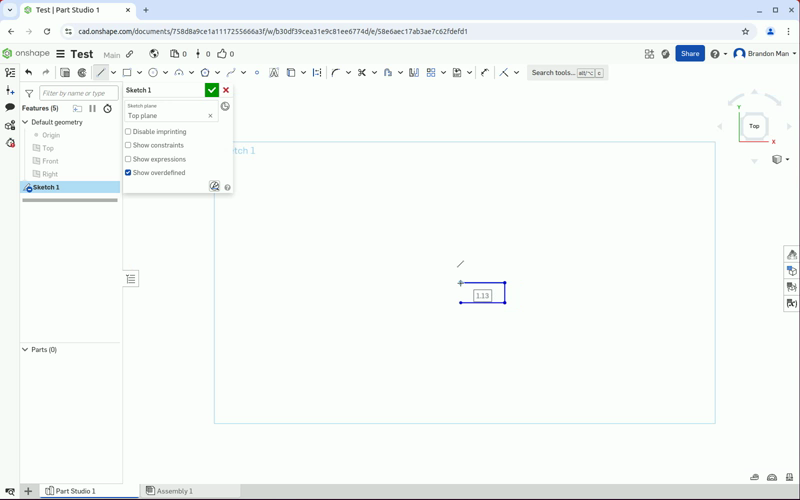
scroll(-6)
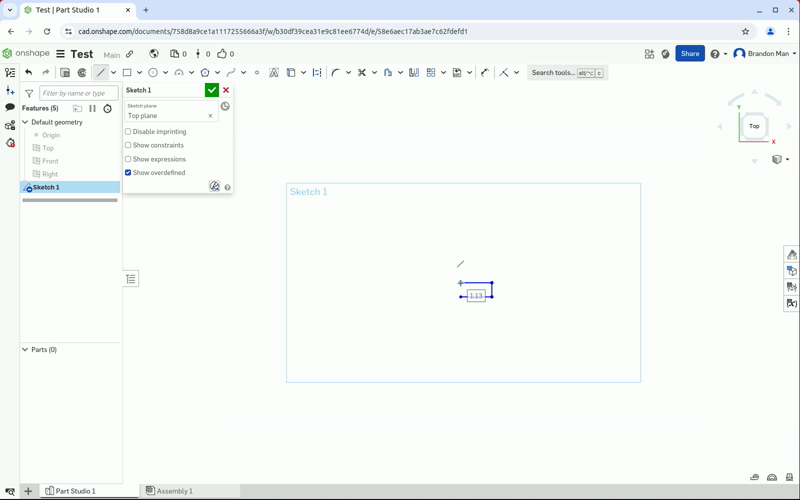
scroll(-6)
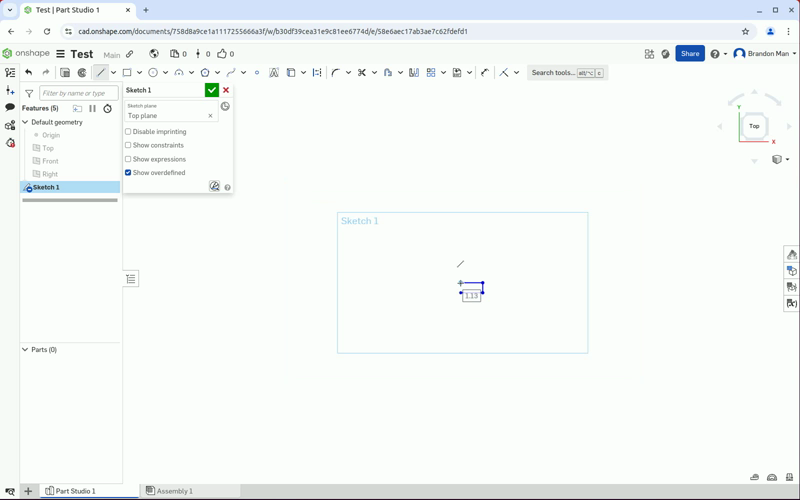
scroll(-6)
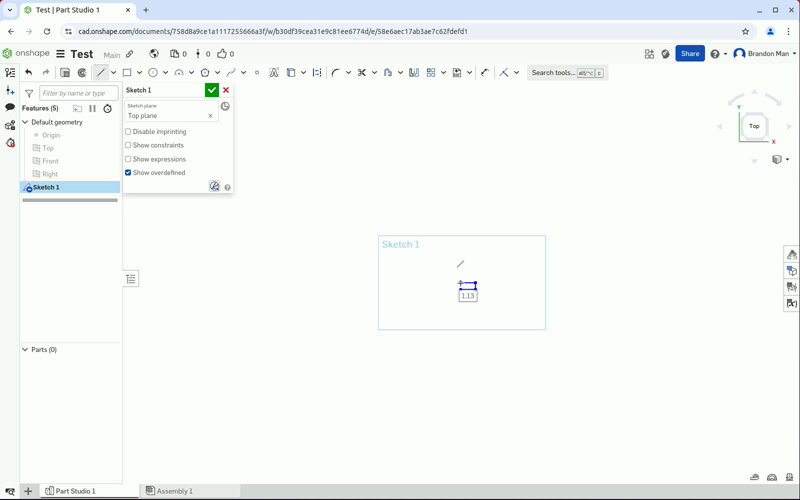
scroll(-6)
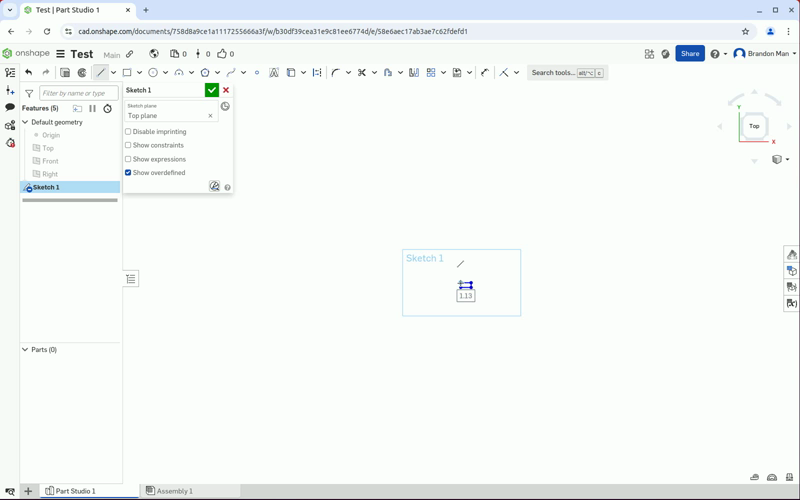
scroll(-6)
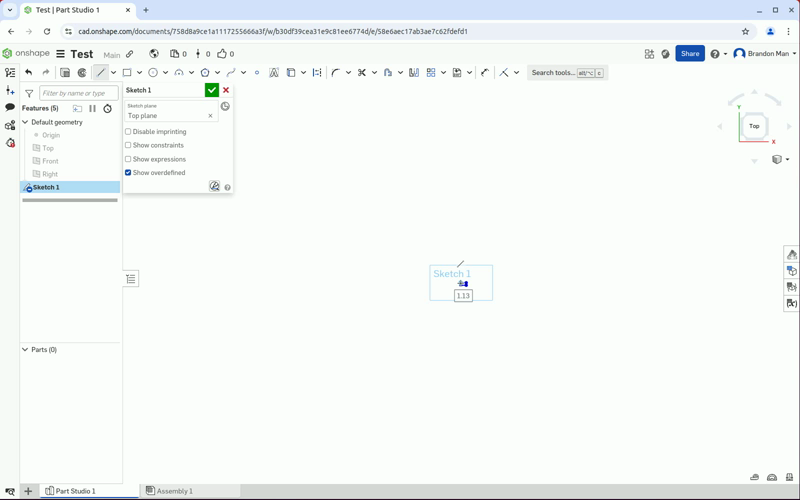
key_up(shift)
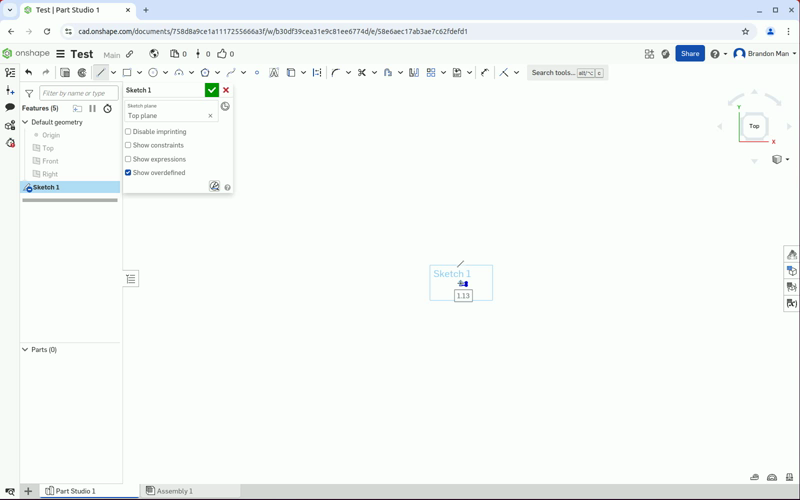
mouse_move(490, 282)
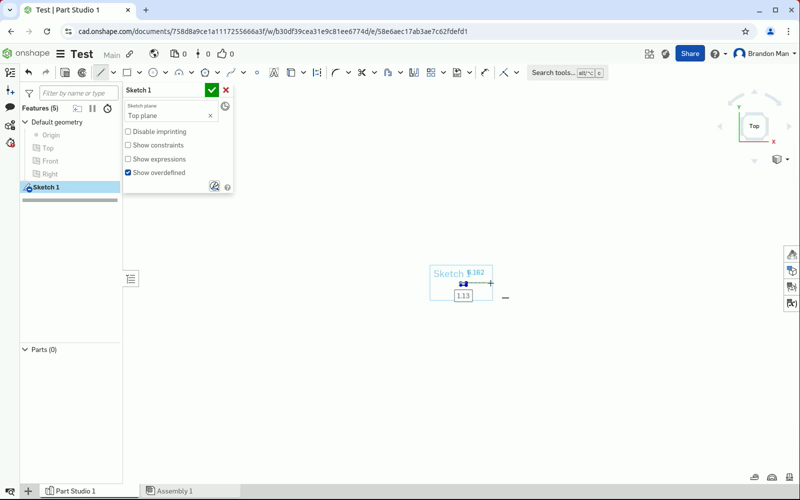
key_down(shift)
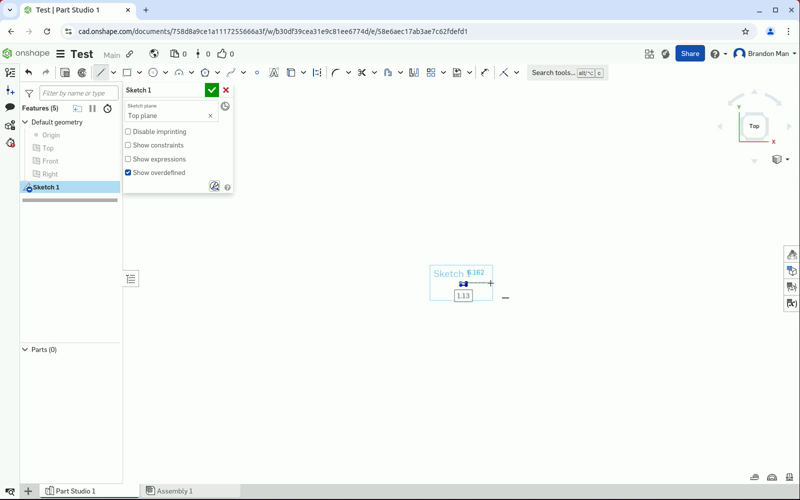
mouse_move(460, 285)
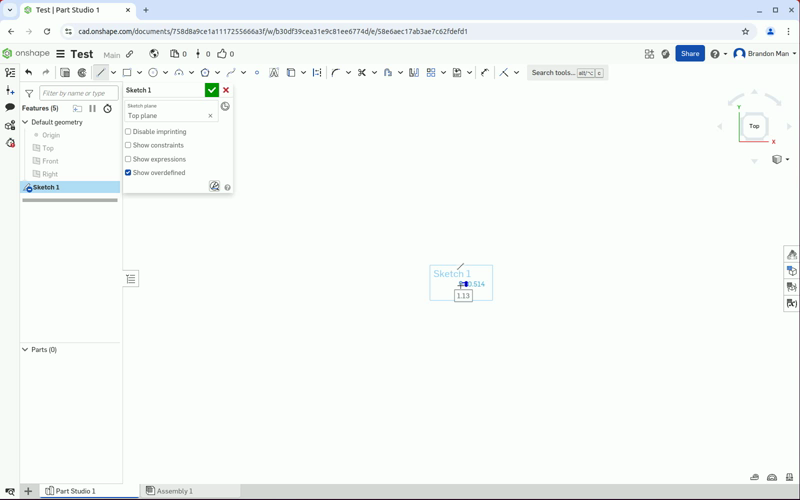
scroll(6)
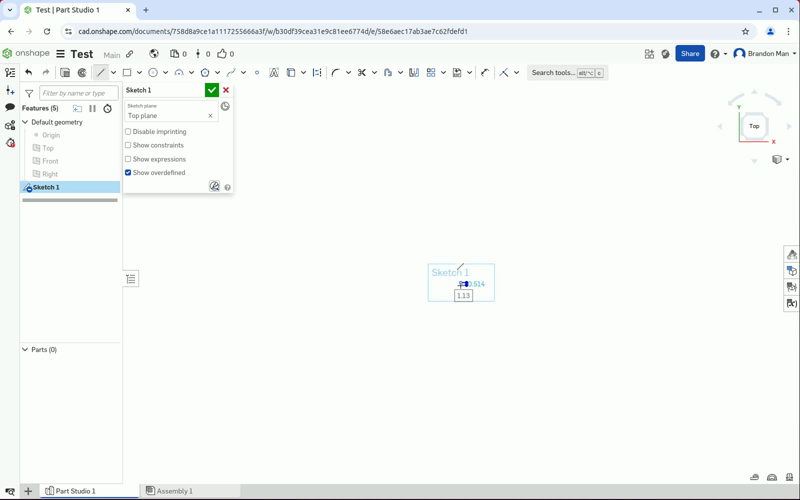
scroll(6)
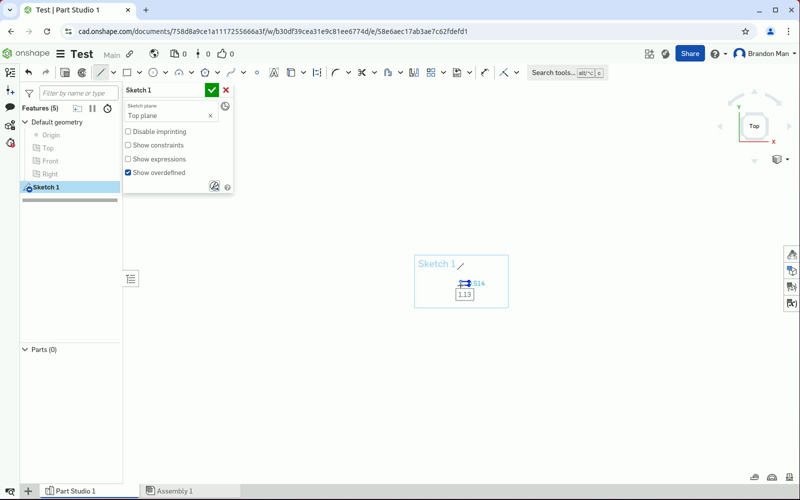
scroll(6)
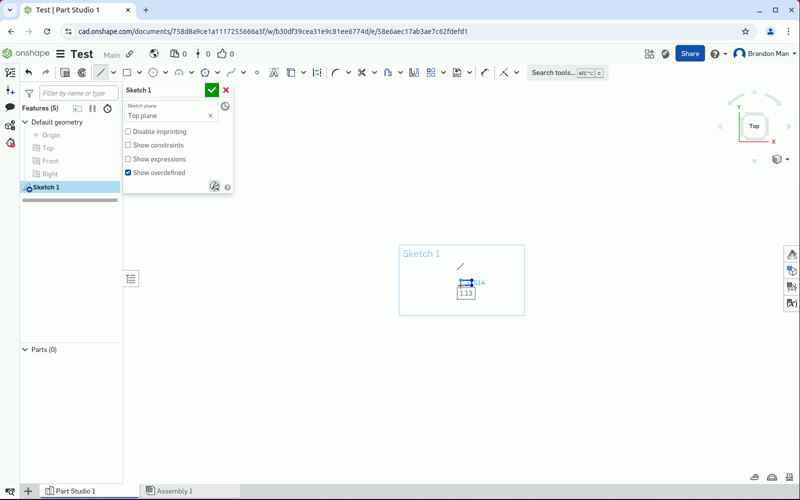
scroll(6)
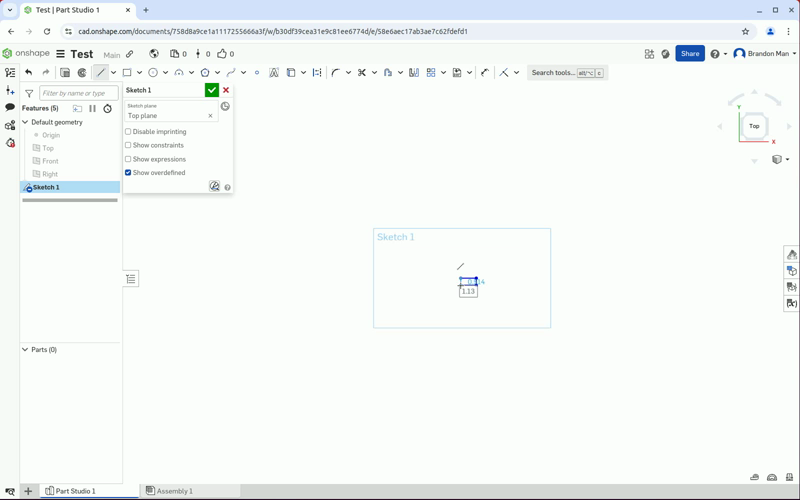
scroll(6)
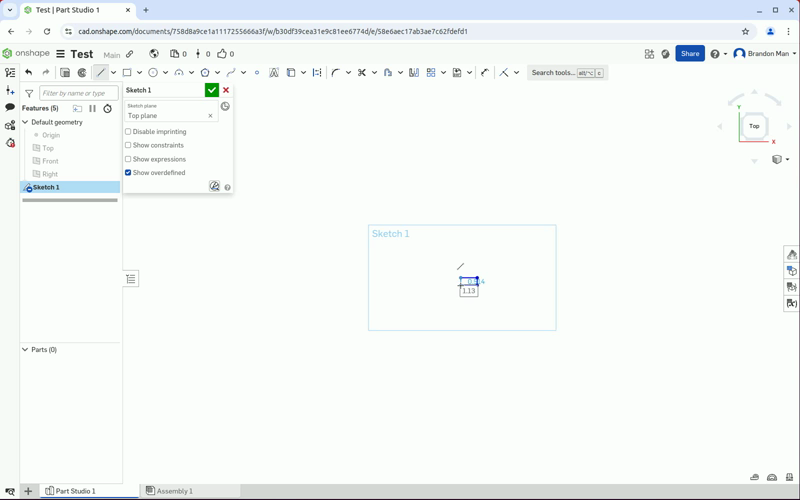
scroll(6)
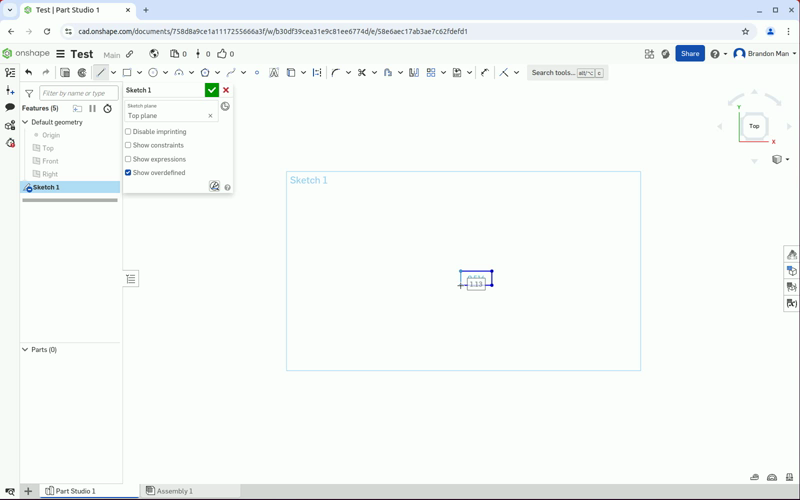
scroll(6)
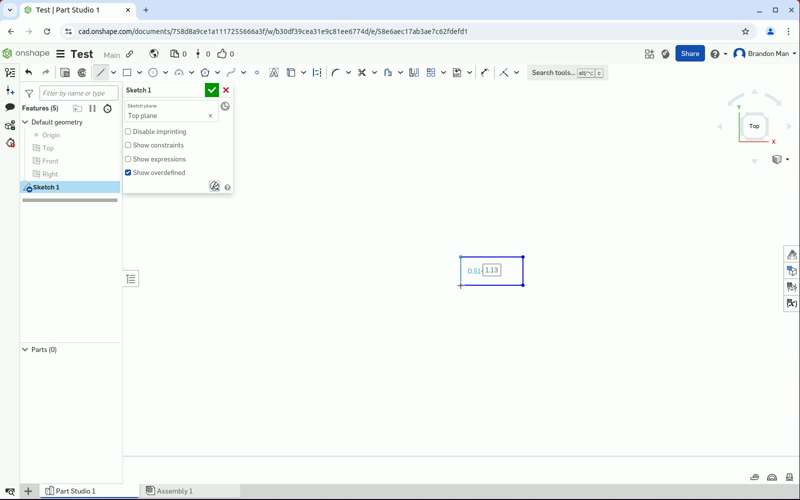
key_up(shift)
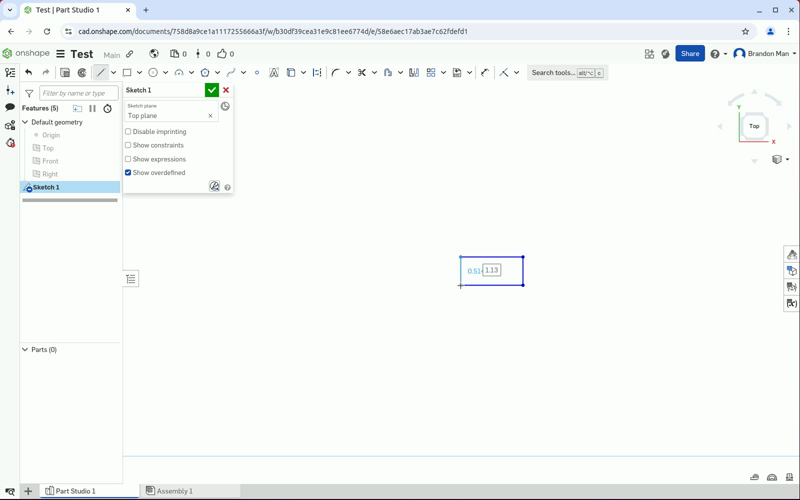
click(460, 285)
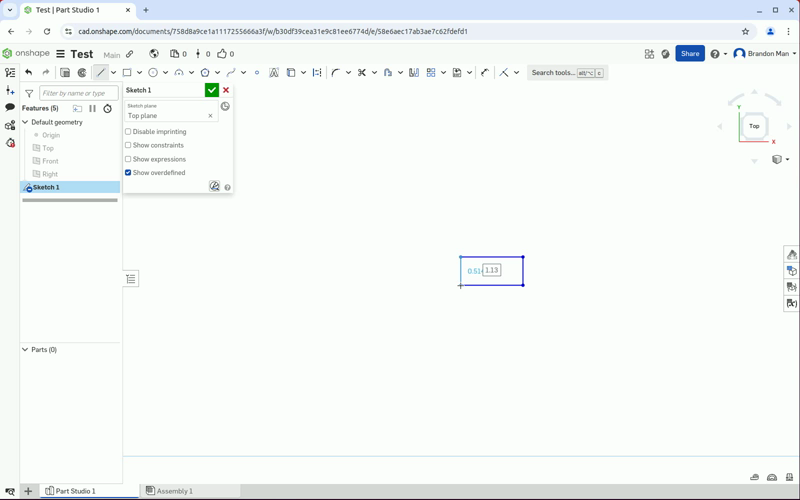
scroll(-6)
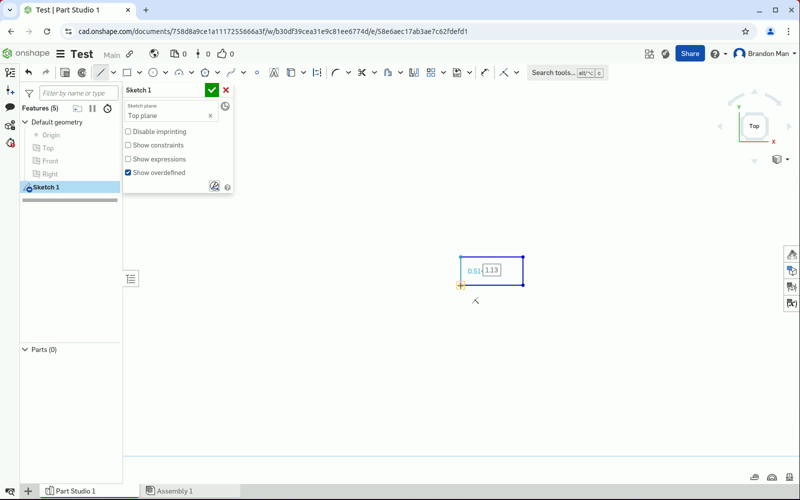
scroll(-6)
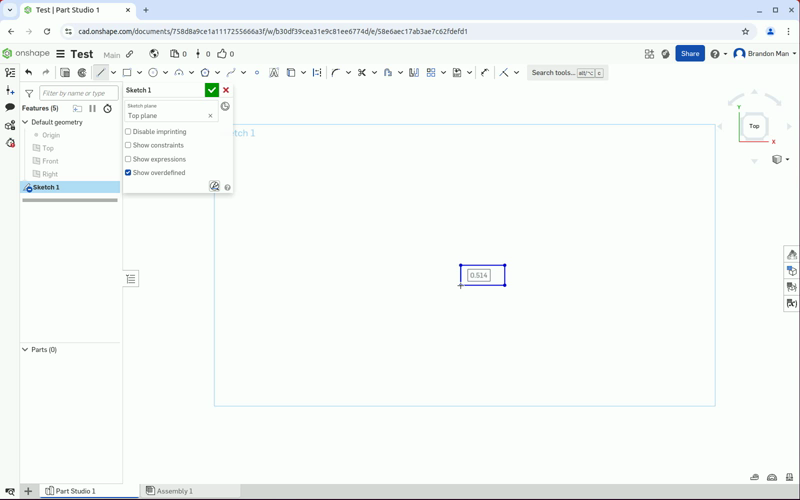
scroll(-6)
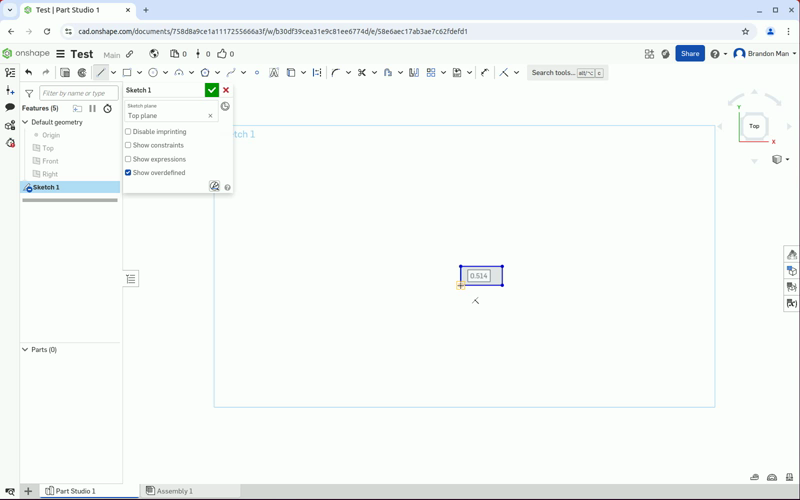
scroll(-6)
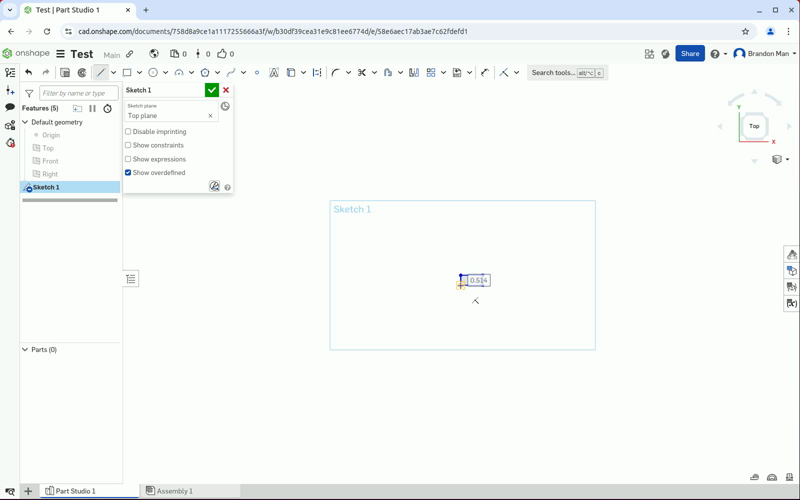
scroll(-6)
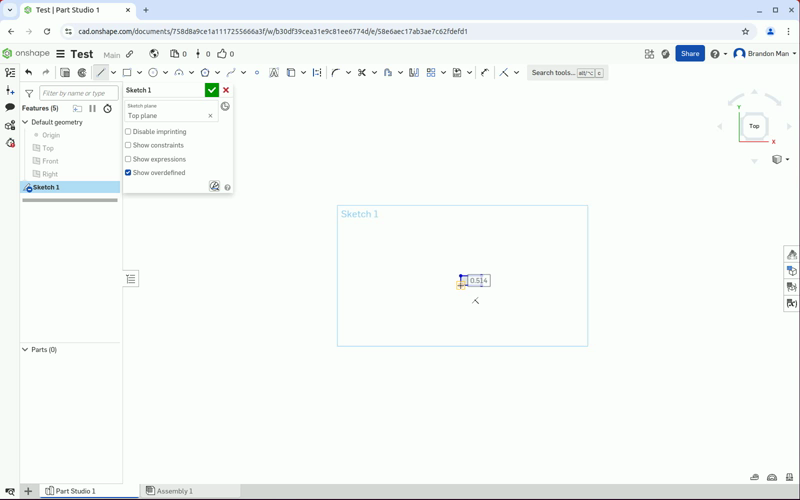
scroll(-6)
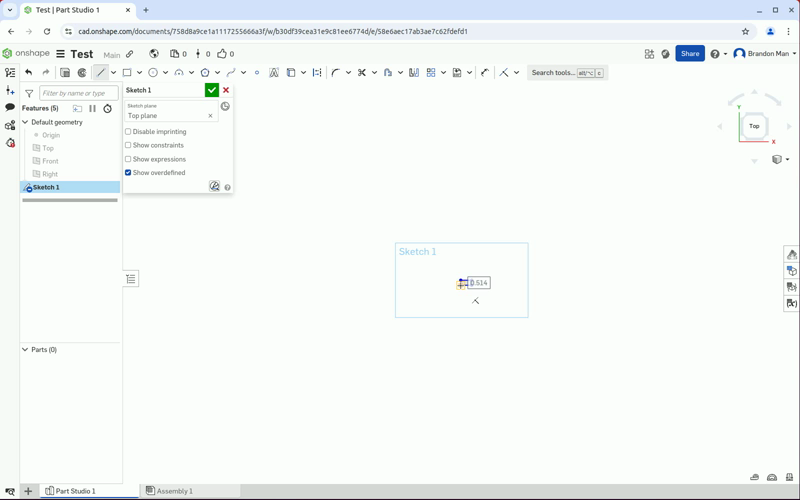
scroll(-6)
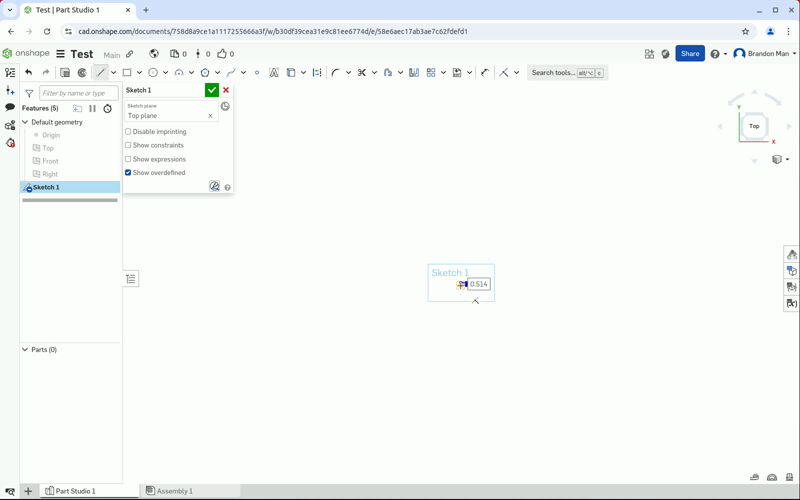
key(esc)
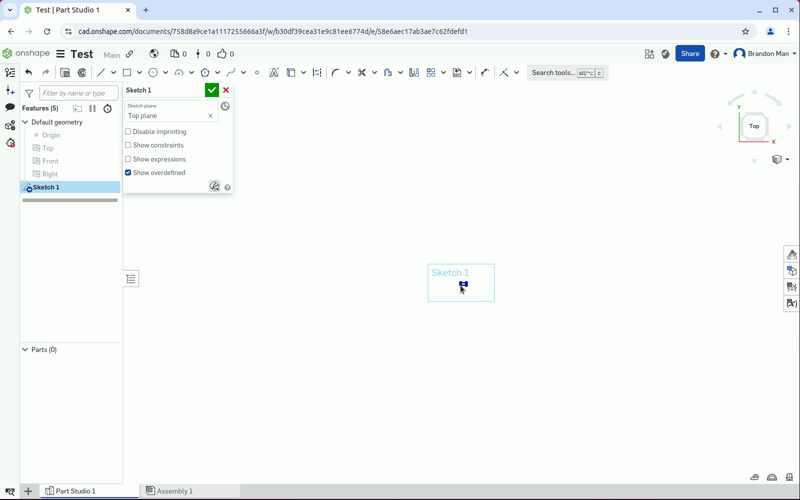
mouse_move(463, 283)
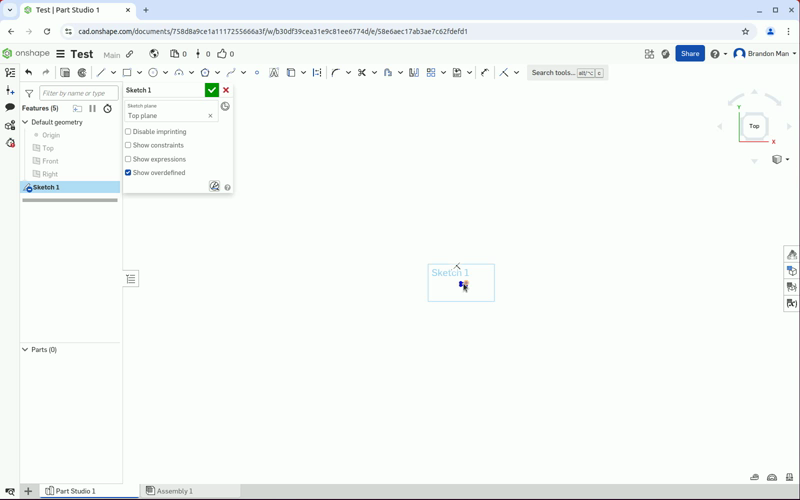
scroll(6)
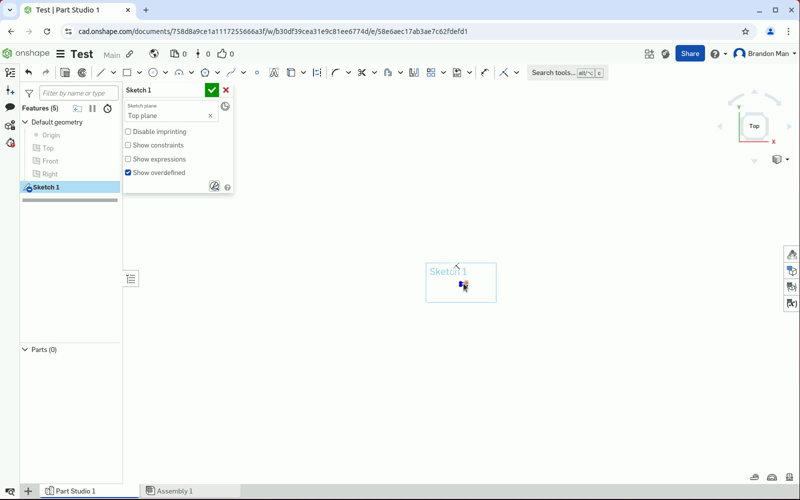
scroll(6)
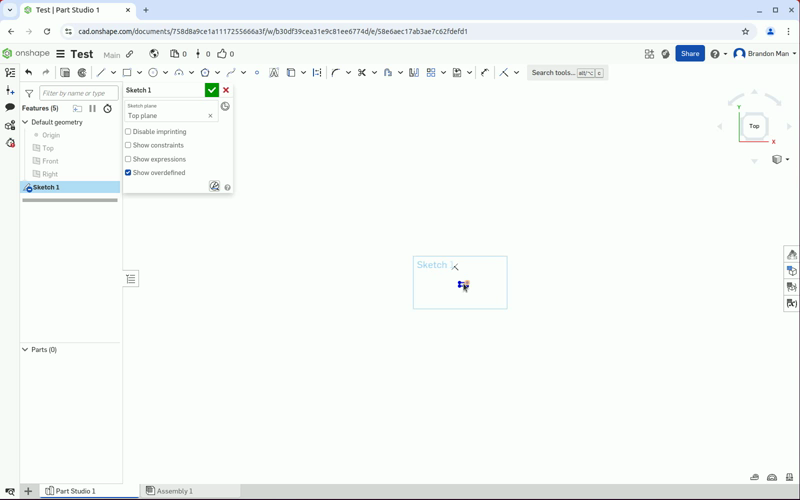
scroll(6)
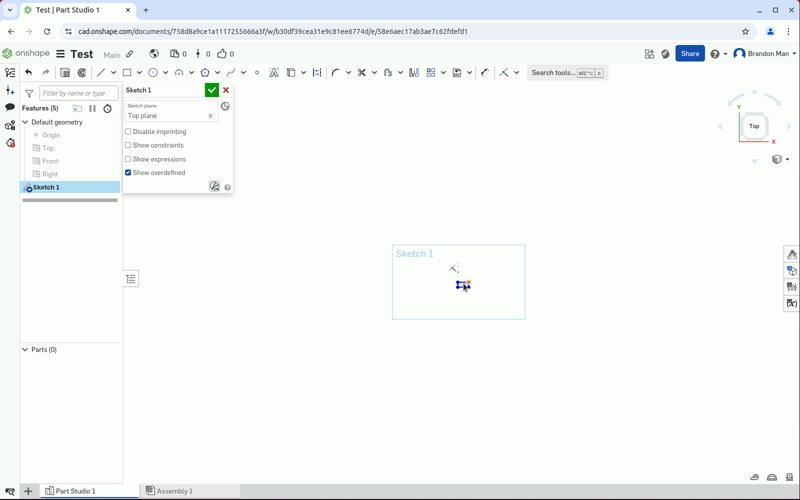
scroll(6)
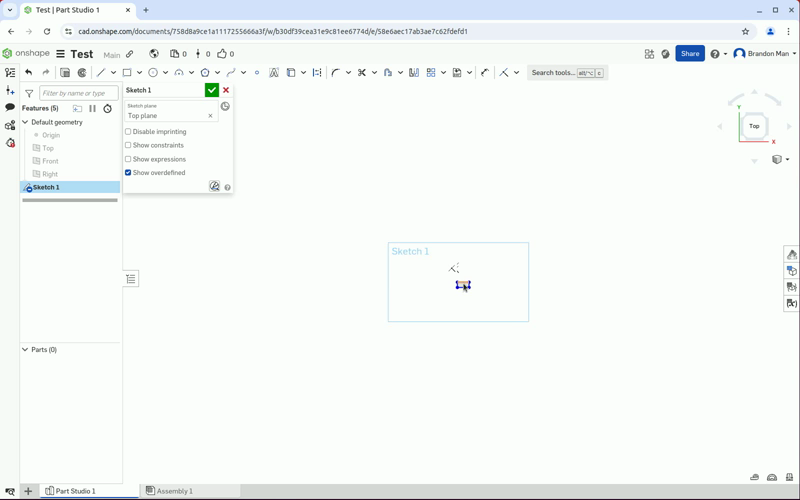
scroll(6)
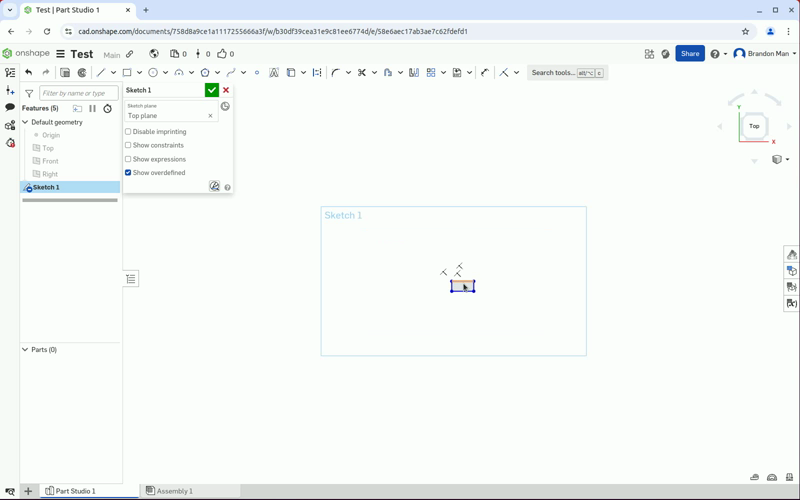
scroll(6)
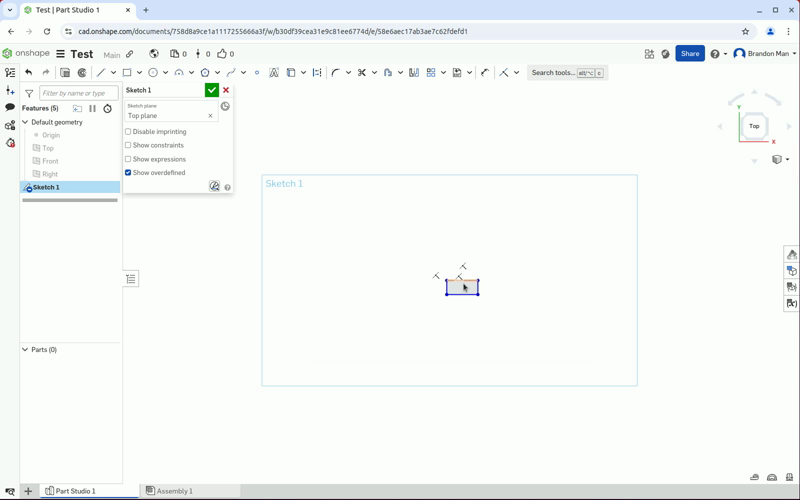
scroll(6)
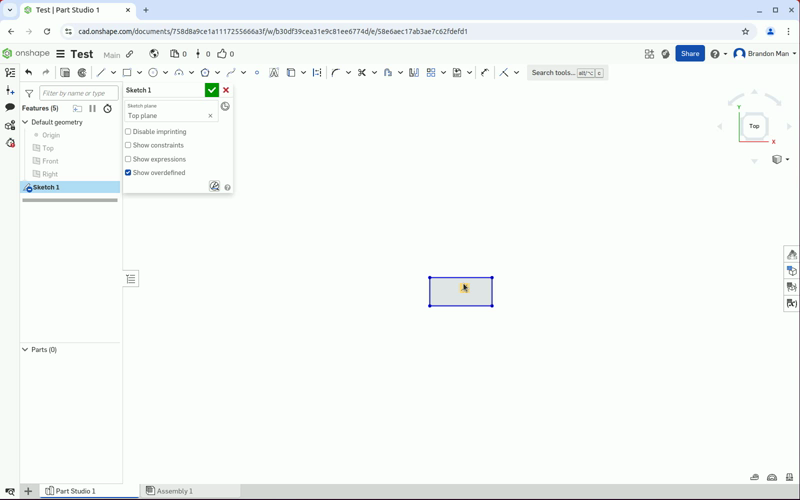
click(463, 283)
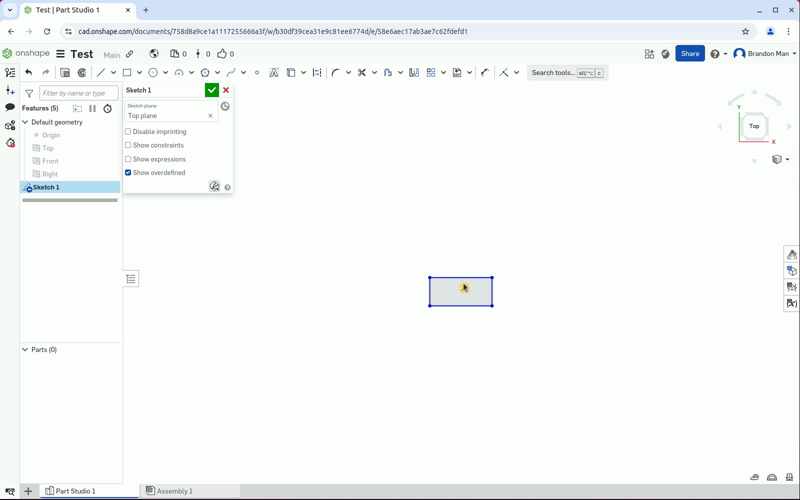
scroll(-6)
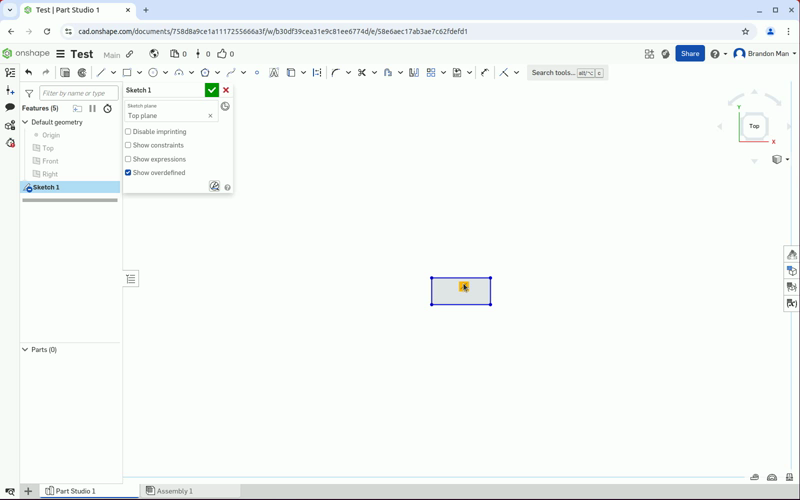
scroll(-6)
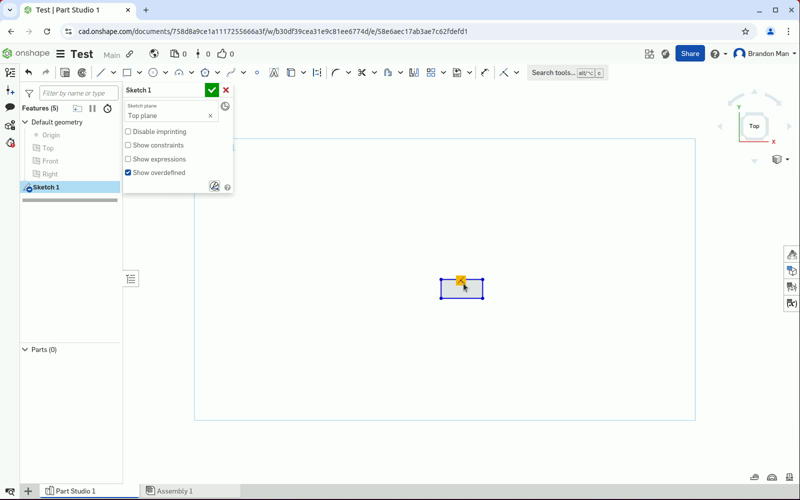
scroll(-6)
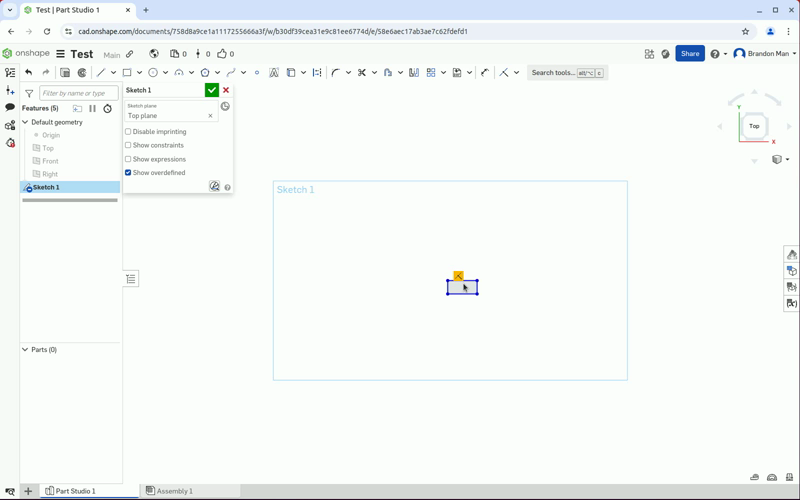
scroll(-6)
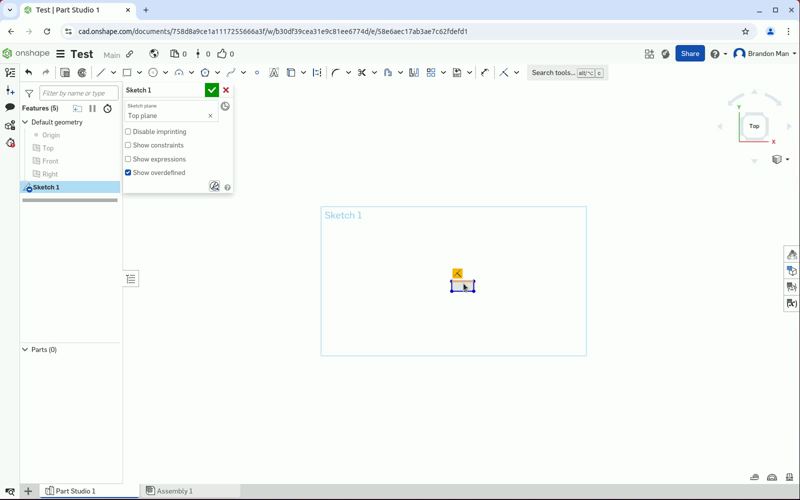
scroll(-6)
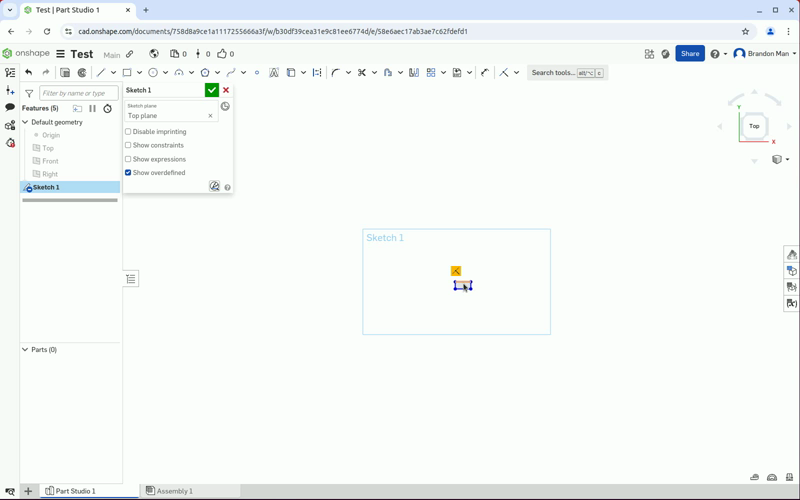
scroll(-6)
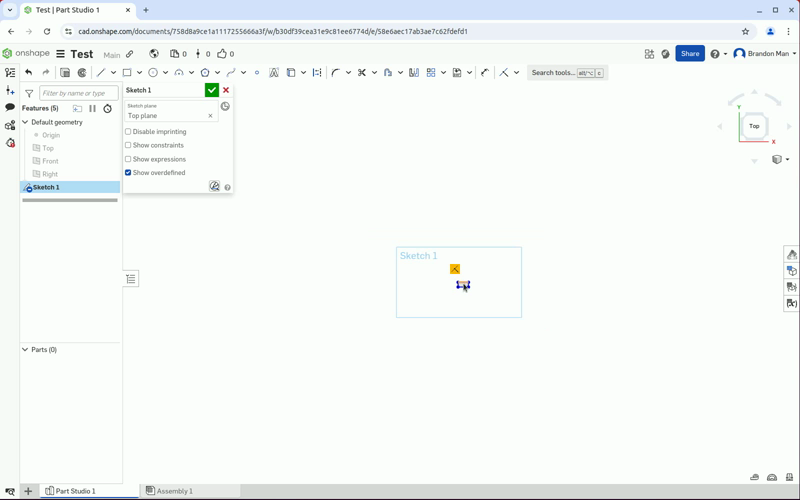
scroll(-6)
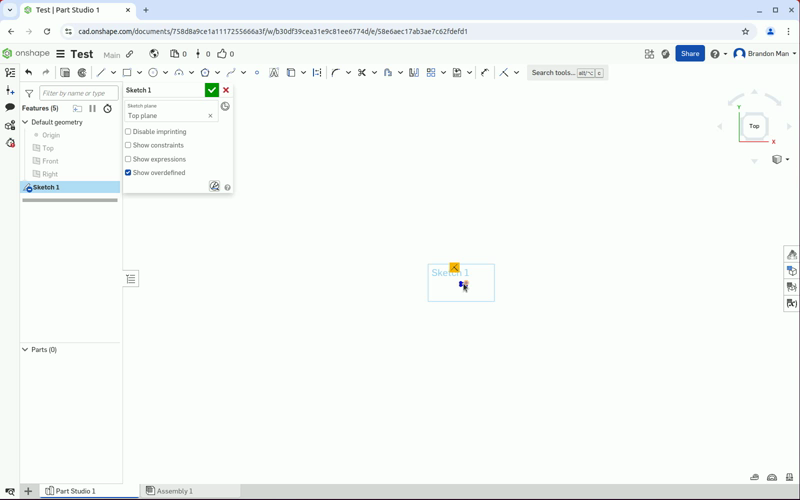
mouse_move(73, 352)
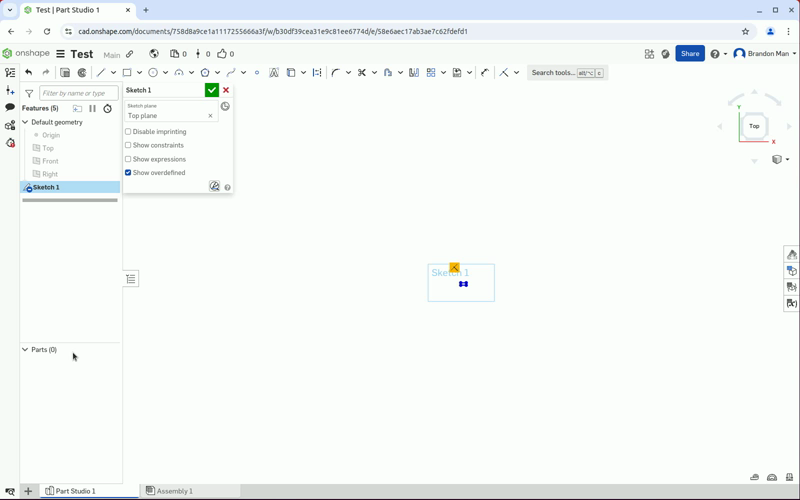
key(shift+y)
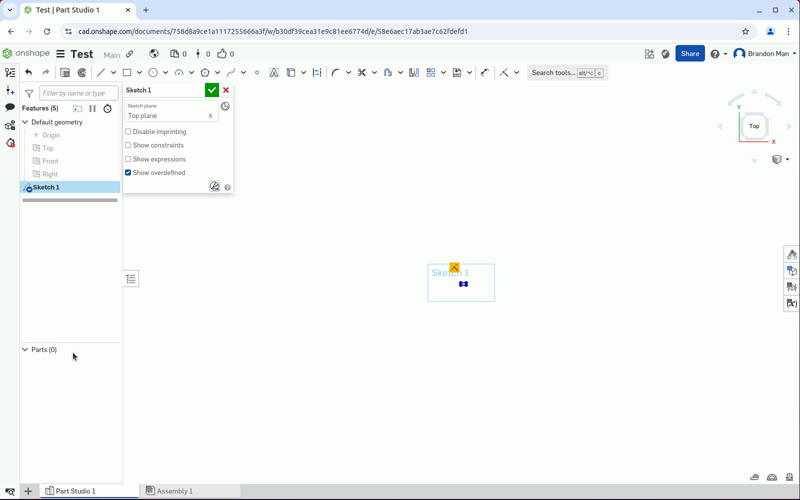
key(shift+e)
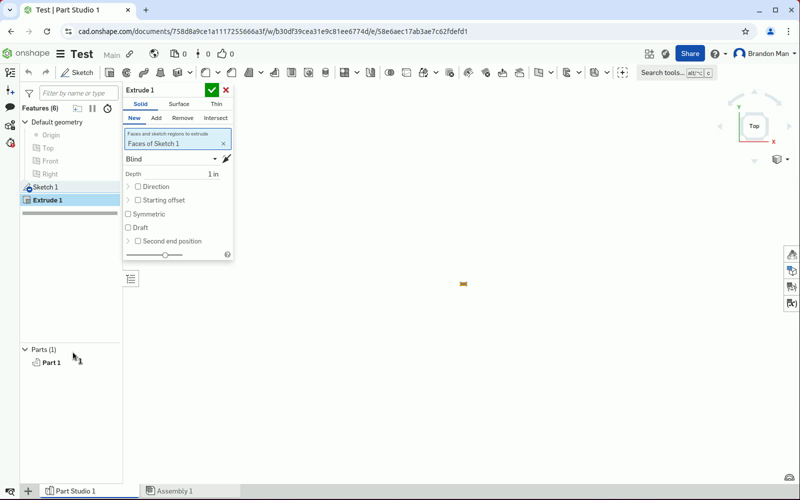
mouse_move(143, 106)
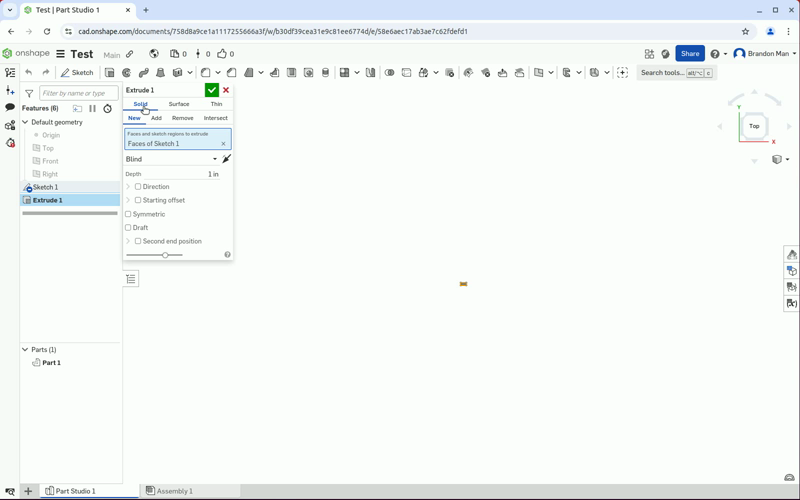
click(143, 106)
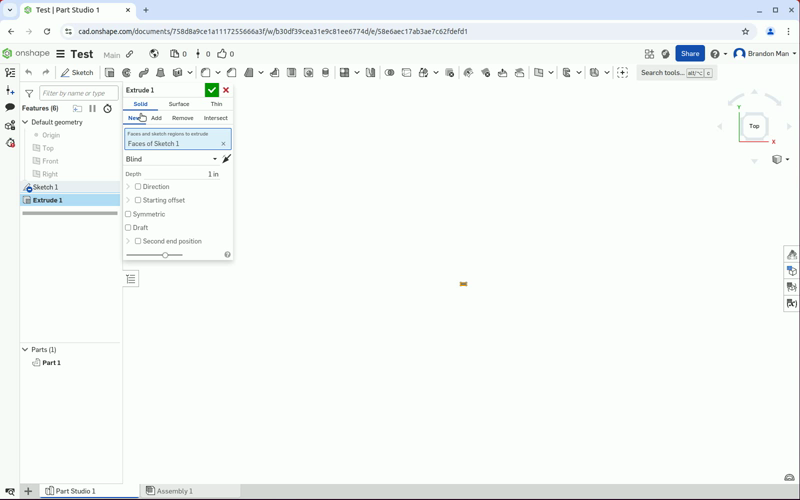
mouse_move(137, 120)
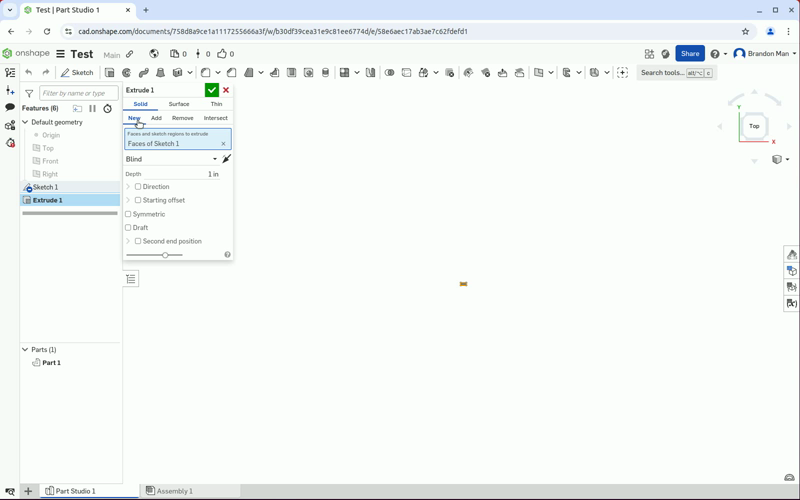
click(137, 120)
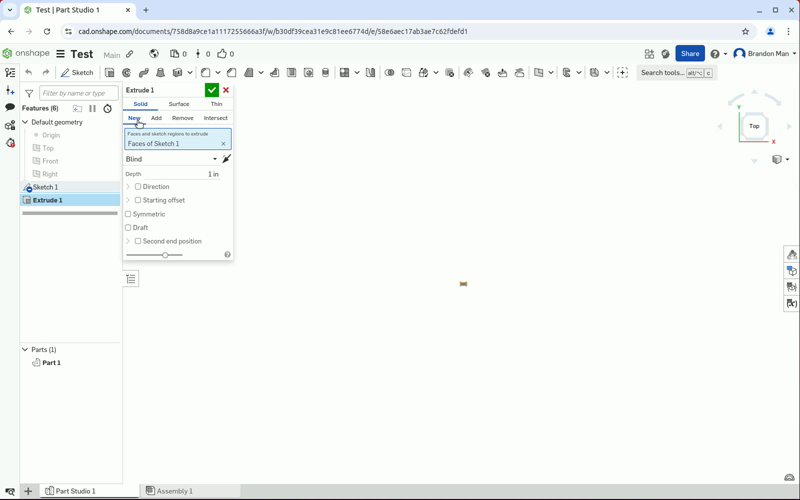
key(tab, 4)
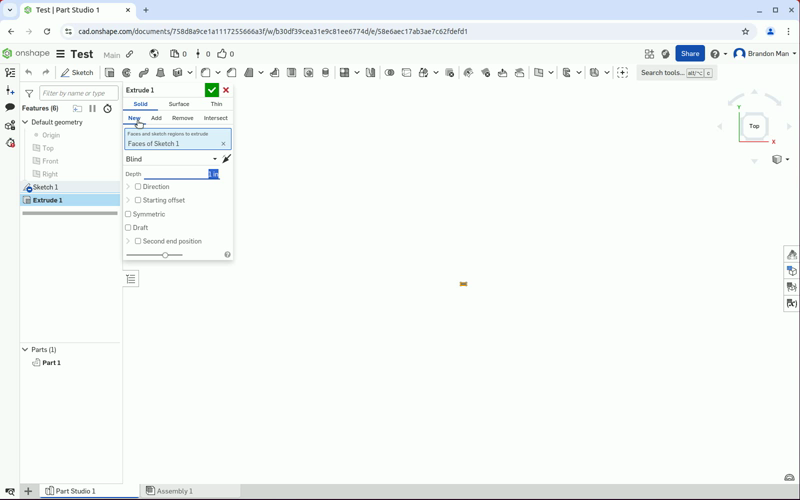
text(23.108)
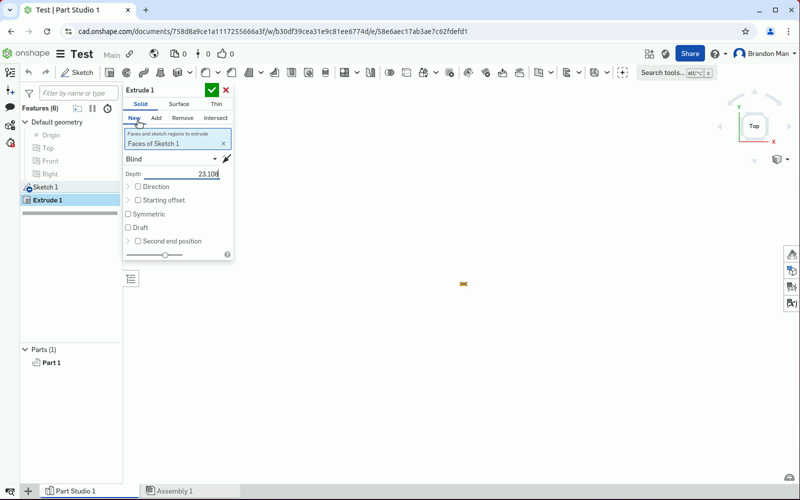
key(enter)
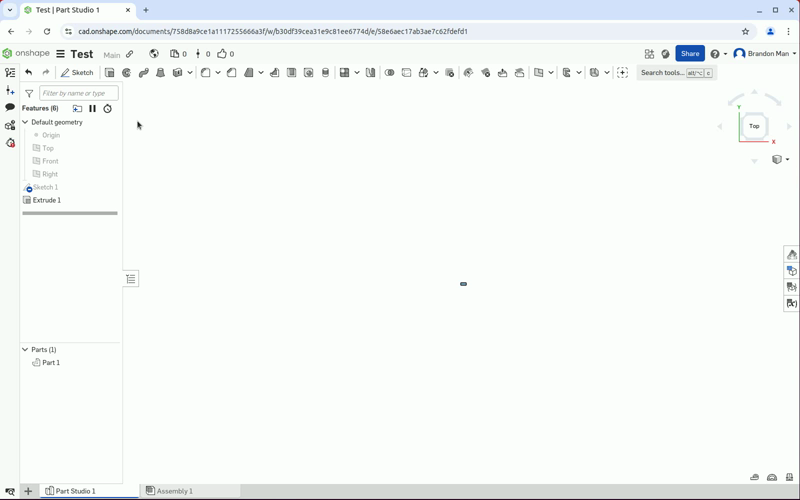
key(shift+h)
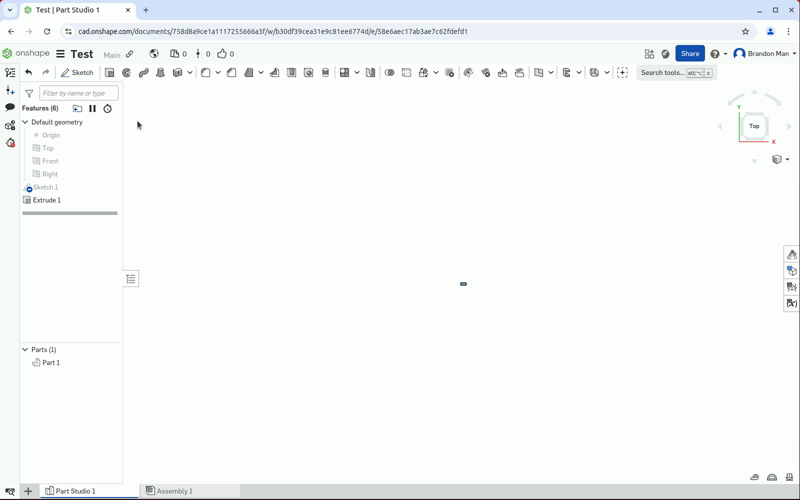
key(shift+h)
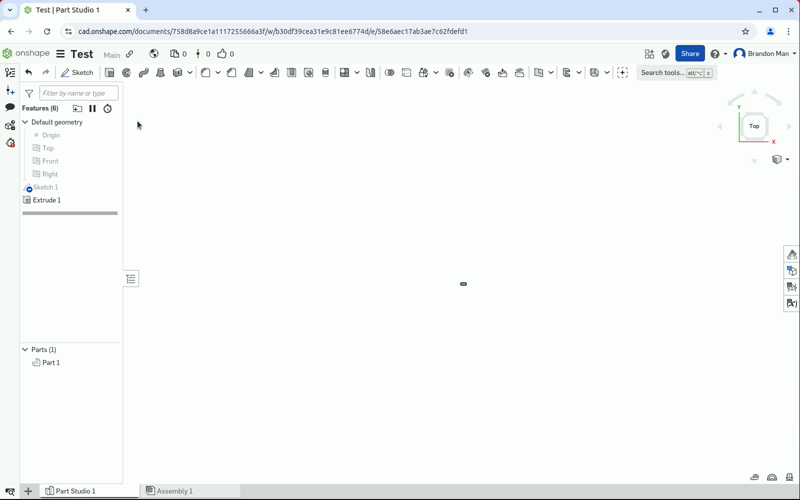
mouse_move(73, 189)
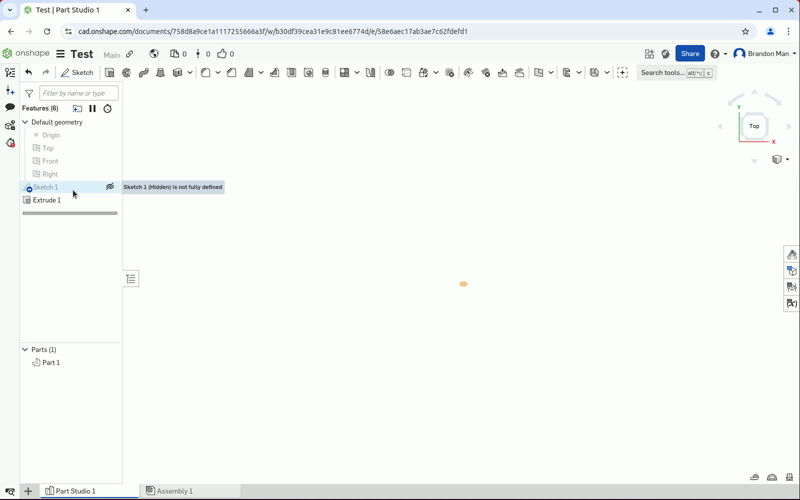
click(73, 189)
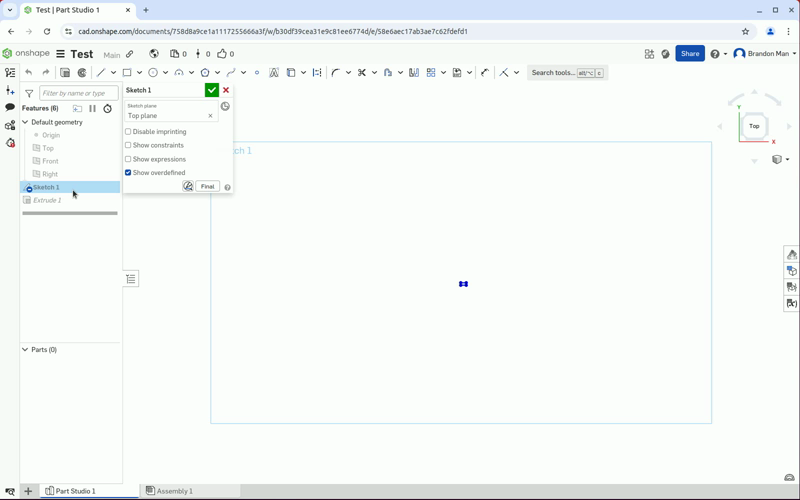
mouse_move(229, 92)
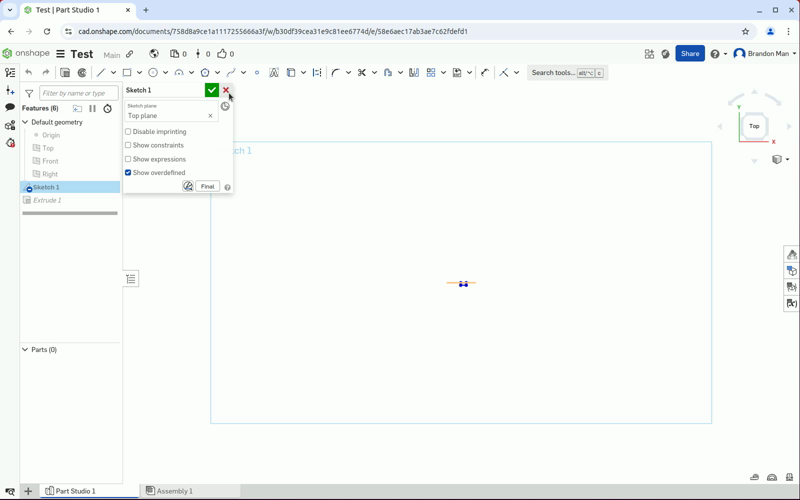
click(229, 92)
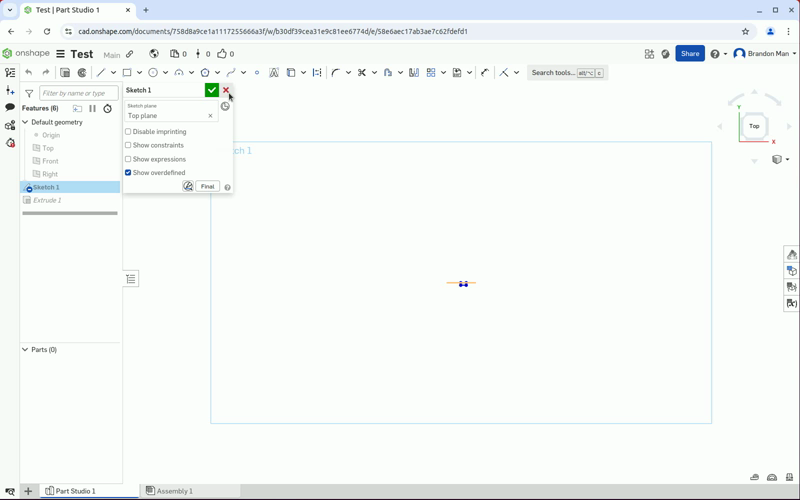
key(shift+s)
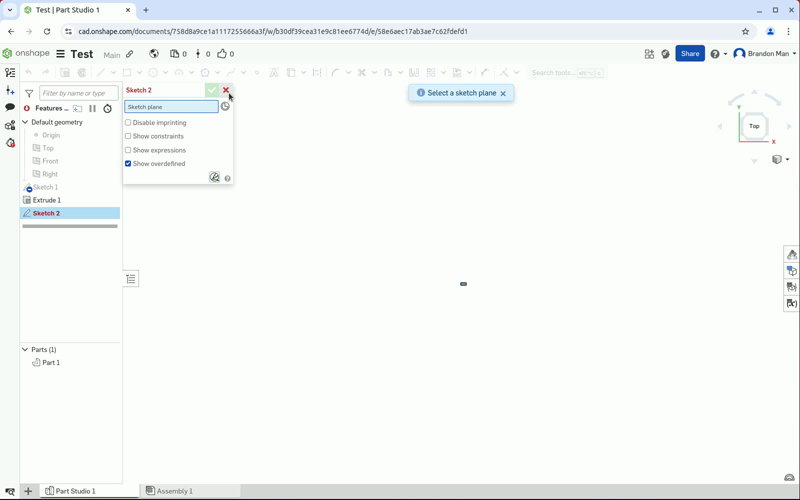
mouse_move(73, 150)
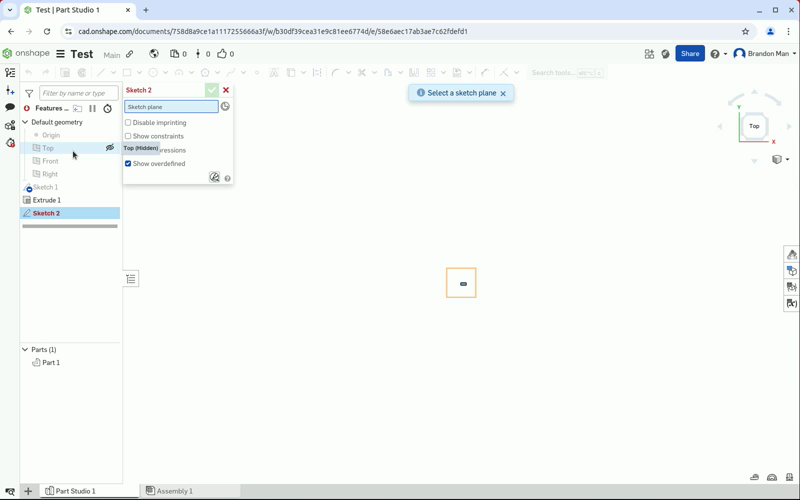
click(73, 150)
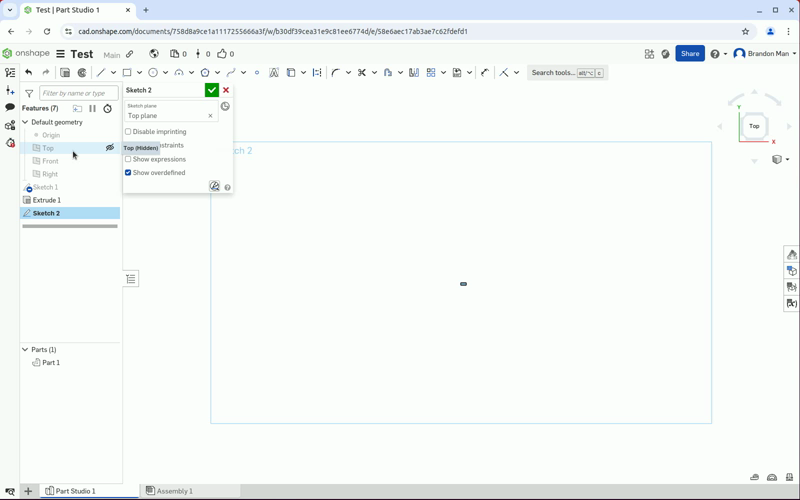
mouse_move(73, 352)
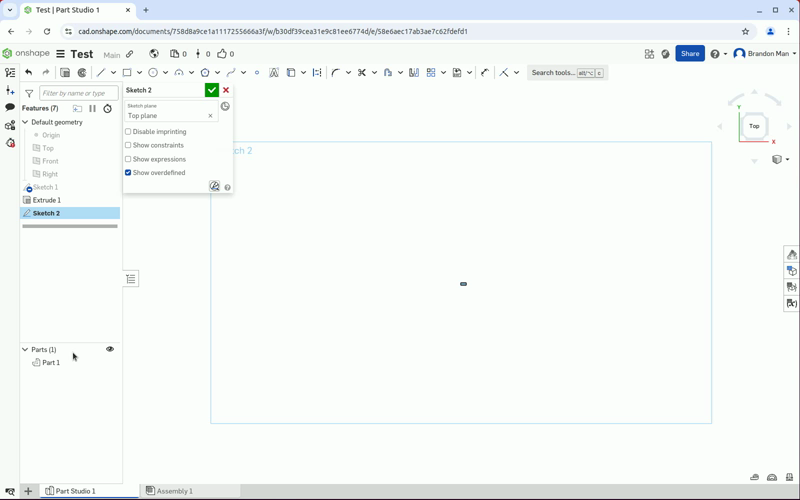
key(y)
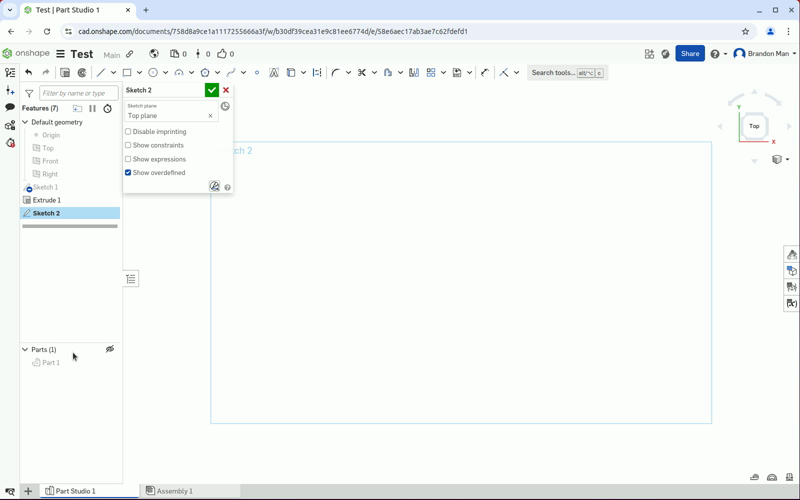
key(l)
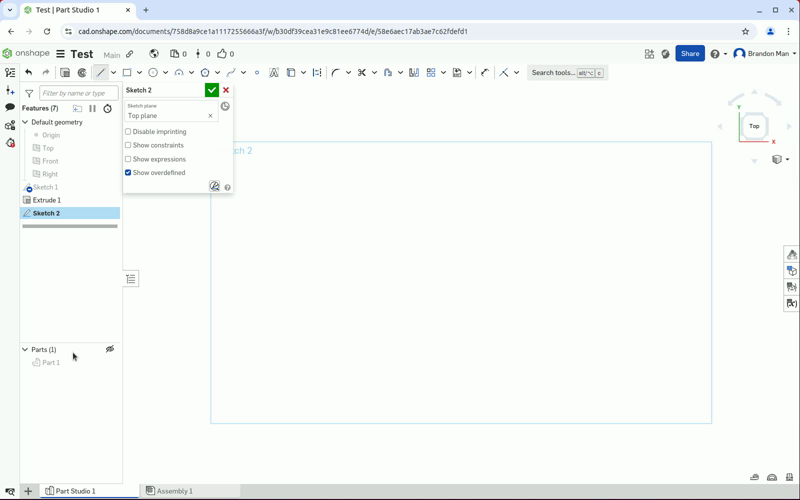
key_down(shift)
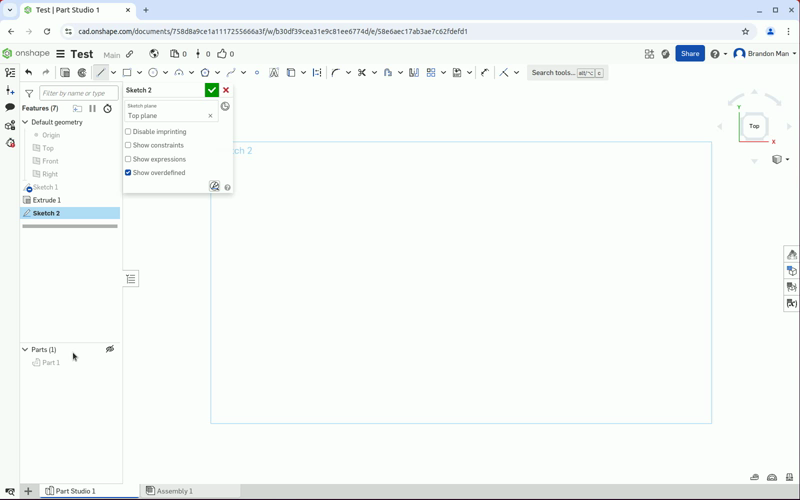
mouse_move(454, 291)
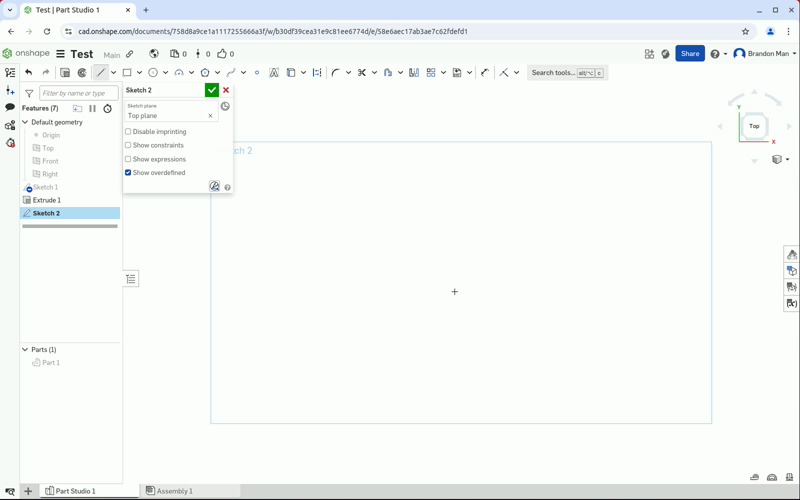
click(454, 291)
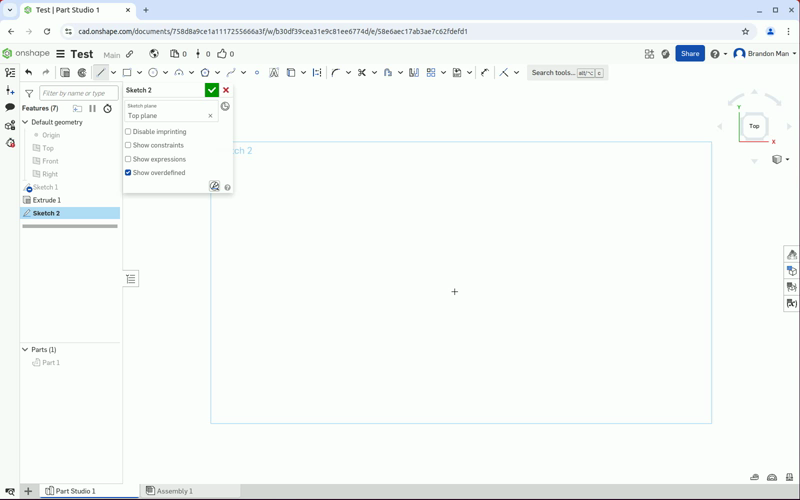
key_up(shift)
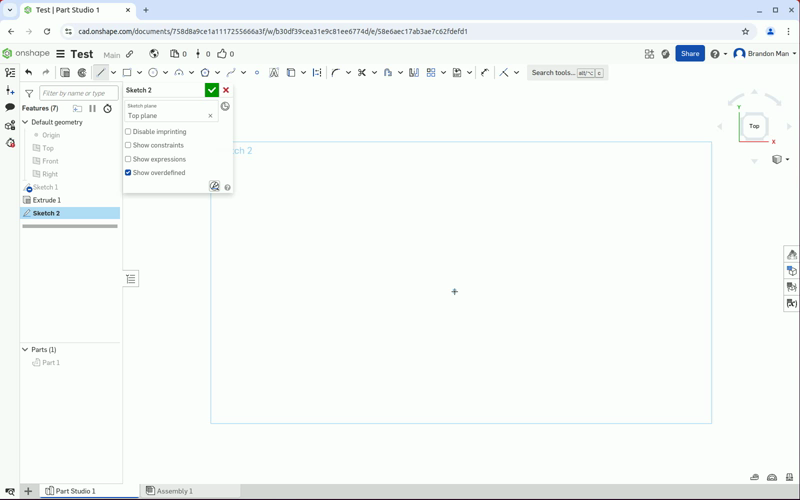
key_down(shift)
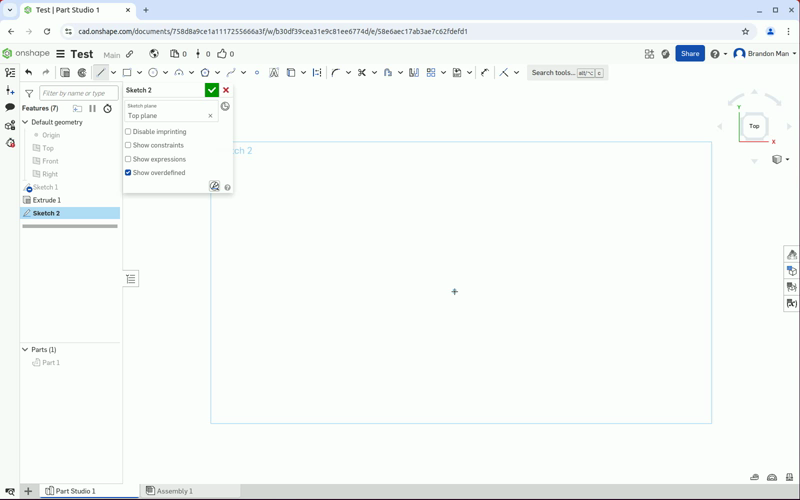
mouse_move(484, 291)
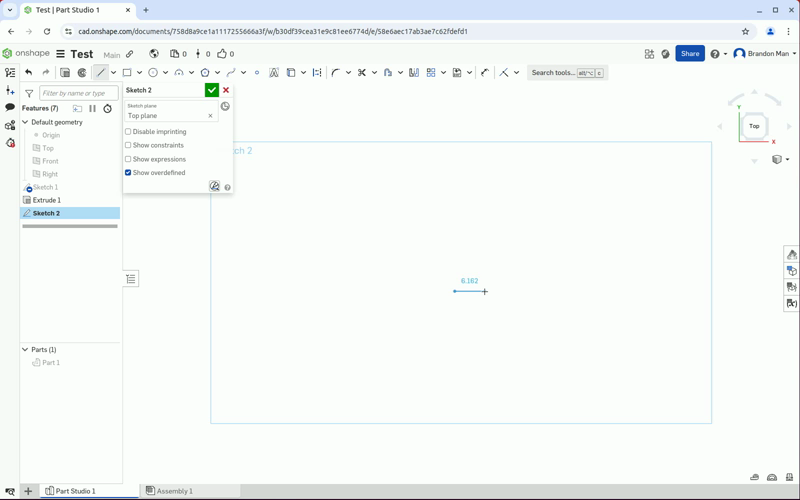
mouse_move(471, 291)
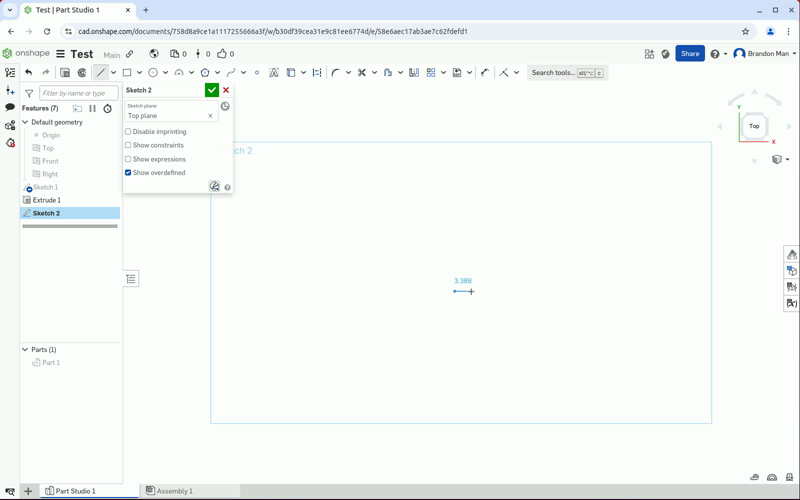
click(471, 291)
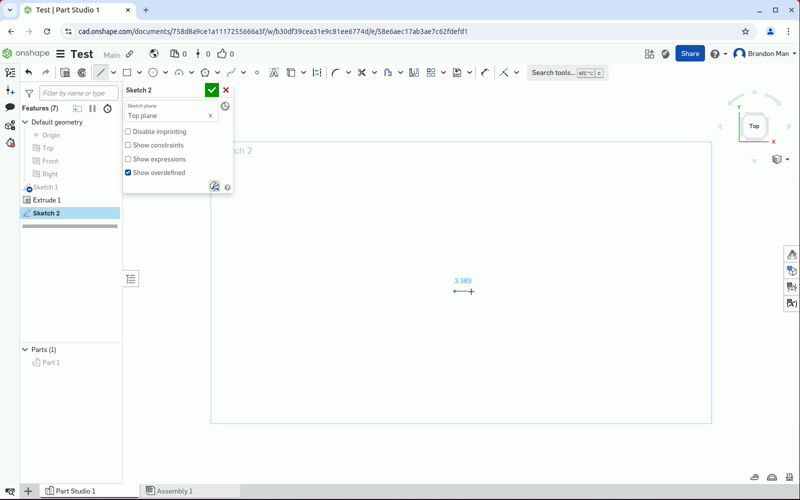
key_up(shift)
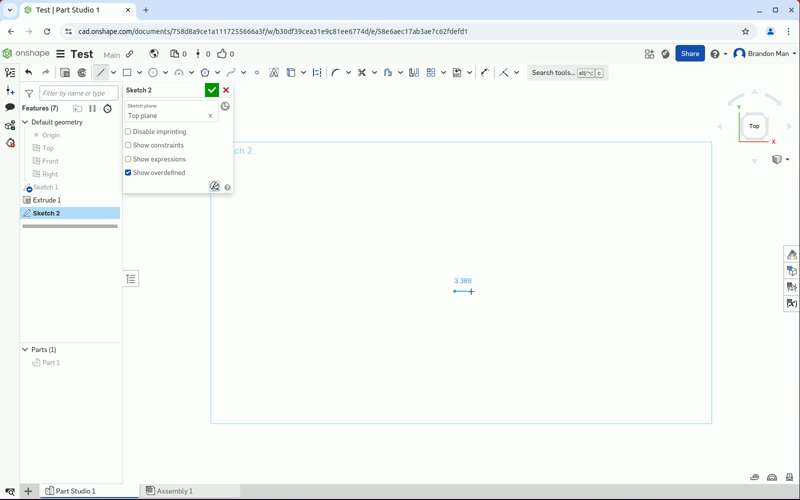
key_down(shift)
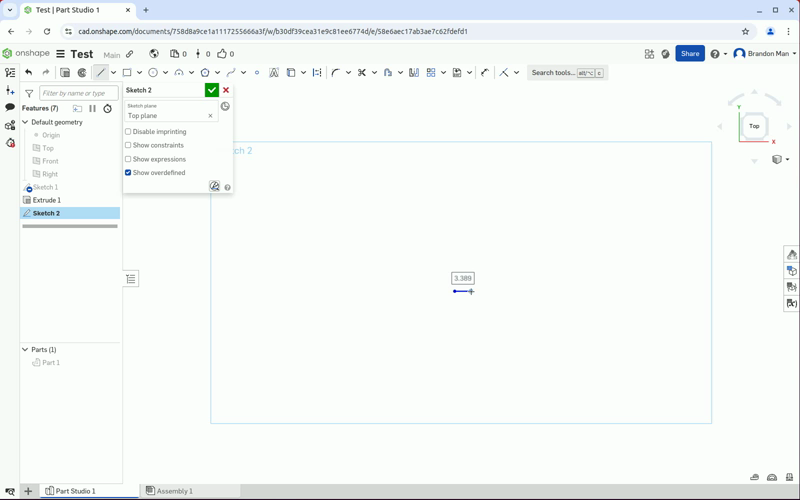
mouse_move(501, 291)
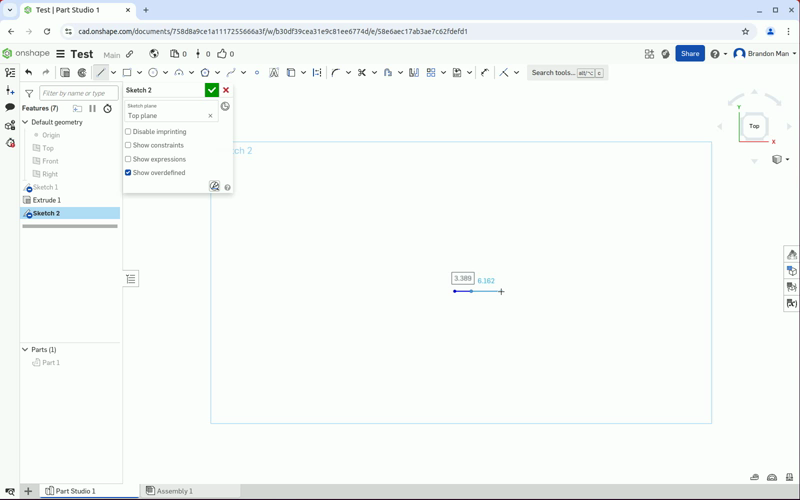
mouse_move(471, 277)
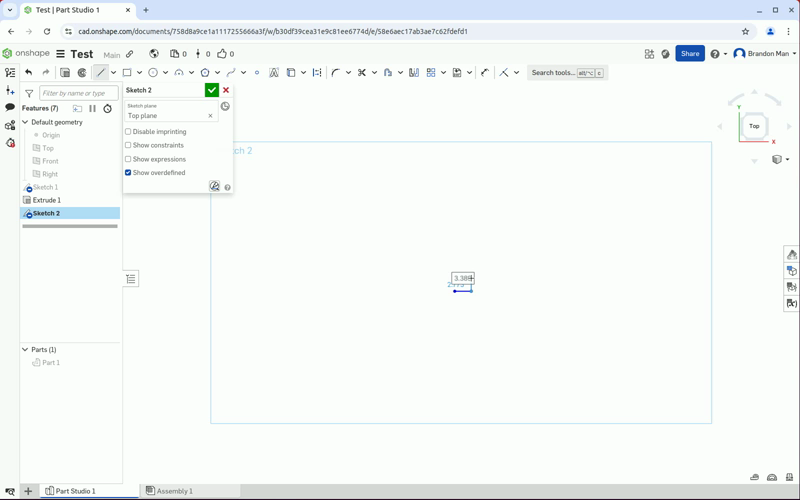
click(471, 277)
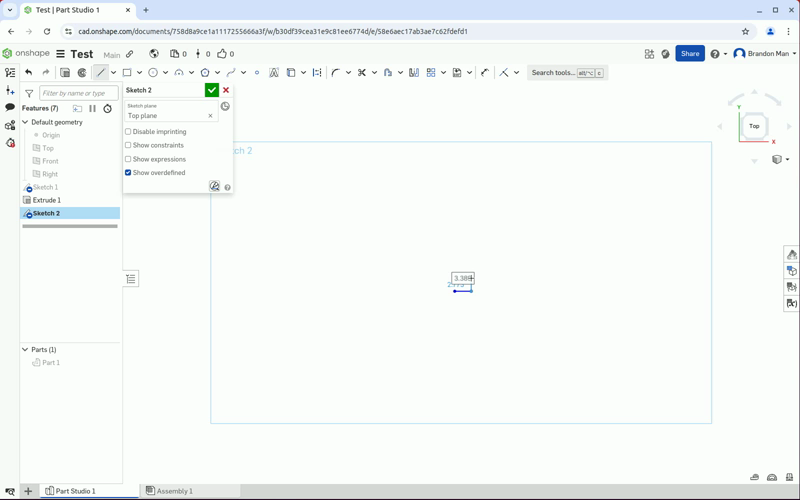
key_up(shift)
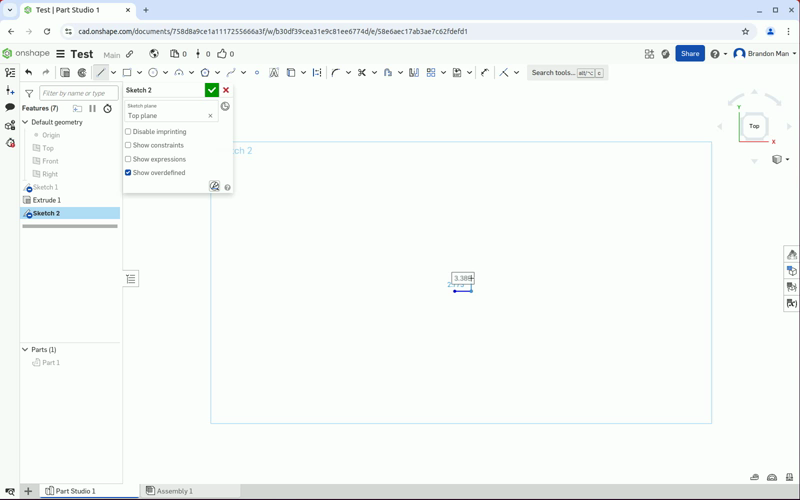
key_down(shift)
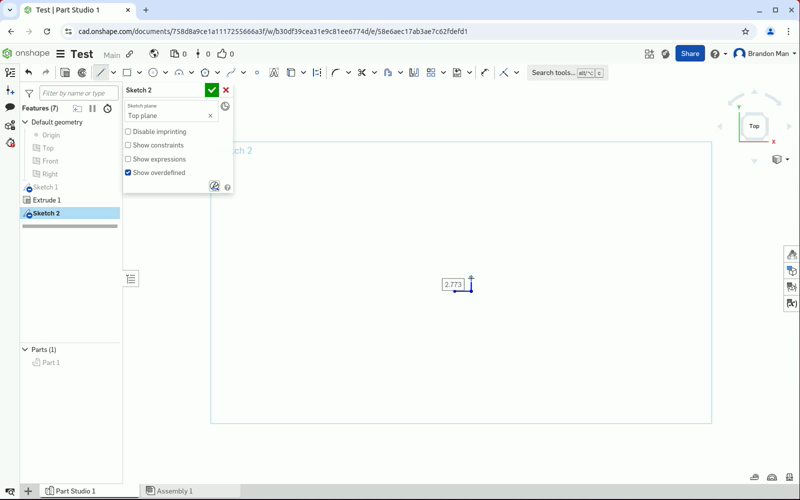
mouse_move(501, 277)
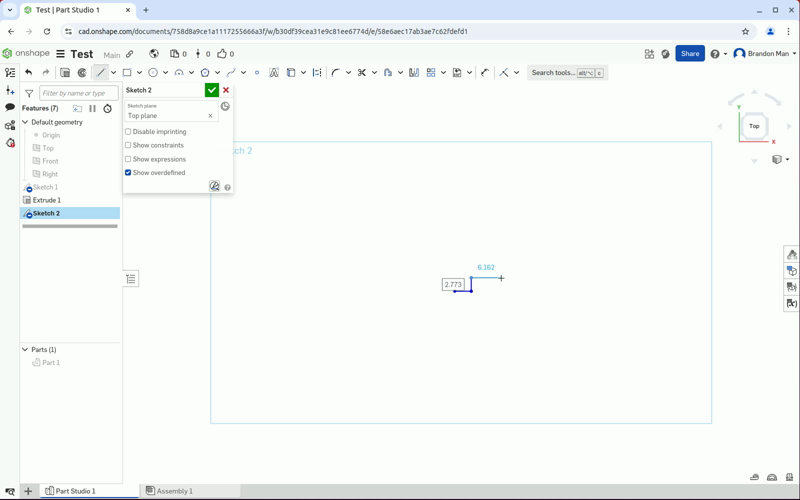
mouse_move(454, 277)
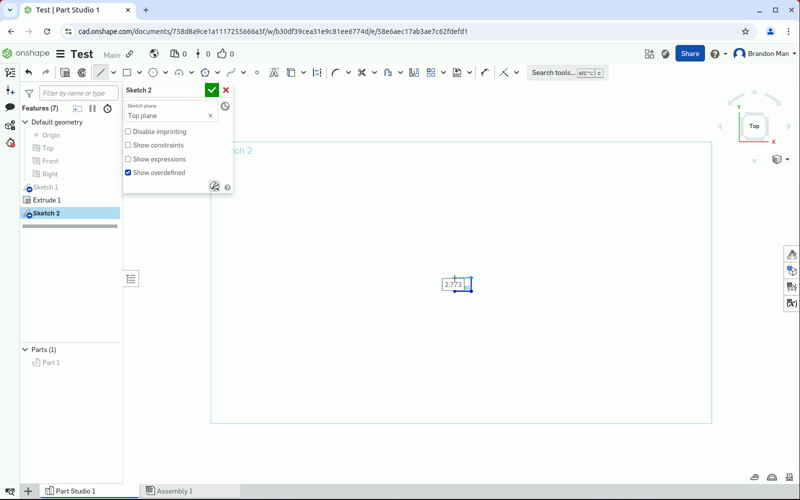
click(454, 277)
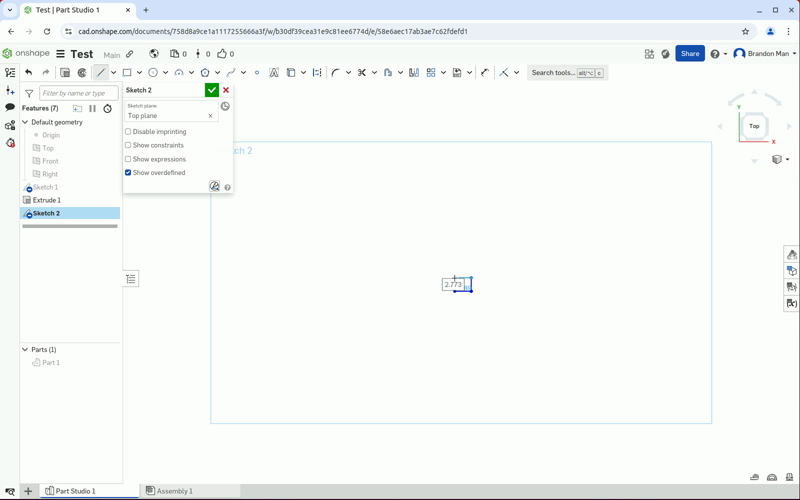
key_up(shift)
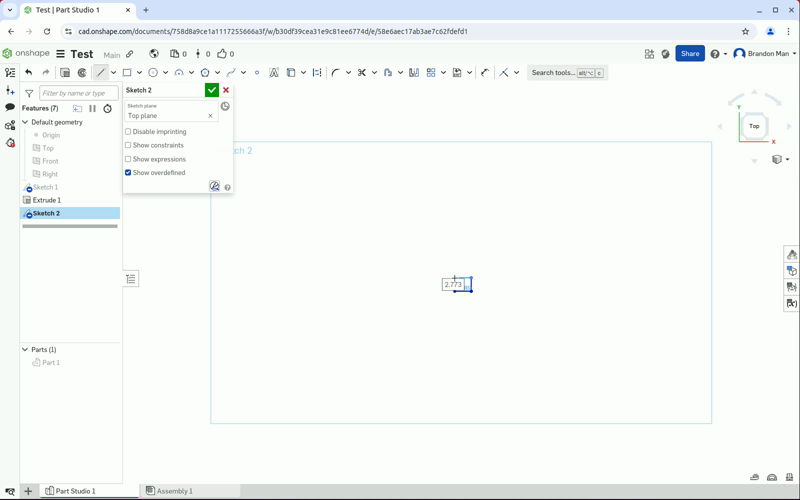
mouse_move(484, 277)
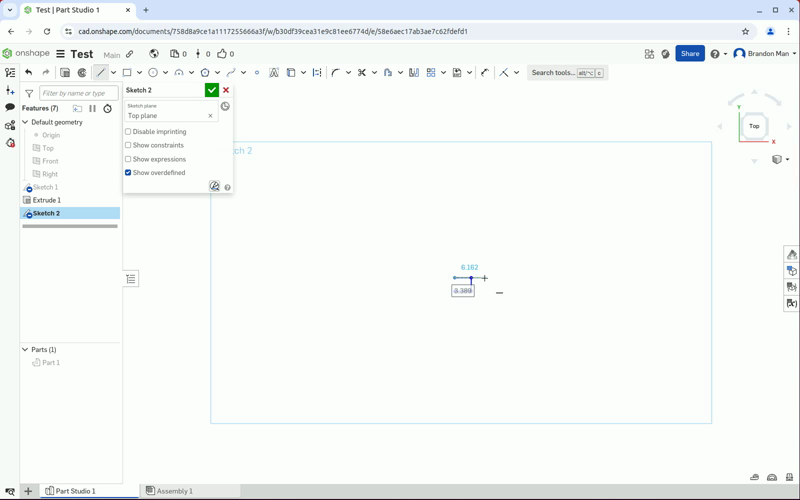
key_down(shift)
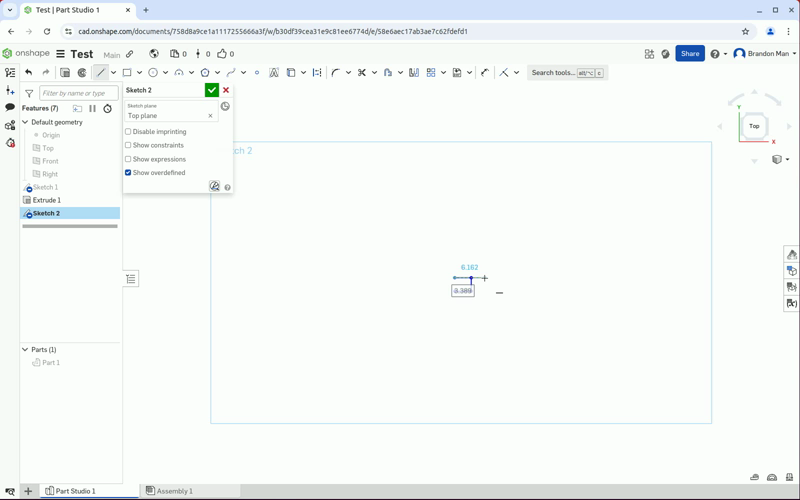
mouse_move(454, 291)
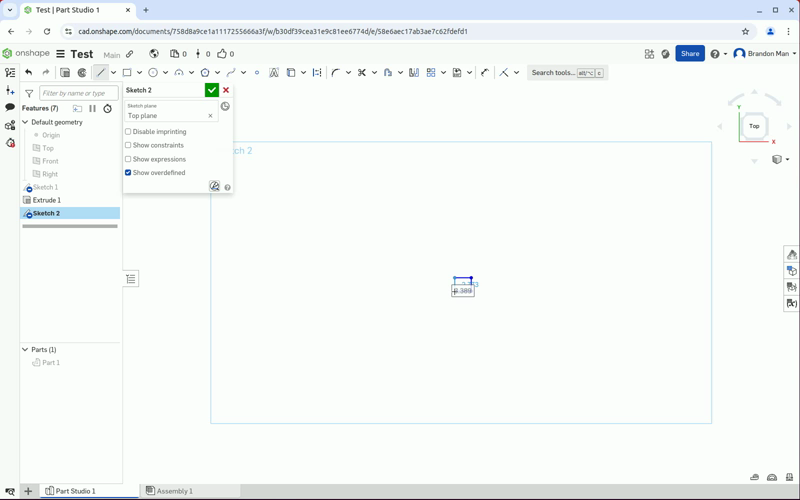
key_up(shift)
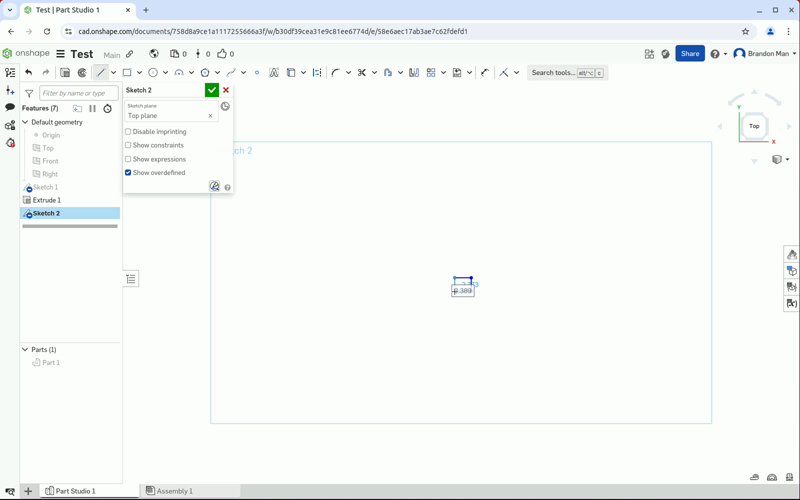
click(454, 291)
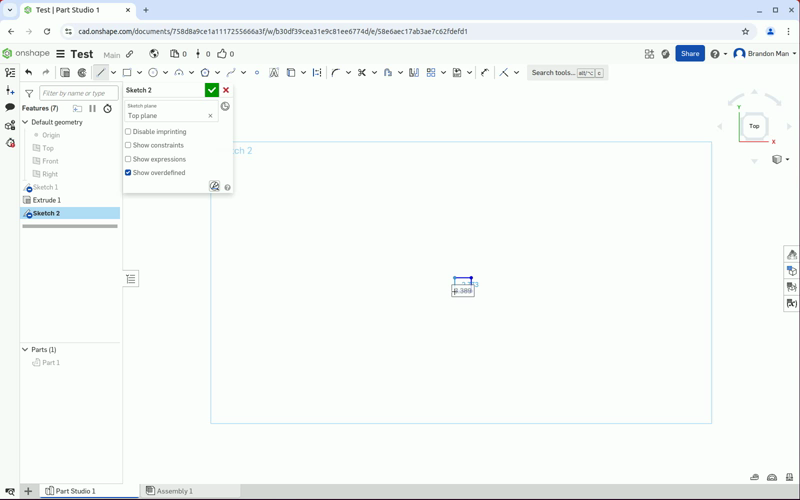
key(esc)
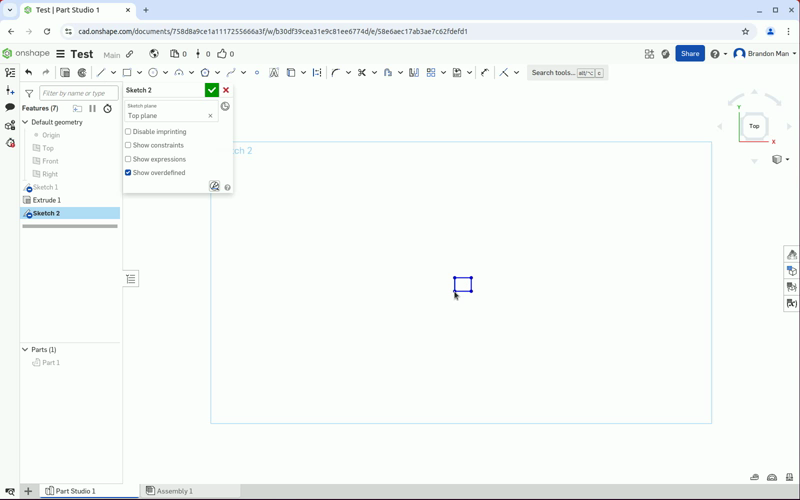
key(l)
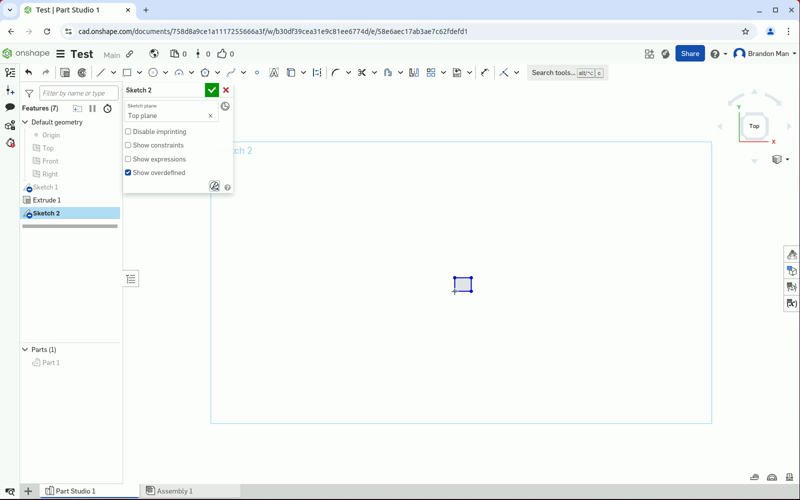
key_down(shift)
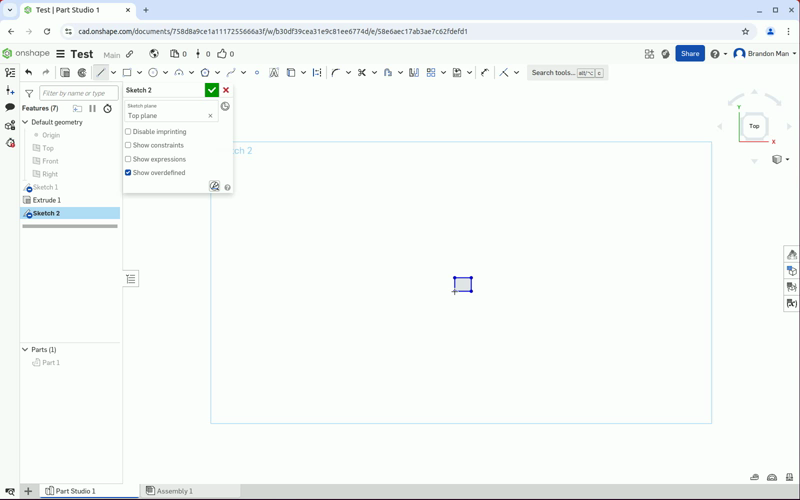
mouse_move(460, 285)
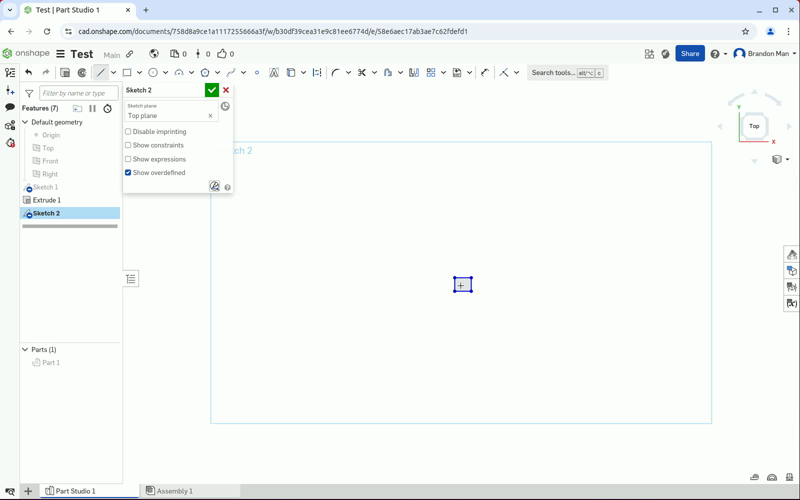
click(460, 285)
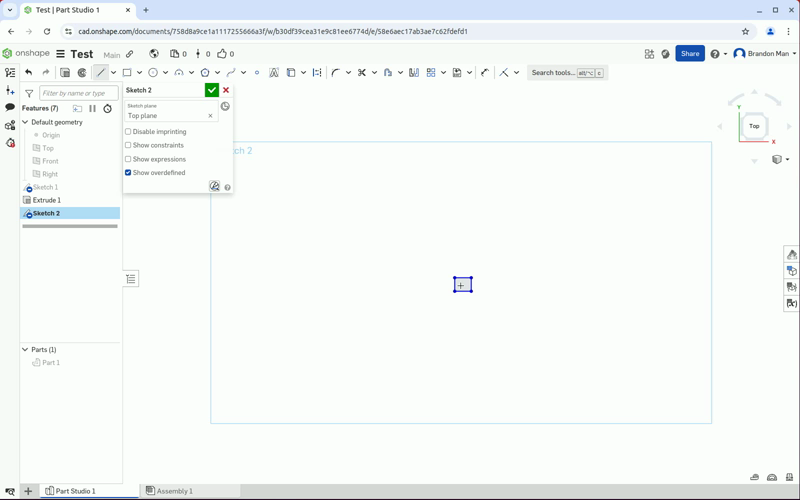
key_up(shift)
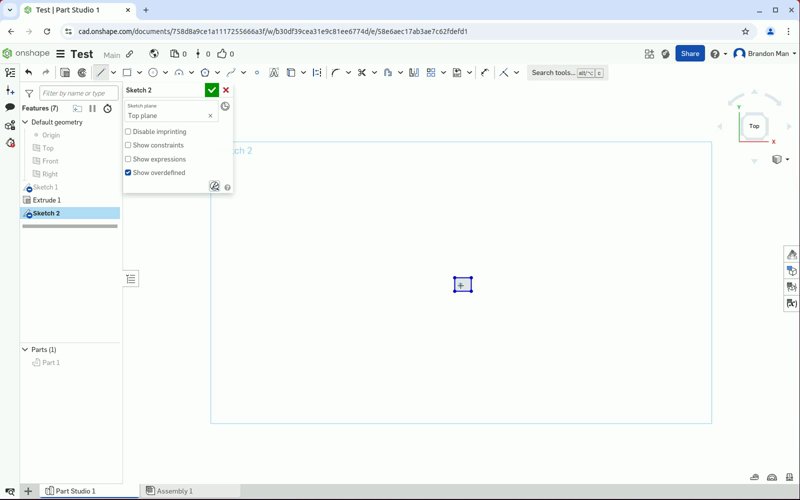
key_down(shift)
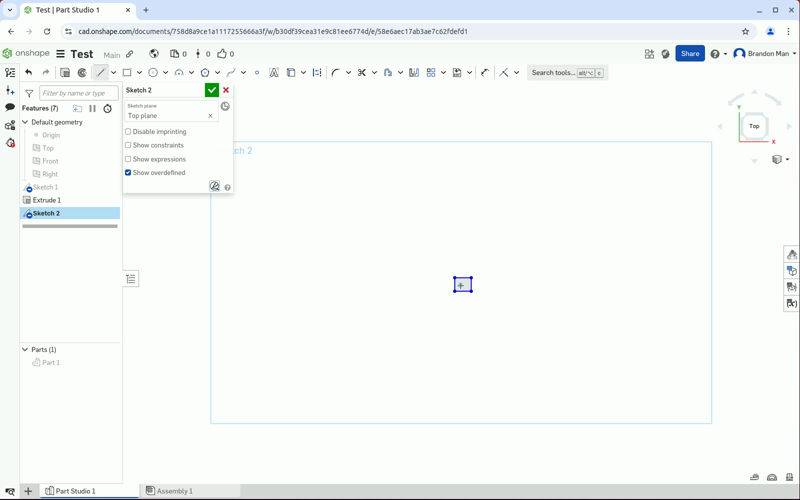
mouse_move(490, 285)
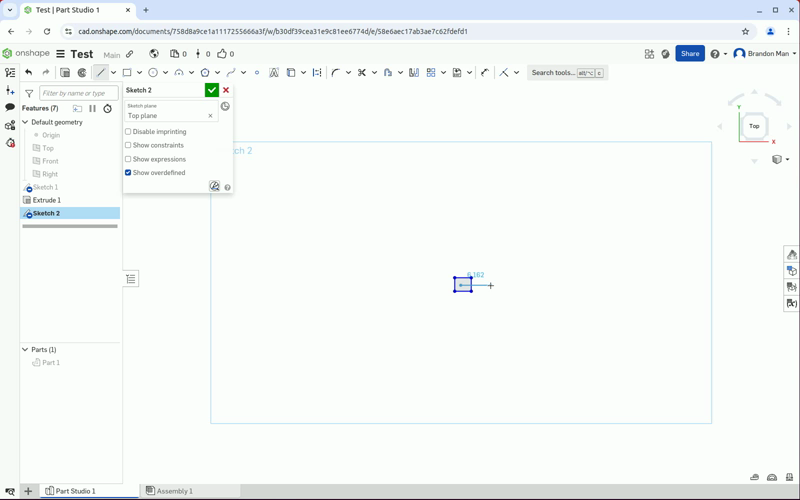
mouse_move(465, 285)
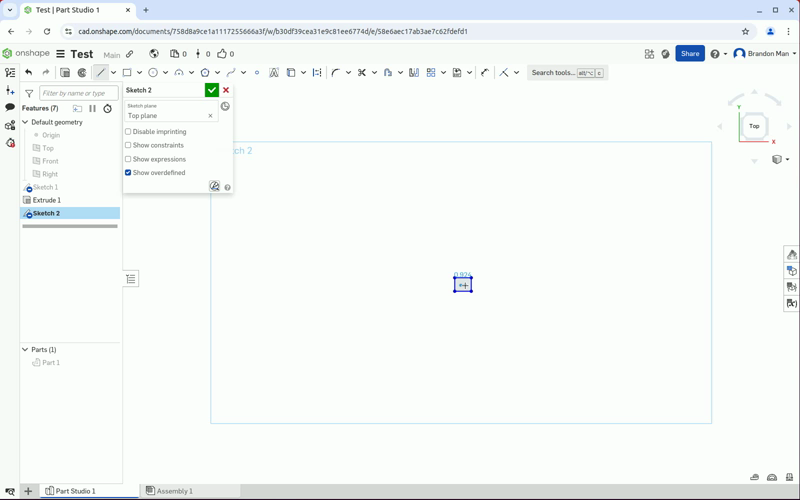
scroll(6)
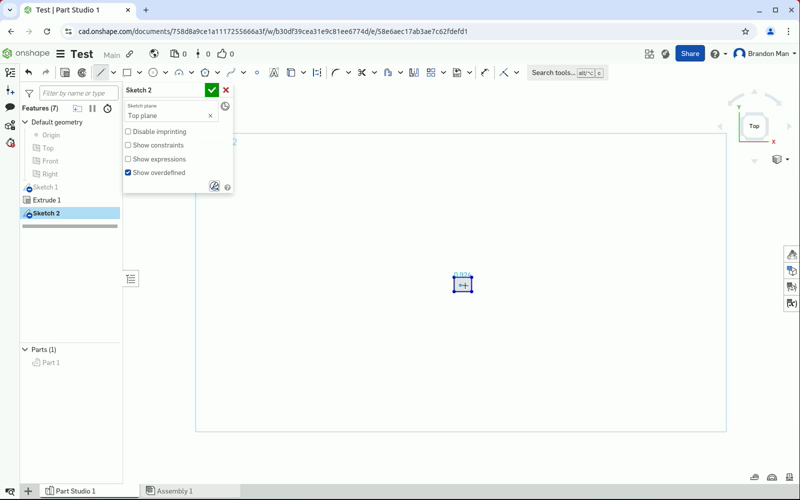
scroll(6)
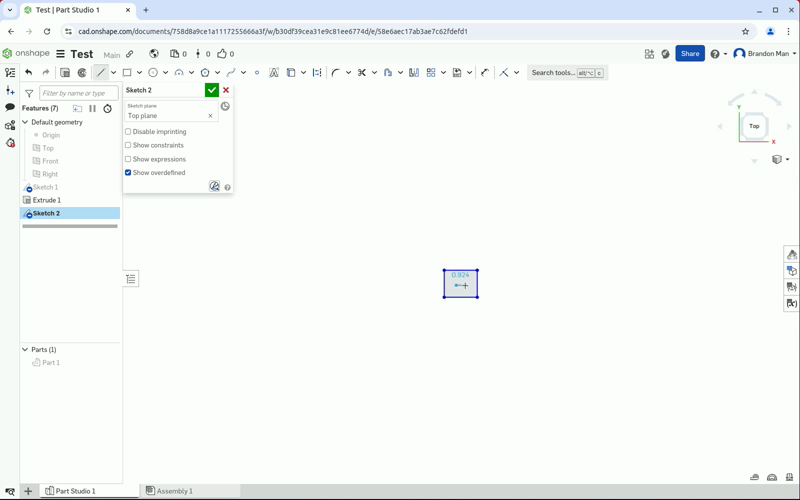
scroll(6)
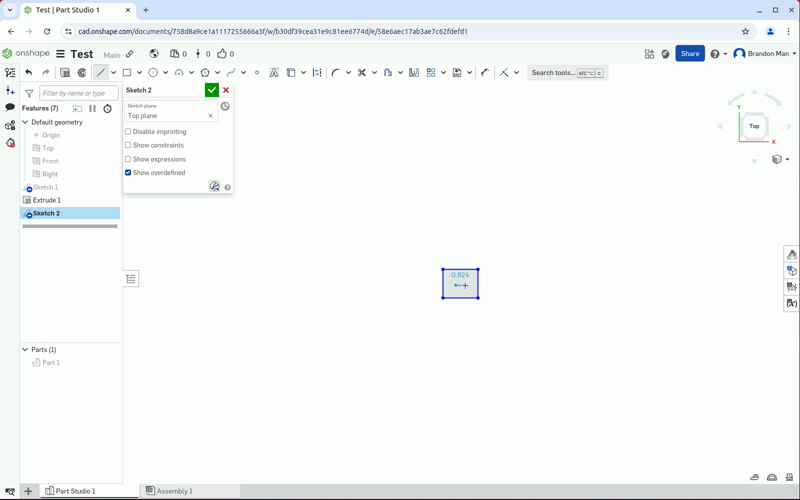
scroll(6)
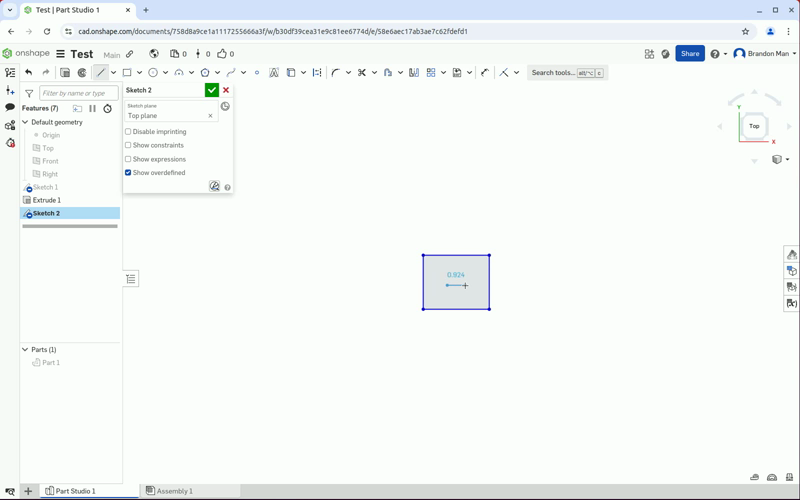
scroll(6)
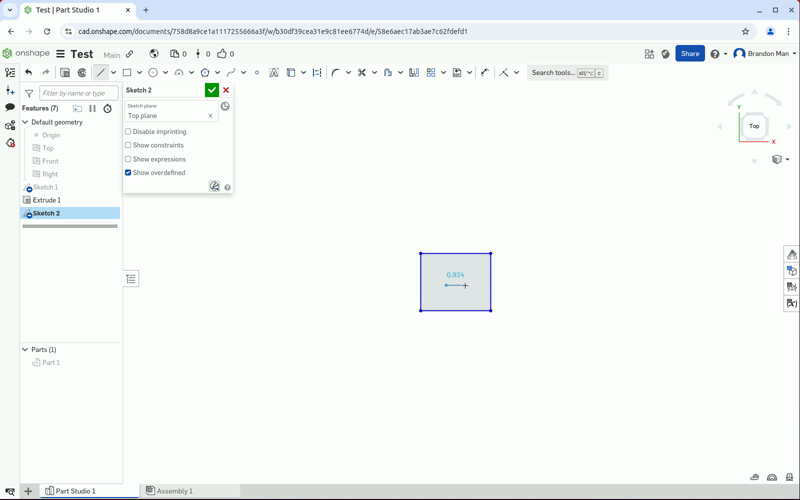
scroll(6)
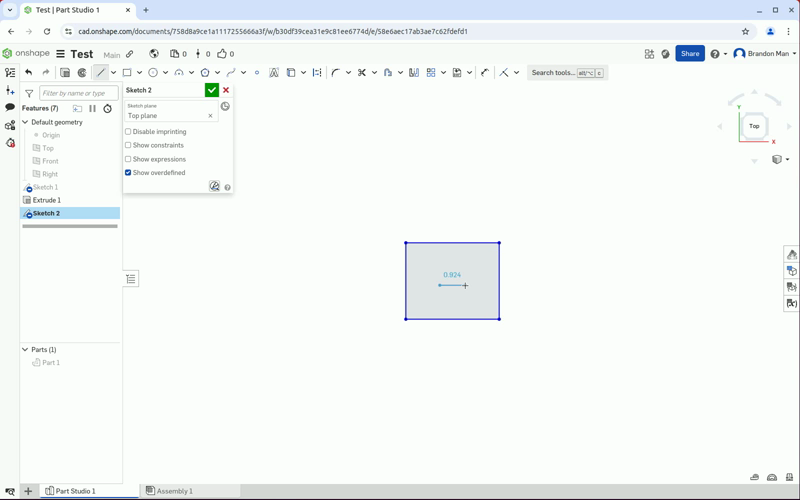
scroll(6)
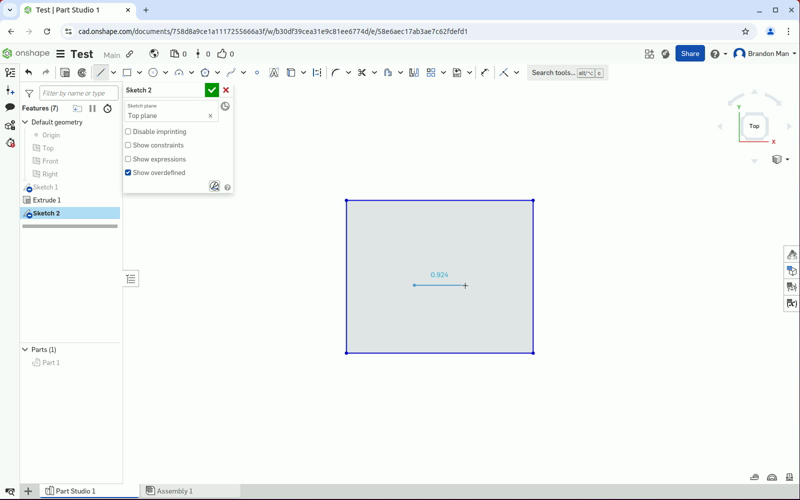
click(465, 285)
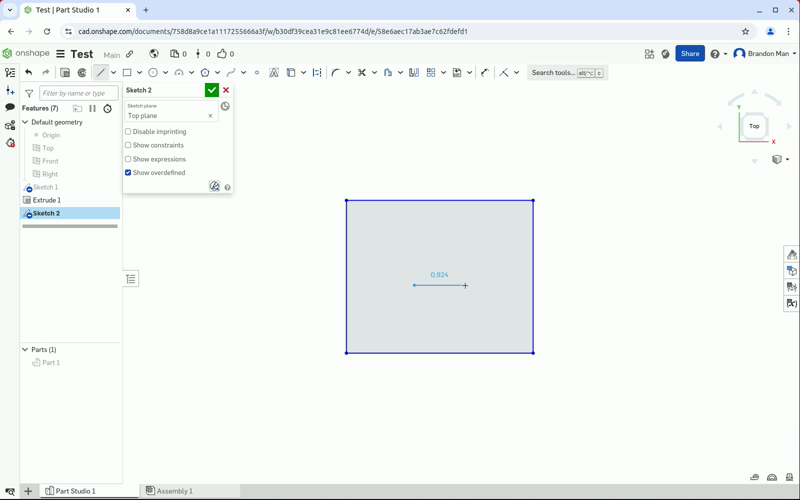
scroll(-6)
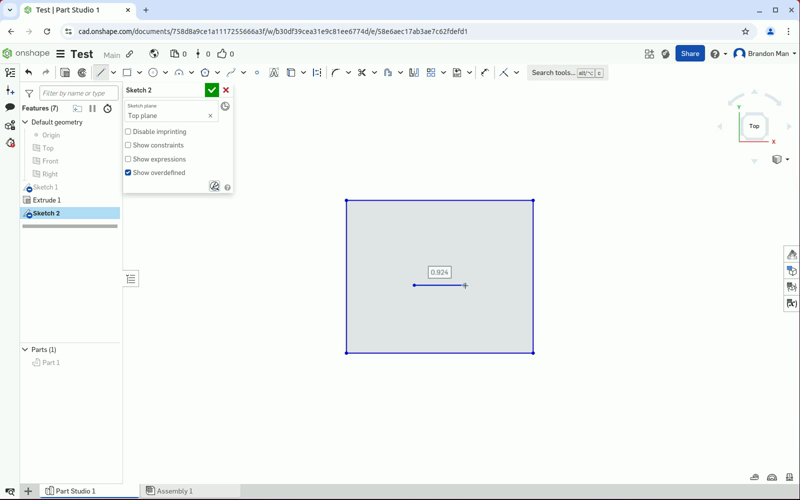
scroll(-6)
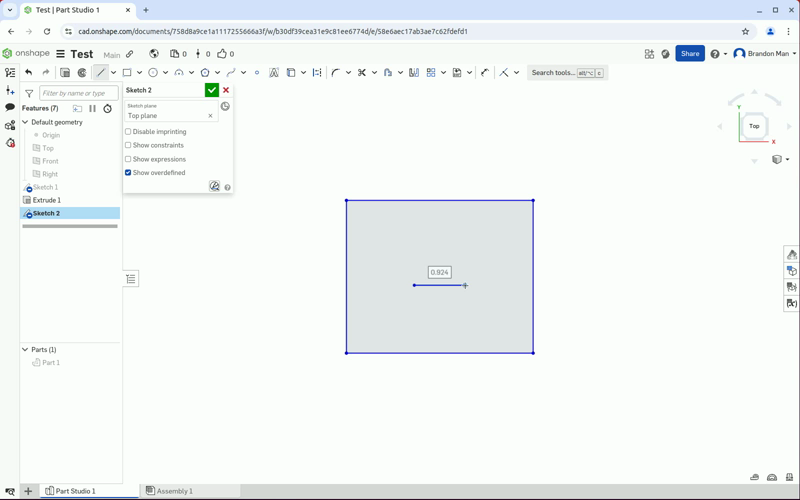
scroll(-6)
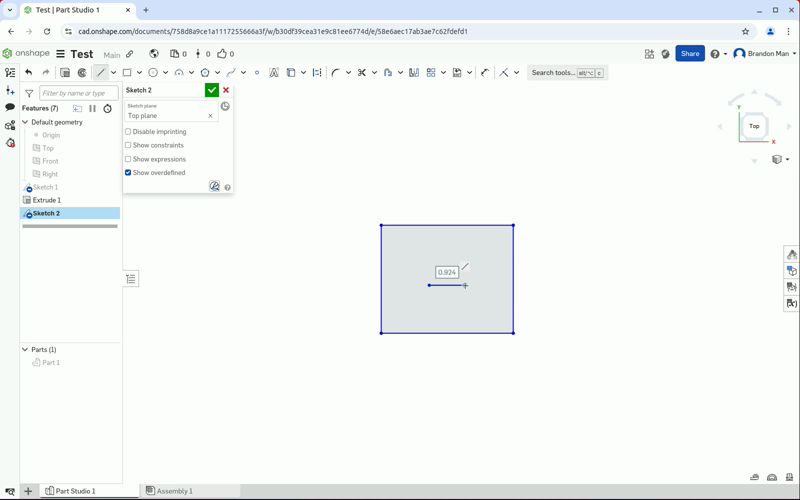
scroll(-6)
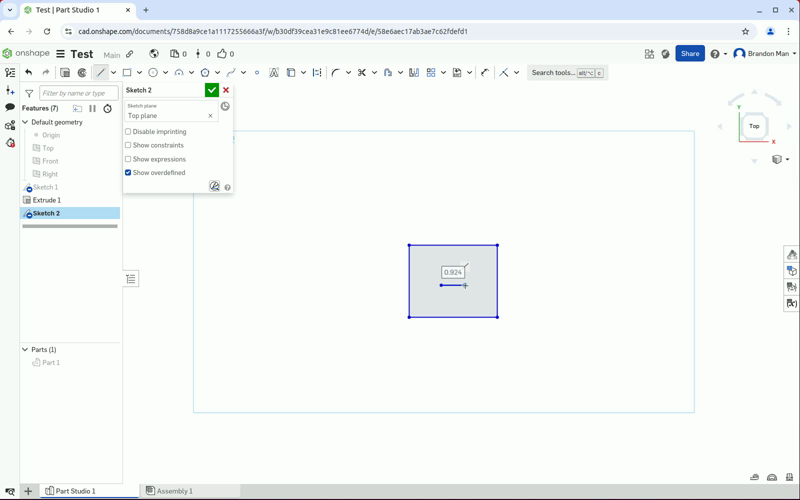
scroll(-6)
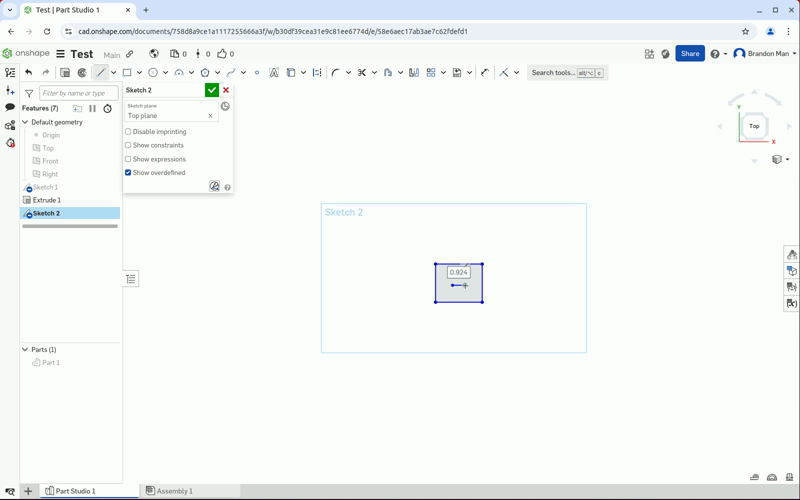
scroll(-6)
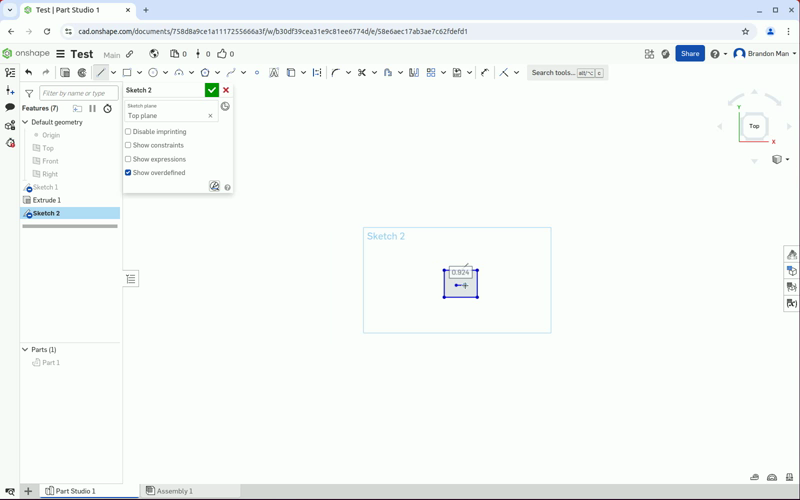
scroll(-6)
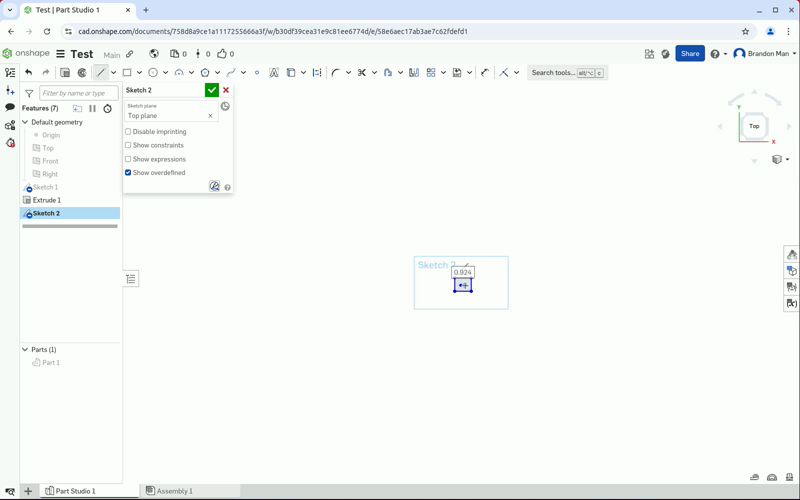
key_up(shift)
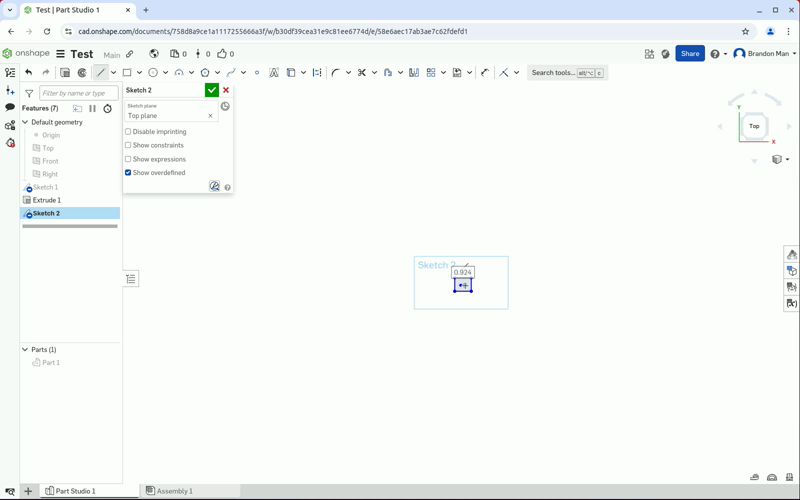
key_down(shift)
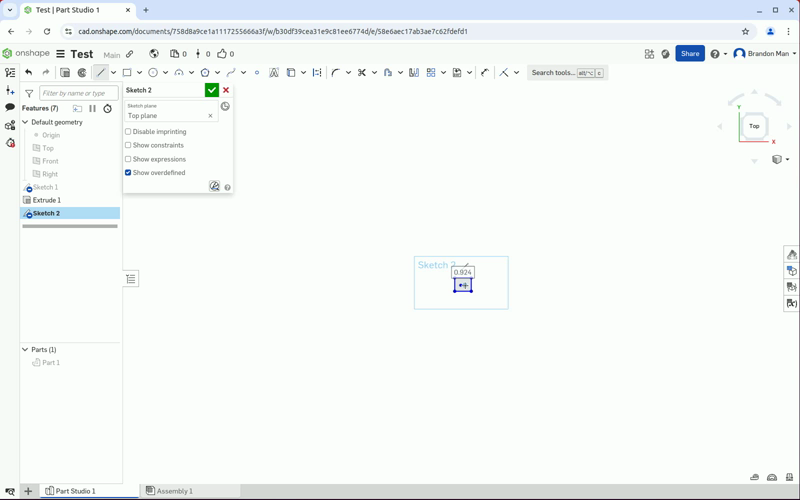
mouse_move(495, 285)
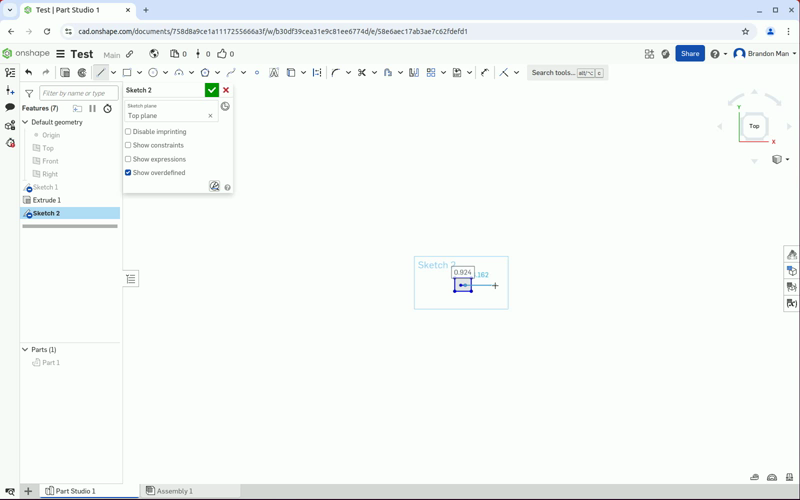
mouse_move(465, 283)
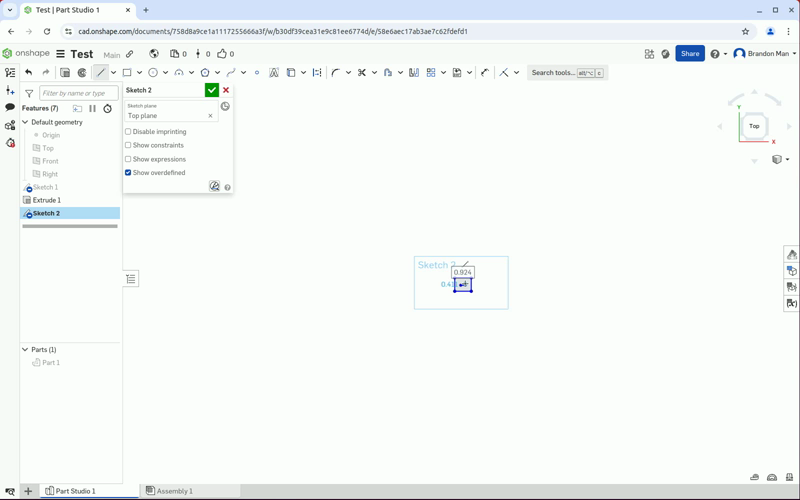
scroll(6)
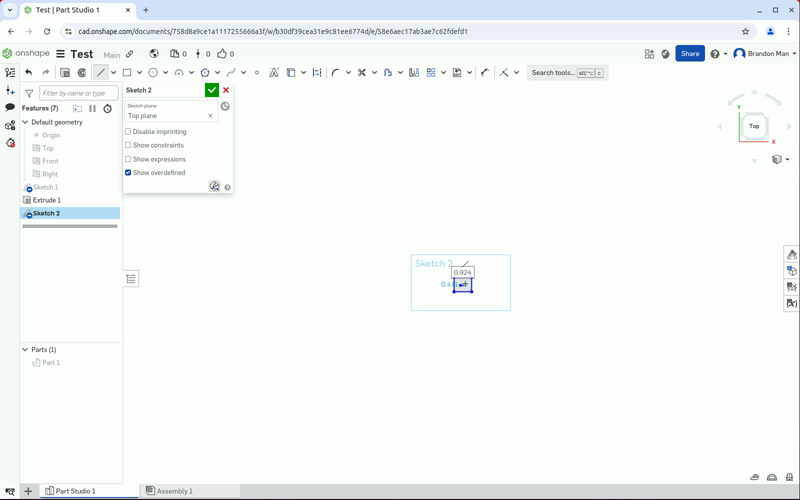
scroll(6)
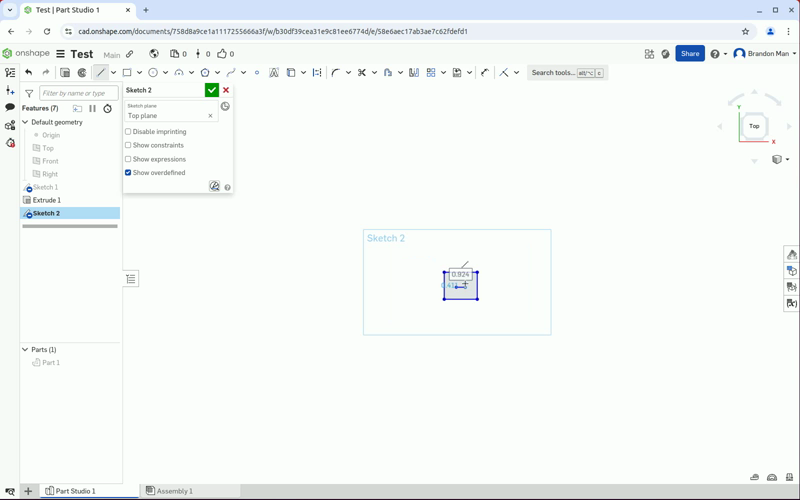
scroll(6)
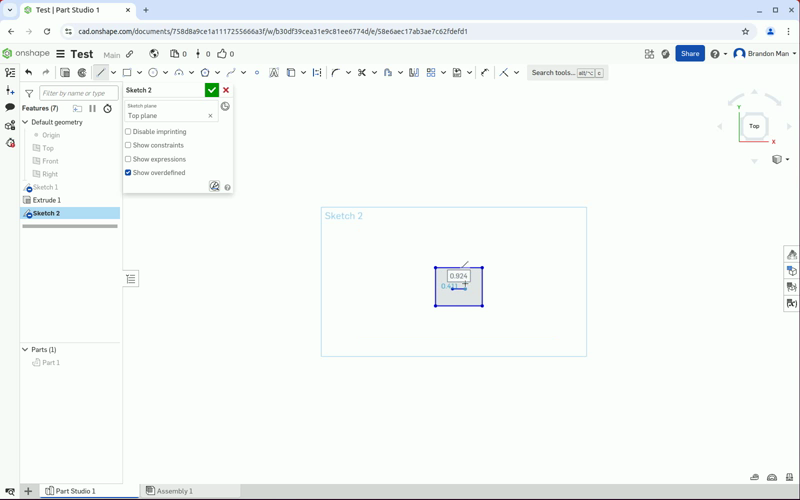
scroll(6)
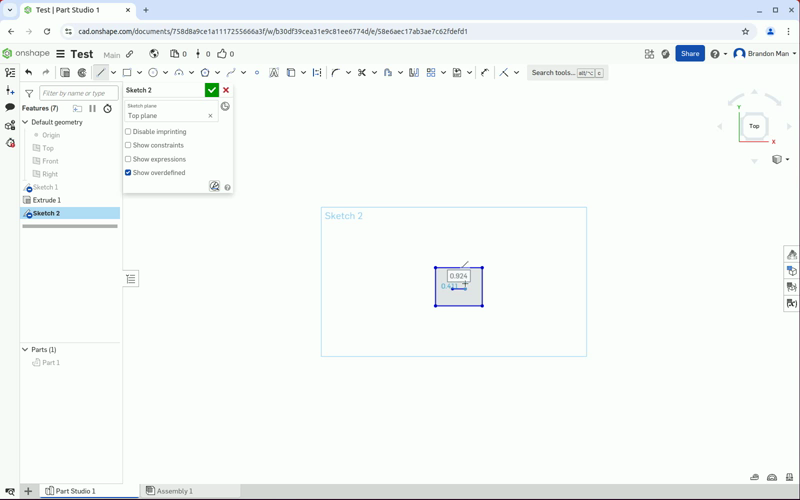
scroll(6)
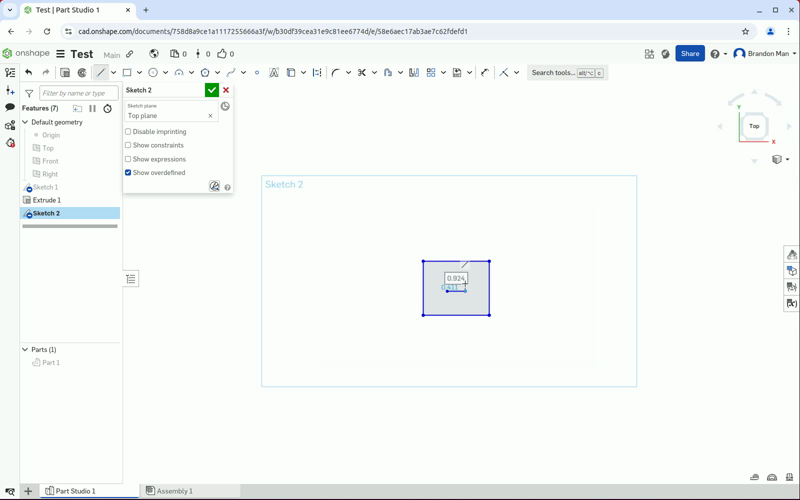
scroll(6)
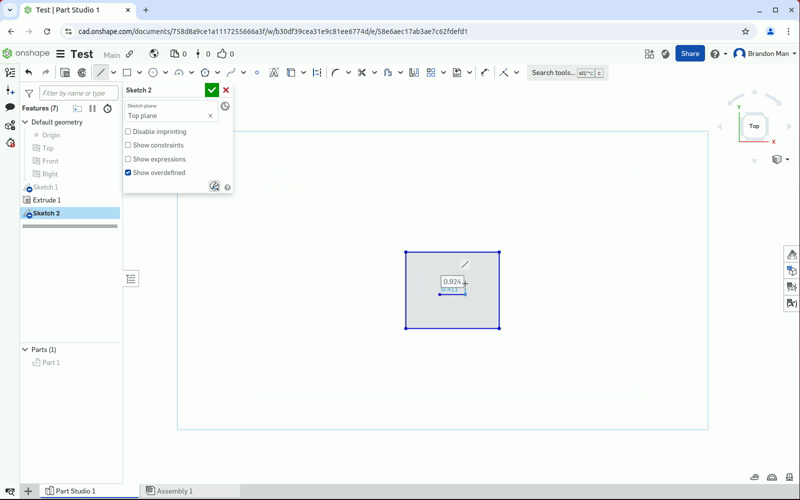
scroll(6)
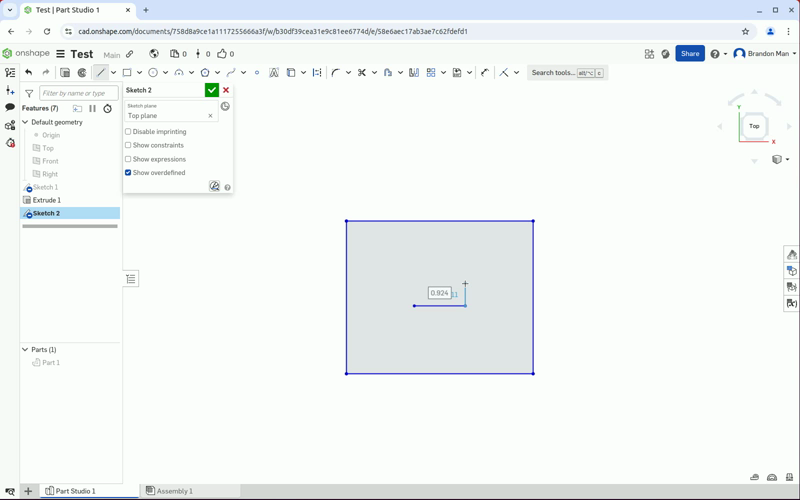
click(465, 283)
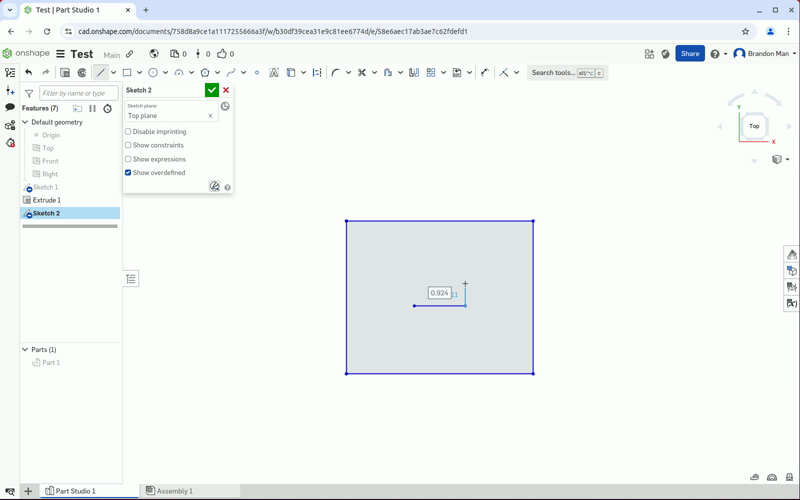
scroll(-6)
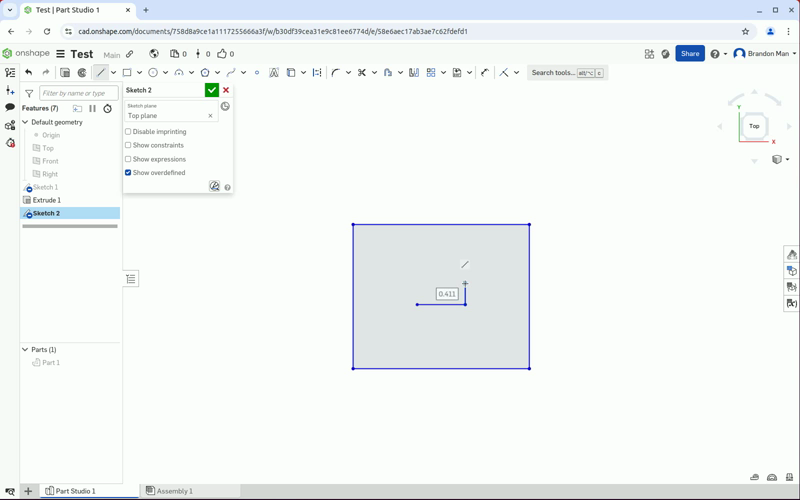
scroll(-6)
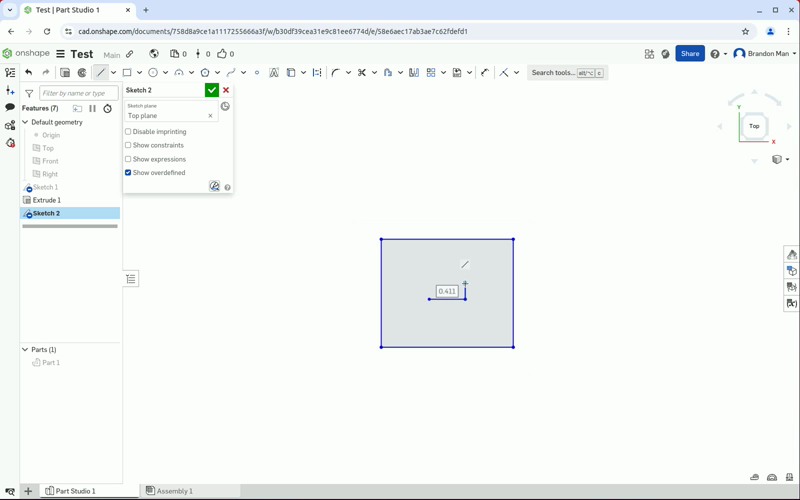
scroll(-6)
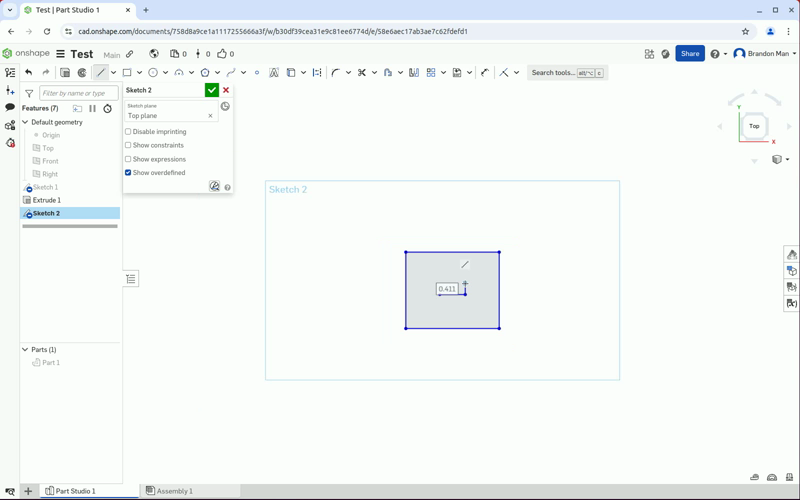
scroll(-6)
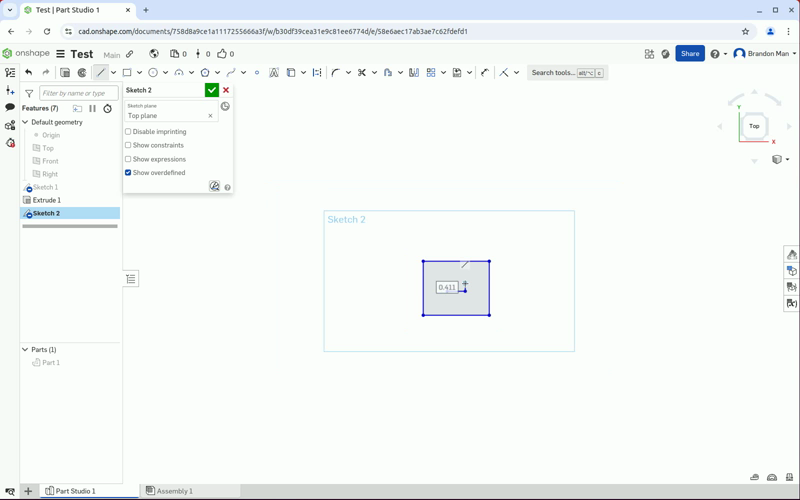
scroll(-6)
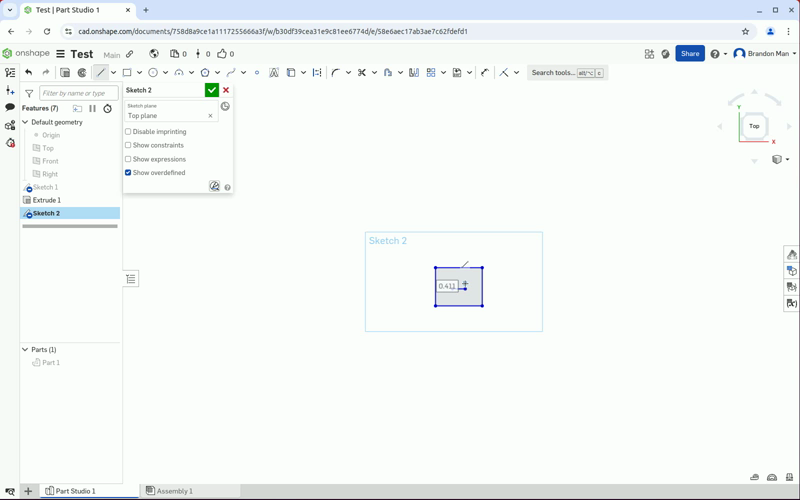
scroll(-6)
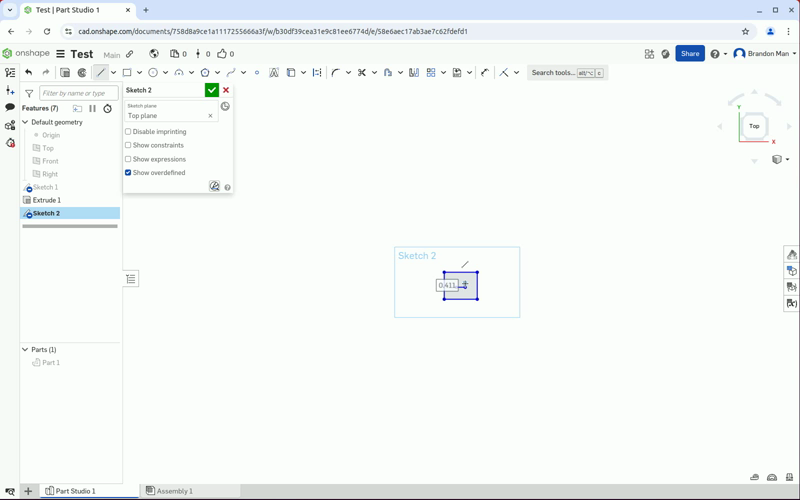
scroll(-6)
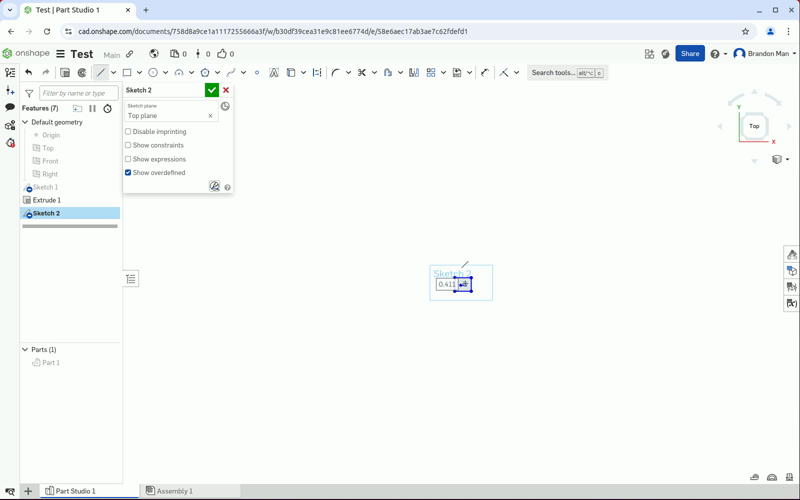
key_up(shift)
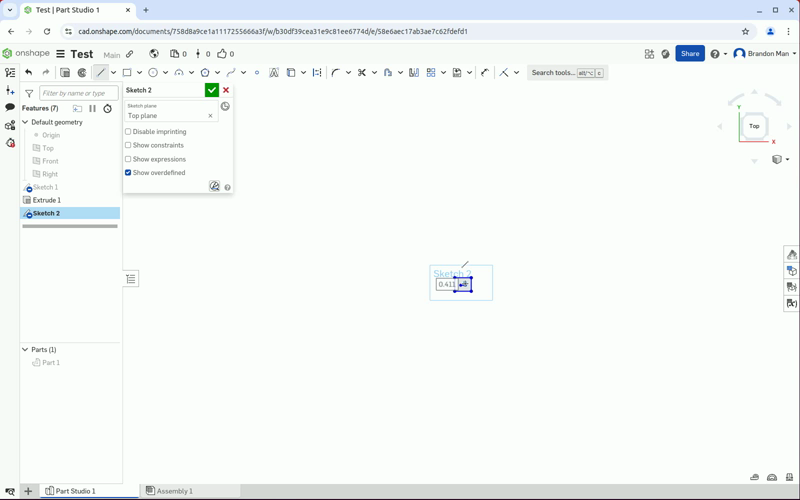
key_down(shift)
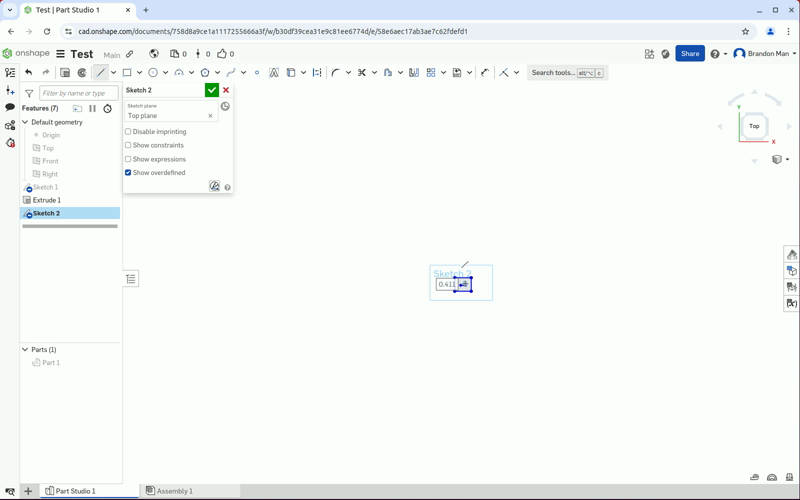
mouse_move(495, 283)
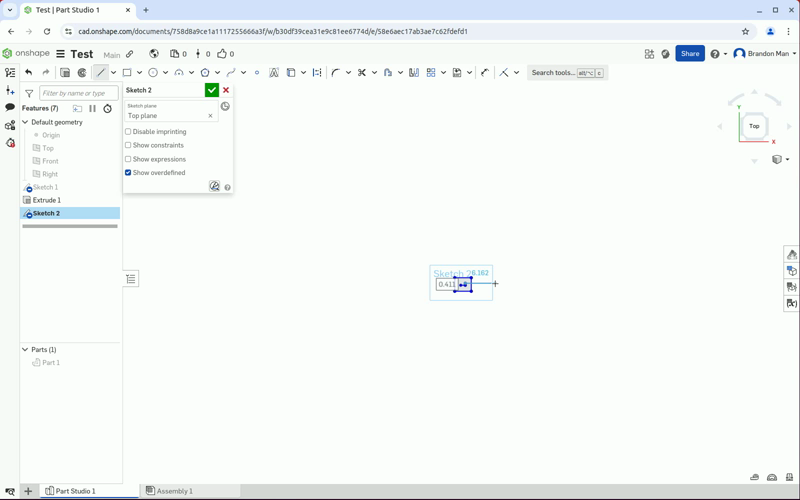
mouse_move(460, 283)
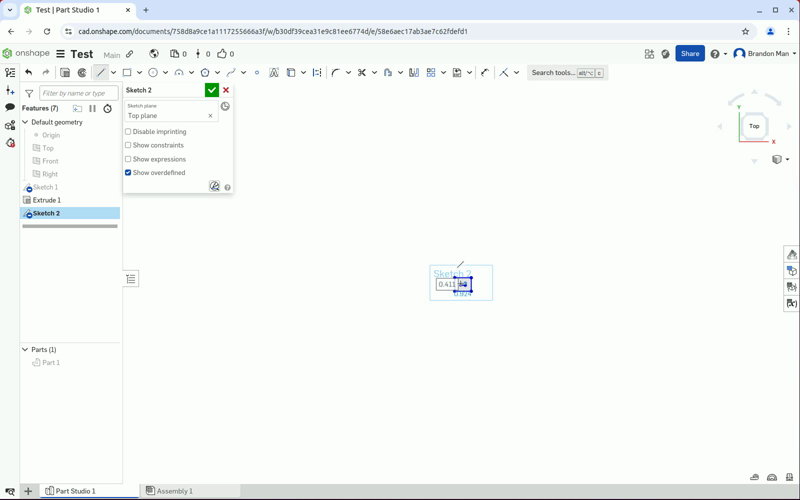
scroll(6)
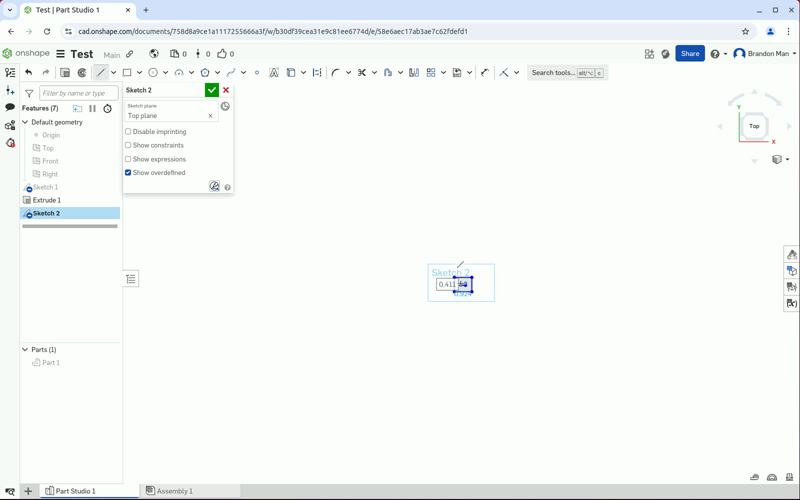
scroll(6)
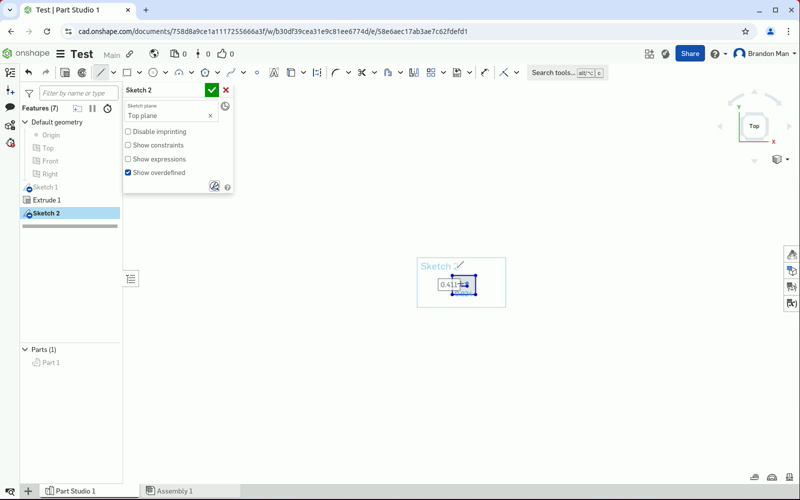
scroll(6)
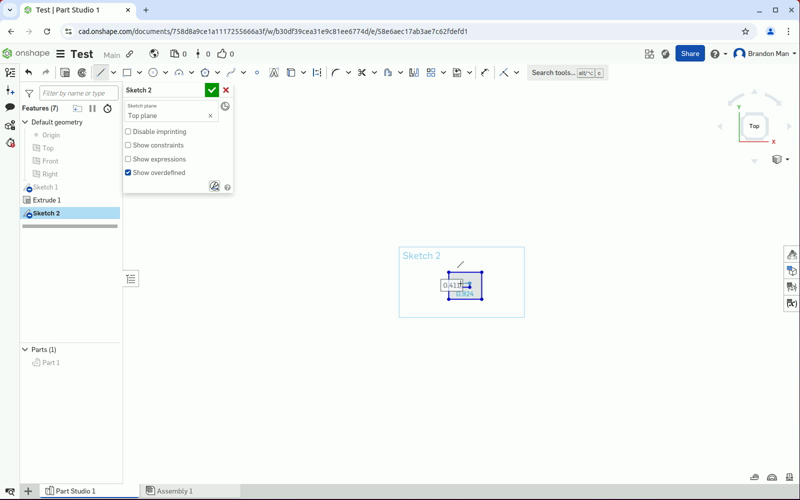
scroll(6)
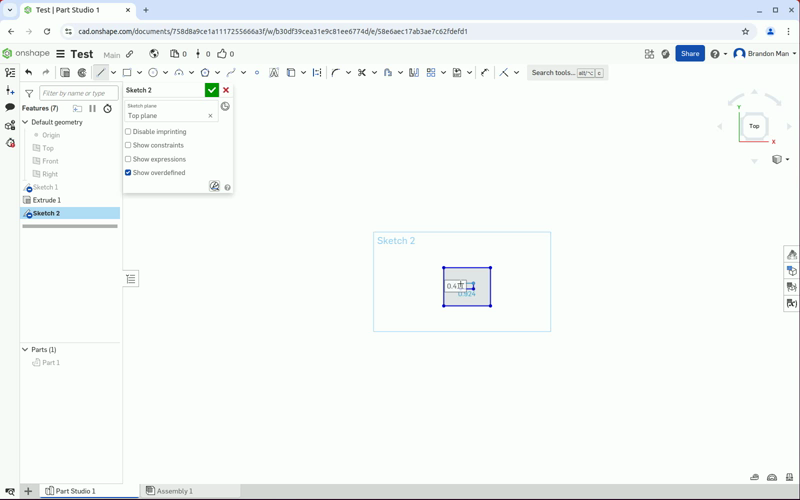
scroll(6)
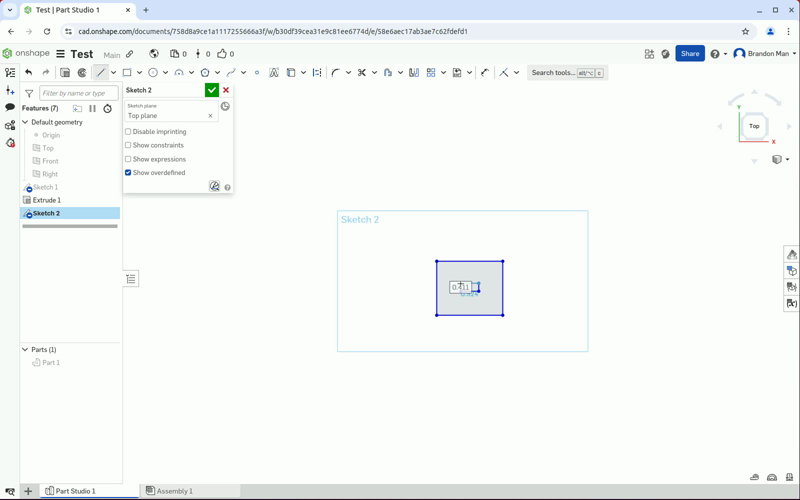
scroll(6)
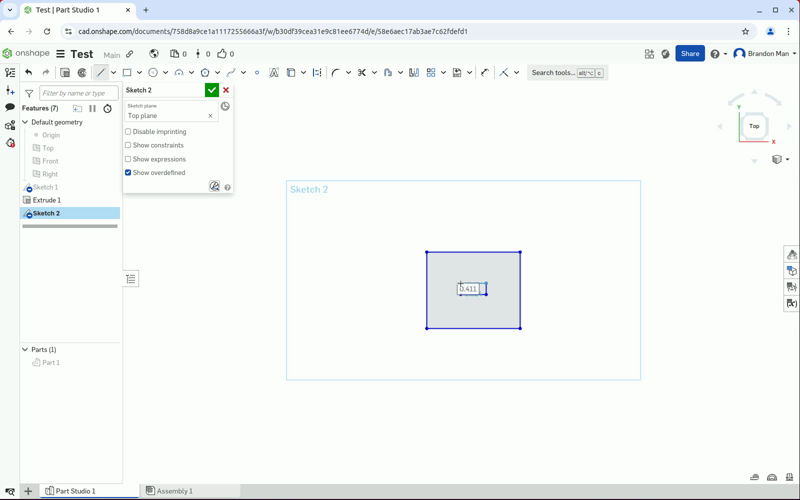
scroll(6)
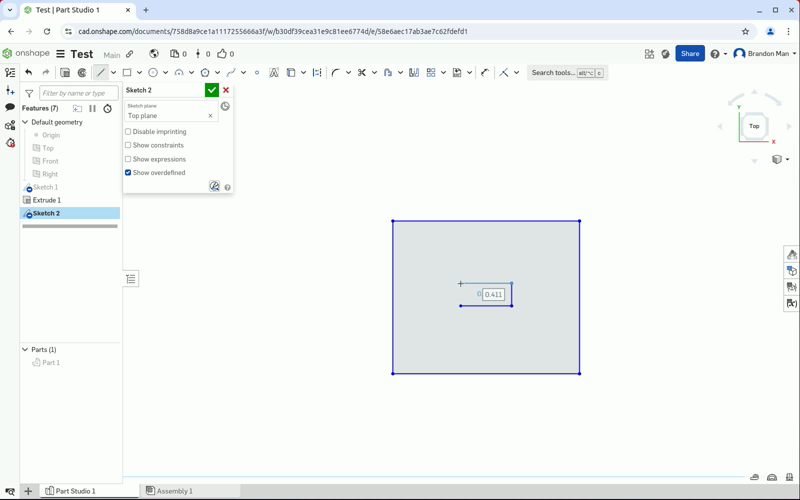
click(460, 283)
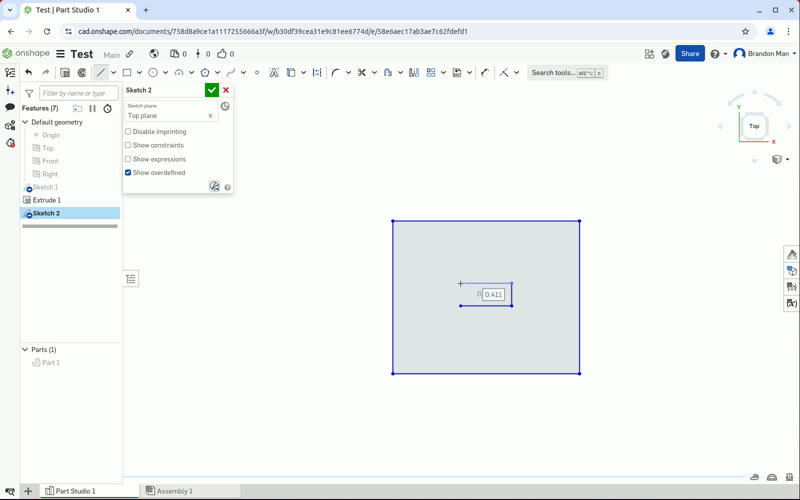
scroll(-6)
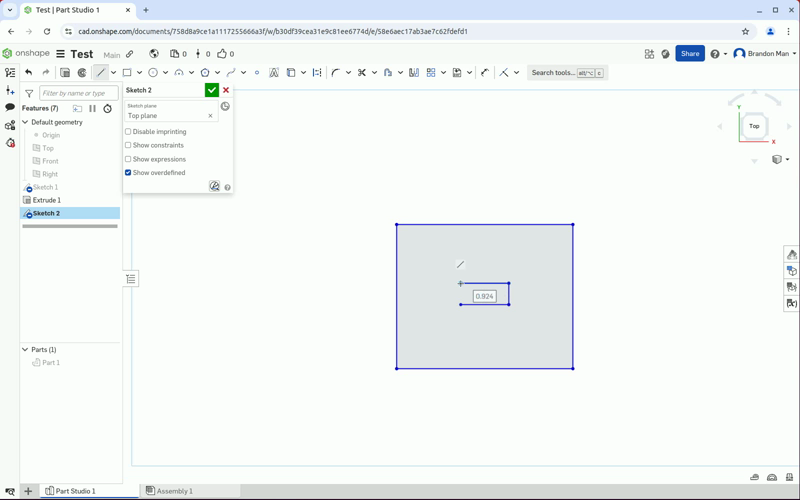
scroll(-6)
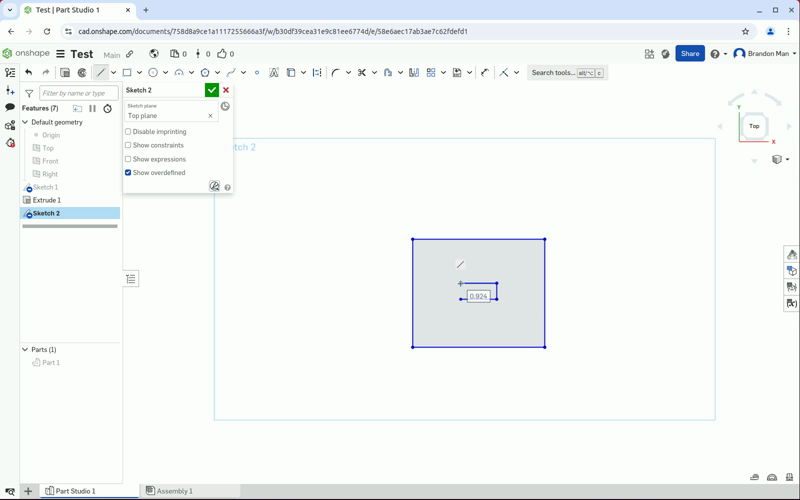
scroll(-6)
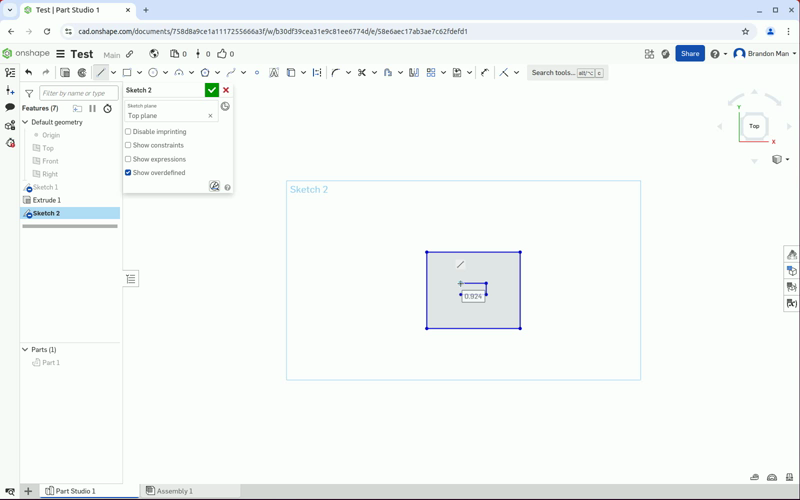
scroll(-6)
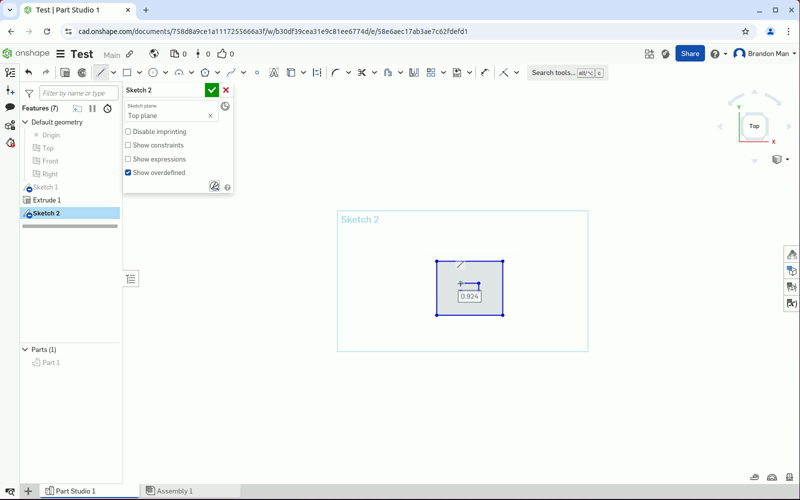
scroll(-6)
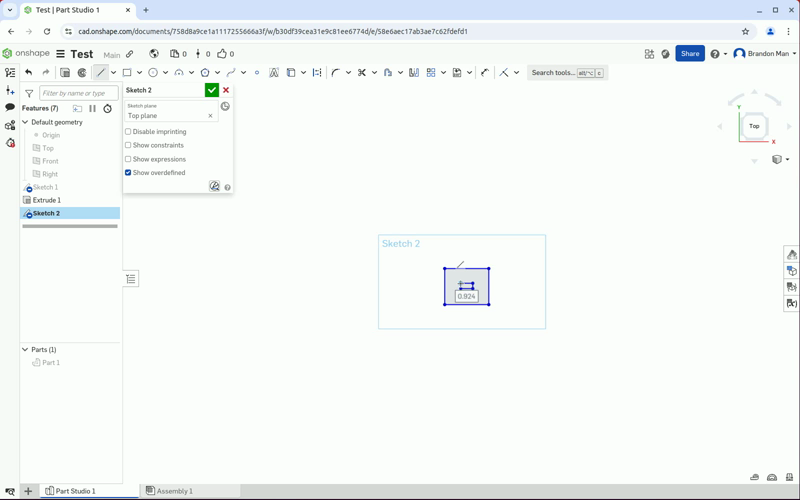
scroll(-6)
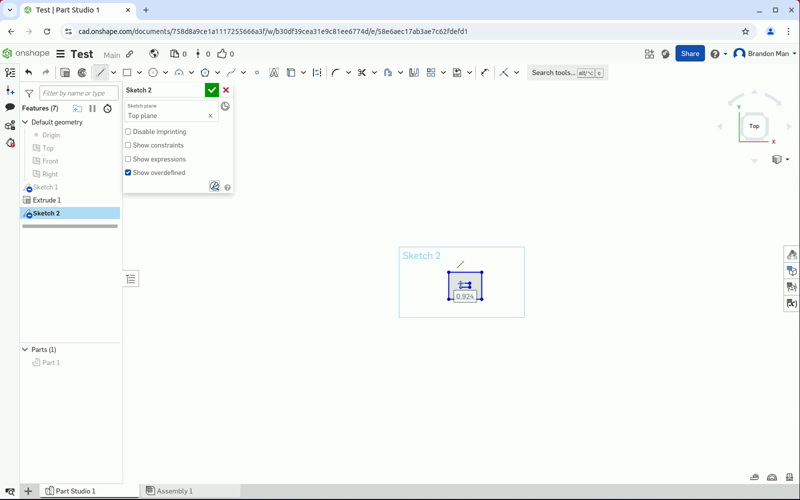
scroll(-6)
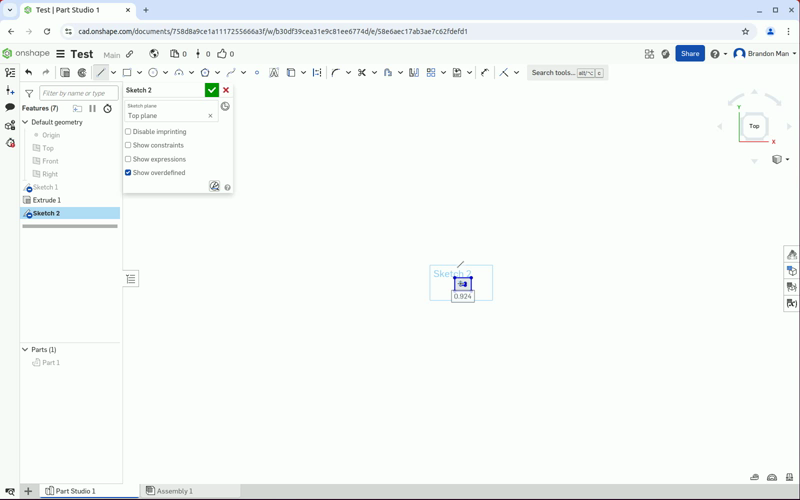
key_up(shift)
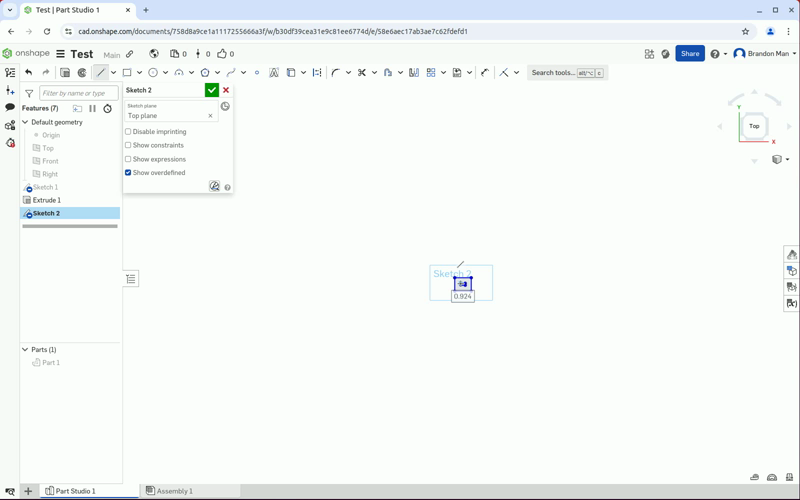
mouse_move(490, 283)
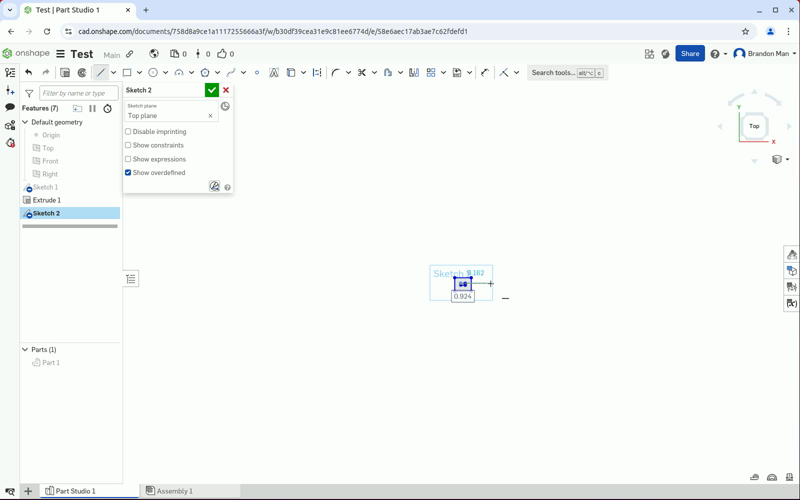
key_down(shift)
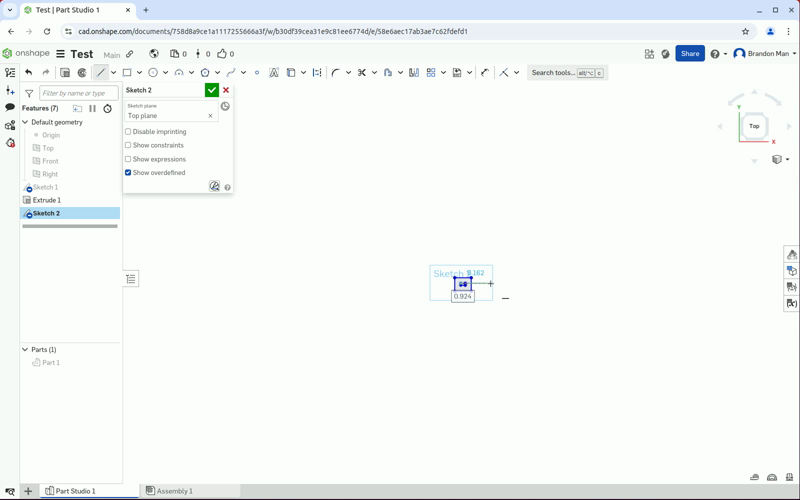
mouse_move(460, 285)
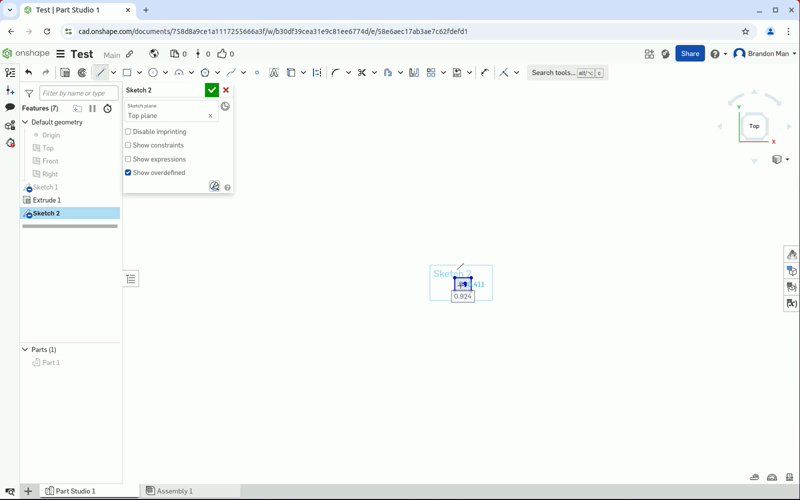
scroll(6)
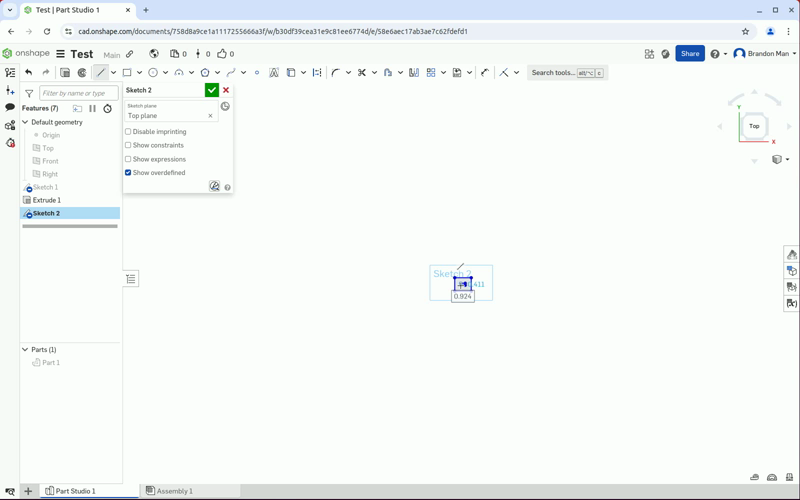
scroll(6)
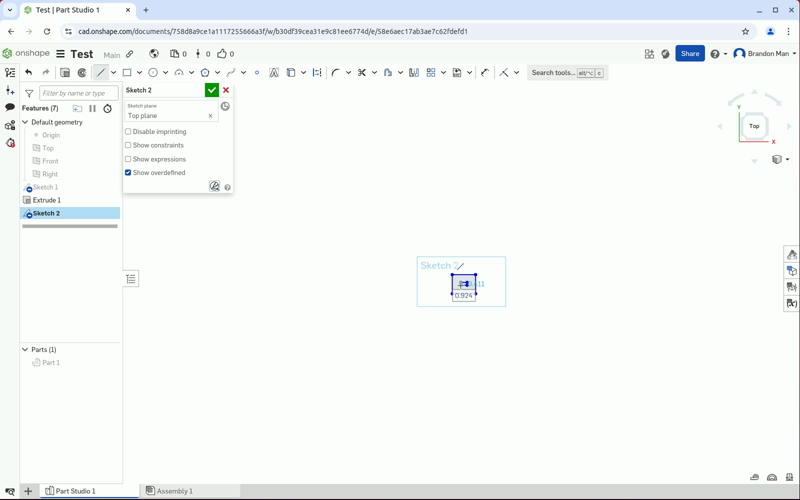
scroll(6)
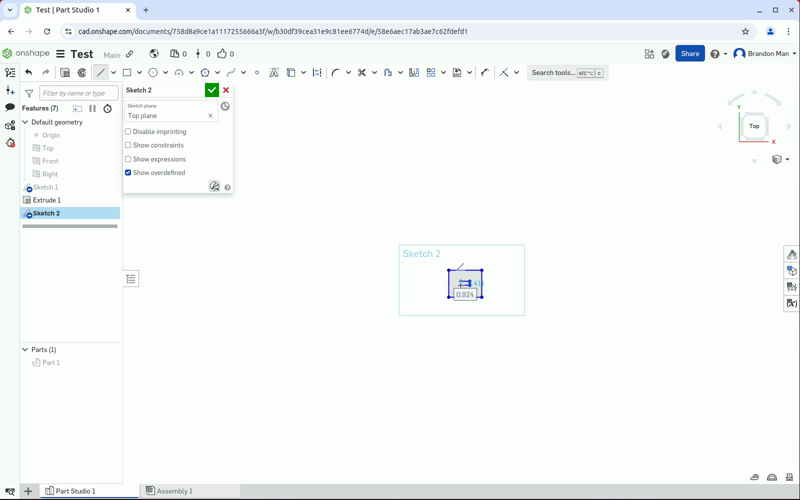
scroll(6)
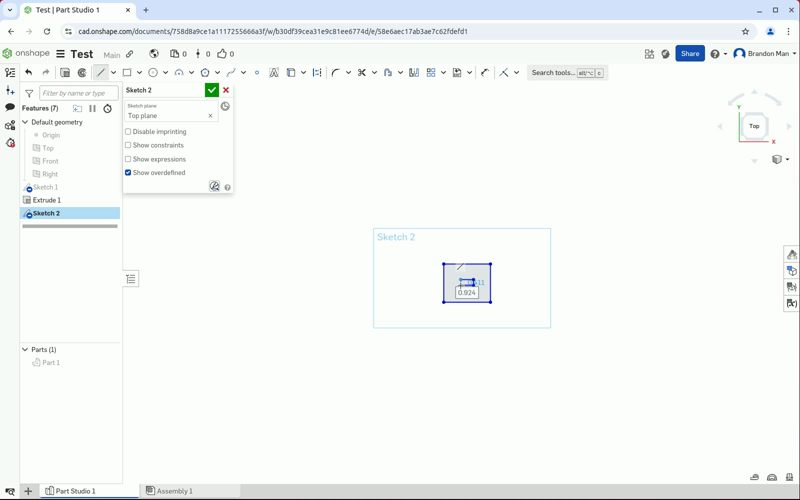
scroll(6)
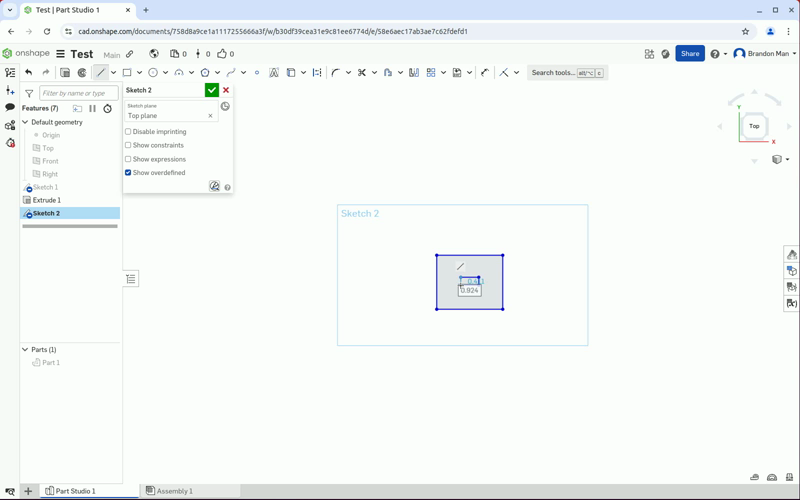
scroll(6)
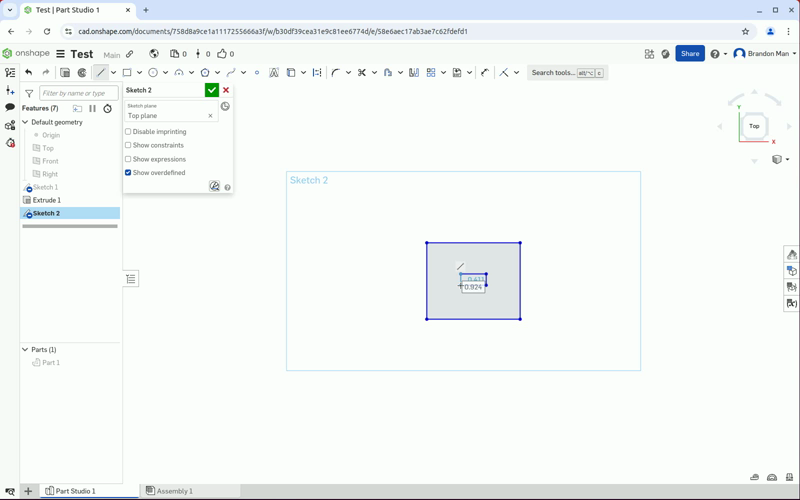
scroll(6)
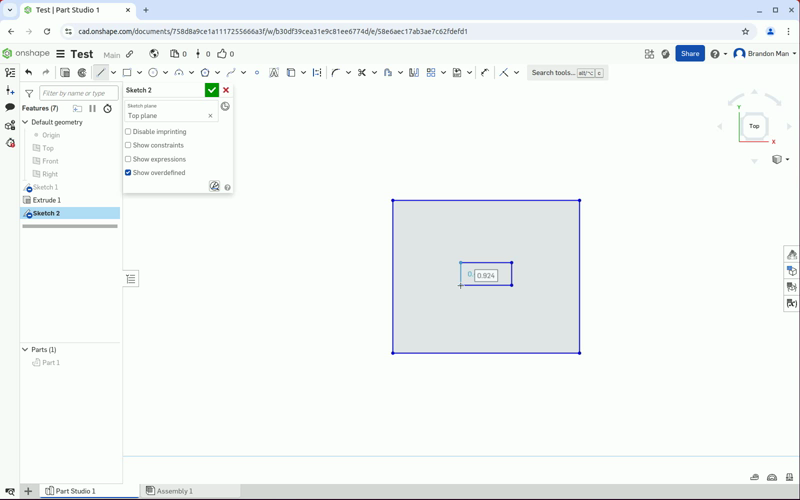
key_up(shift)
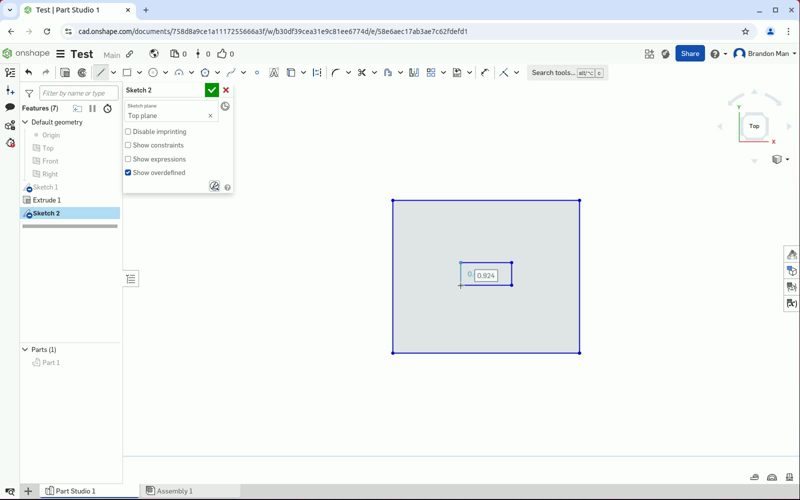
click(460, 285)
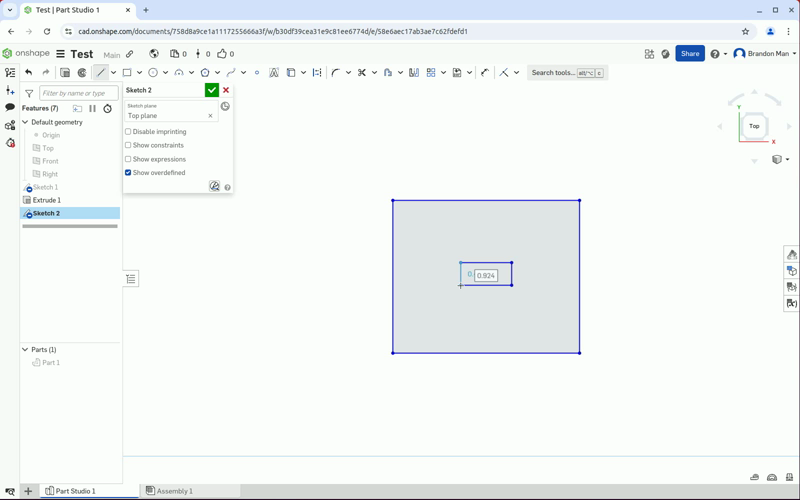
scroll(-6)
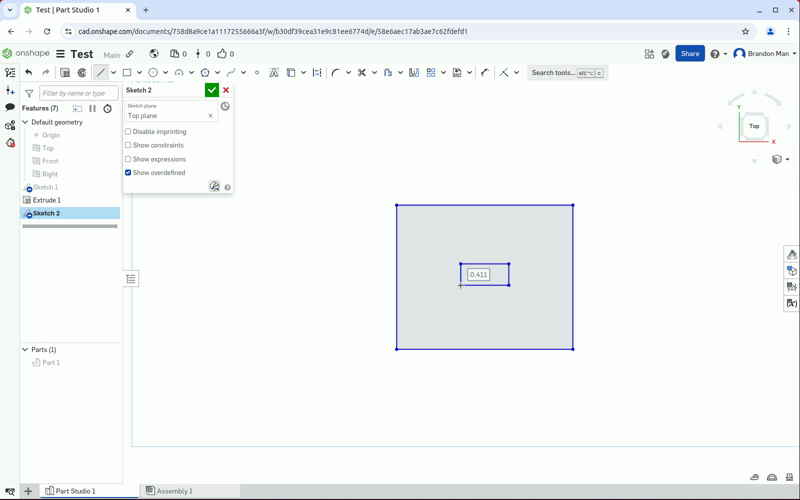
scroll(-6)
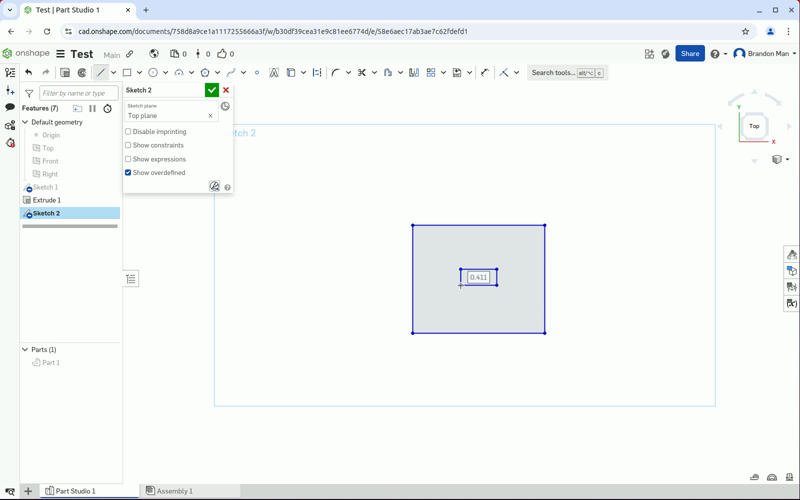
scroll(-6)
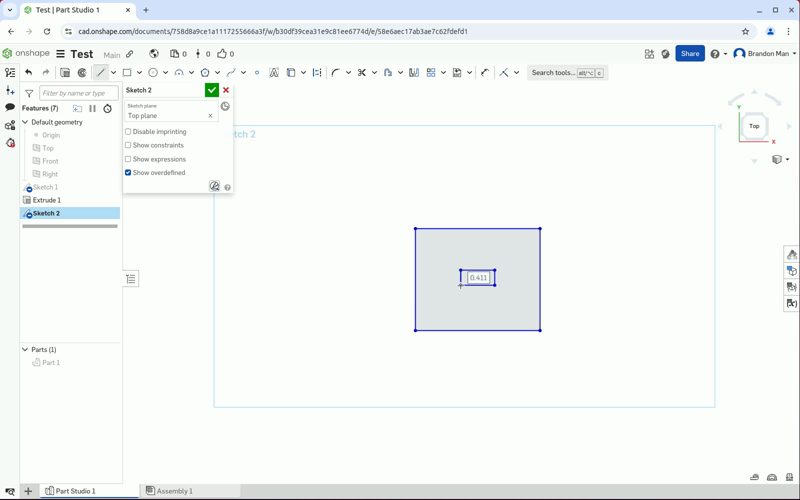
scroll(-6)
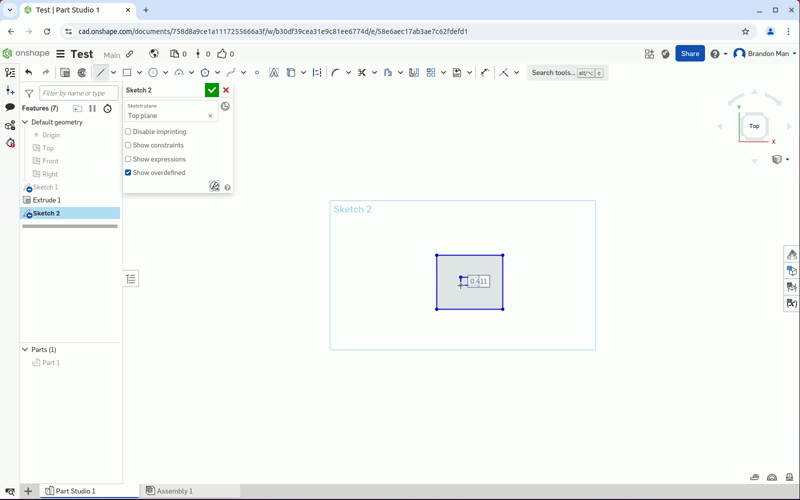
scroll(-6)
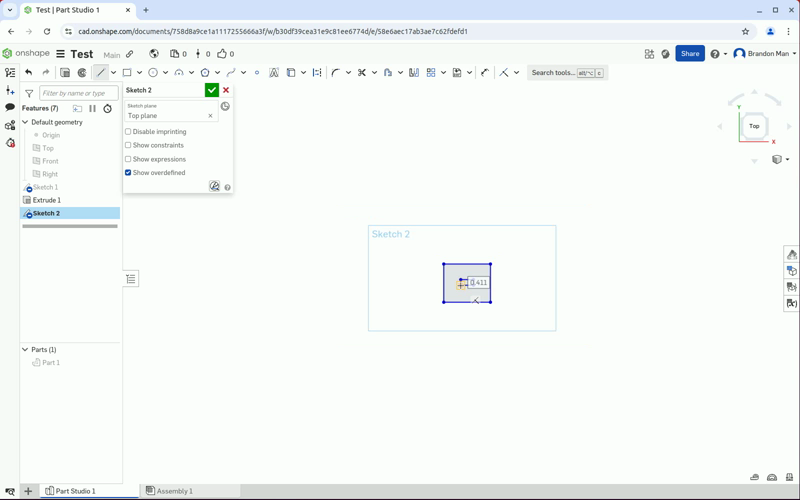
scroll(-6)
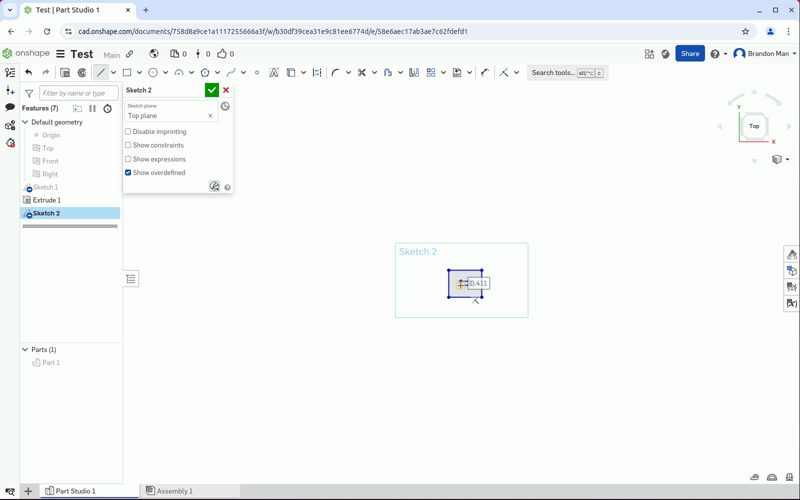
scroll(-6)
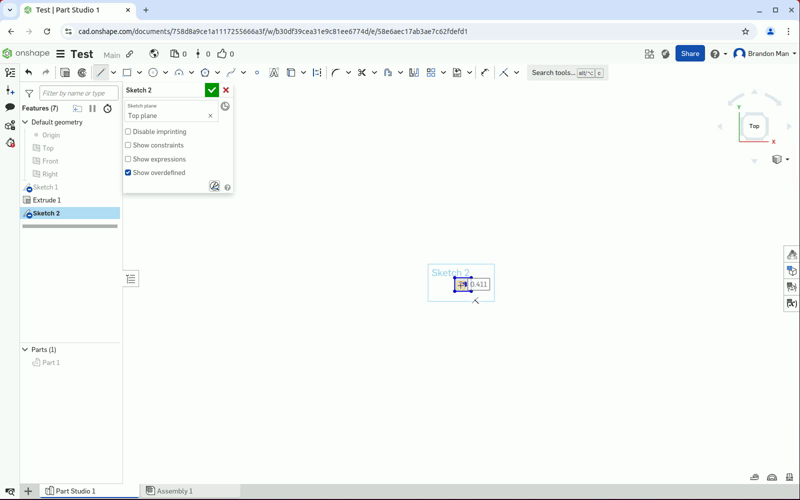
key(esc)
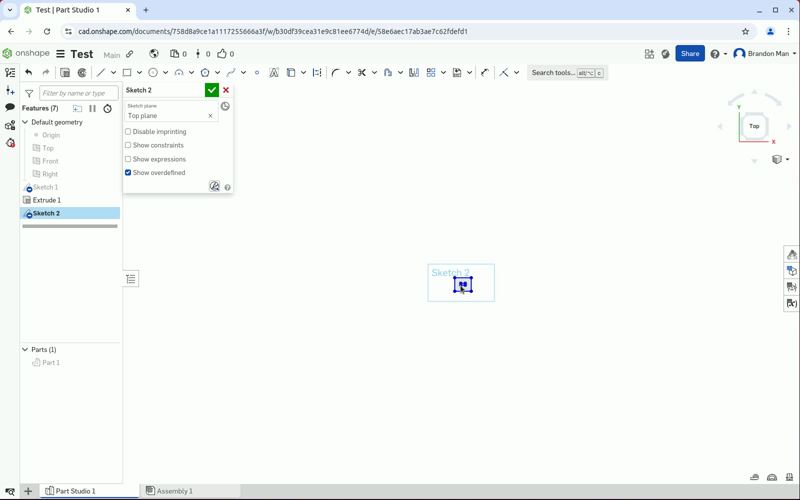
mouse_move(465, 281)
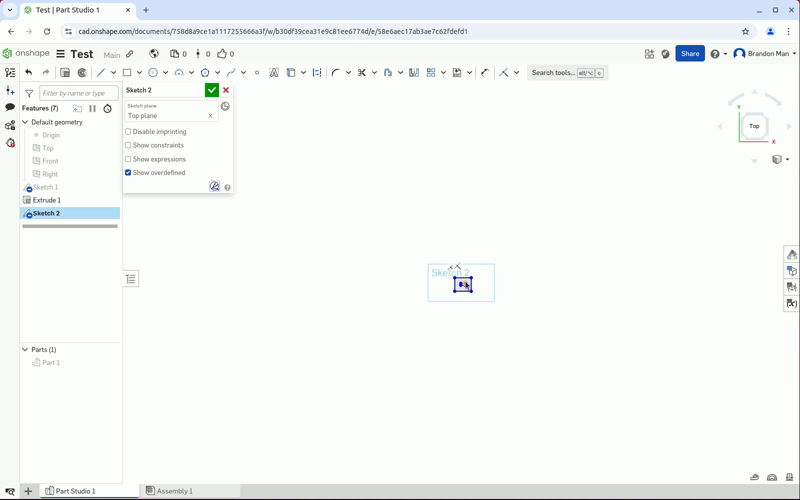
scroll(6)
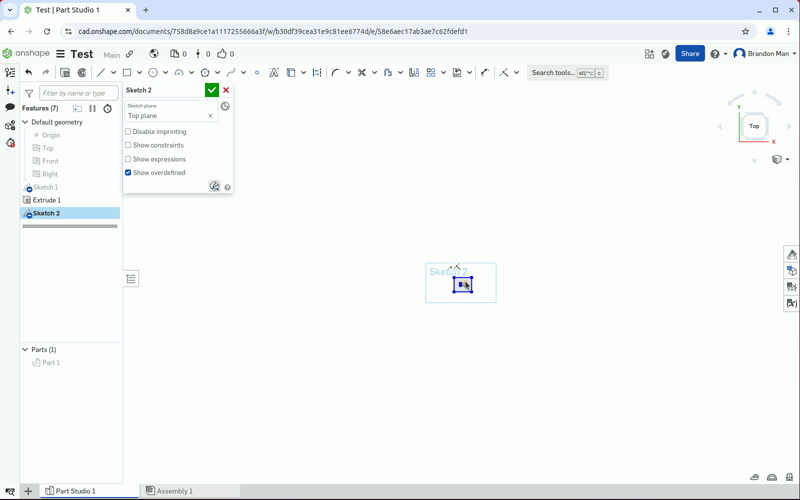
scroll(6)
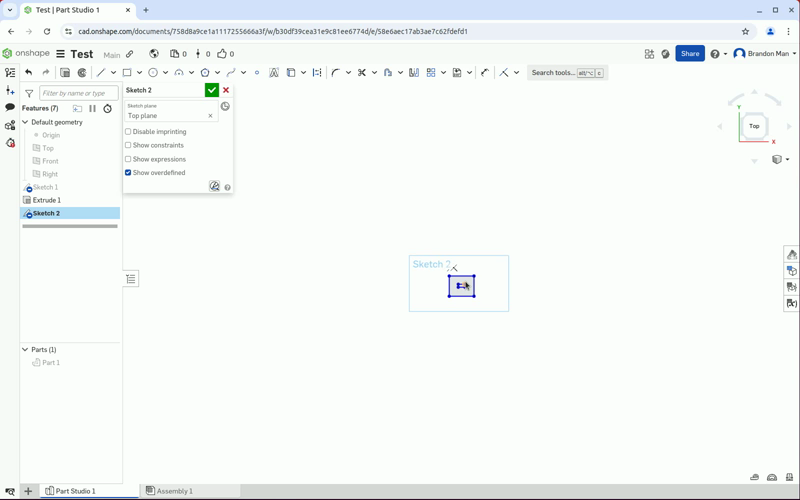
scroll(6)
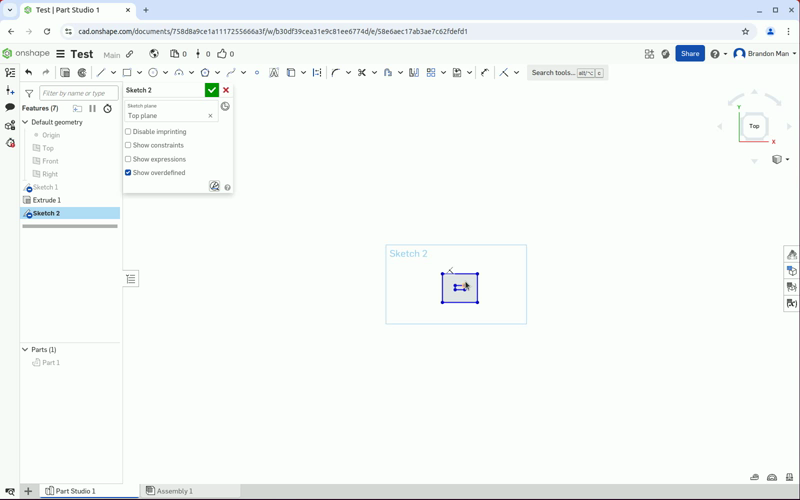
scroll(6)
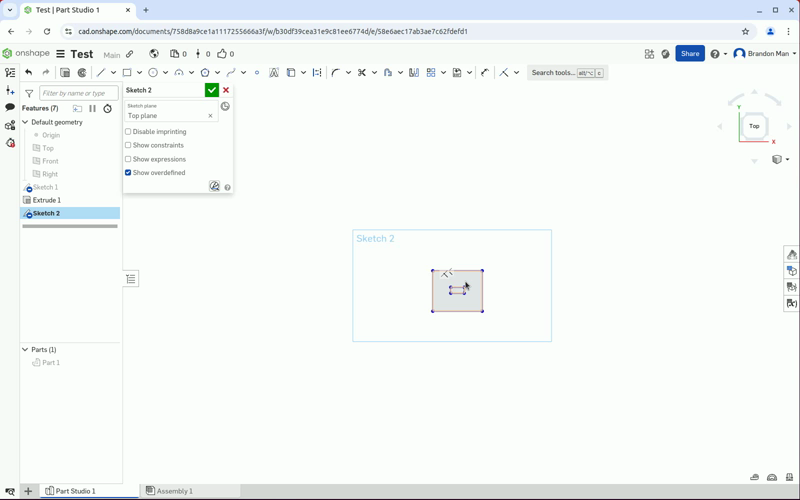
scroll(6)
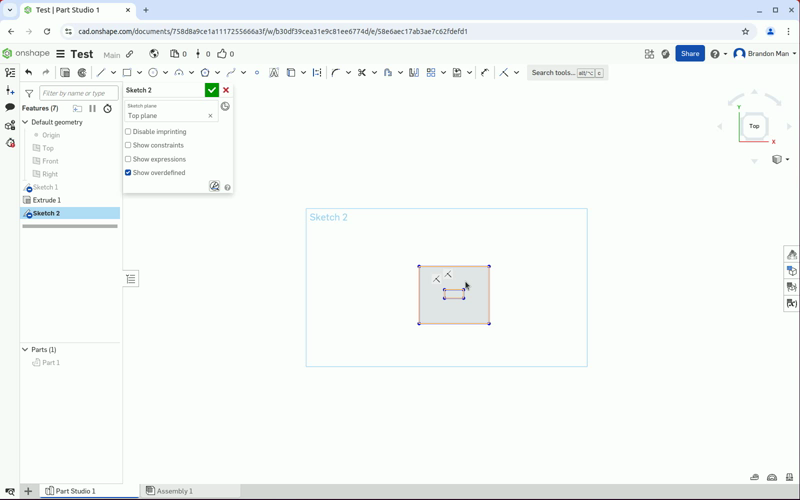
scroll(6)
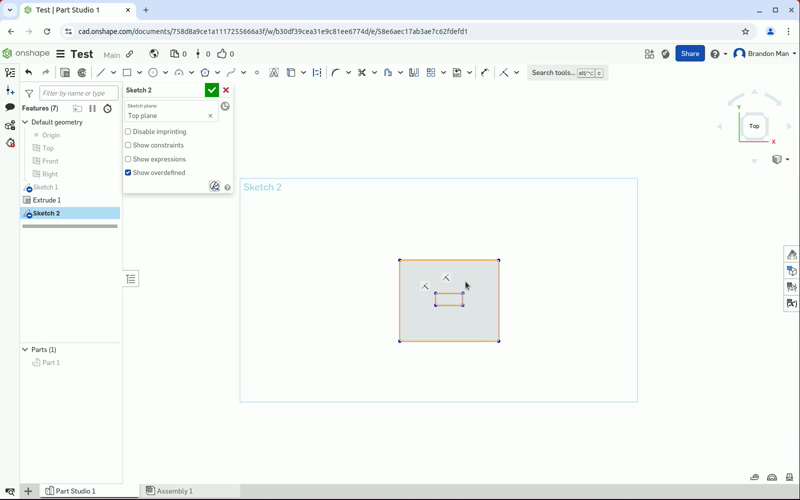
scroll(6)
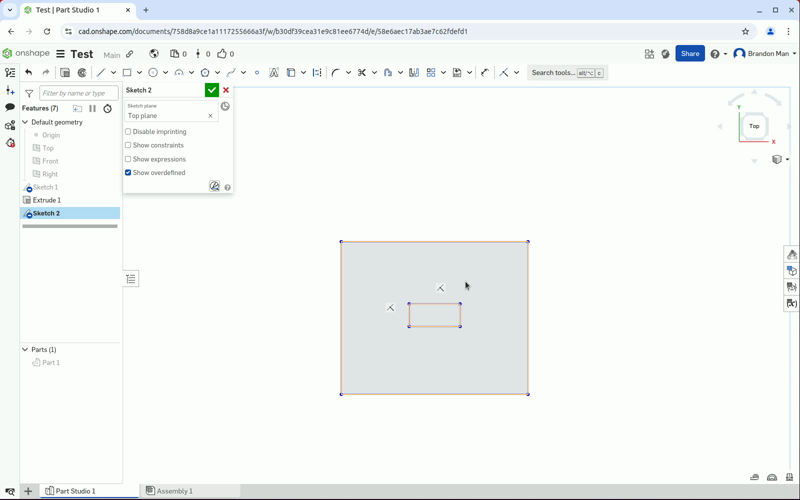
click(465, 281)
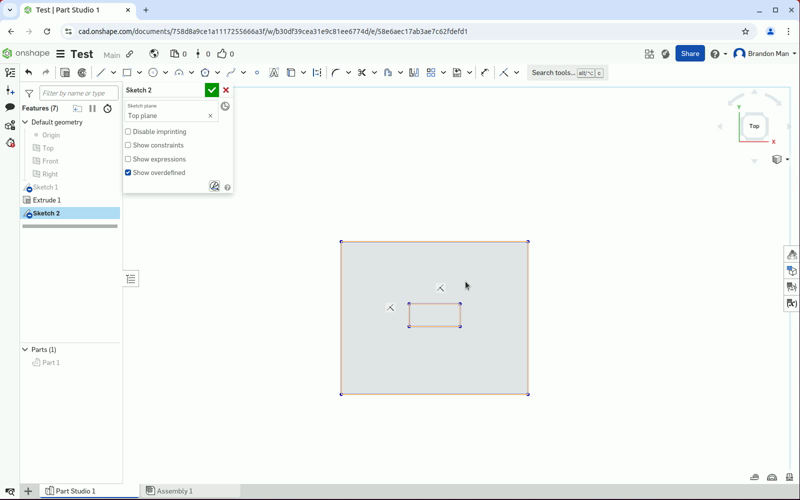
scroll(-6)
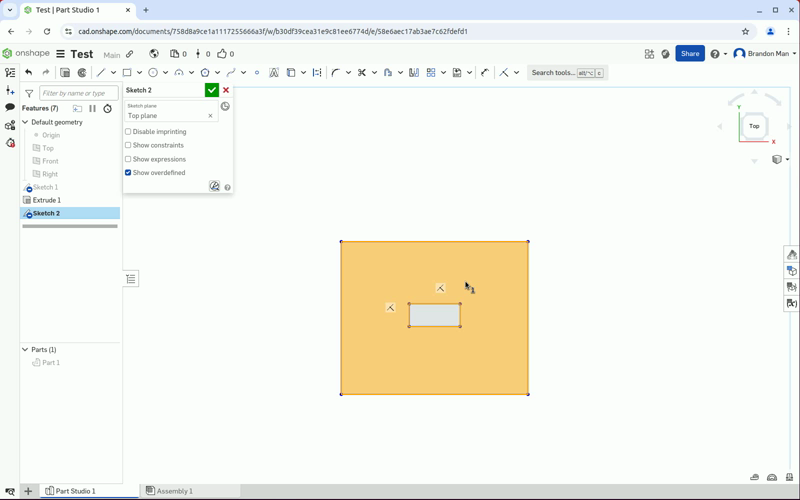
scroll(-6)
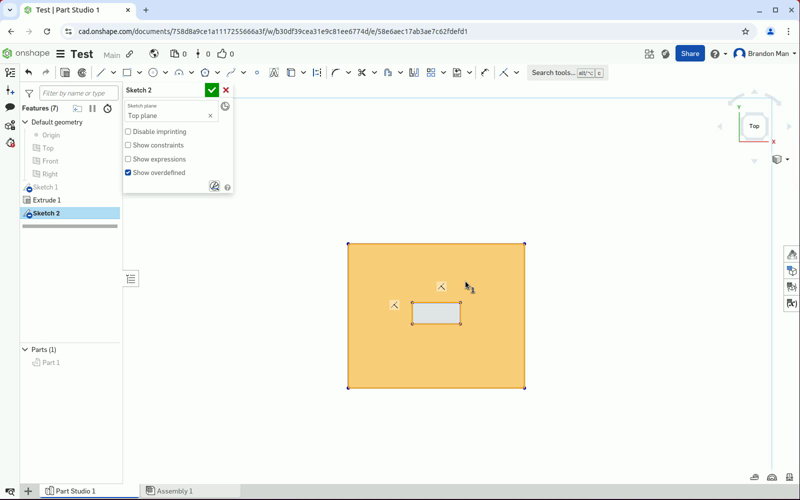
scroll(-6)
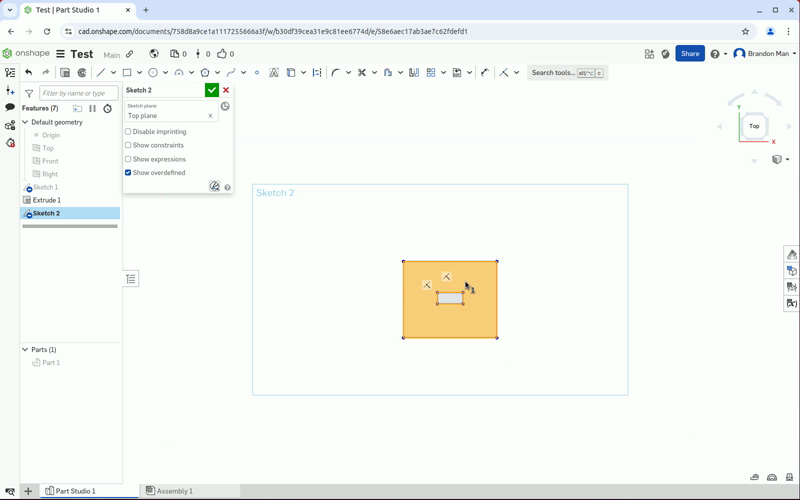
scroll(-6)
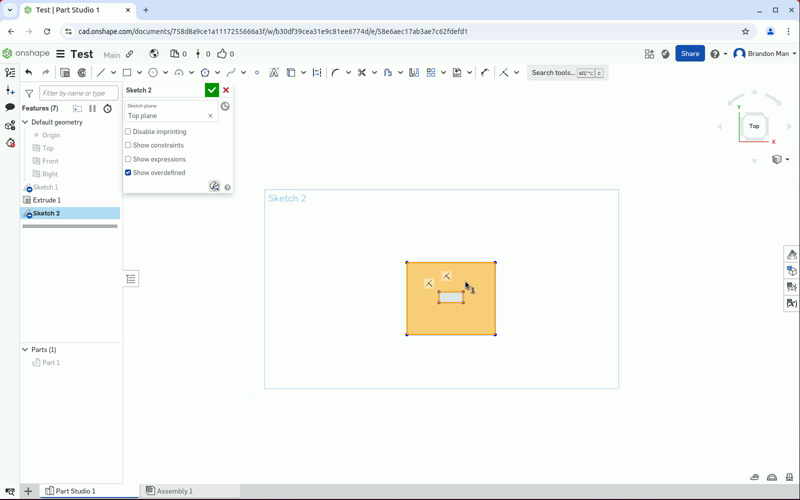
scroll(-6)
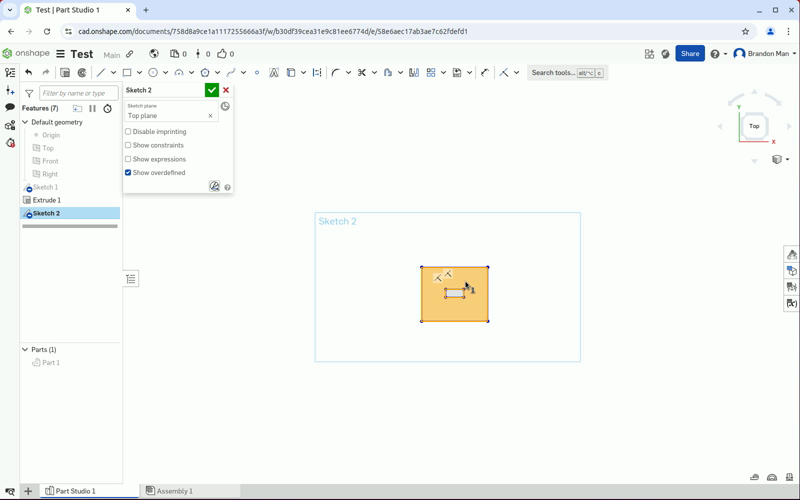
scroll(-6)
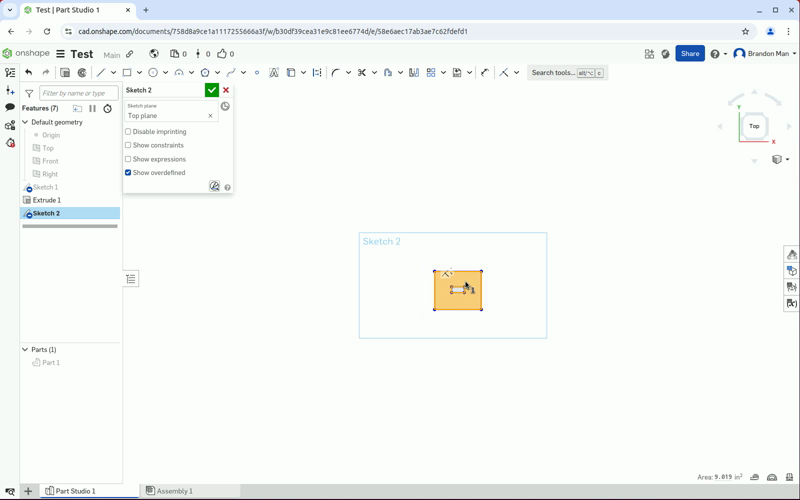
scroll(-6)
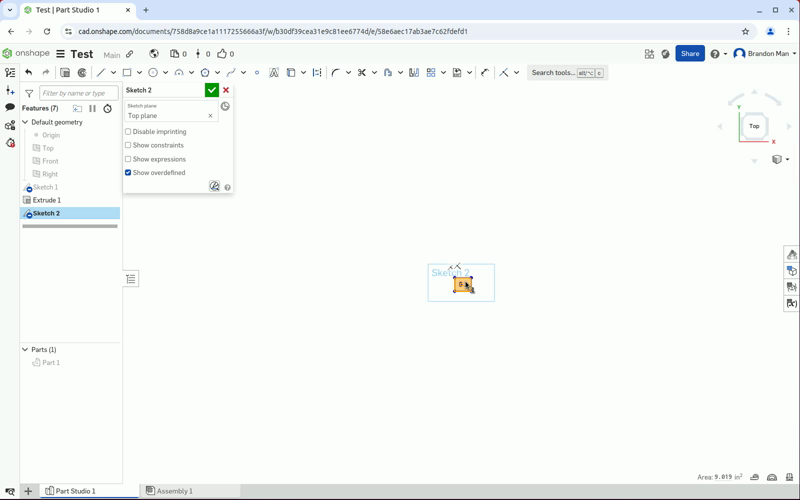
mouse_move(73, 352)
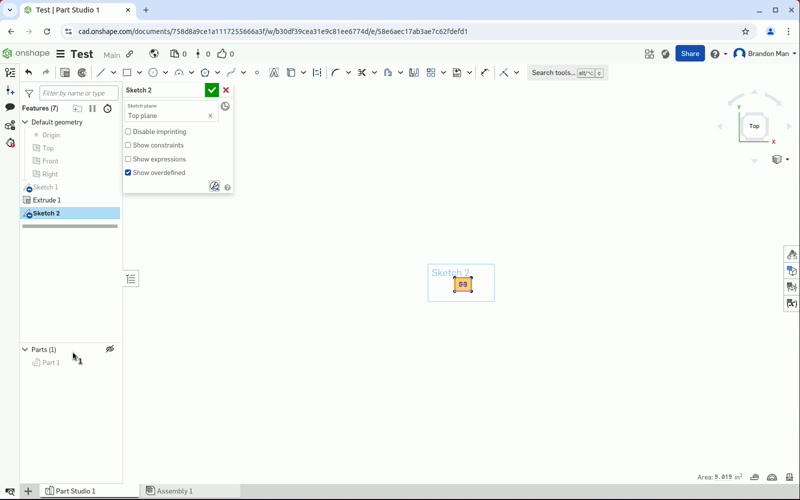
key(shift+y)
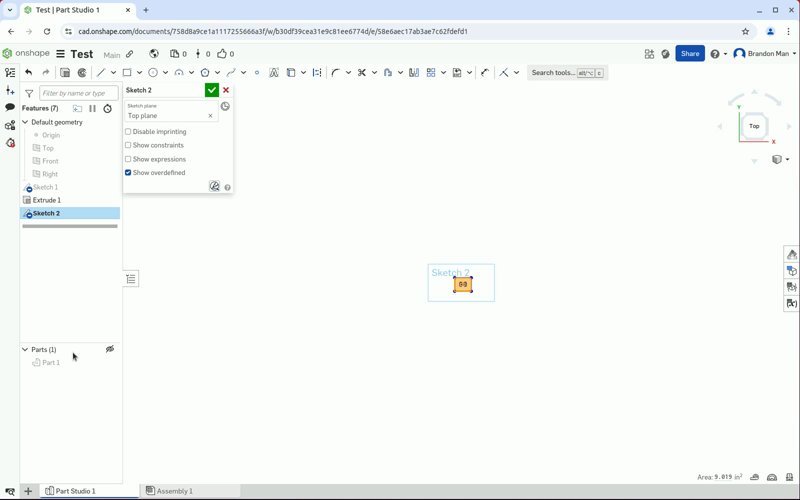
key(shift+e)
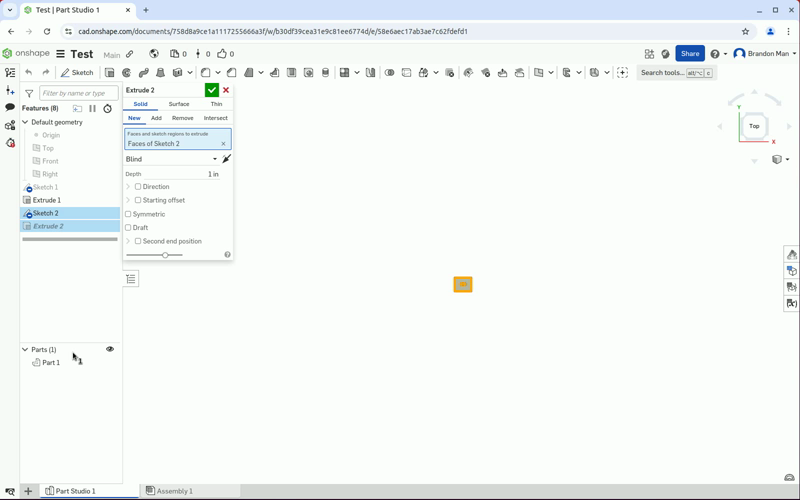
mouse_move(143, 106)
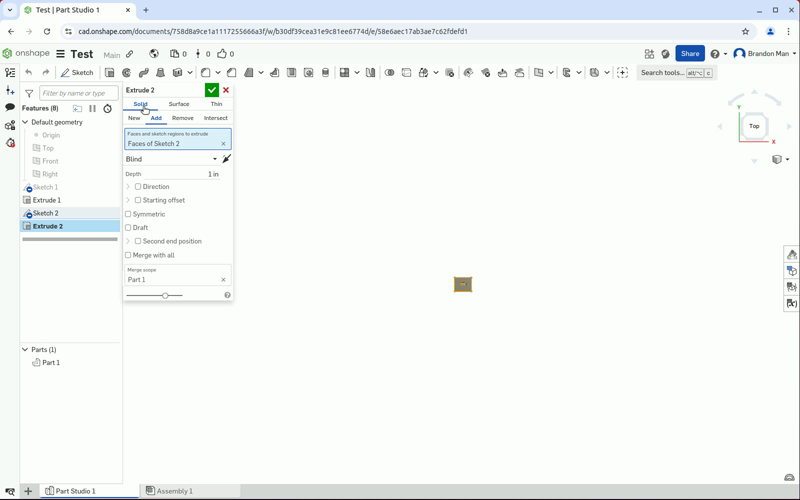
click(143, 106)
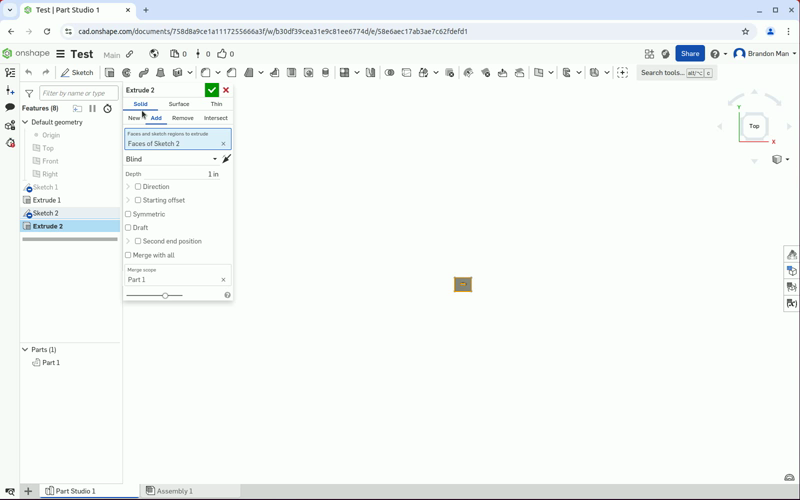
mouse_move(137, 120)
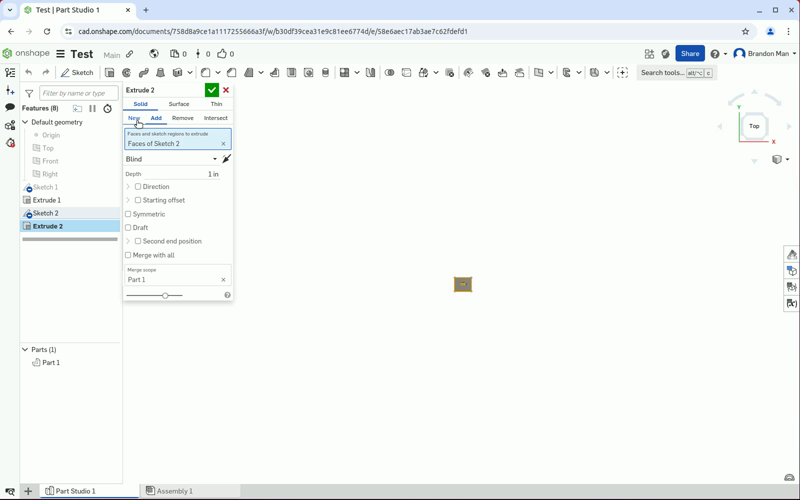
click(137, 120)
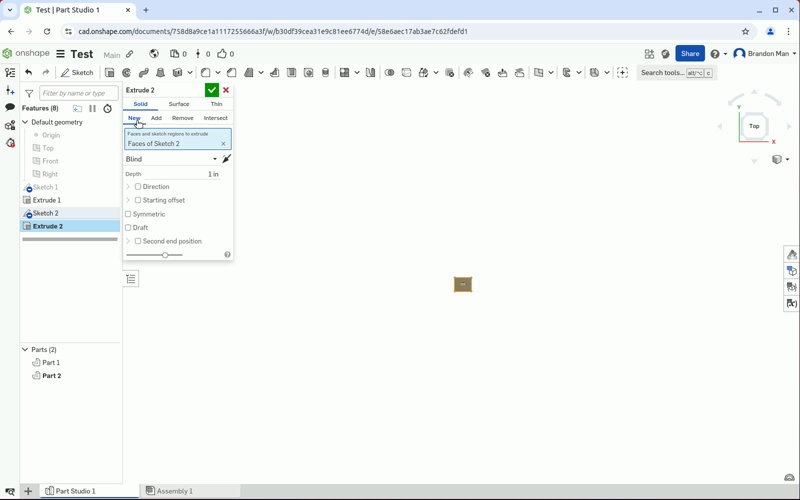
key(tab, 4)
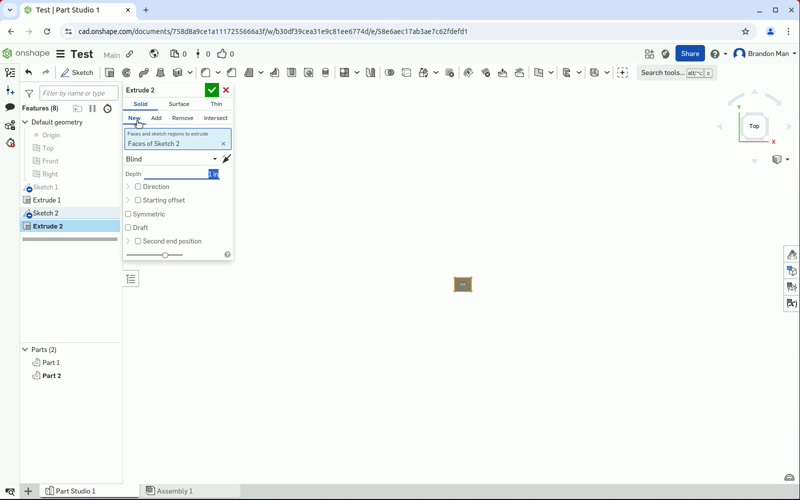
text(-0.241)
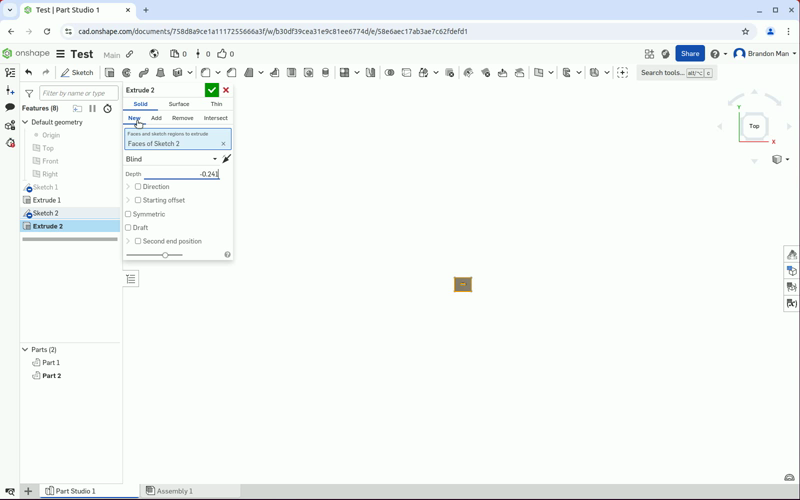
key(enter)
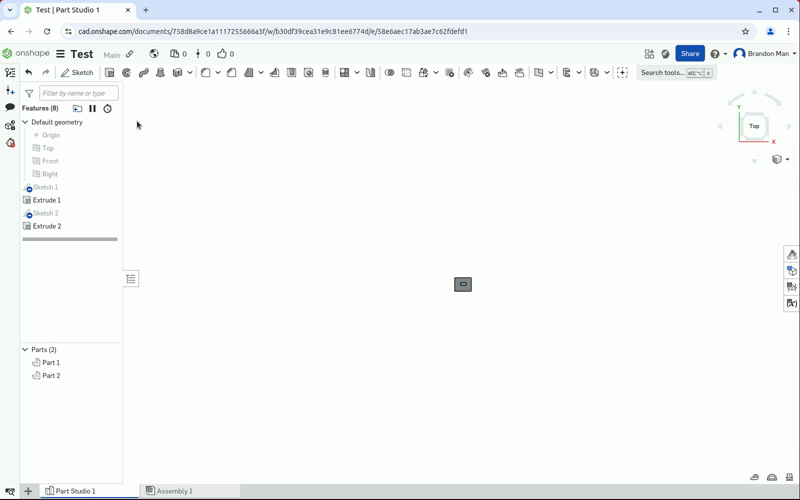
key(shift+h)
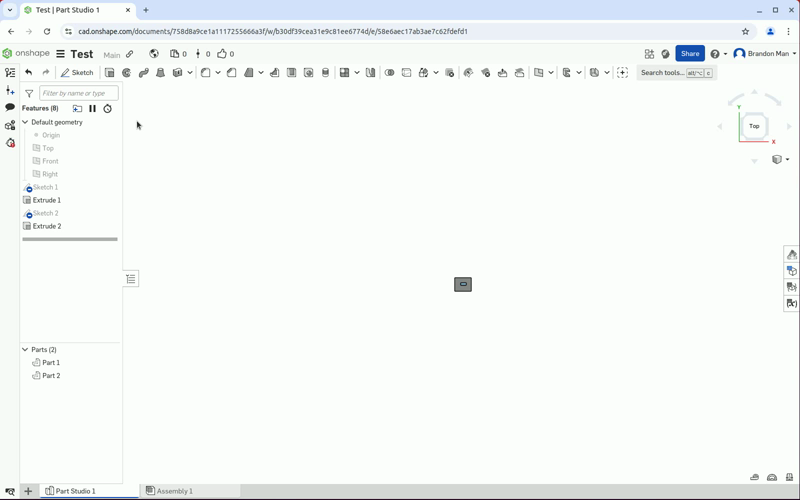
key(shift+h)
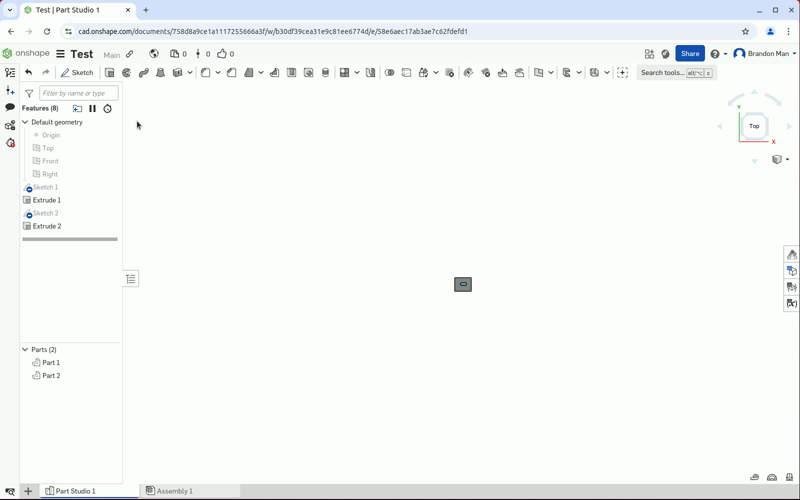
mouse_move(73, 189)
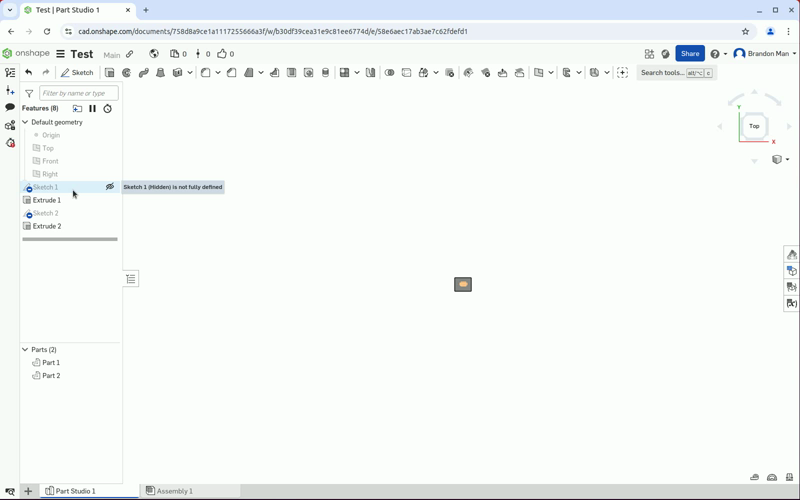
click(73, 189)
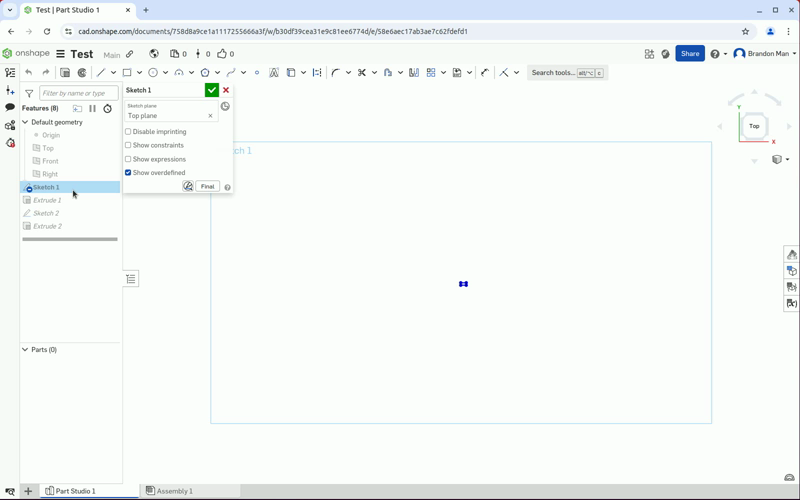
mouse_move(229, 92)
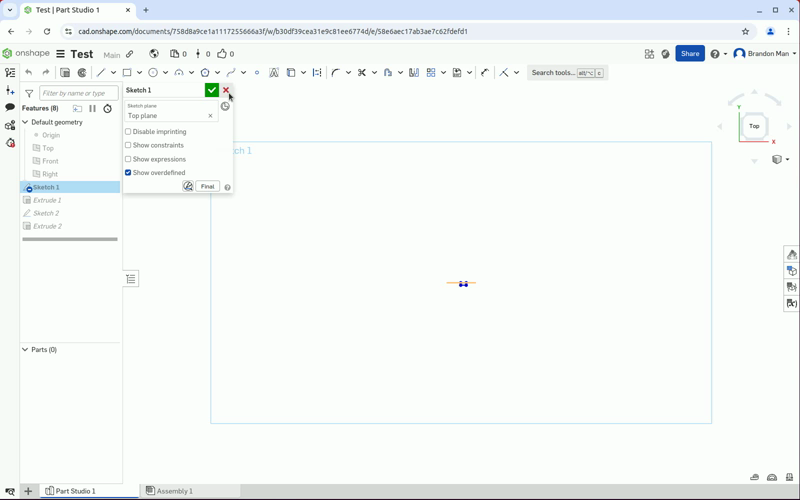
click(229, 92)
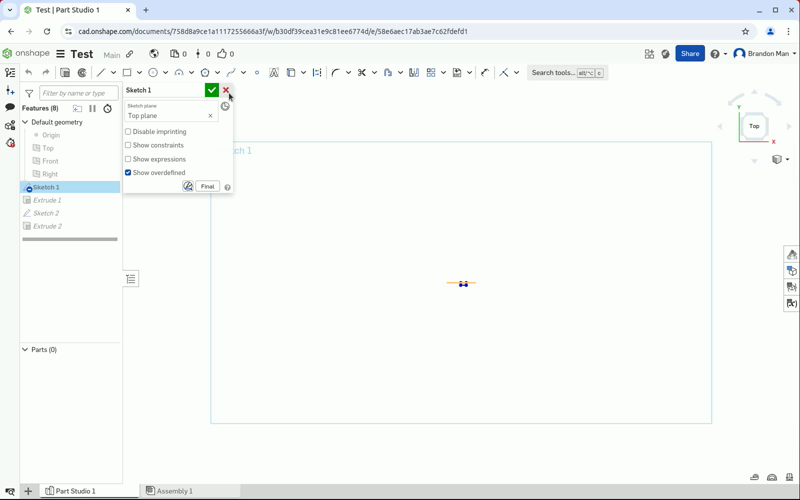
key(shift+s)
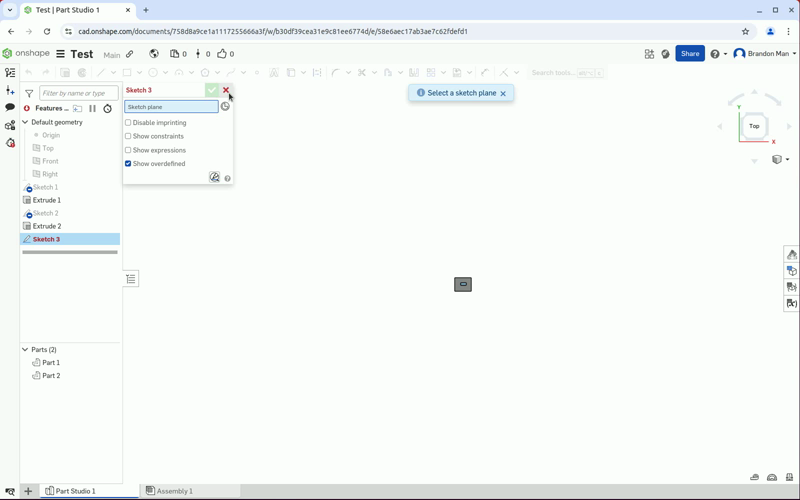
mouse_move(73, 150)
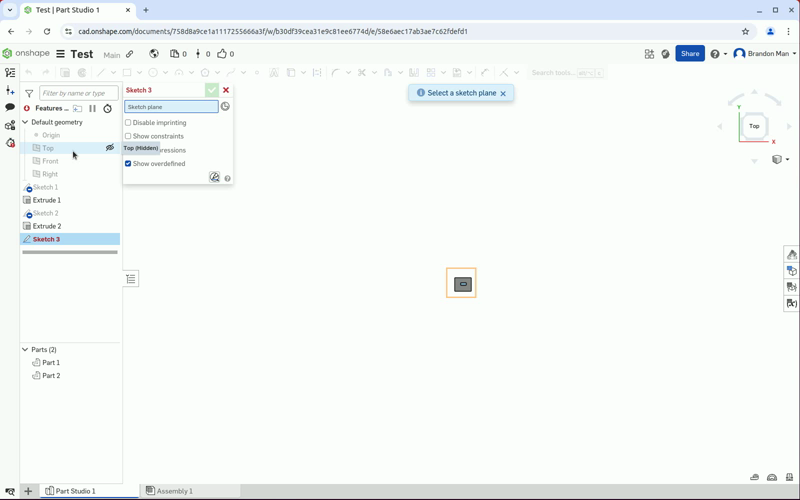
click(73, 150)
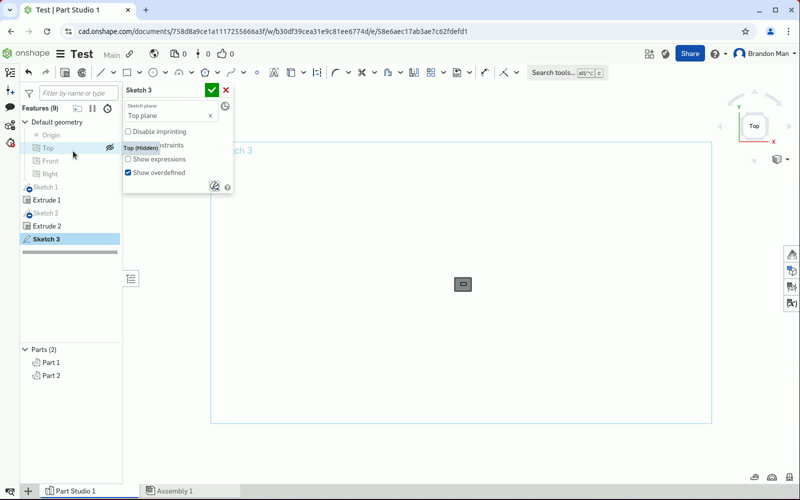
mouse_move(73, 352)
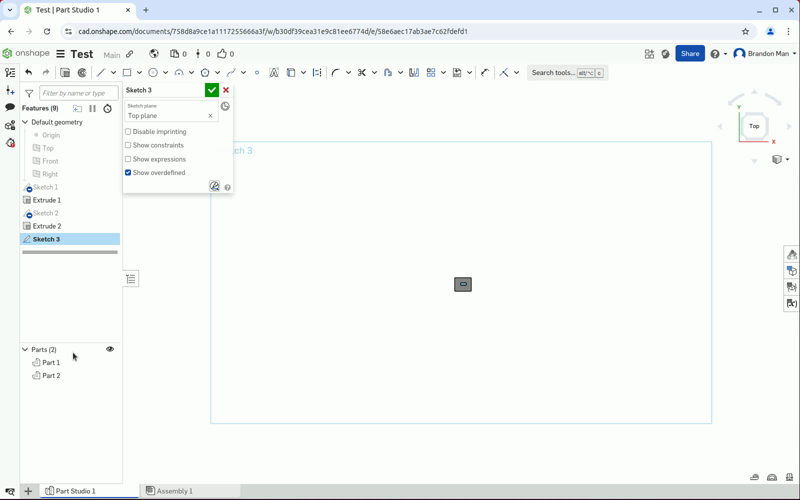
key(y)
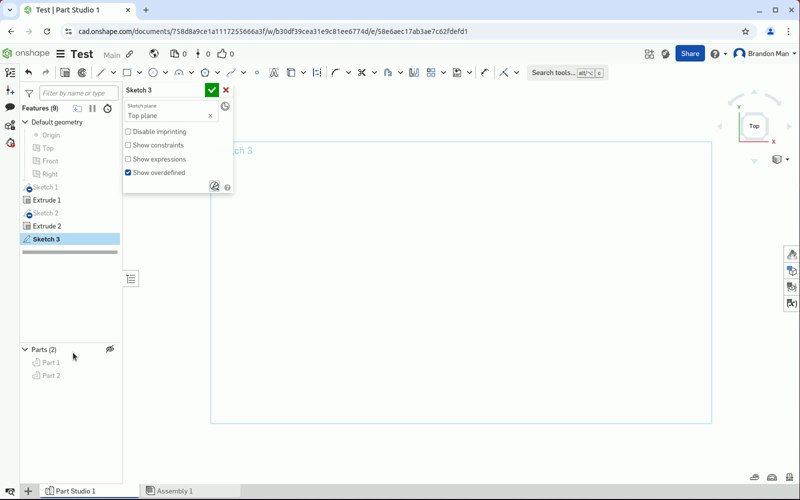
key(l)
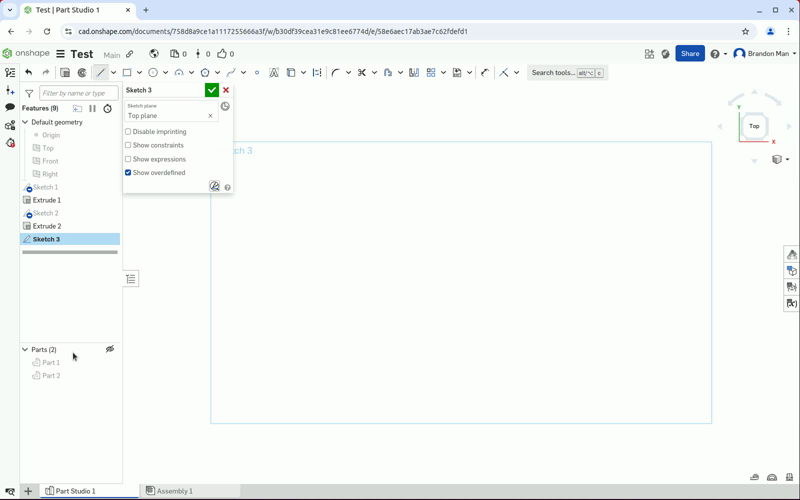
key_down(shift)
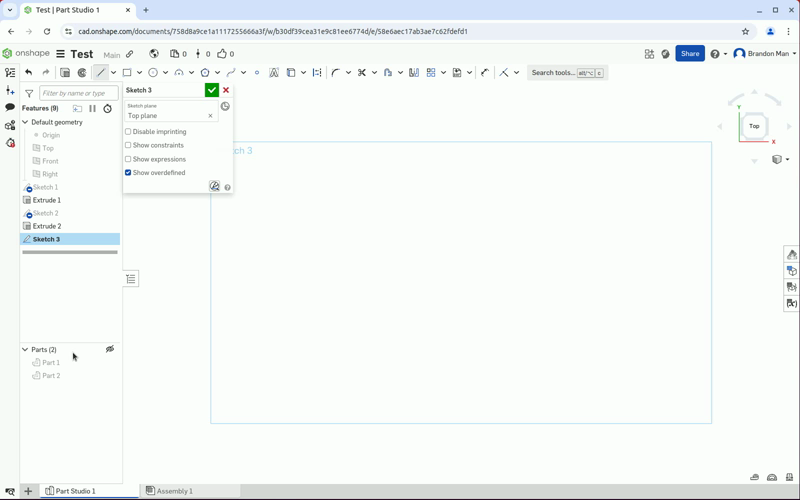
mouse_move(460, 285)
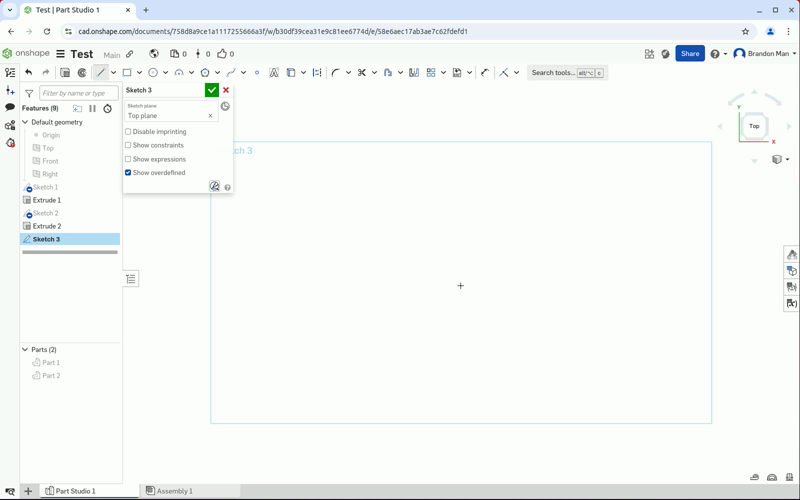
click(460, 285)
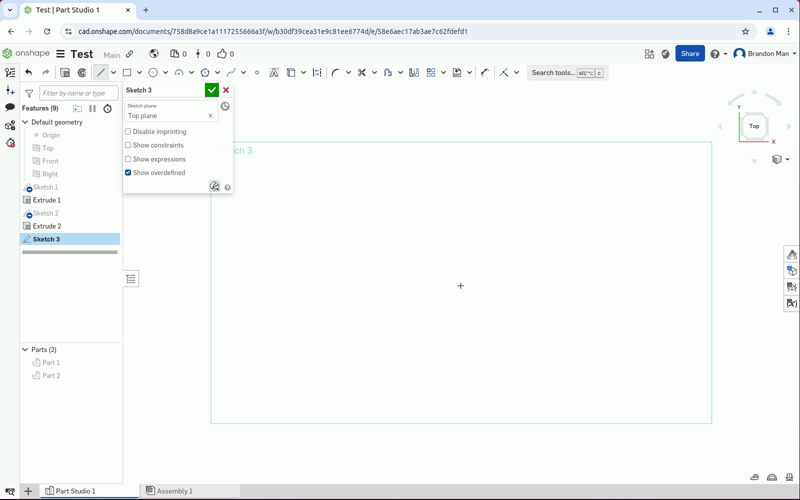
key_up(shift)
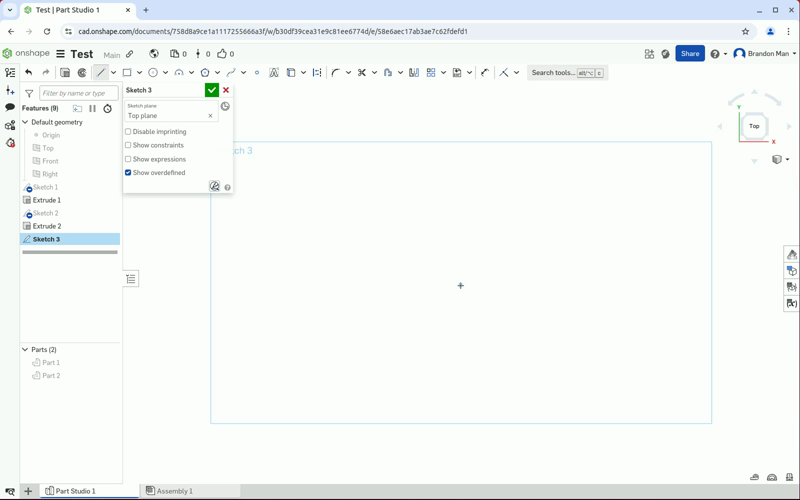
key_down(shift)
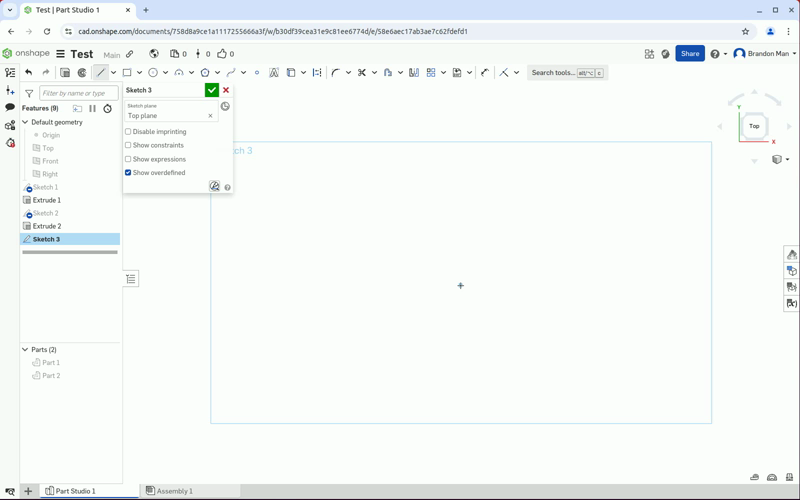
mouse_move(490, 285)
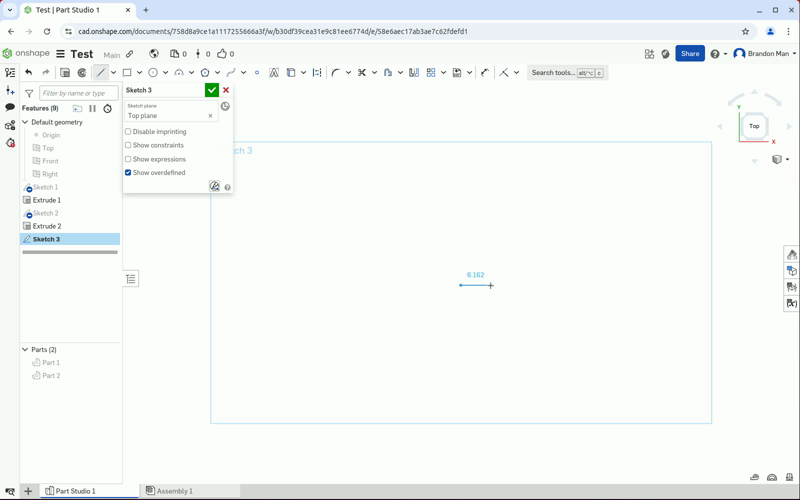
mouse_move(466, 285)
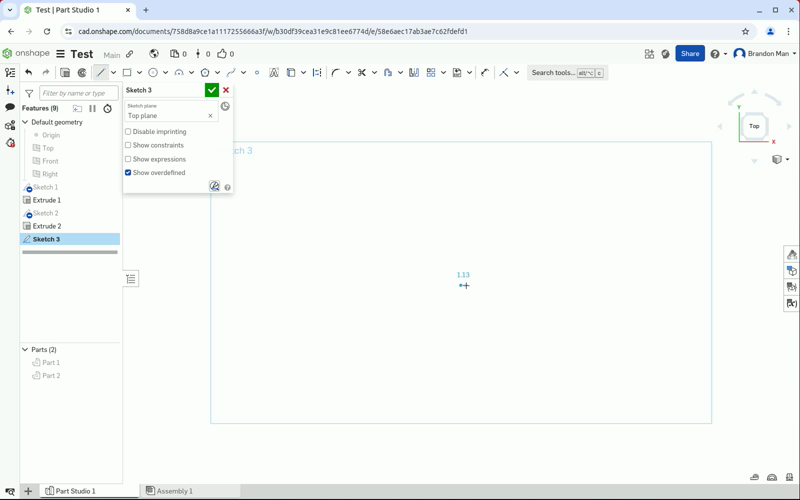
scroll(6)
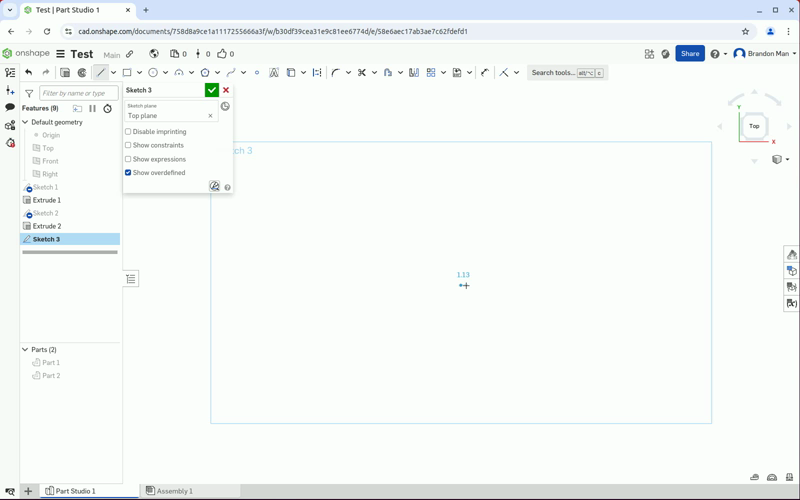
scroll(6)
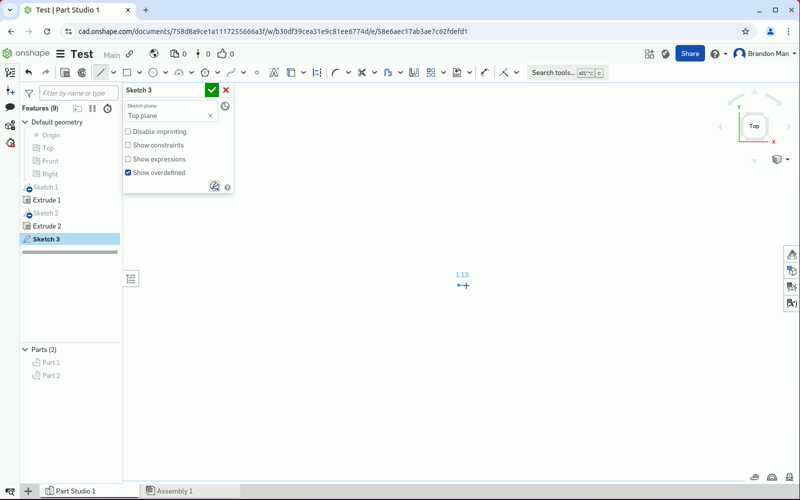
scroll(6)
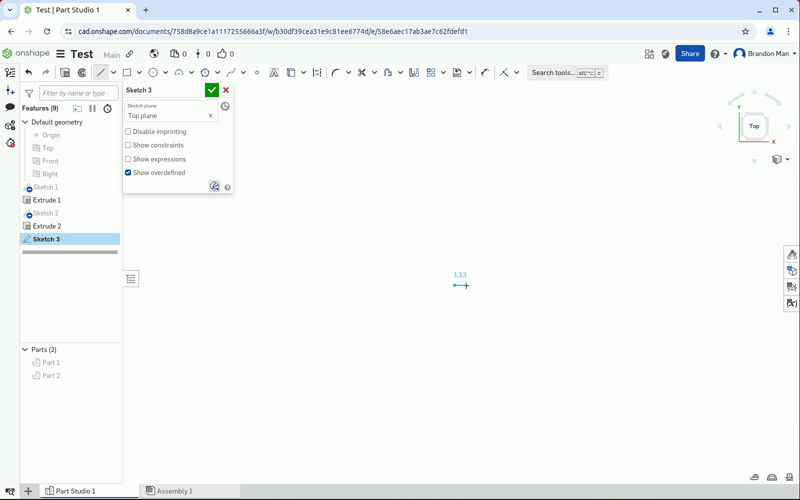
scroll(6)
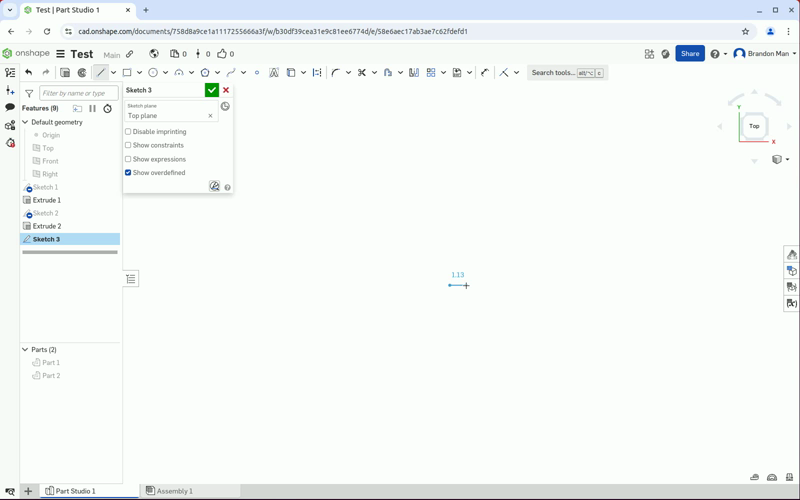
scroll(6)
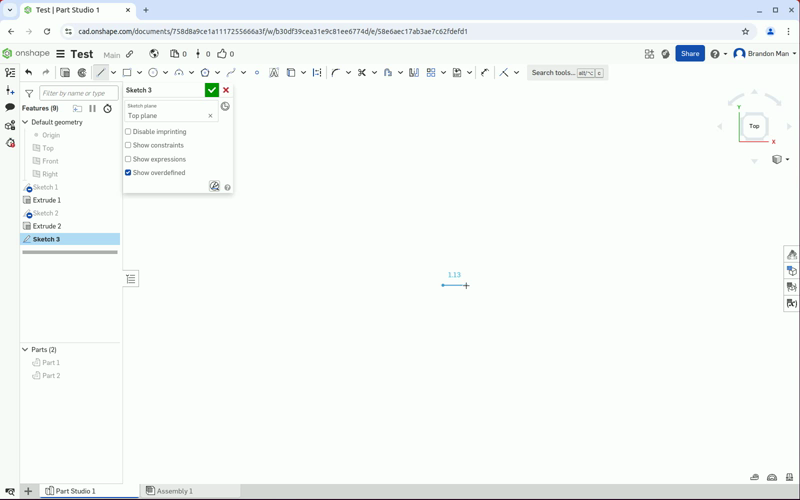
scroll(6)
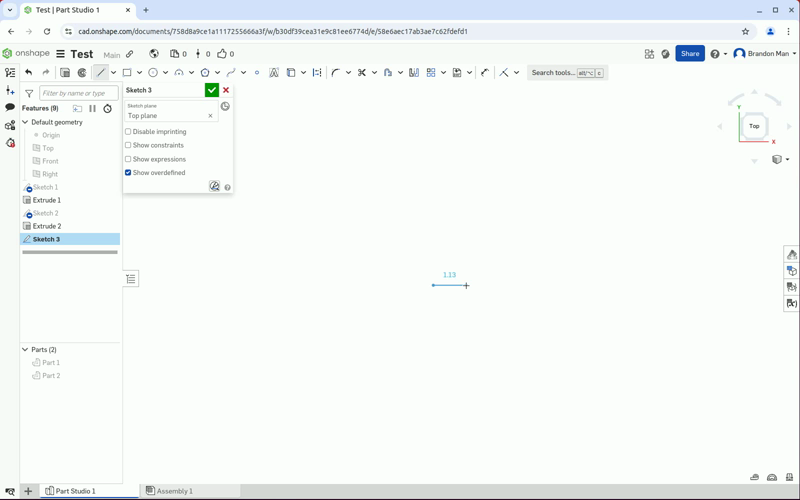
scroll(6)
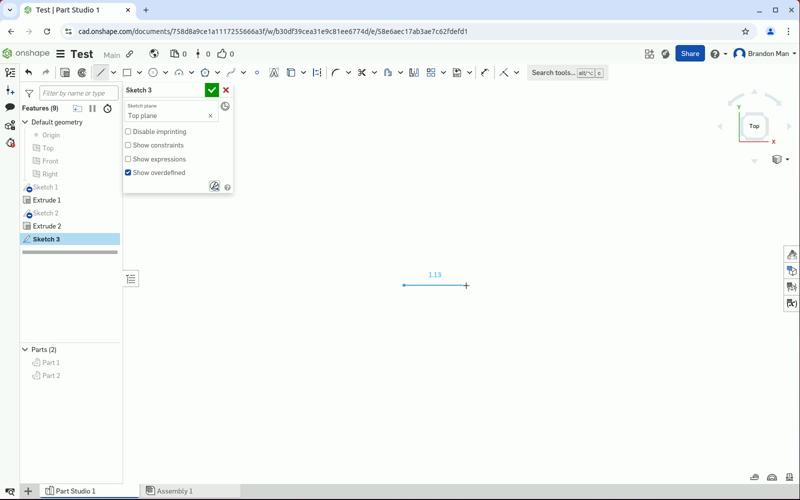
click(466, 285)
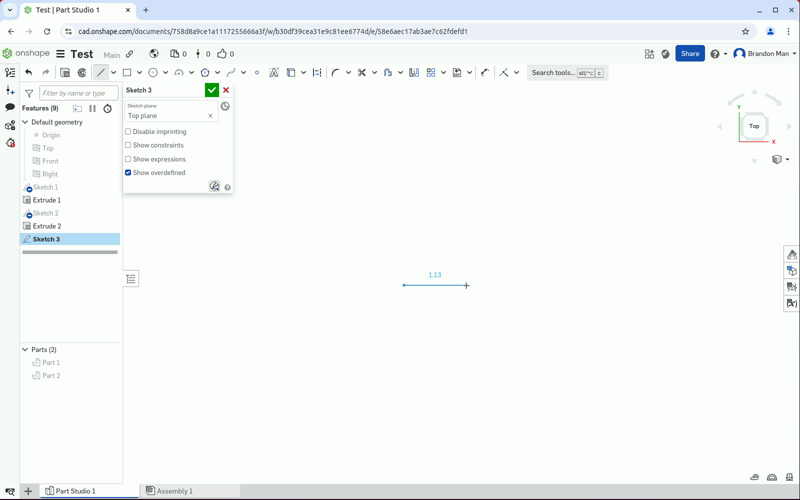
scroll(-6)
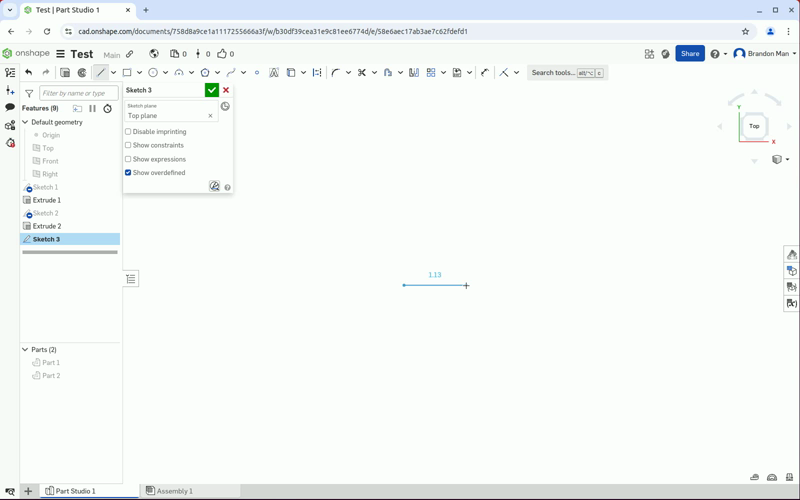
scroll(-6)
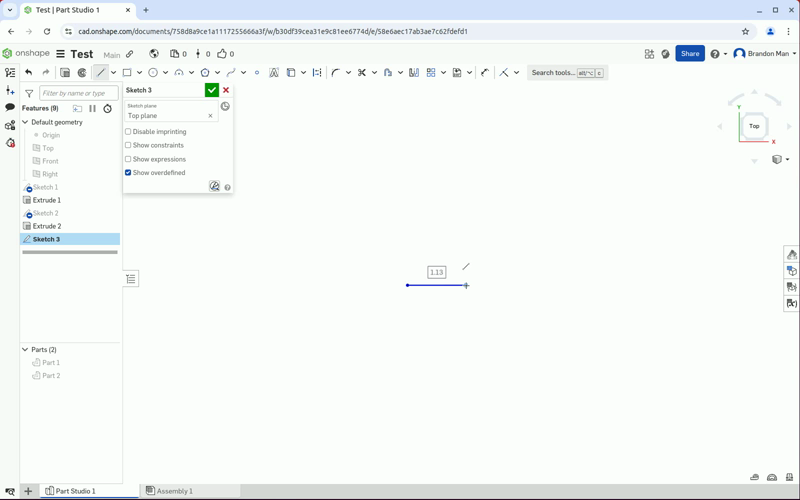
scroll(-6)
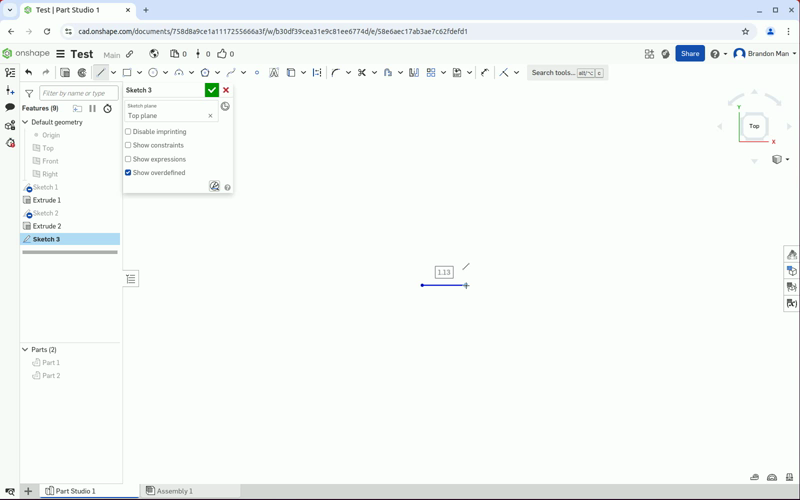
scroll(-6)
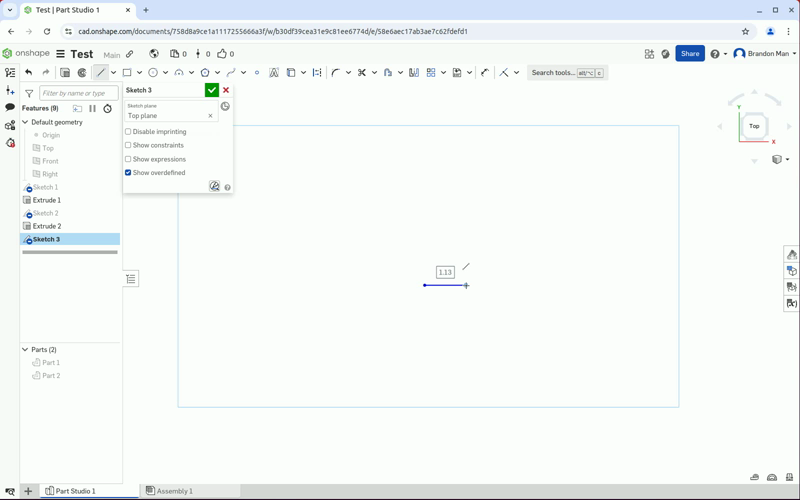
scroll(-6)
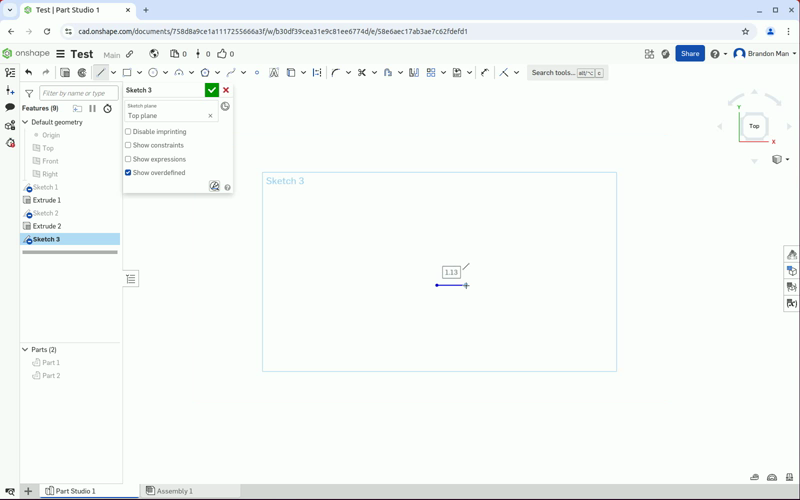
scroll(-6)
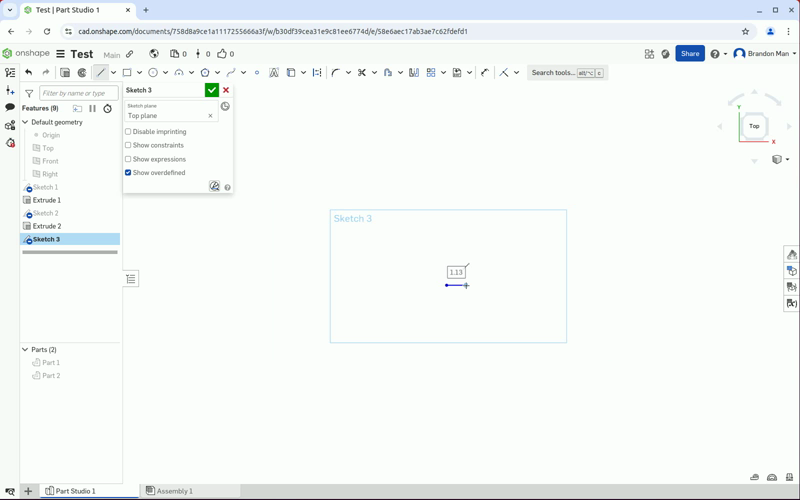
scroll(-6)
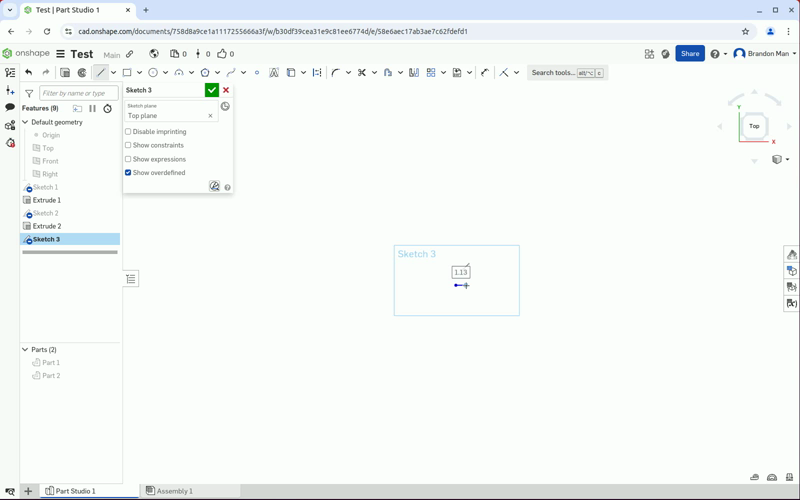
key_up(shift)
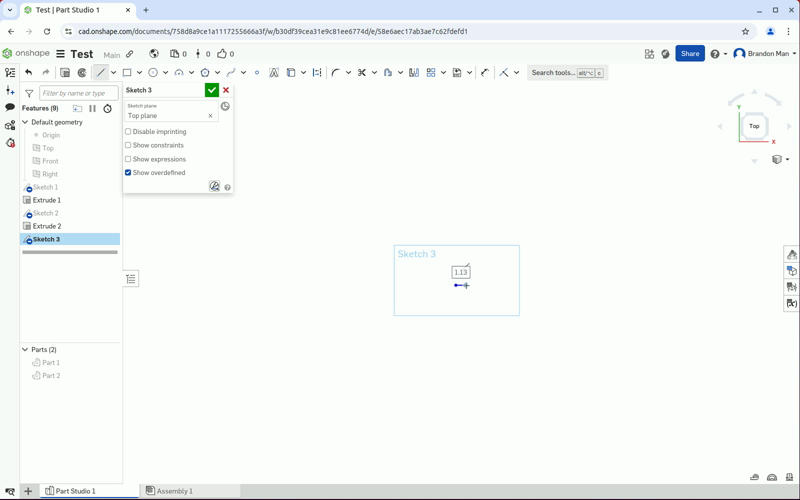
key_down(shift)
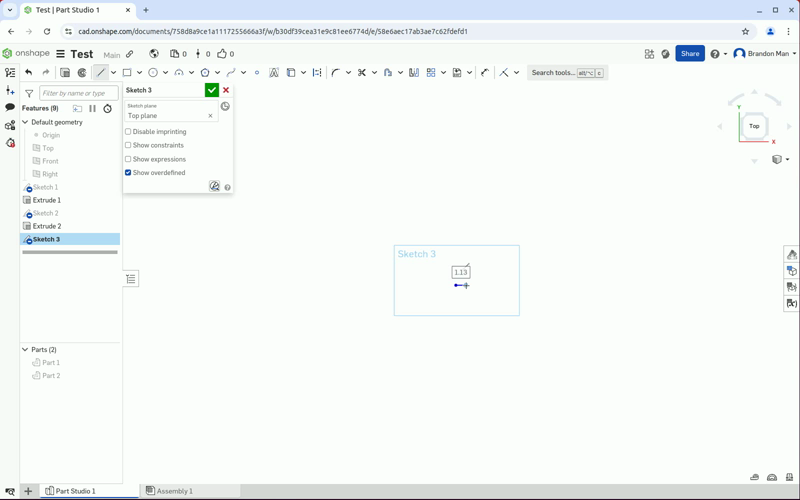
mouse_move(496, 285)
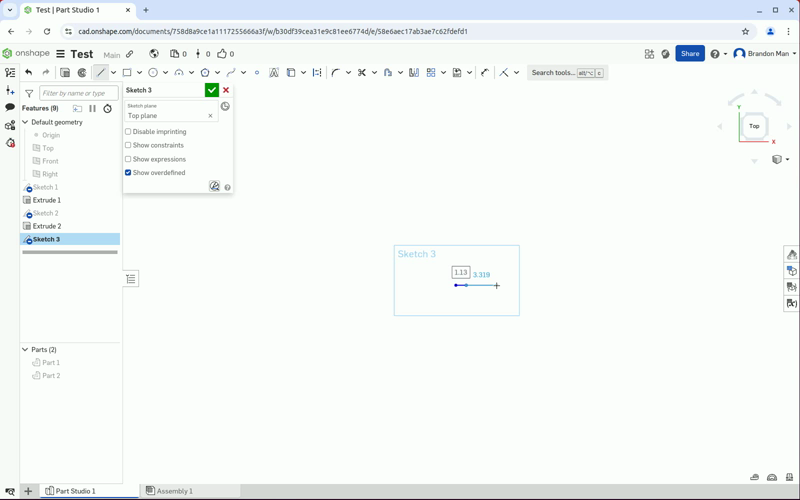
mouse_move(466, 282)
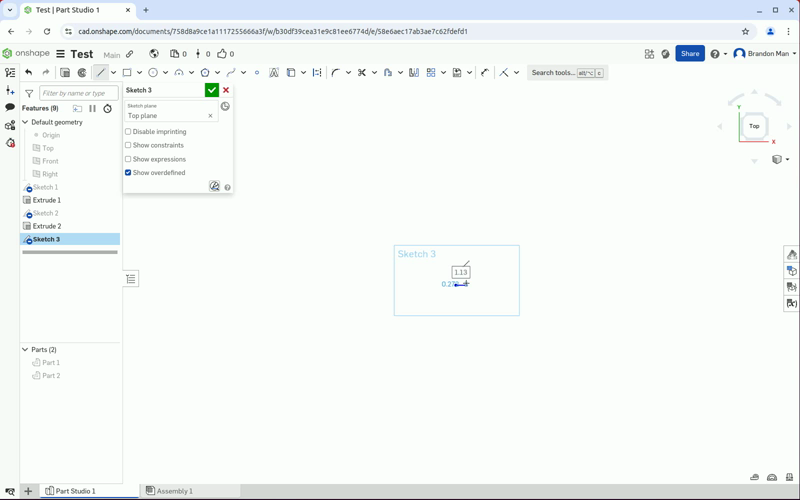
scroll(6)
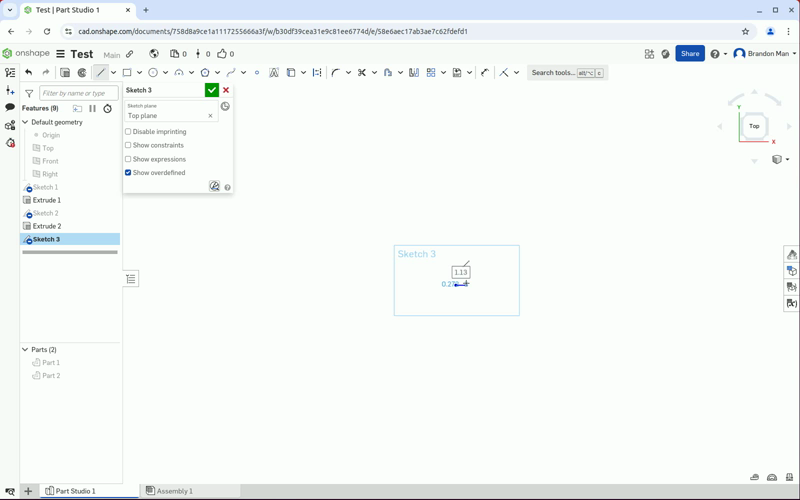
scroll(6)
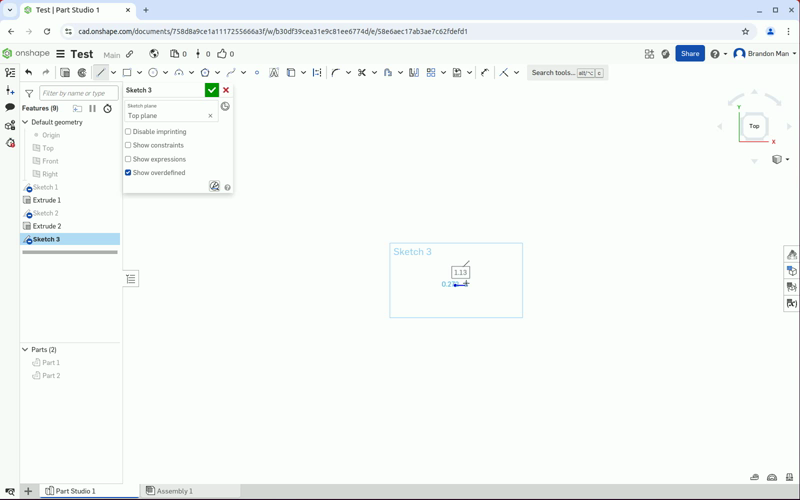
scroll(6)
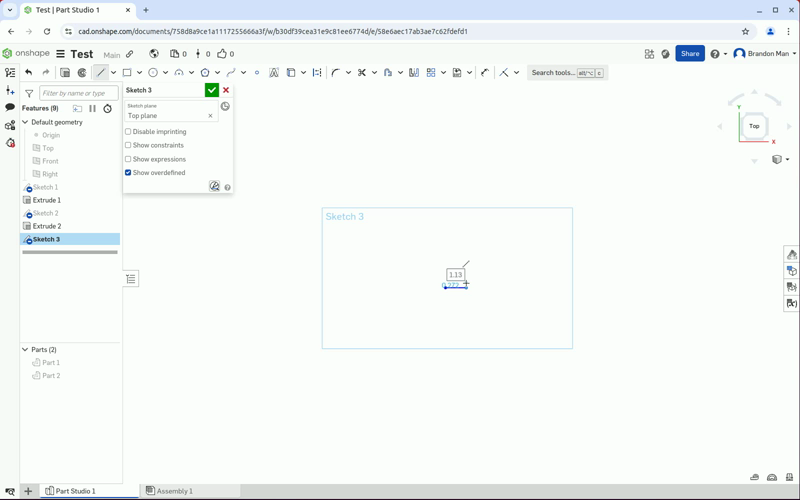
scroll(6)
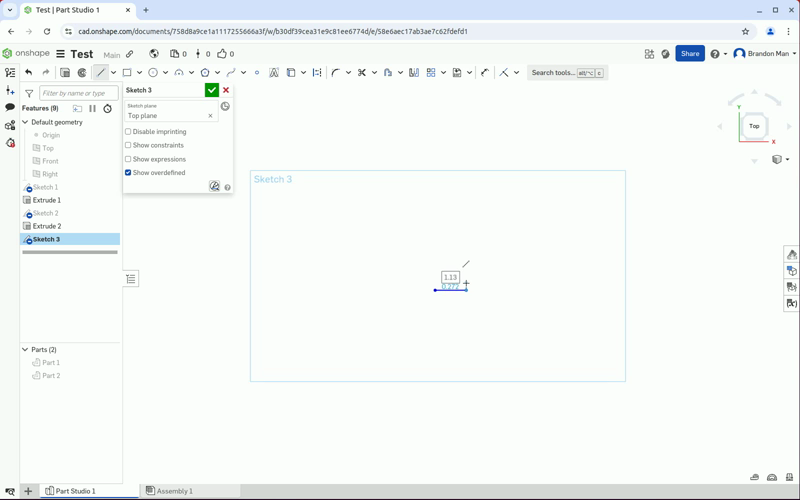
scroll(6)
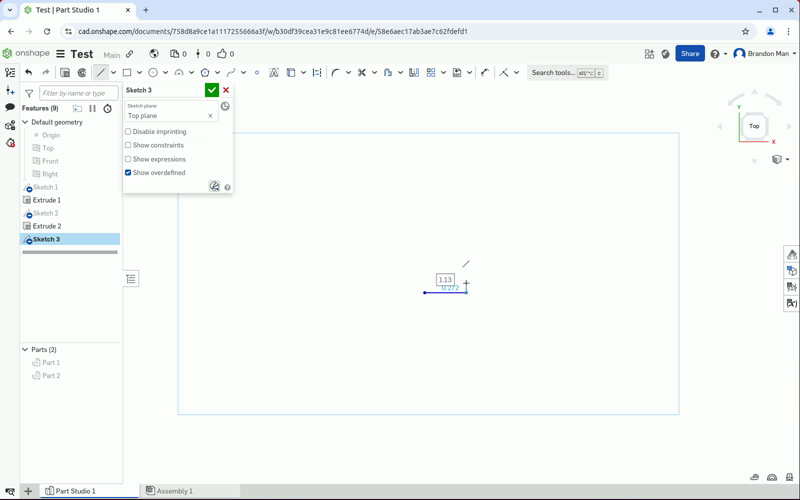
scroll(6)
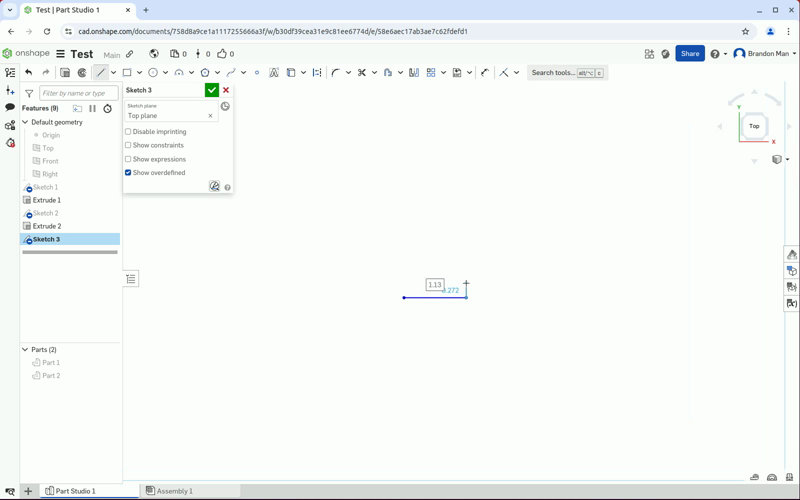
scroll(6)
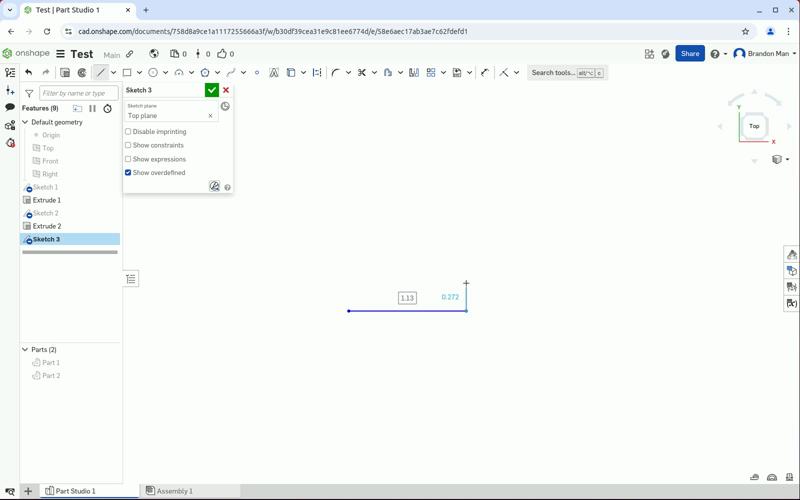
click(466, 282)
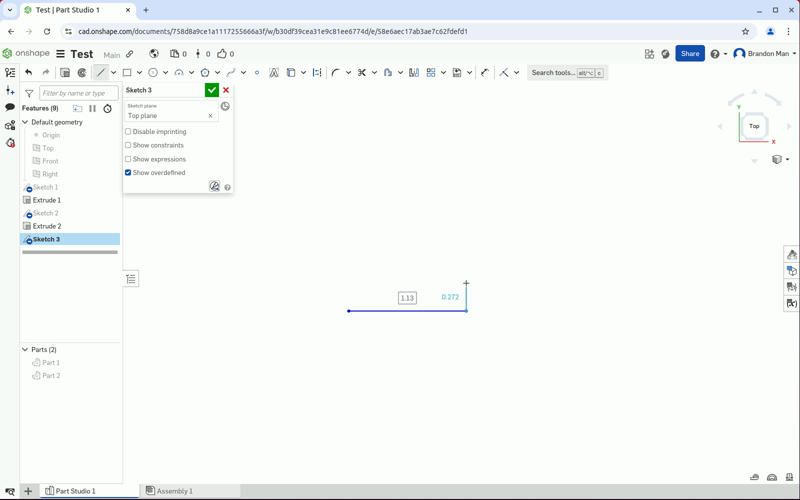
scroll(-6)
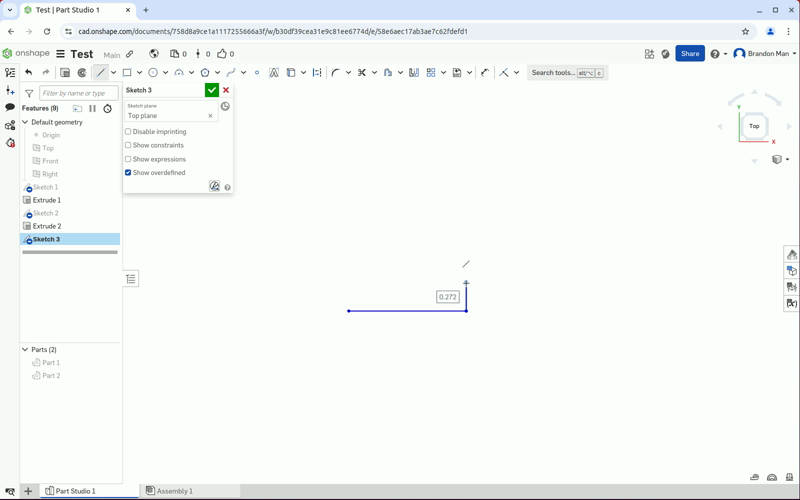
scroll(-6)
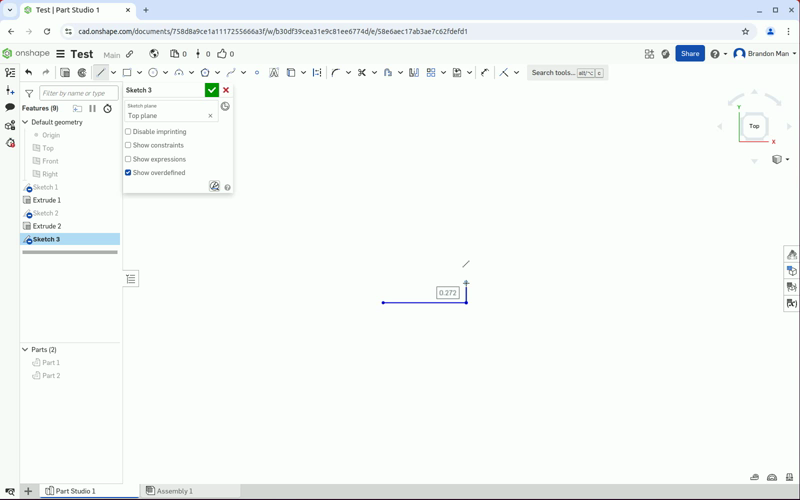
scroll(-6)
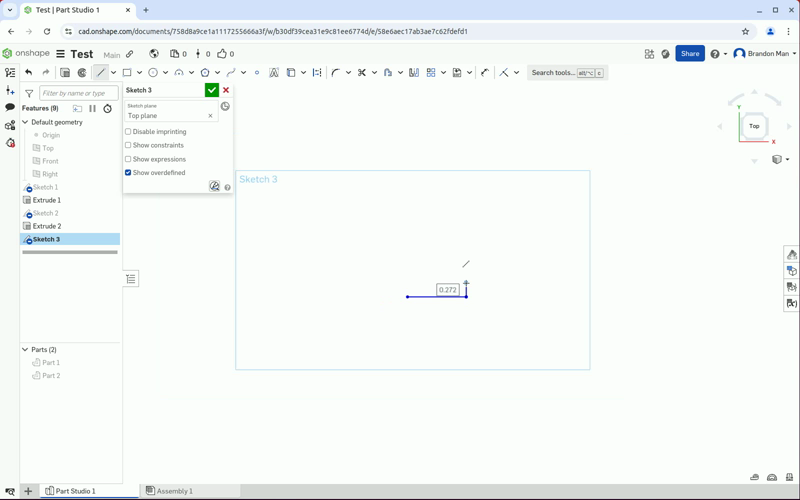
scroll(-6)
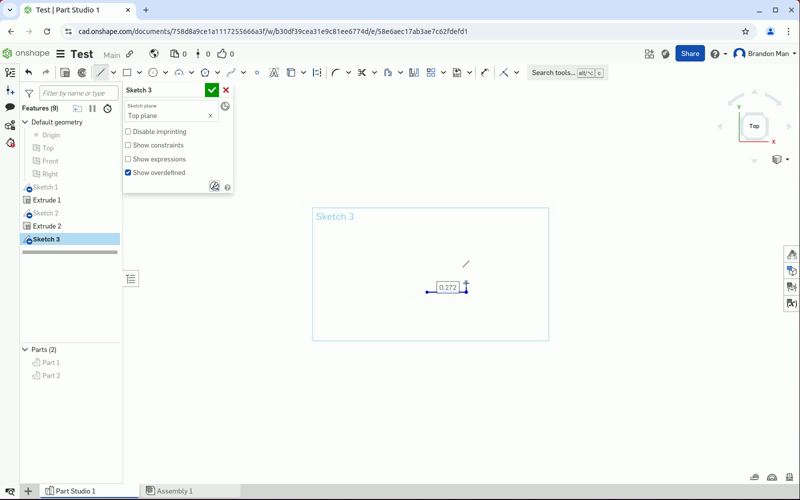
scroll(-6)
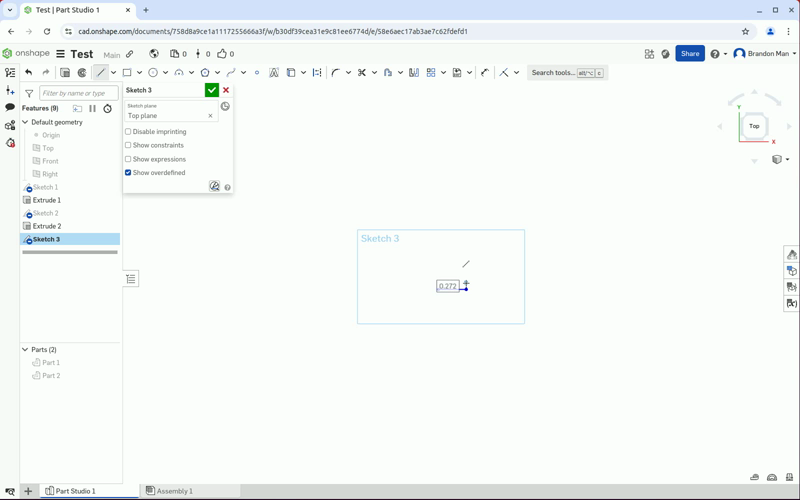
scroll(-6)
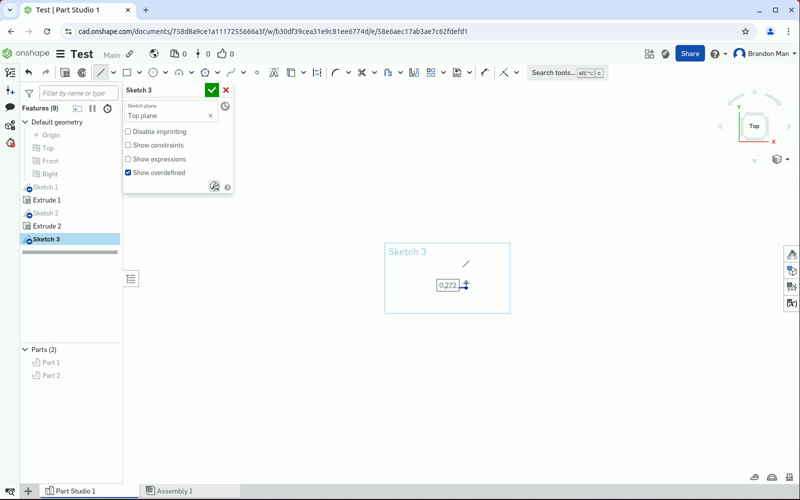
scroll(-6)
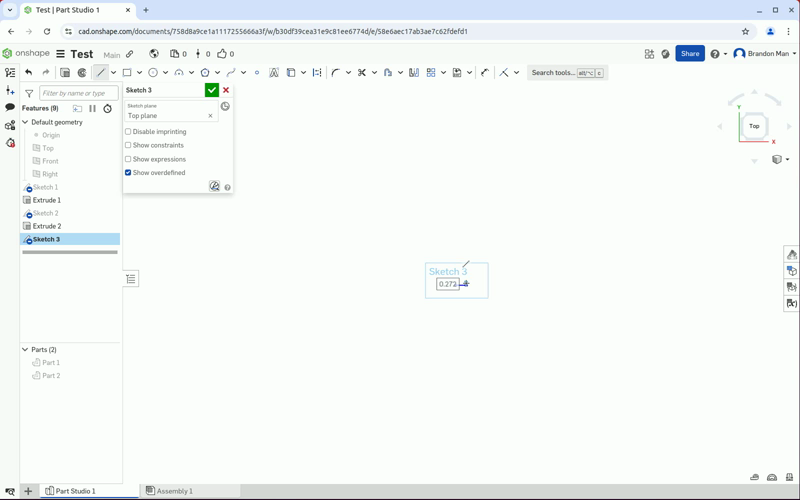
key_up(shift)
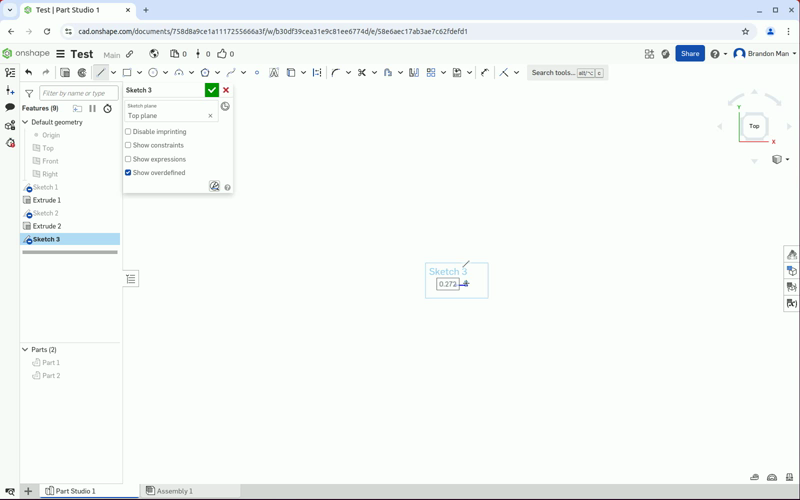
key_down(shift)
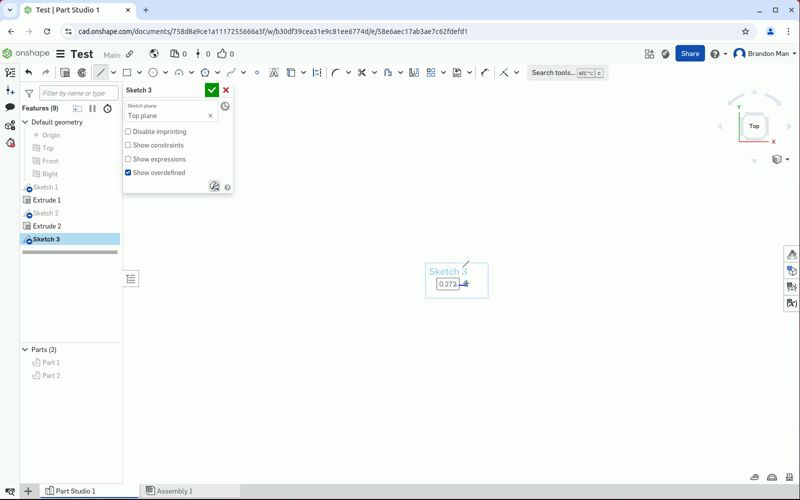
mouse_move(496, 282)
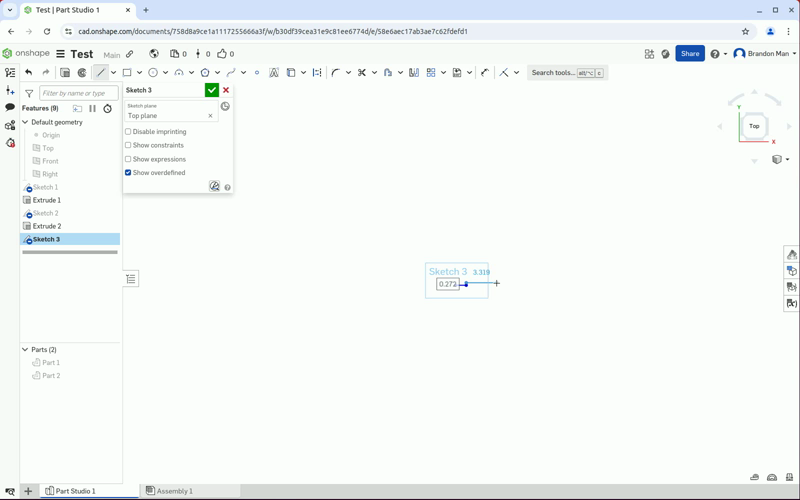
mouse_move(460, 282)
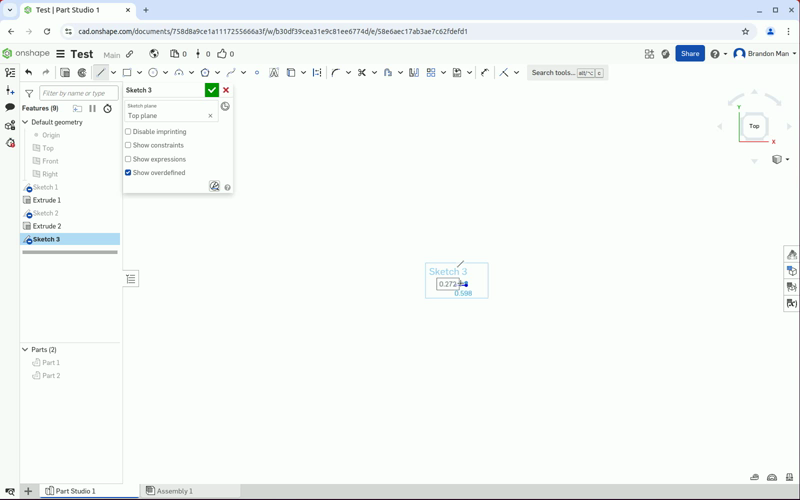
scroll(6)
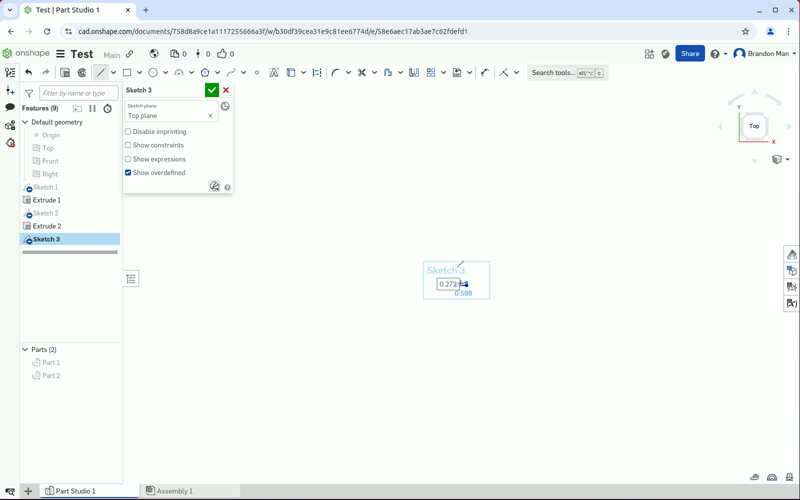
scroll(6)
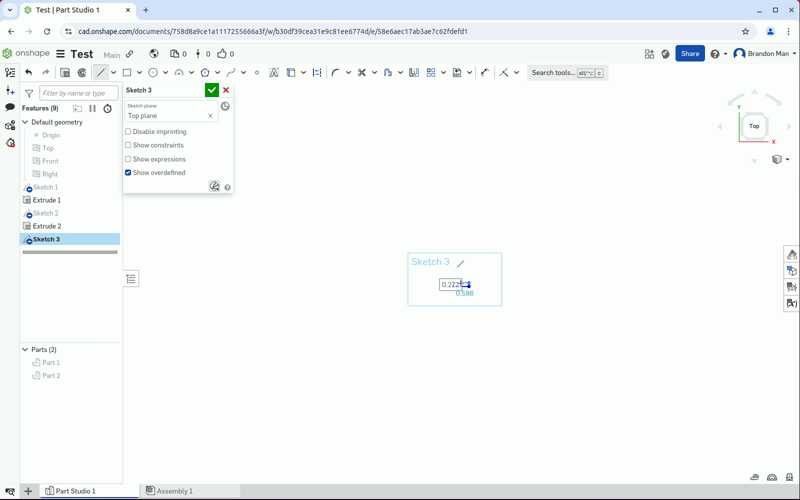
scroll(6)
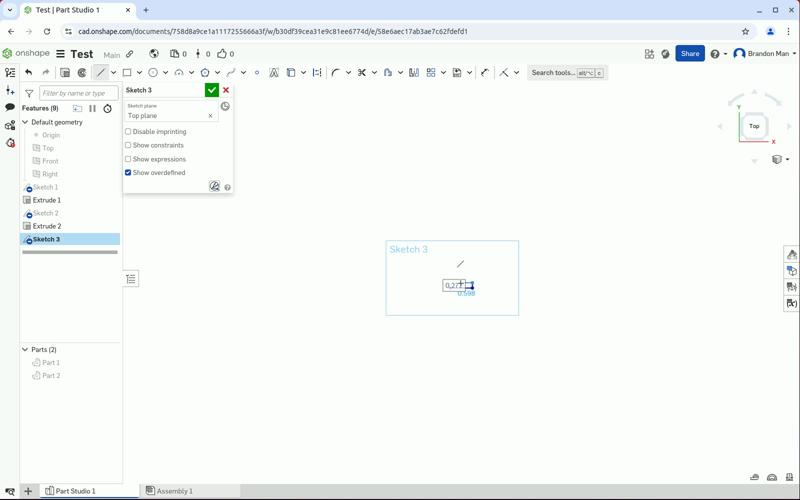
scroll(6)
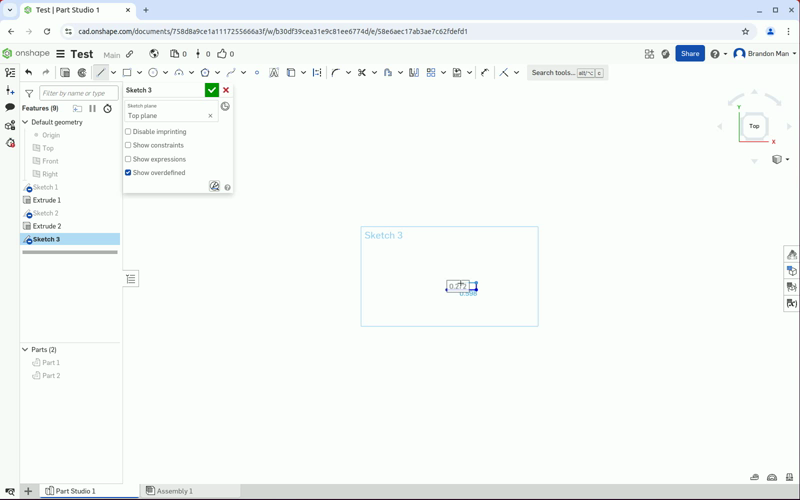
scroll(6)
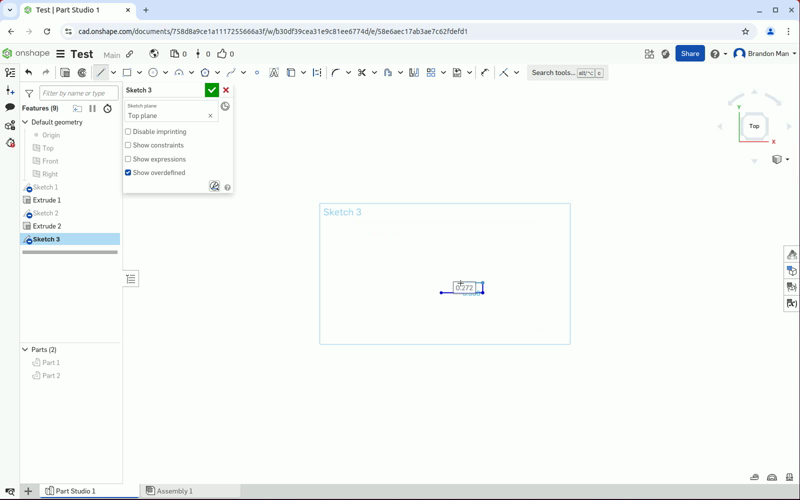
scroll(6)
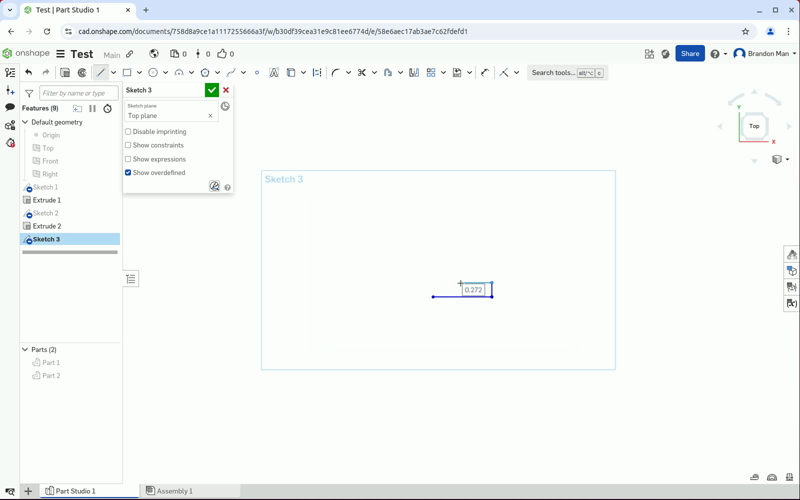
scroll(6)
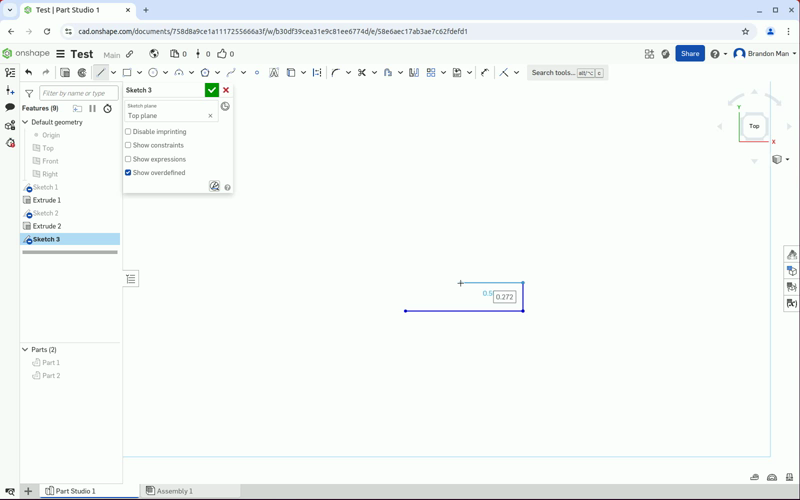
click(460, 282)
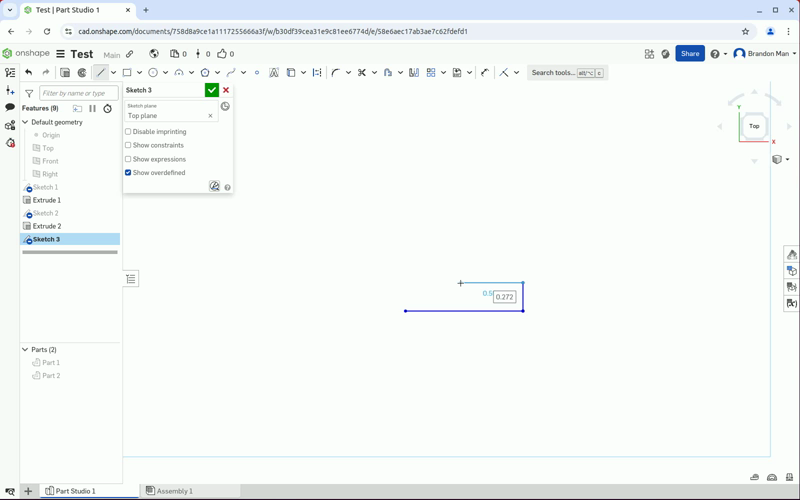
scroll(-6)
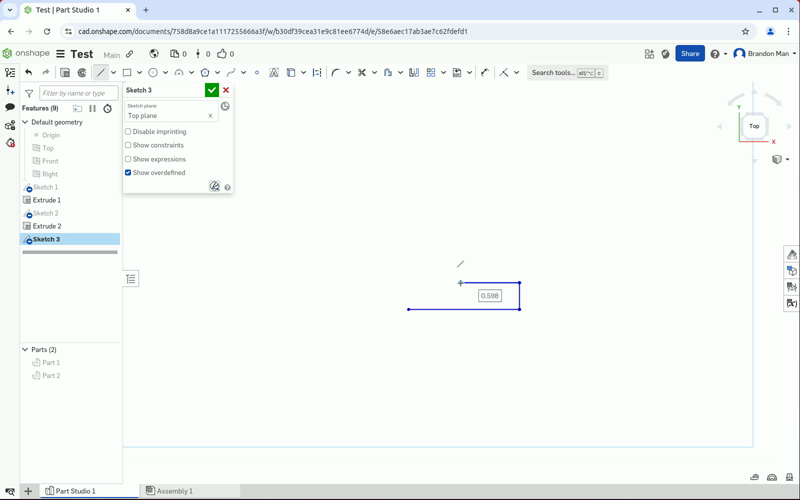
scroll(-6)
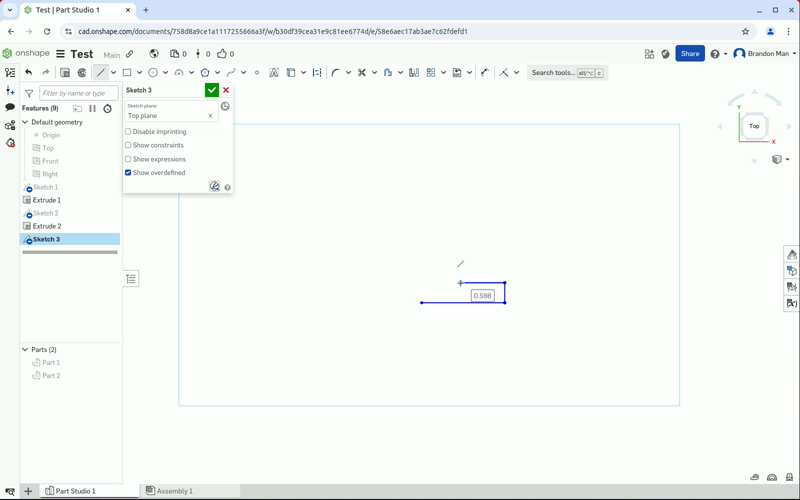
scroll(-6)
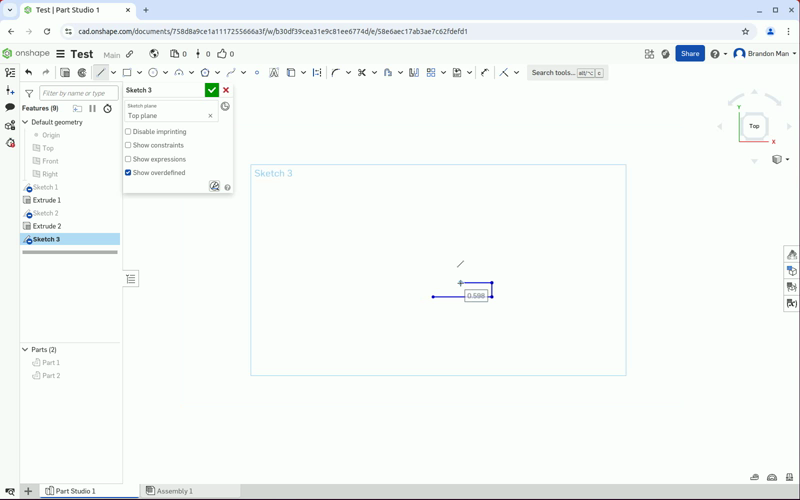
scroll(-6)
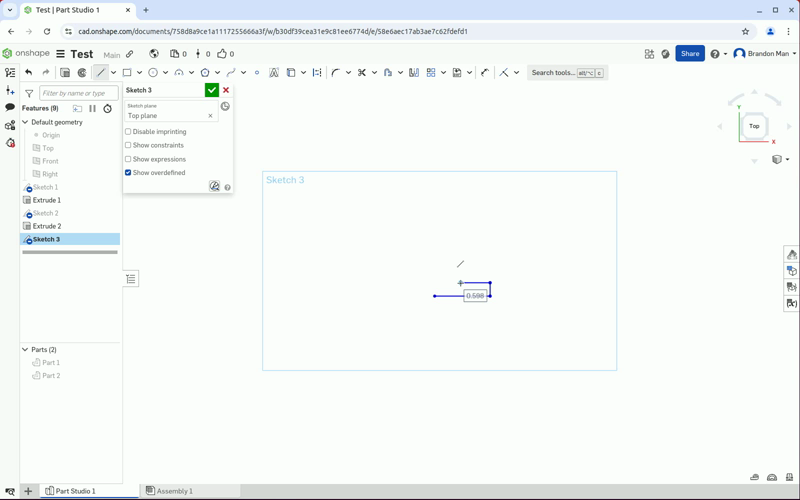
scroll(-6)
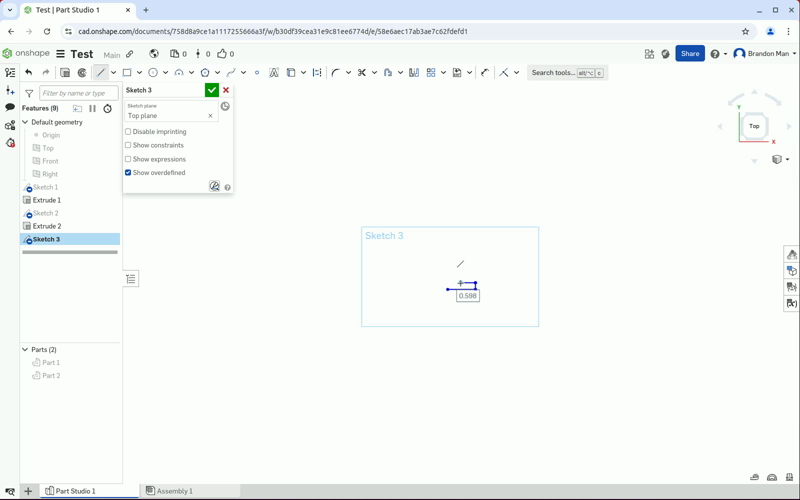
scroll(-6)
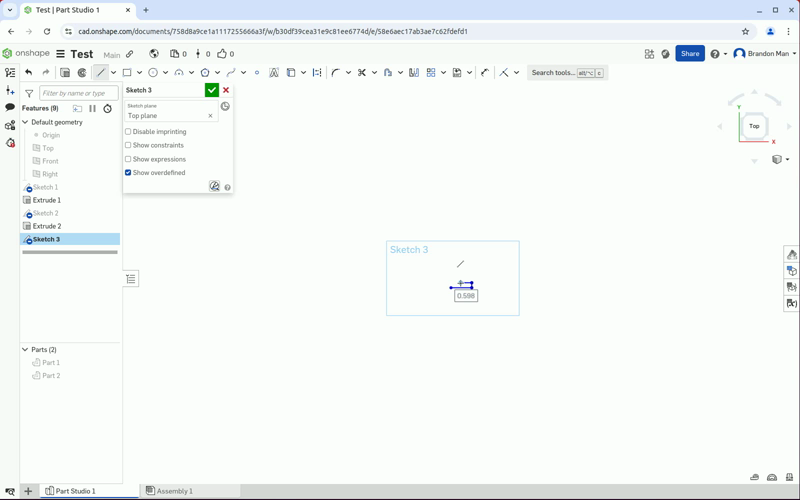
scroll(-6)
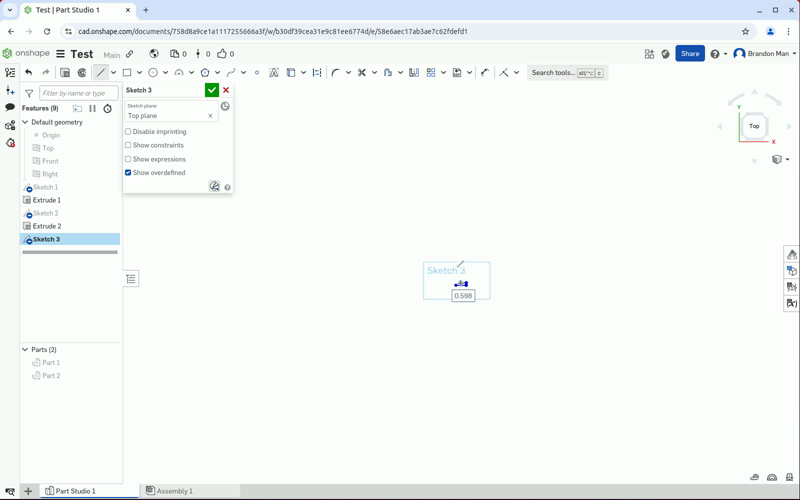
key_up(shift)
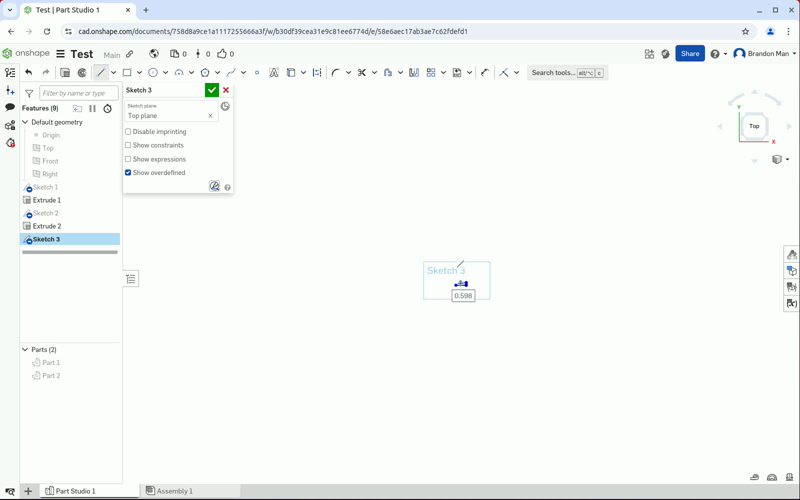
mouse_move(490, 282)
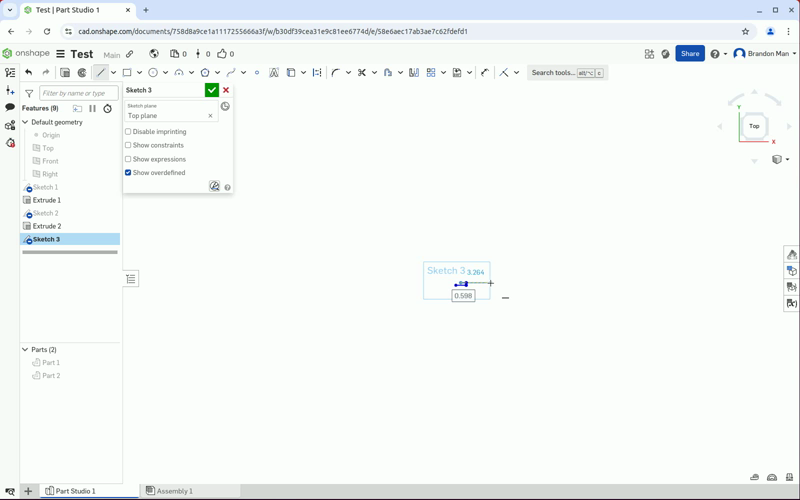
key_down(shift)
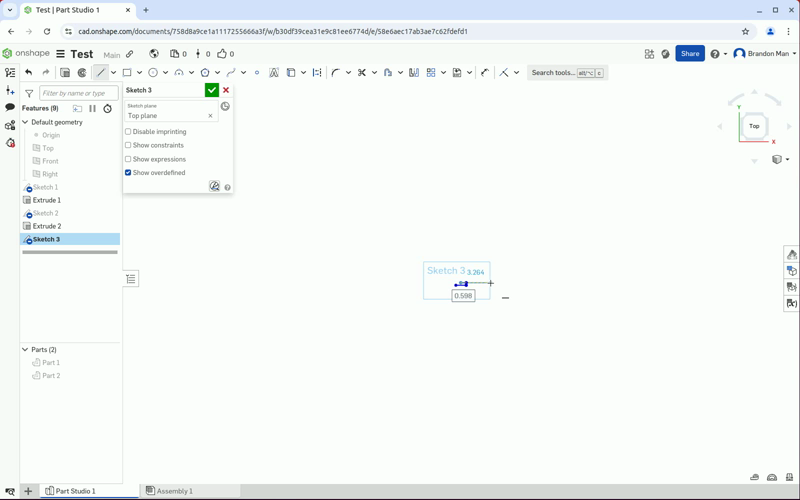
mouse_move(460, 285)
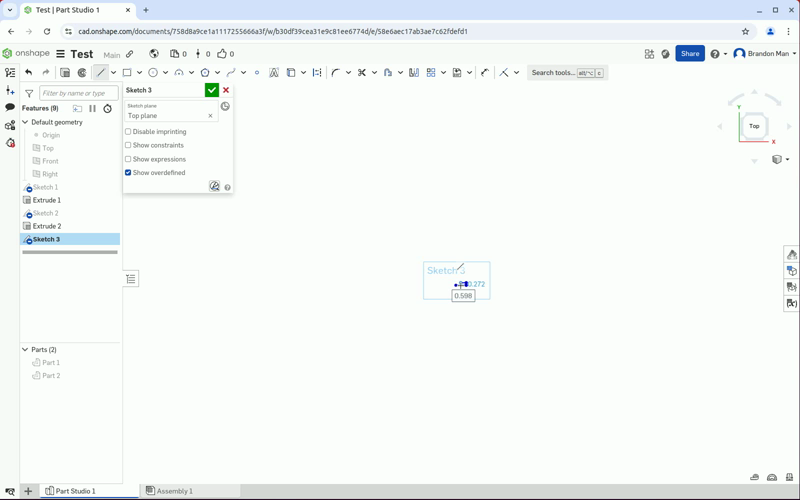
scroll(6)
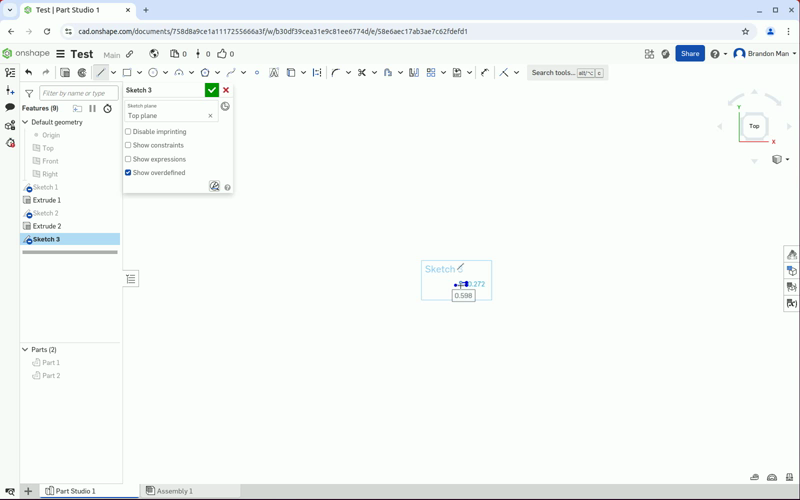
scroll(6)
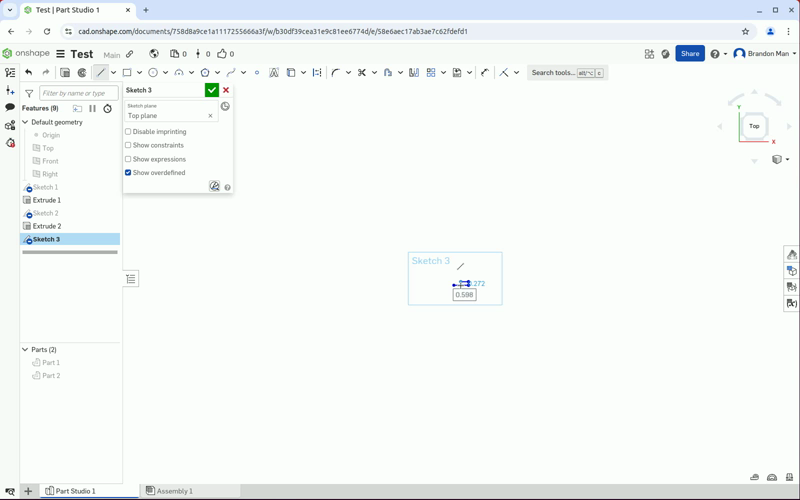
scroll(6)
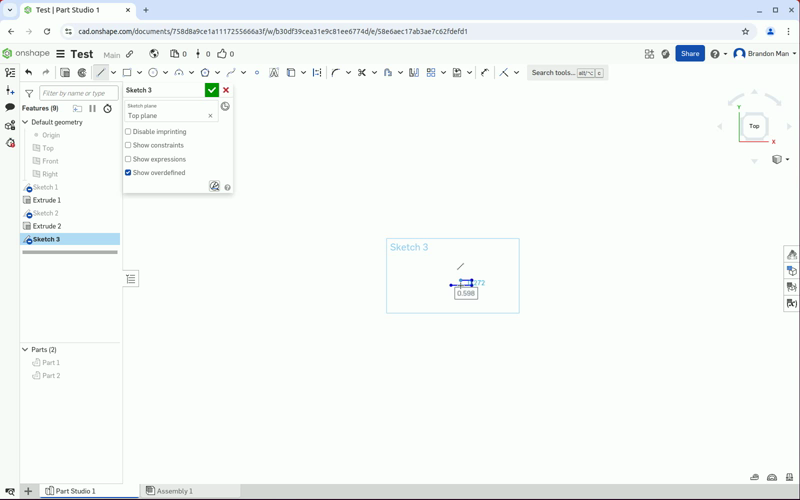
scroll(6)
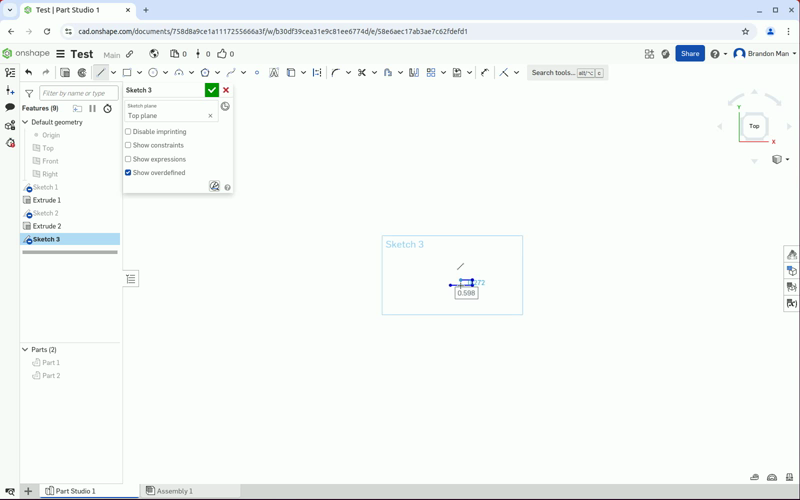
scroll(6)
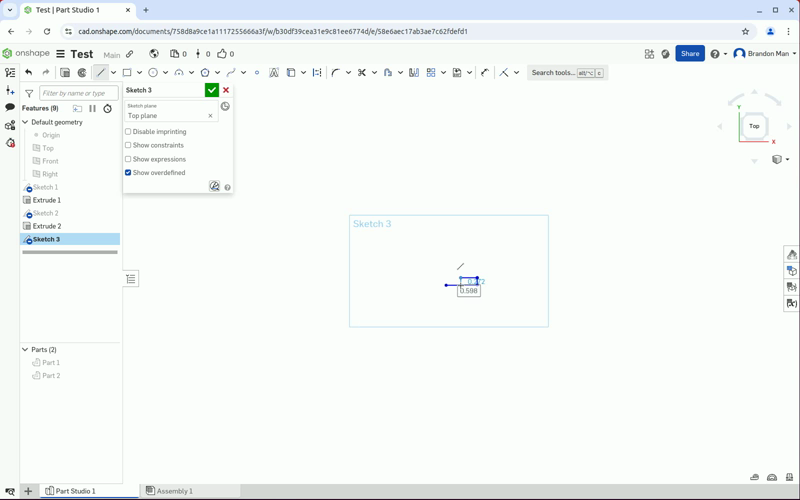
scroll(6)
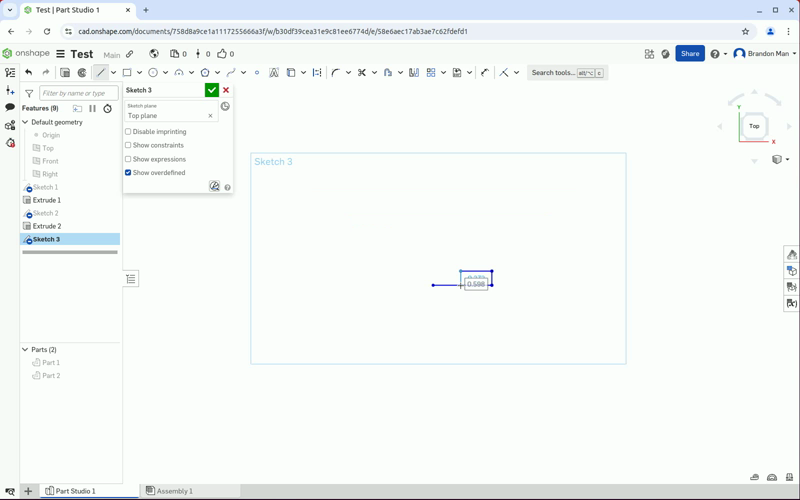
scroll(6)
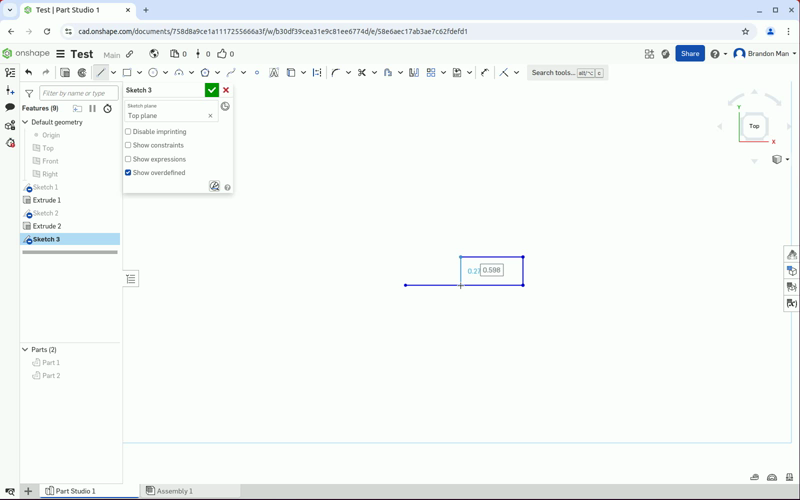
key_up(shift)
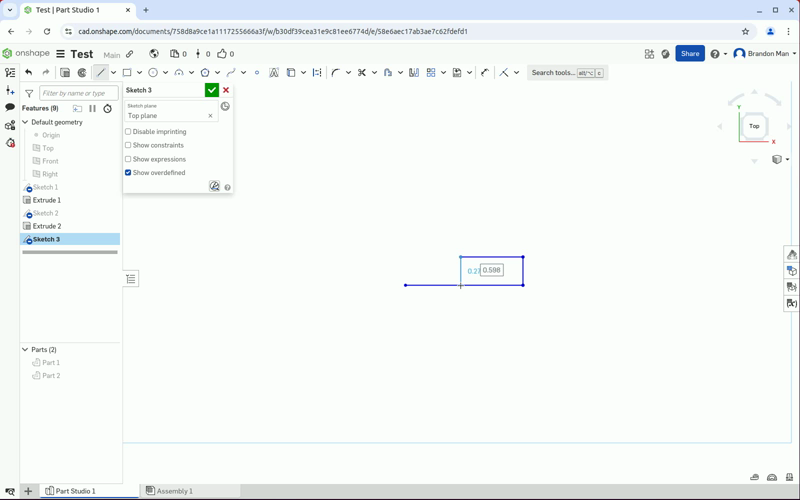
click(460, 285)
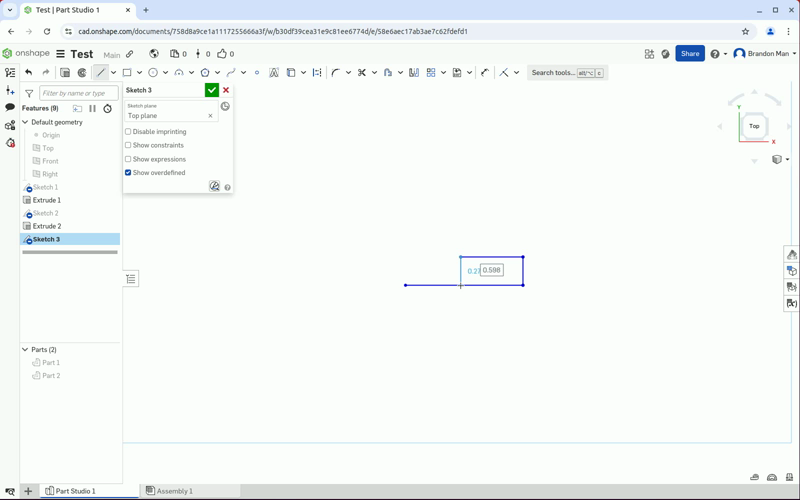
scroll(-6)
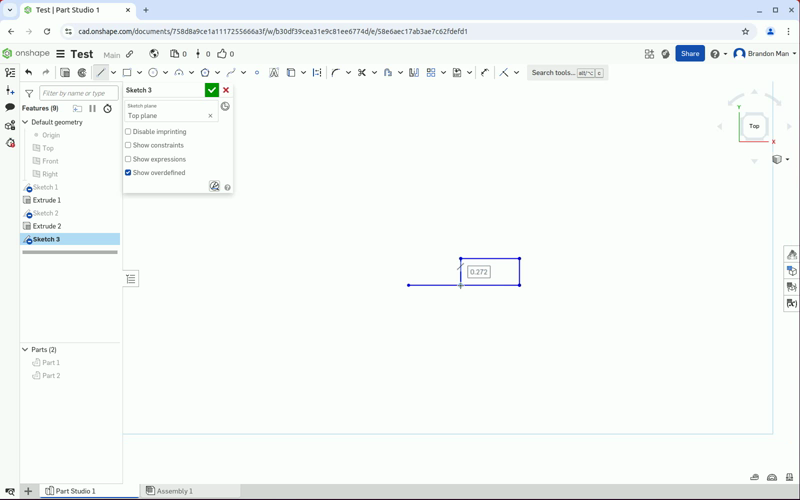
scroll(-6)
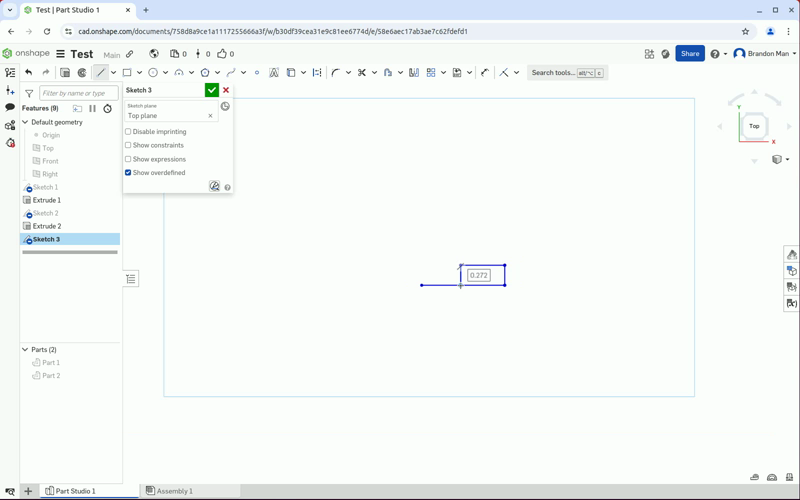
scroll(-6)
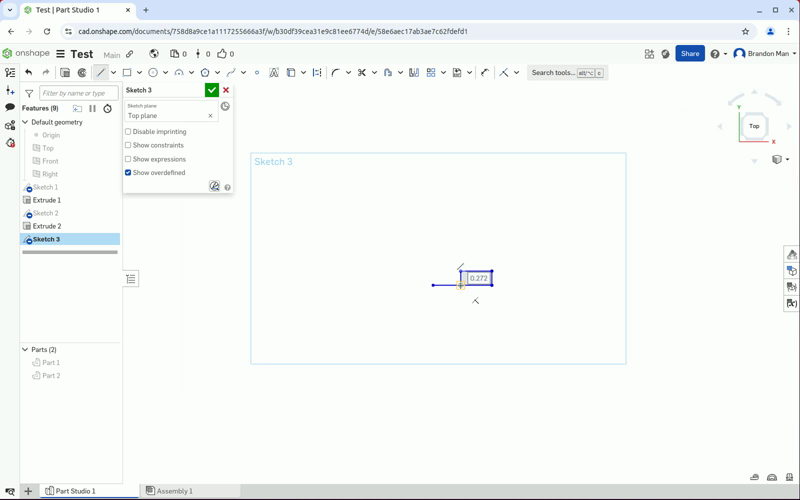
scroll(-6)
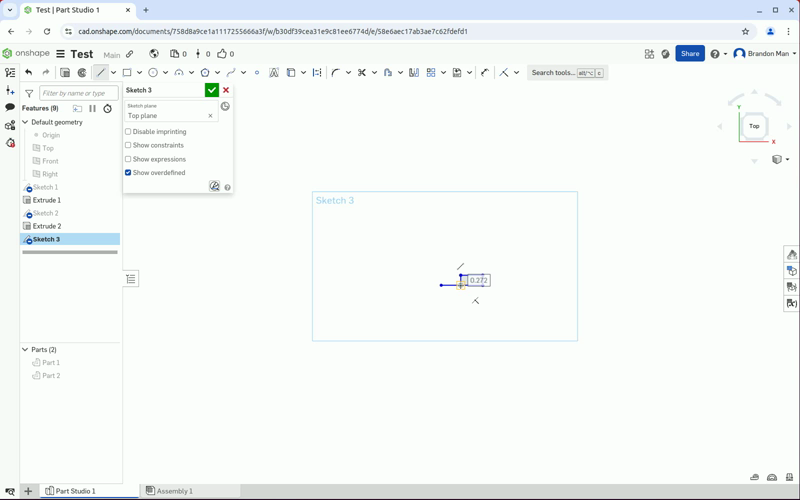
scroll(-6)
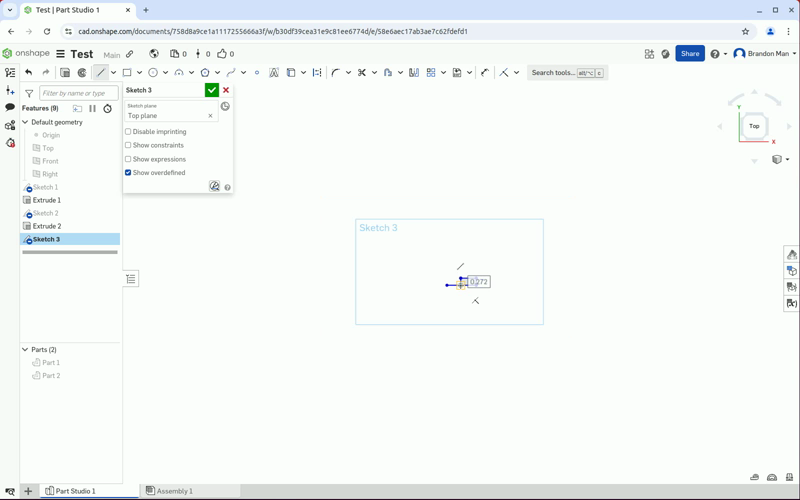
scroll(-6)
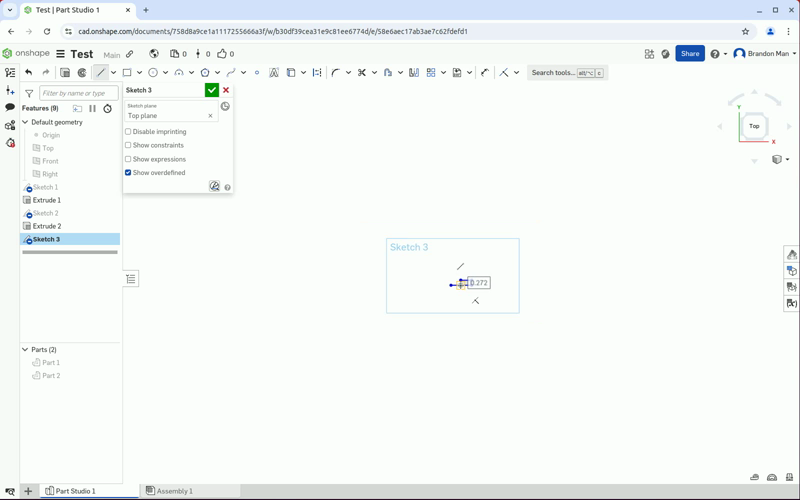
scroll(-6)
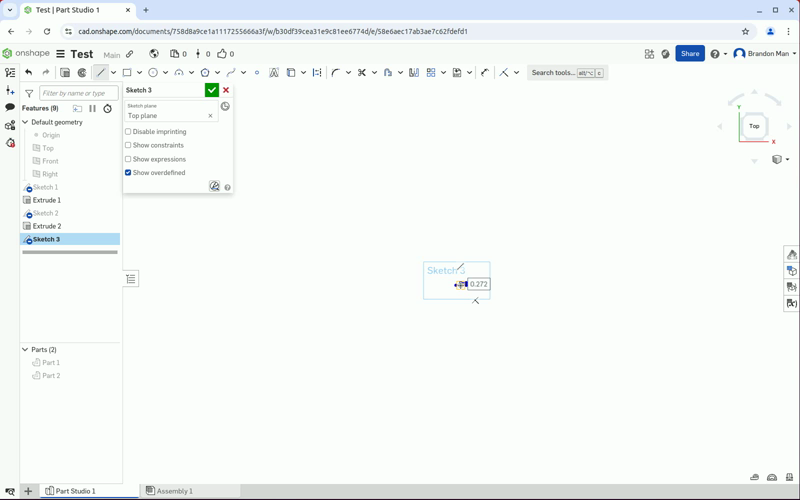
key(esc)
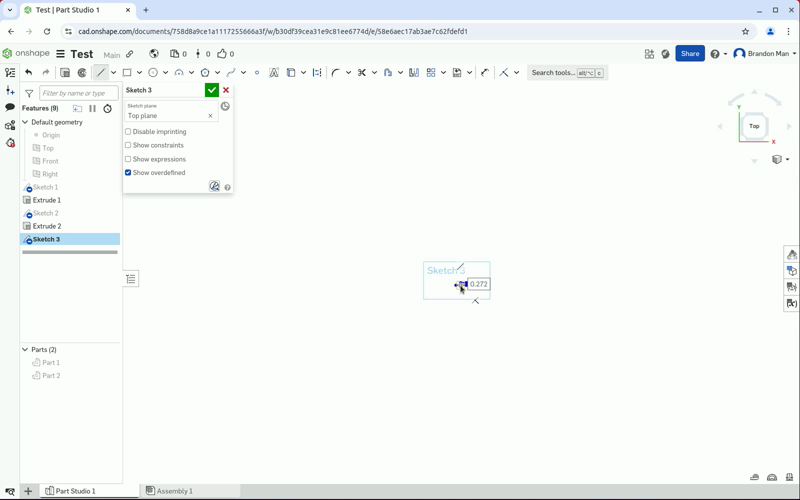
mouse_move(460, 283)
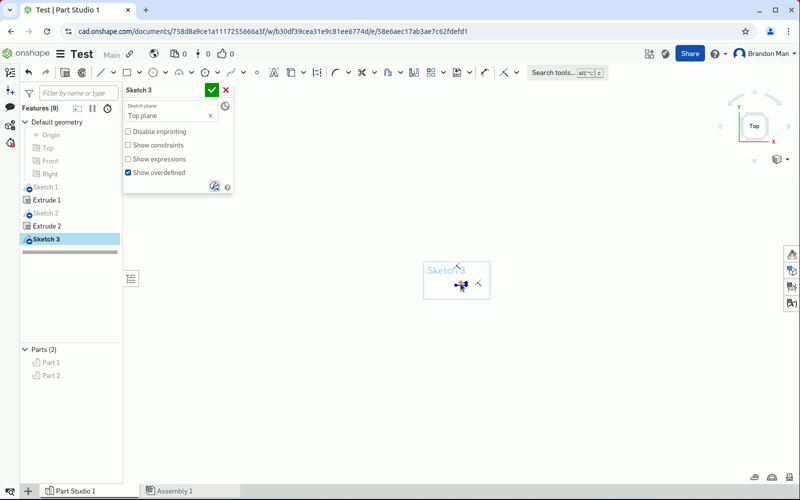
scroll(6)
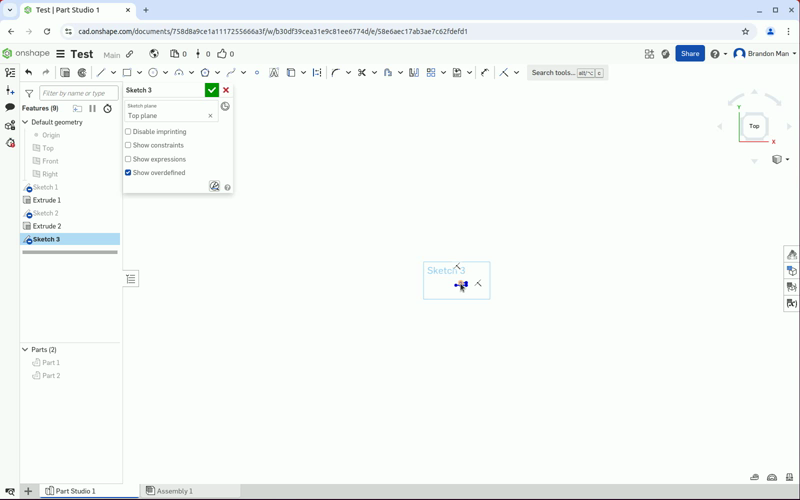
scroll(6)
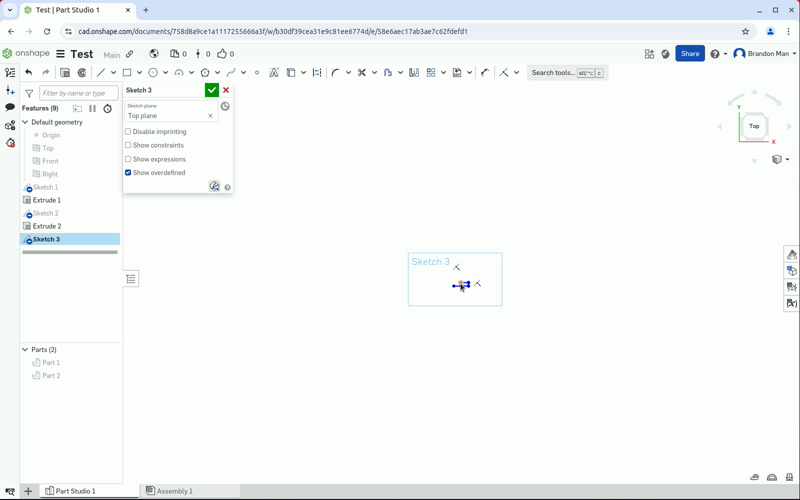
scroll(6)
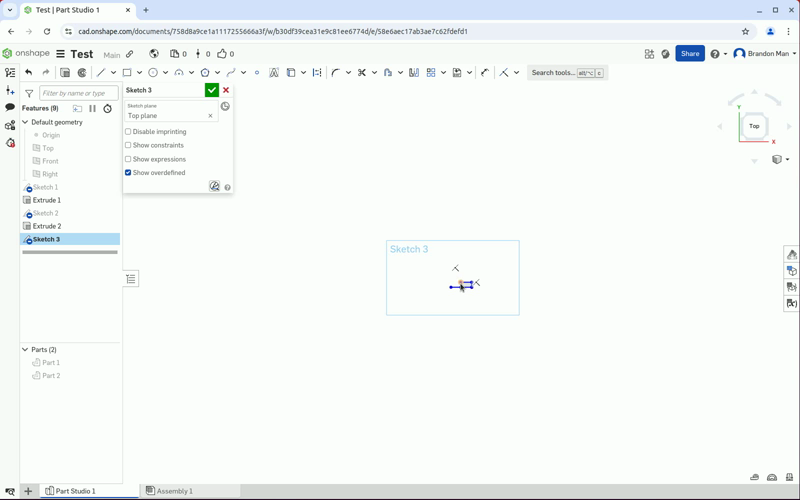
scroll(6)
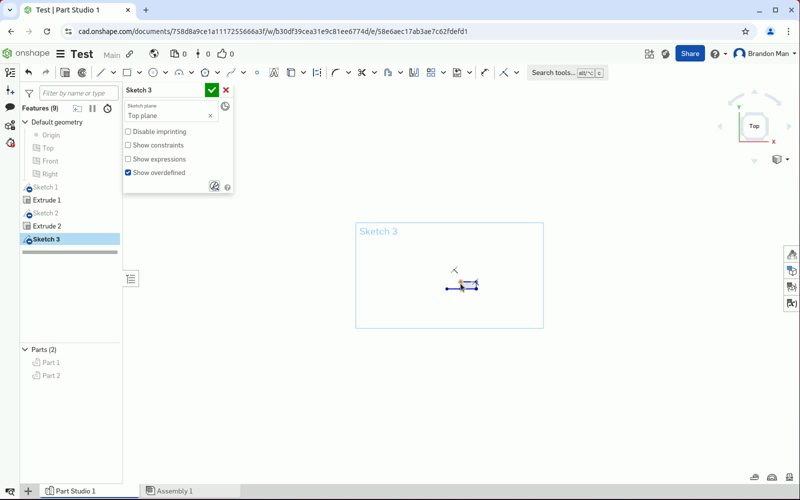
scroll(6)
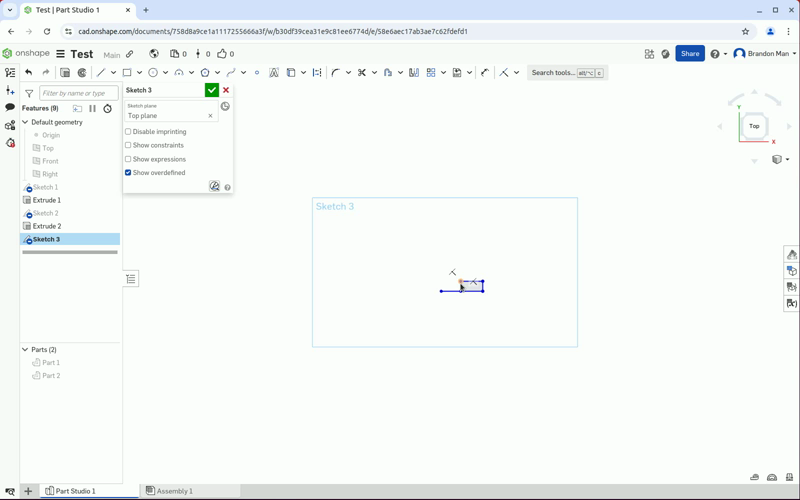
scroll(6)
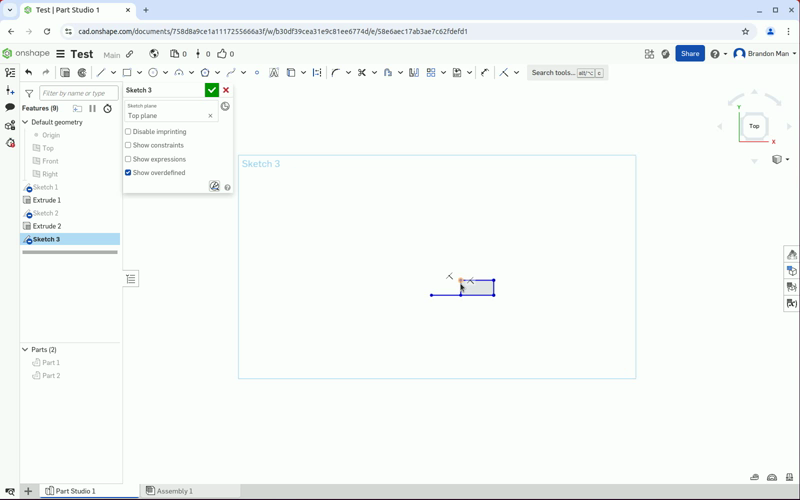
scroll(6)
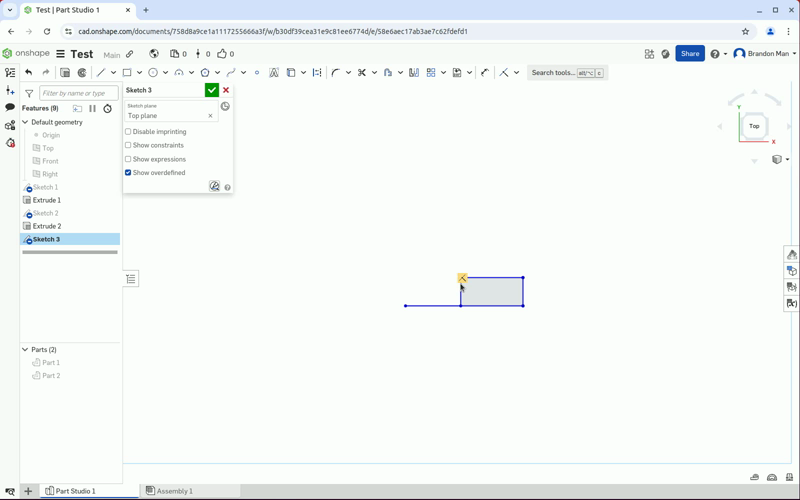
click(460, 283)
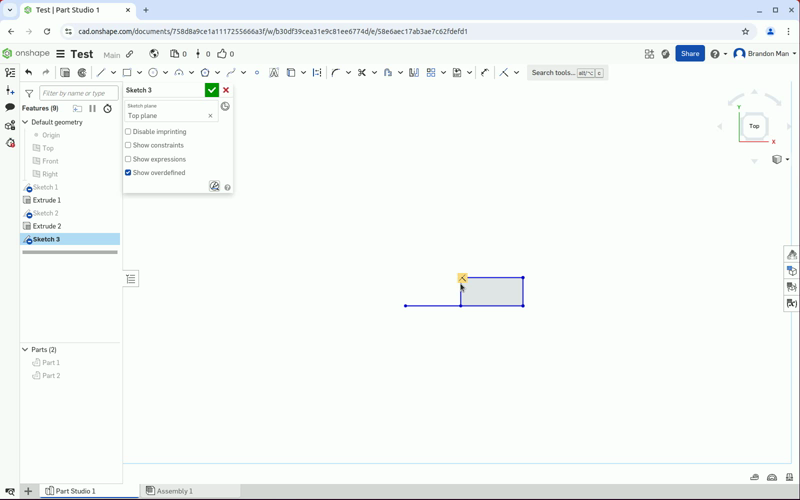
scroll(-6)
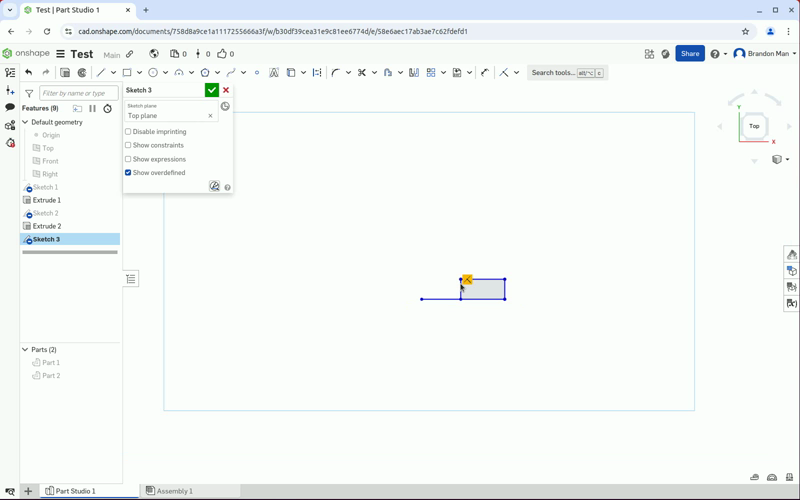
scroll(-6)
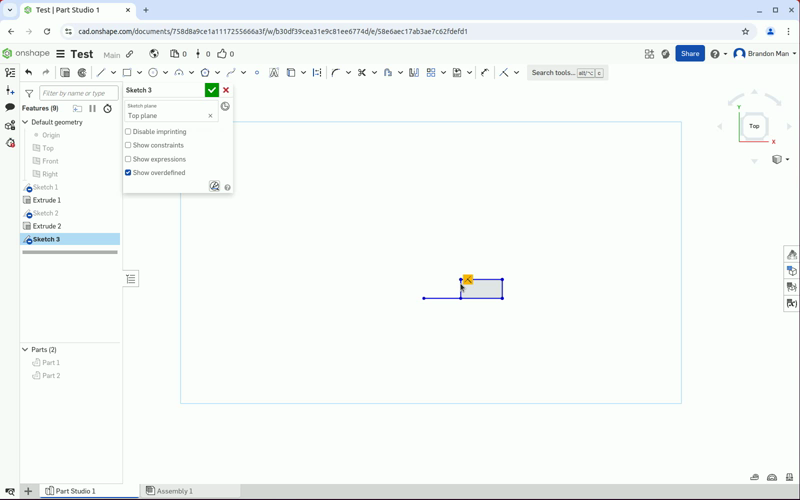
scroll(-6)
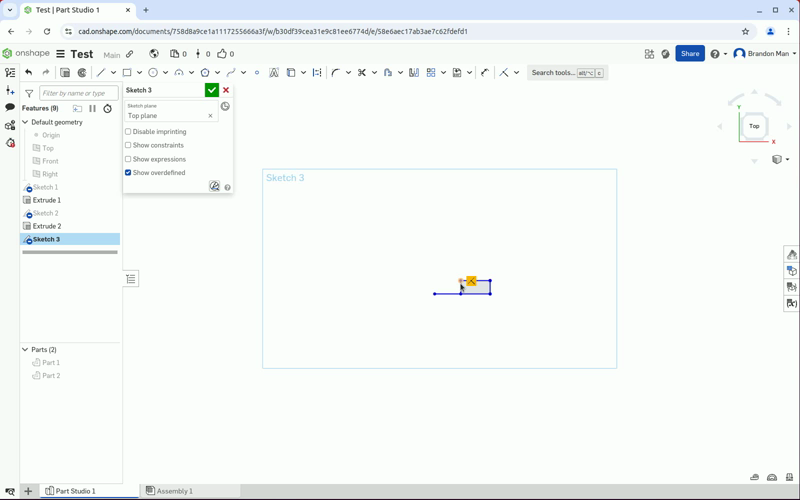
scroll(-6)
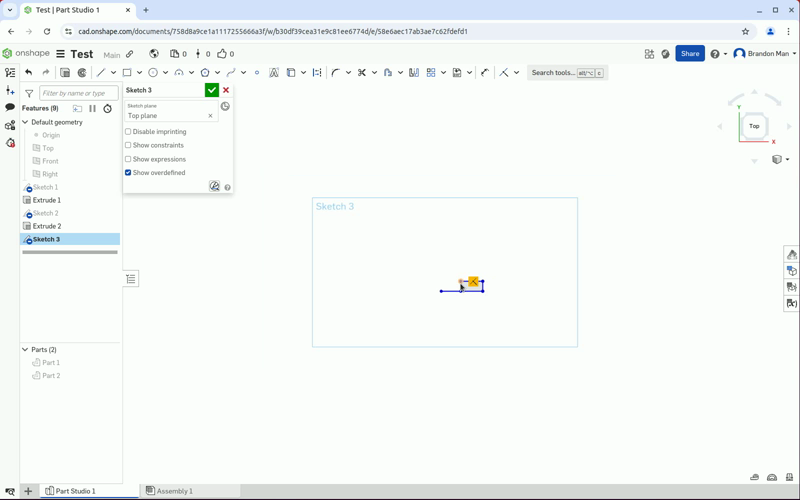
scroll(-6)
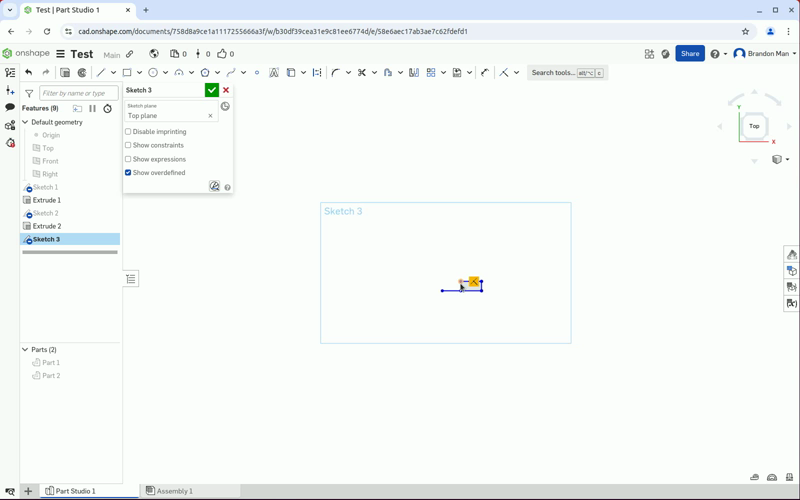
scroll(-6)
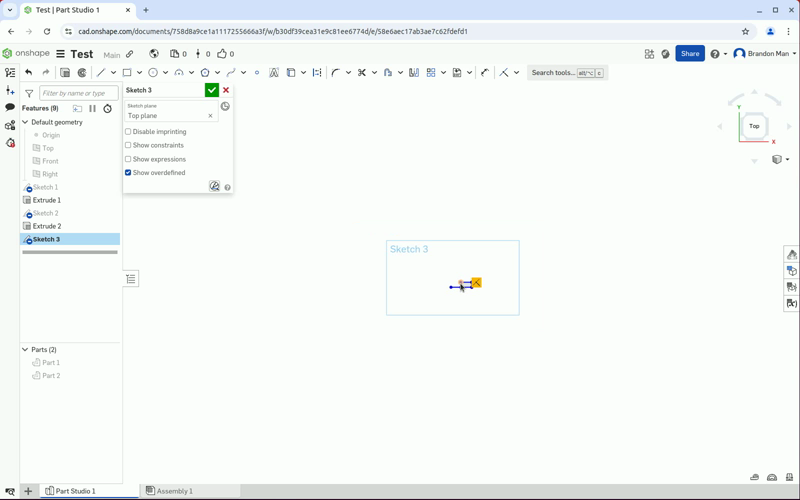
scroll(-6)
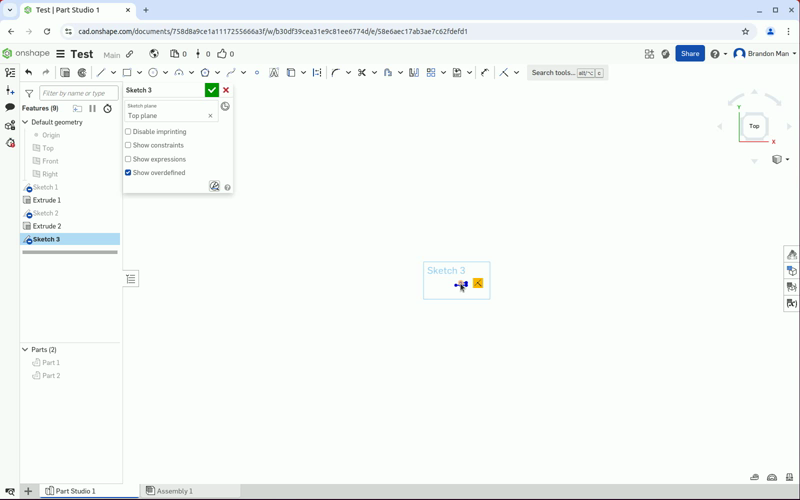
mouse_move(73, 352)
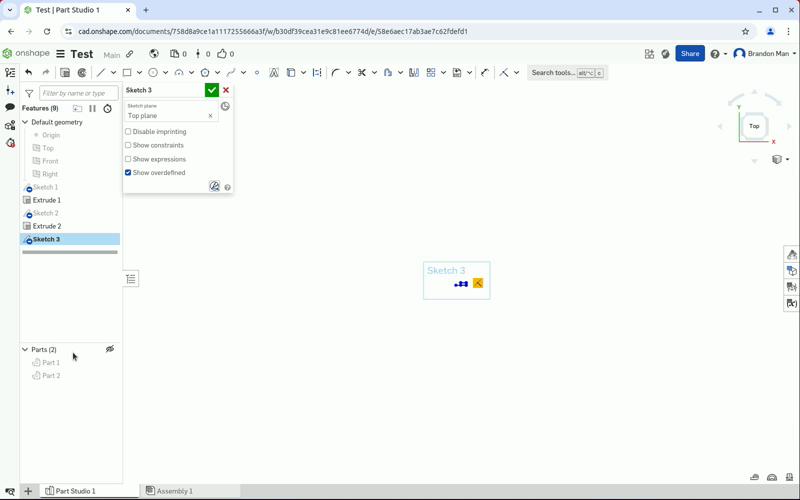
key(shift+y)
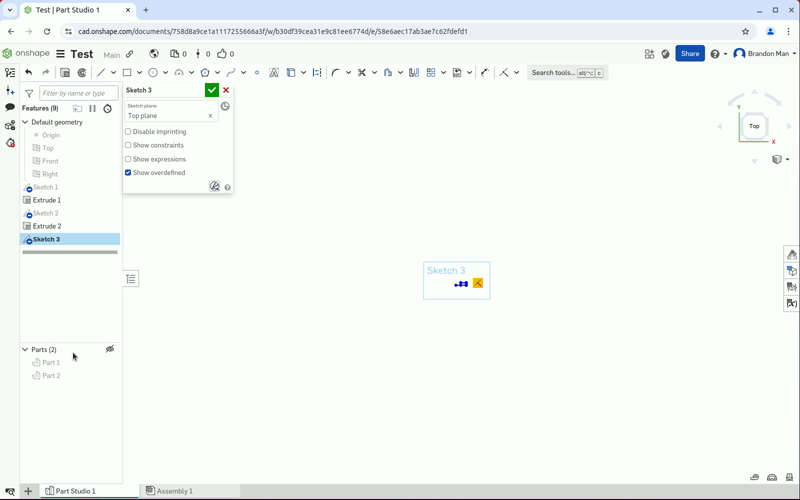
key(shift+e)
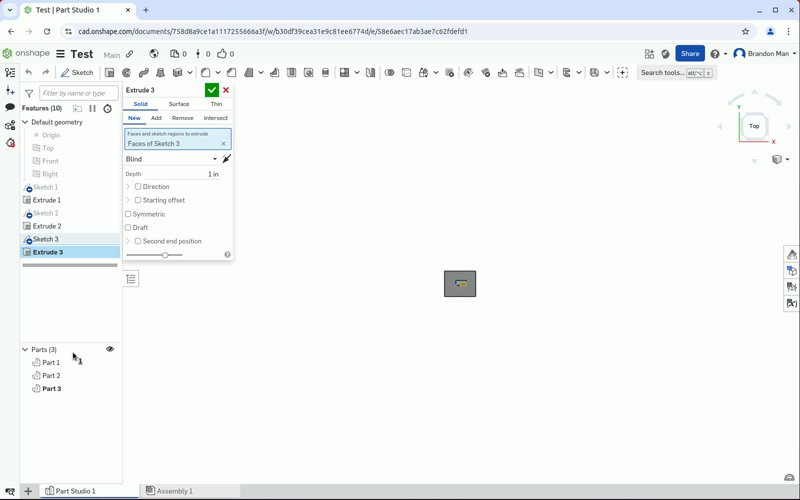
mouse_move(143, 106)
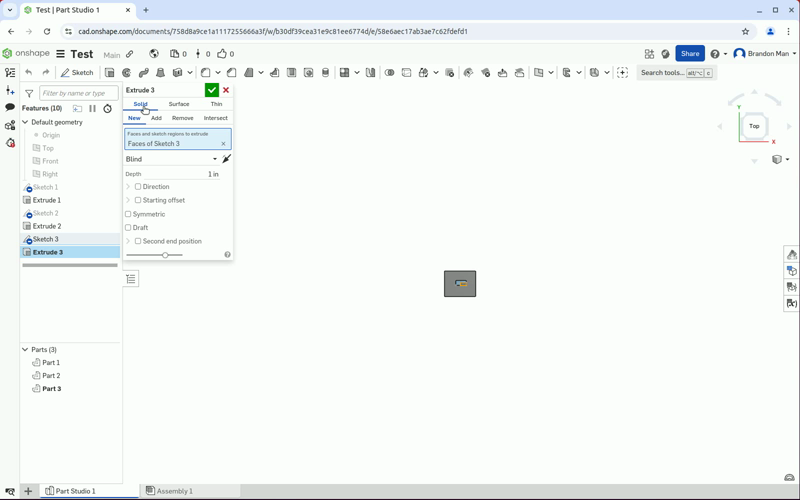
click(143, 106)
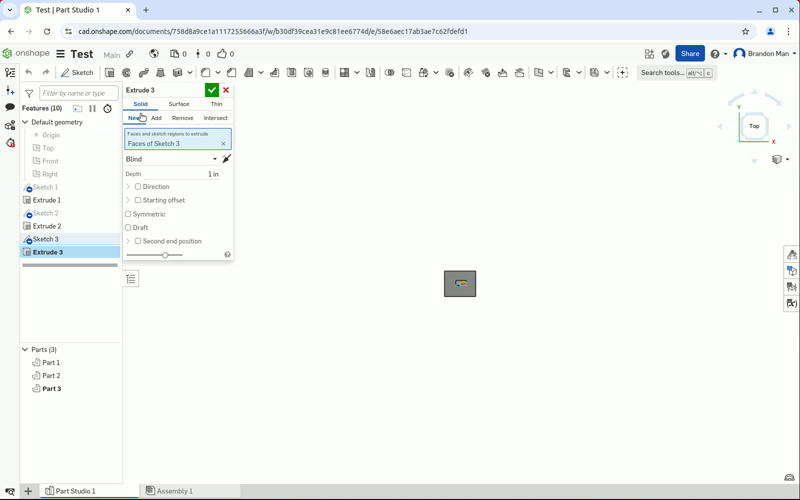
mouse_move(137, 120)
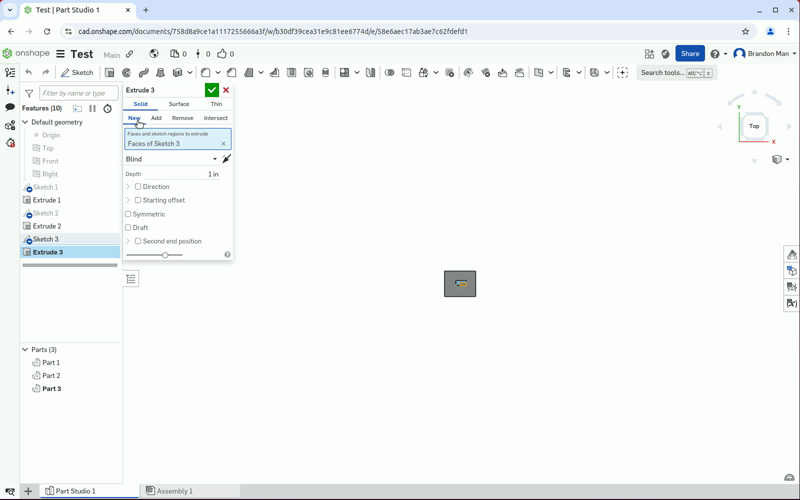
click(137, 120)
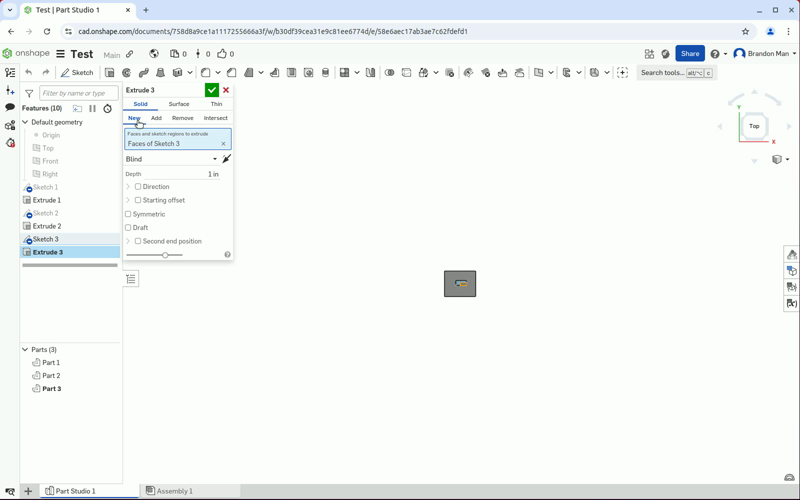
key(tab, 4)
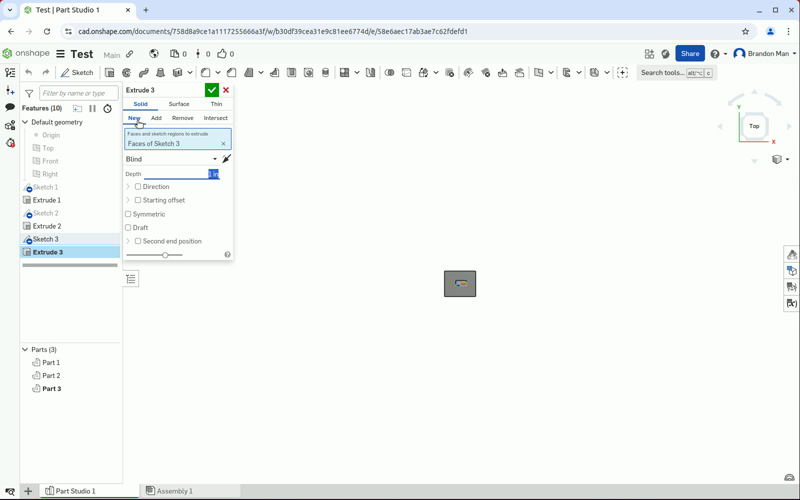
text(-0.241)
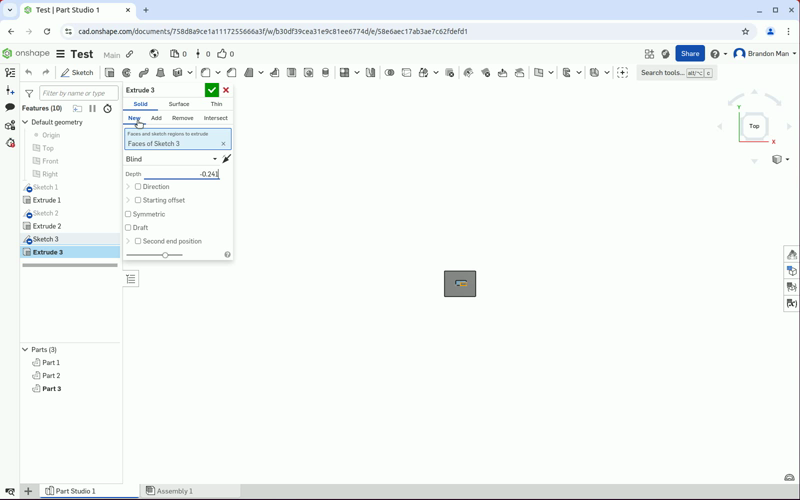
key(enter)
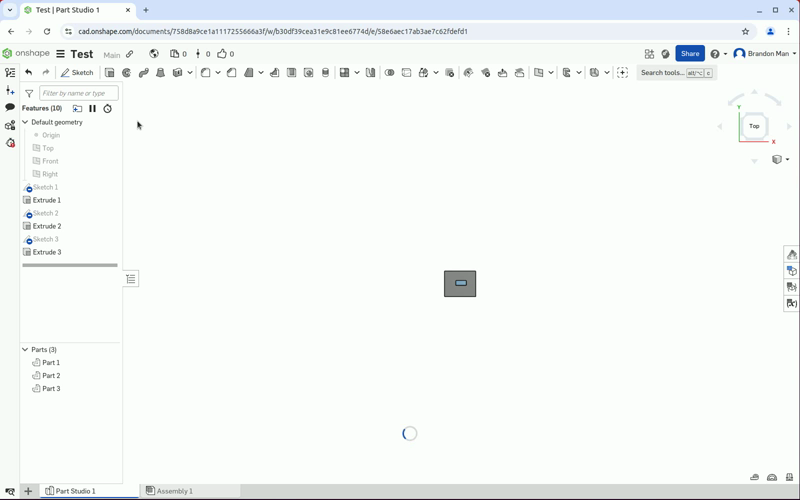
key(shift+h)
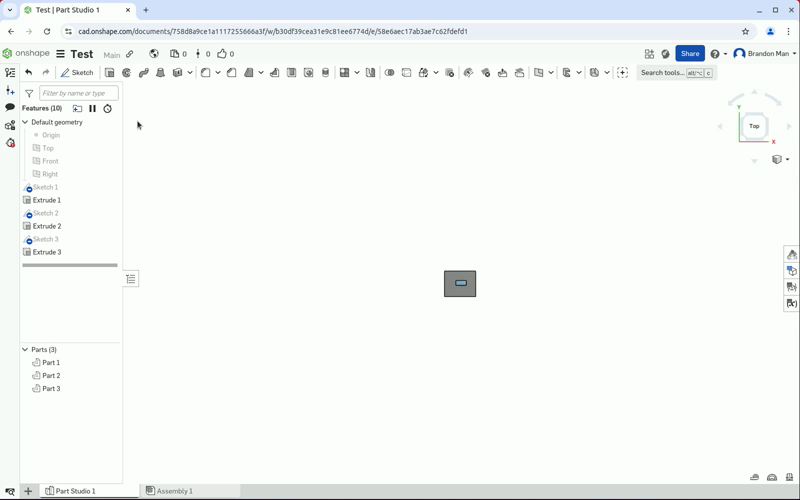
key(shift+h)
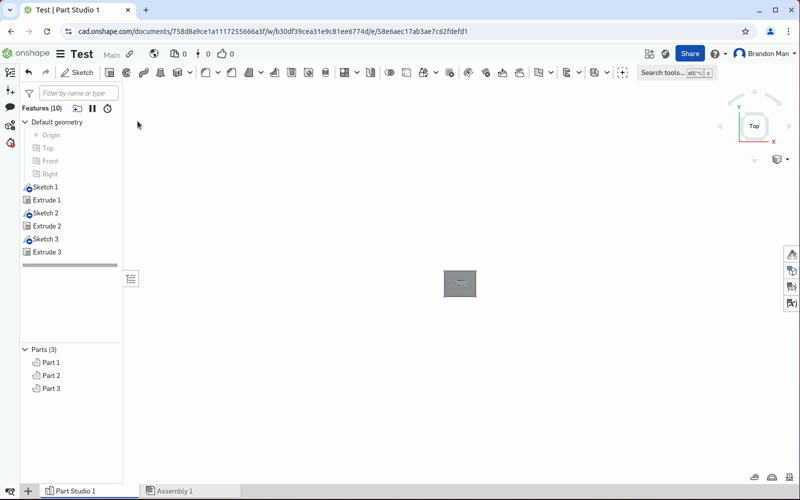
key(shift+7)
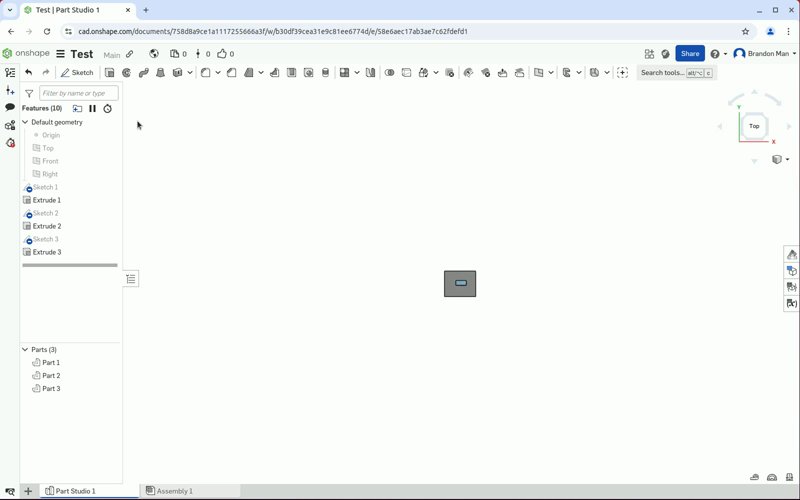
key(up, 3)
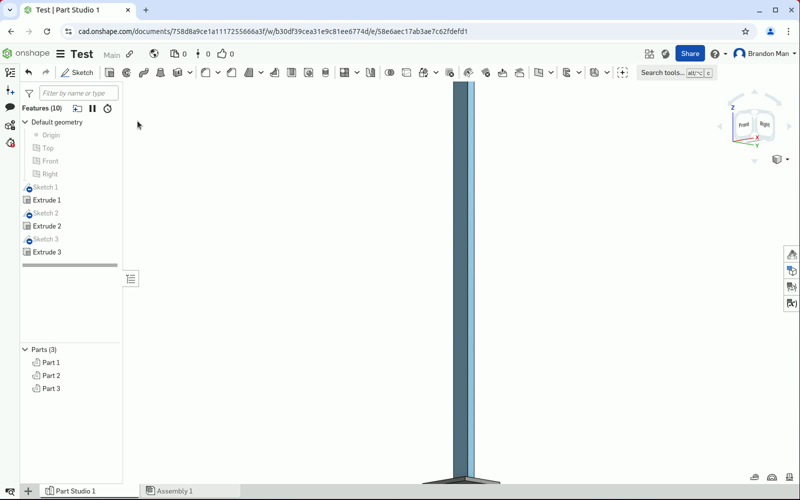
key(left, 3)
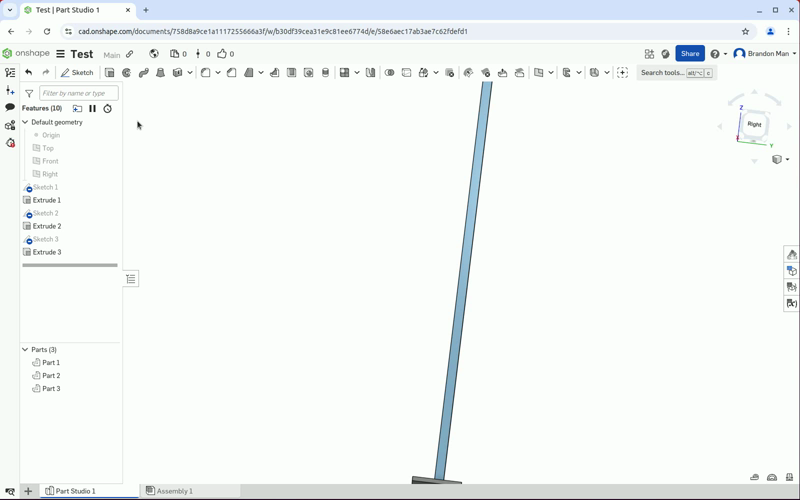
key(right, 3)
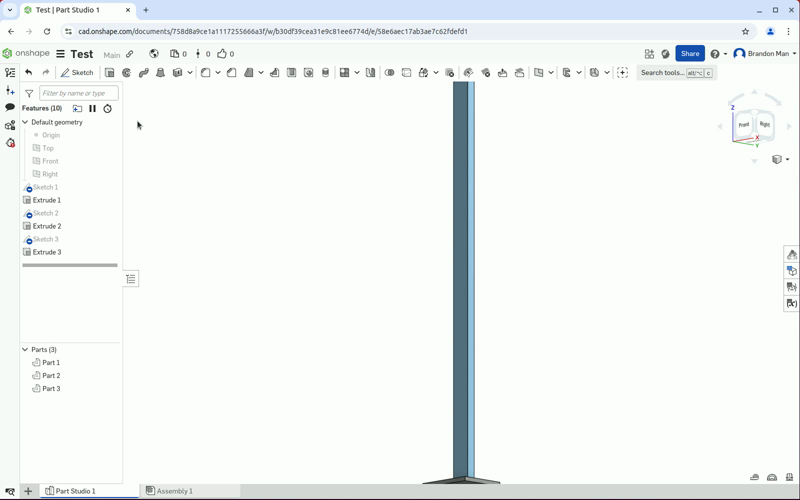
key(down, 3)
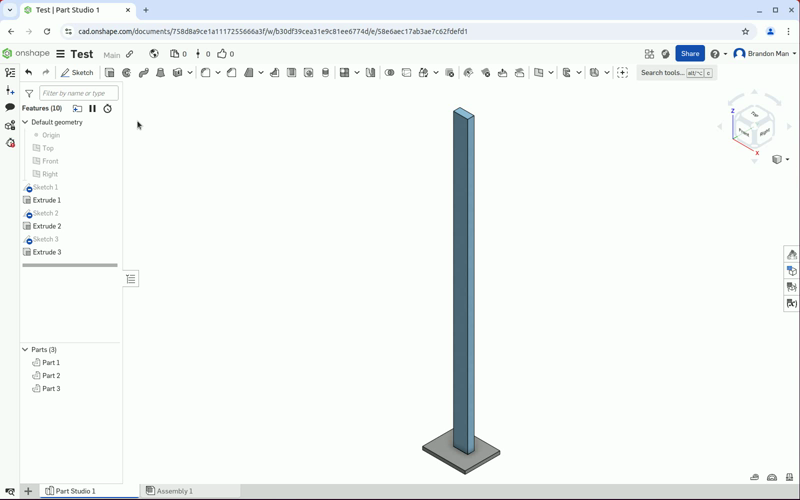
mouse_move(73, 189)
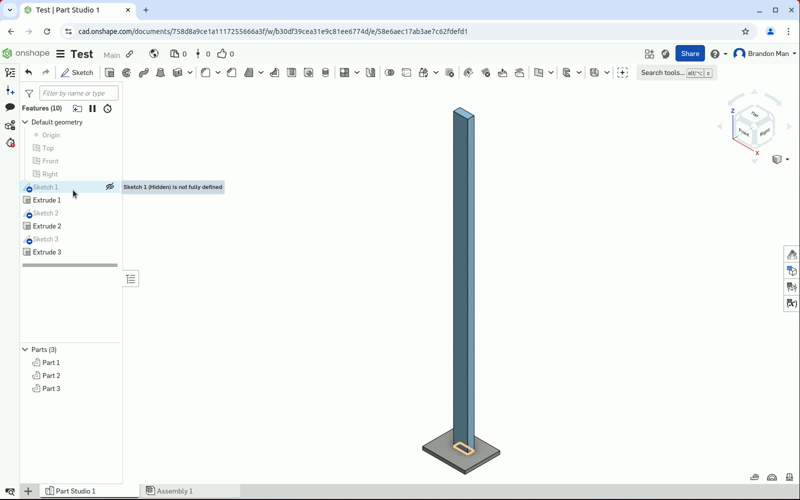
click(73, 189)